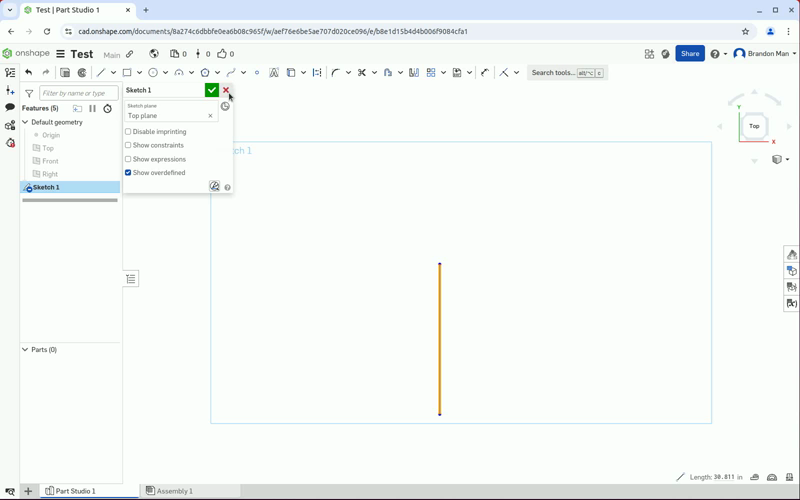
key(shift+h)
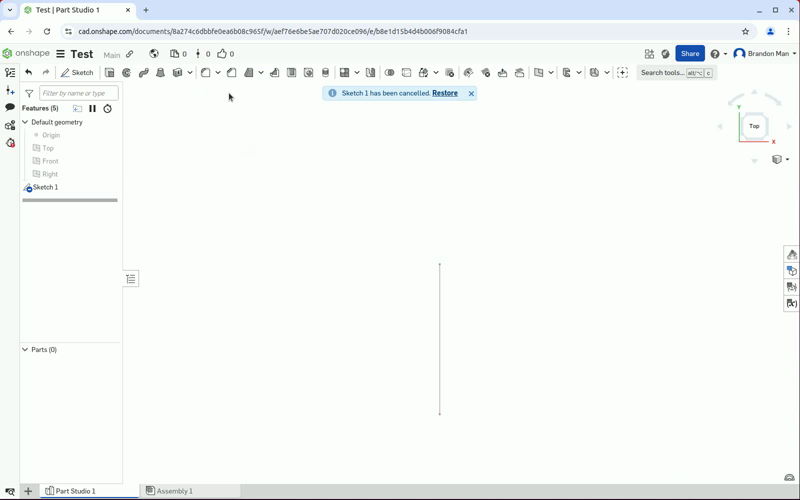
key(shift+s)
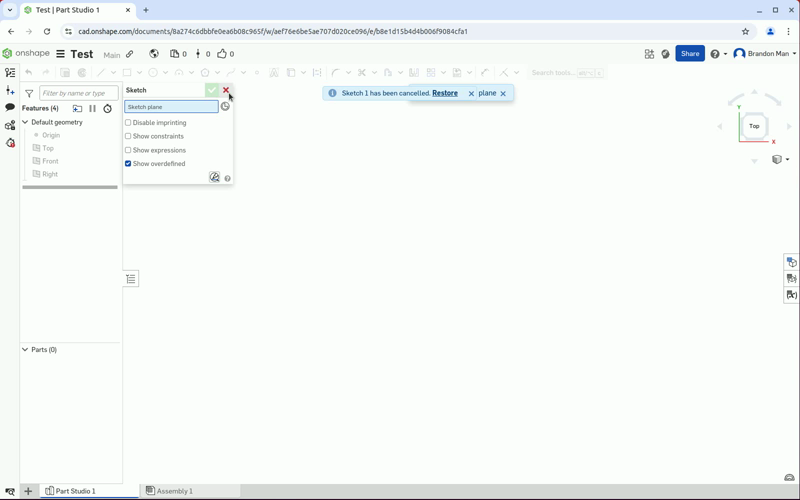
mouse_move(73, 150)
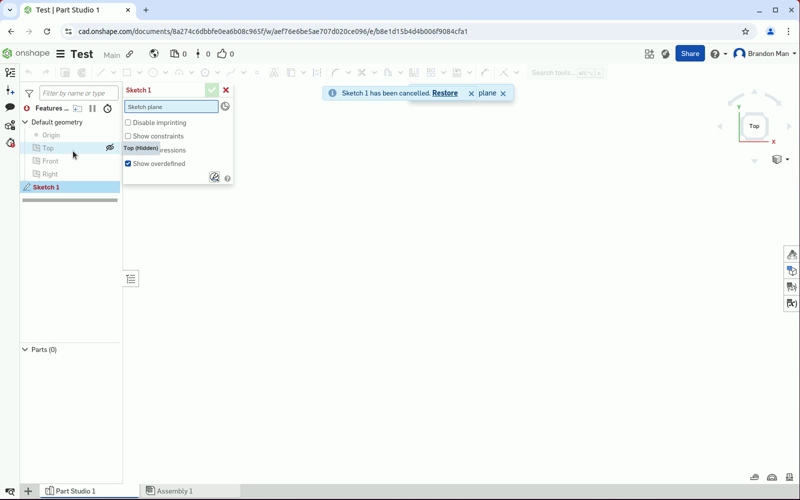
click(73, 150)
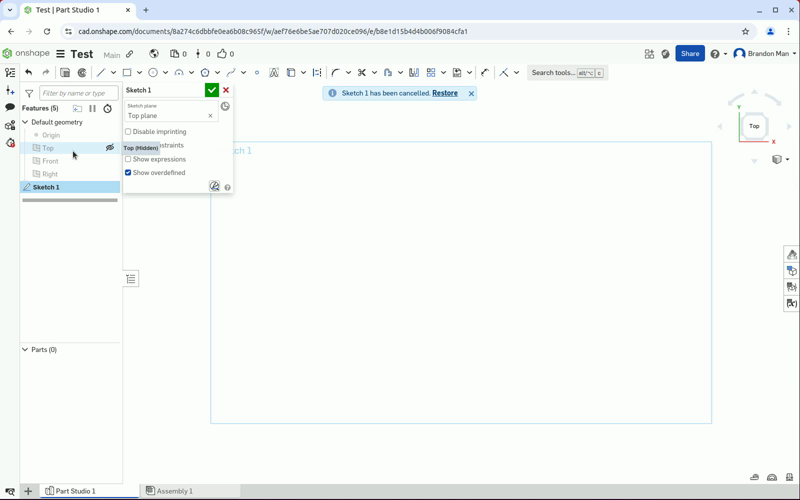
mouse_move(73, 352)
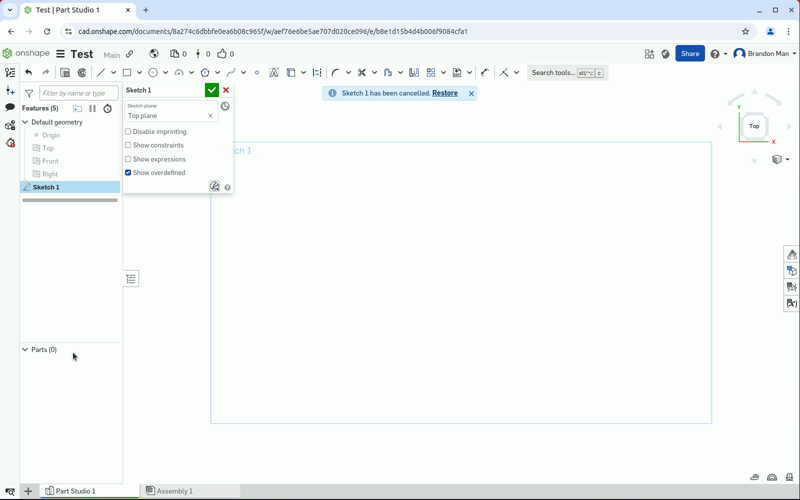
key(y)
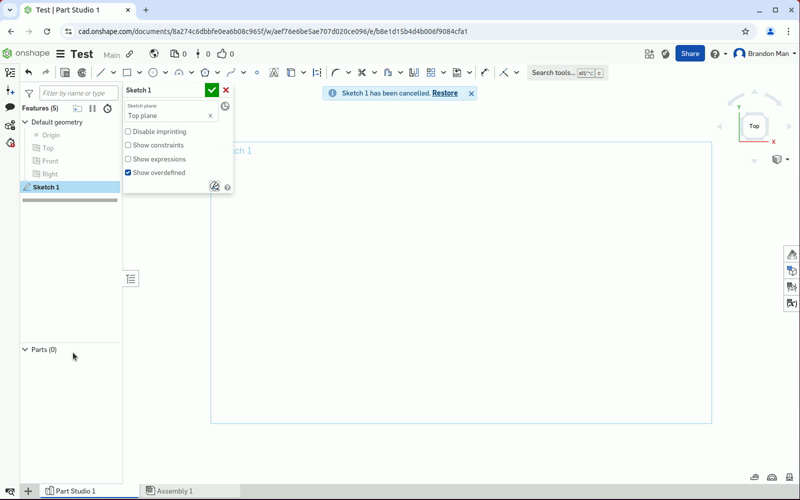
key(a)
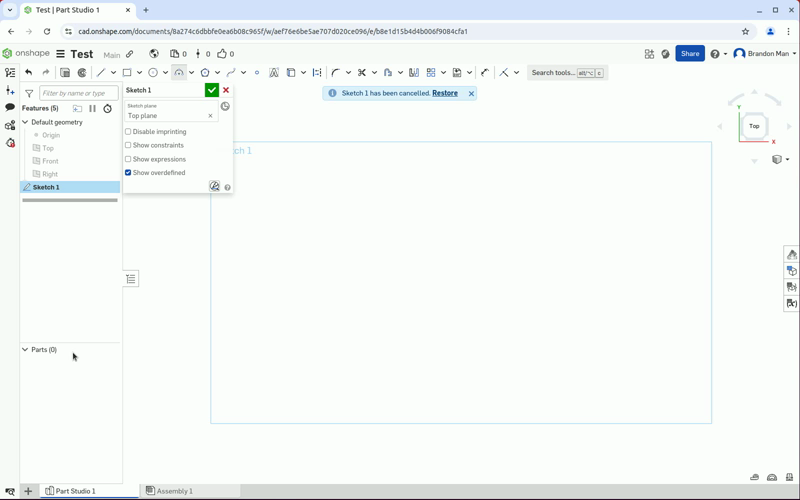
key_down(shift)
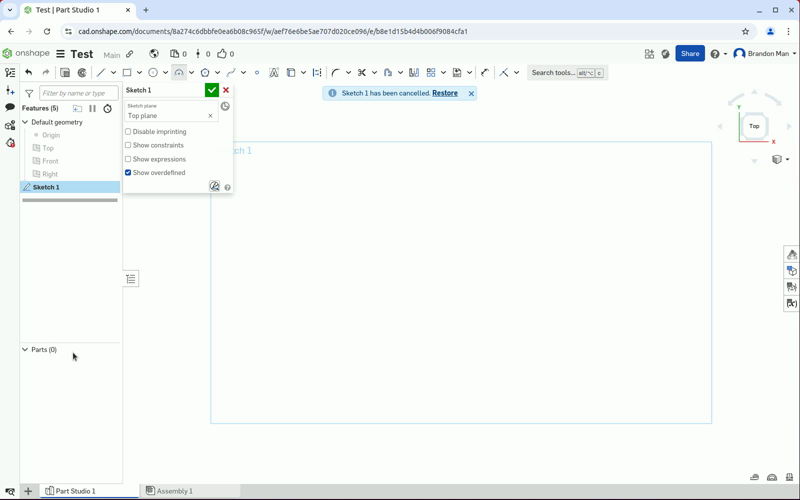
mouse_move(380, 262)
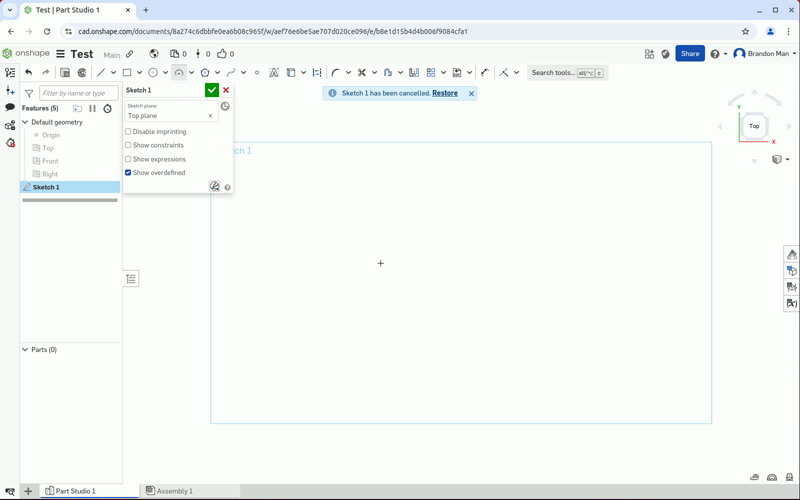
click(380, 262)
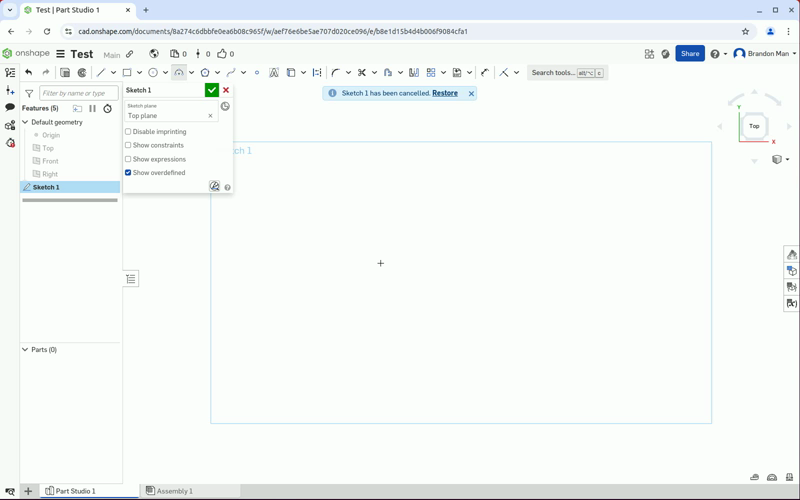
key_up(shift)
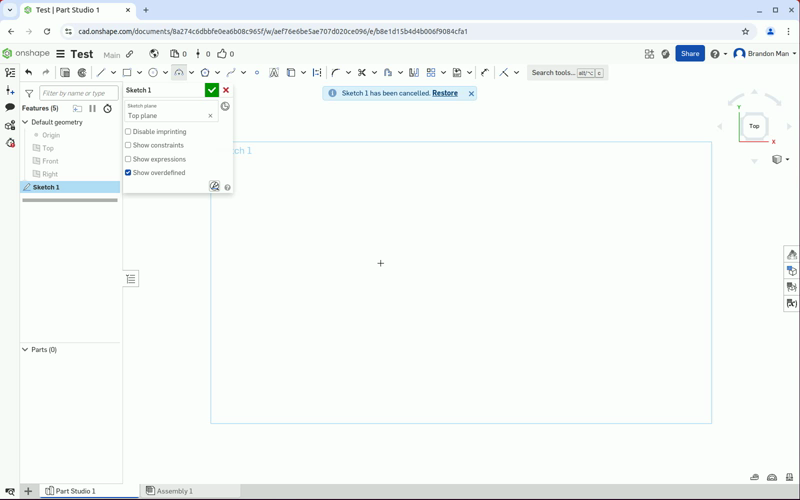
key_down(shift)
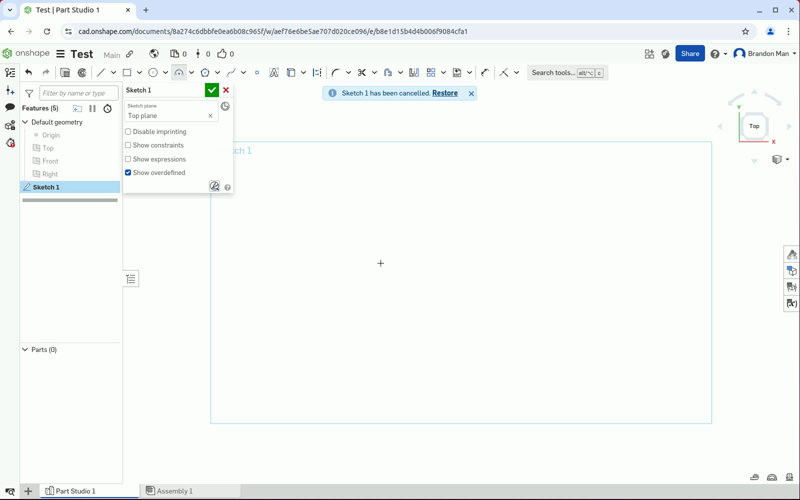
mouse_move(380, 196)
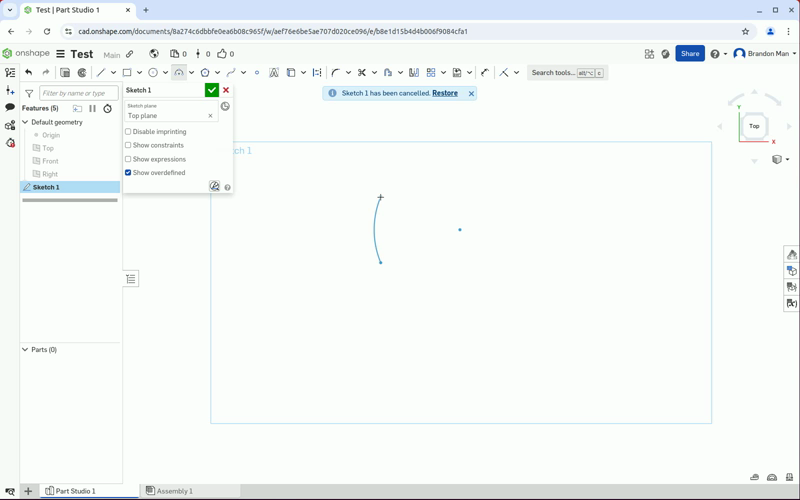
click(380, 196)
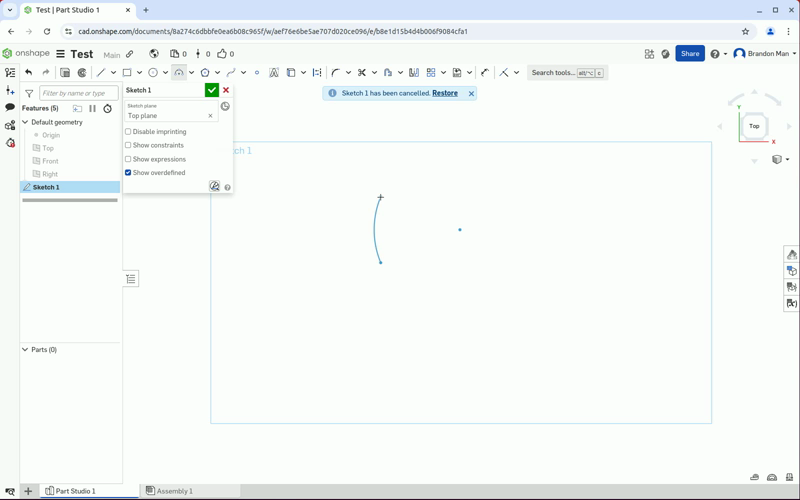
mouse_move(414, 229)
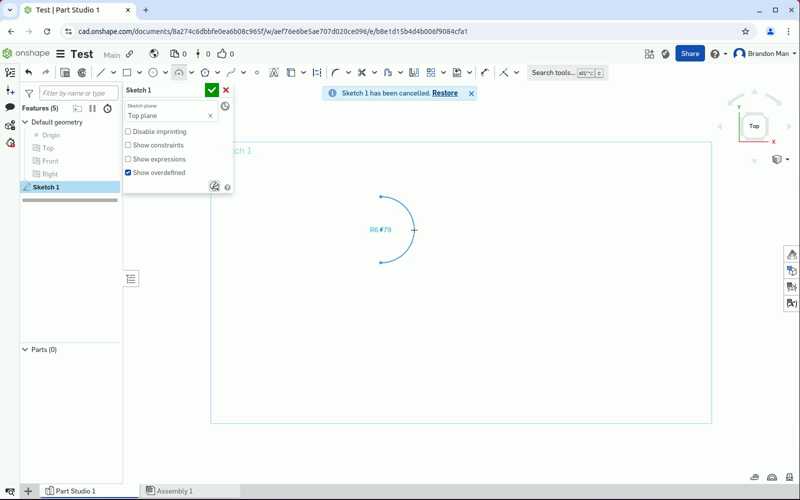
click(414, 229)
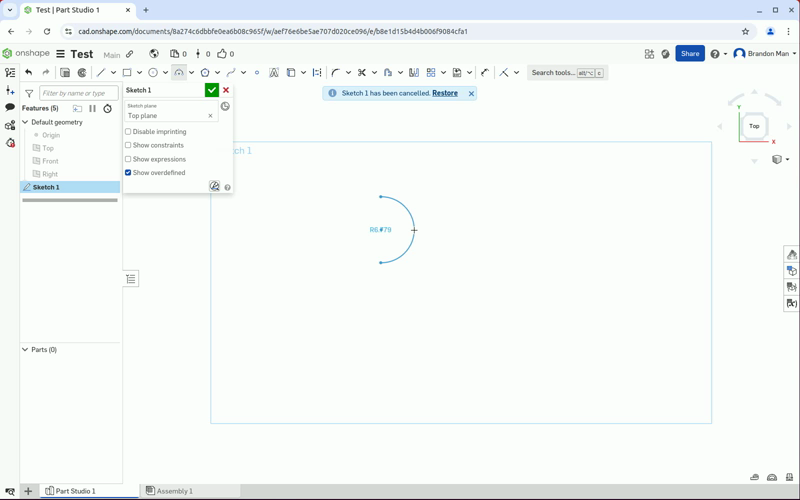
key_up(shift)
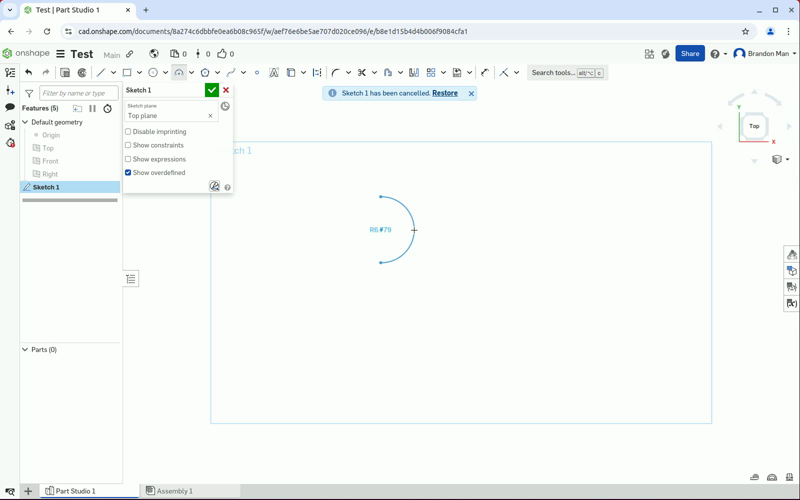
key(esc)
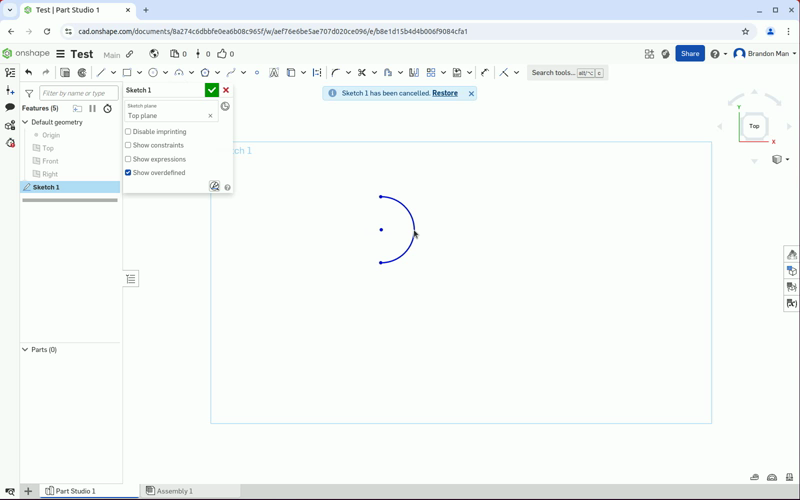
key(l)
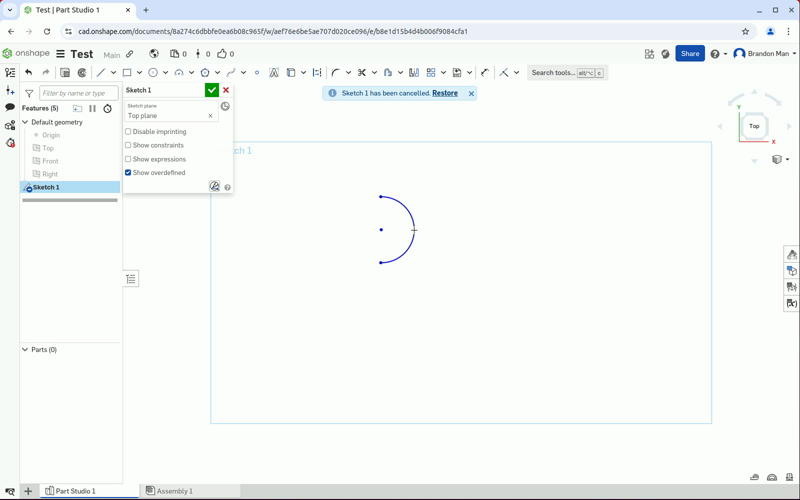
mouse_move(380, 196)
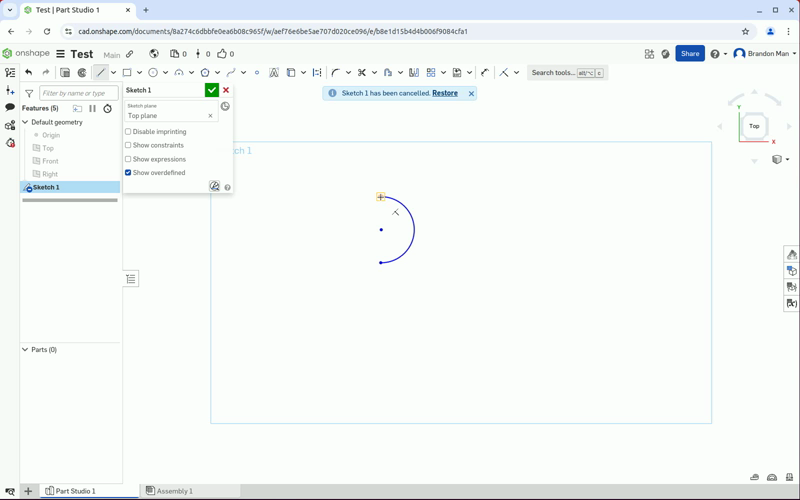
click(380, 196)
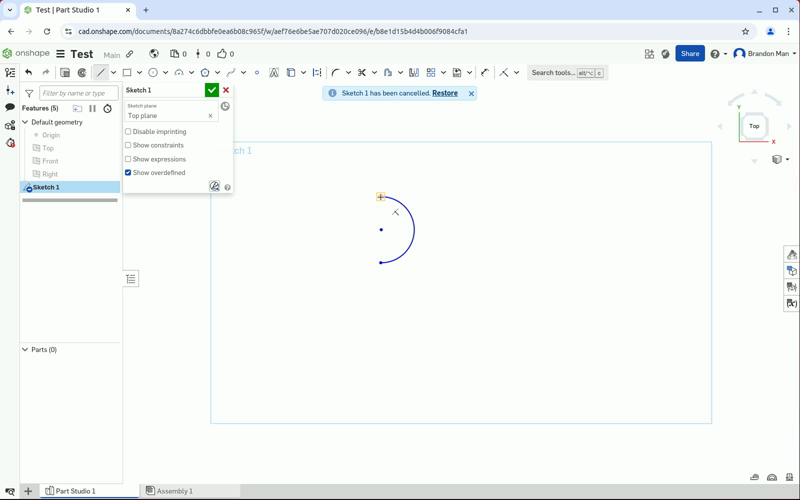
key_down(shift)
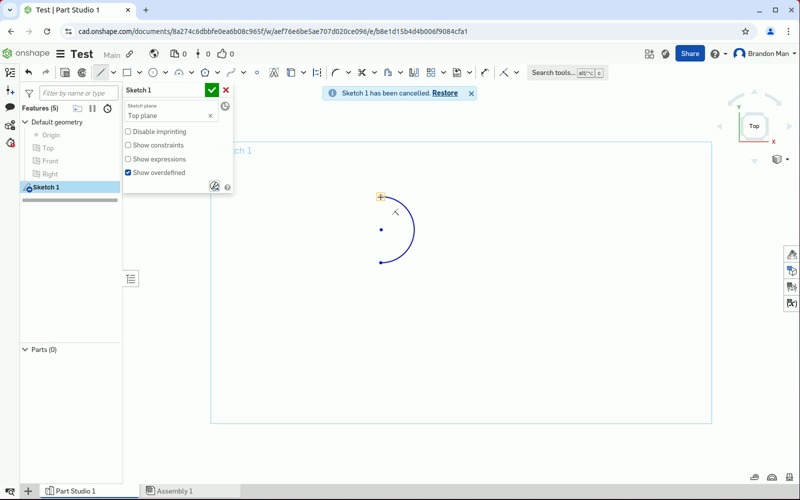
mouse_move(410, 196)
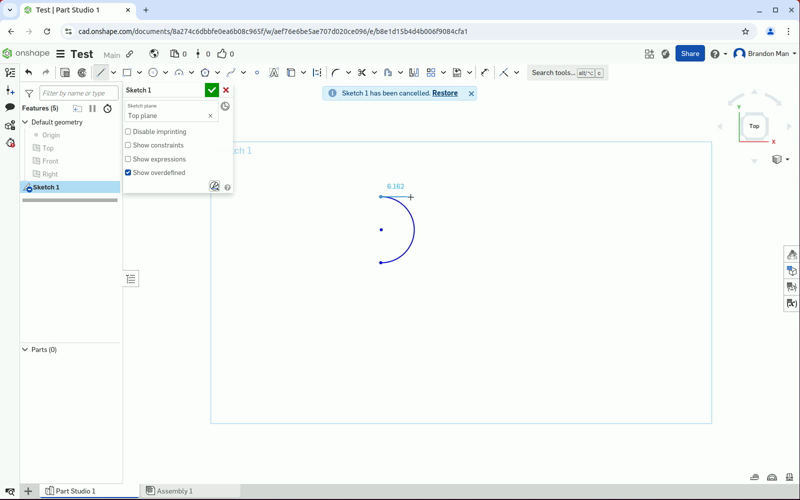
mouse_move(380, 213)
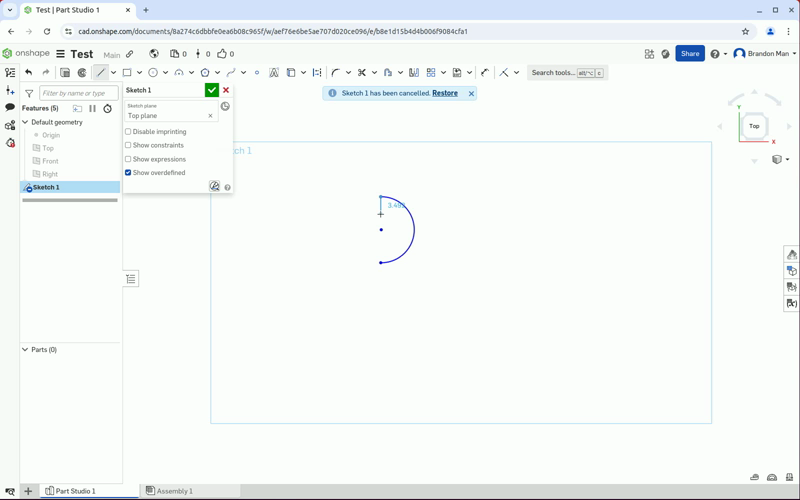
click(380, 213)
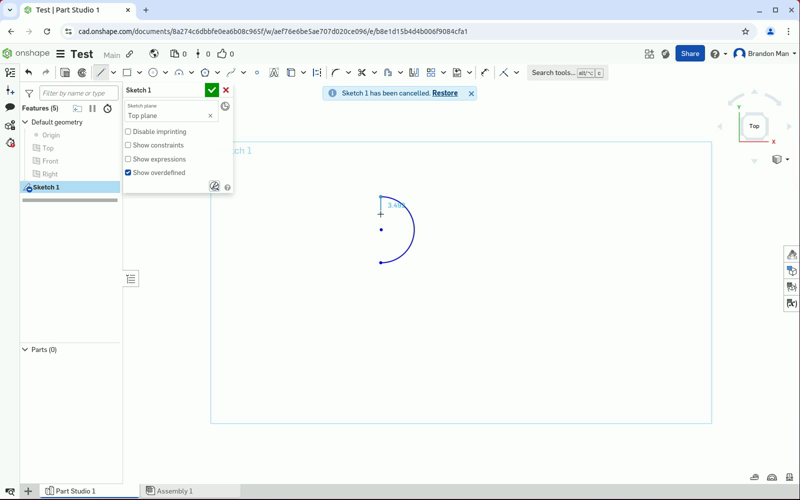
key_up(shift)
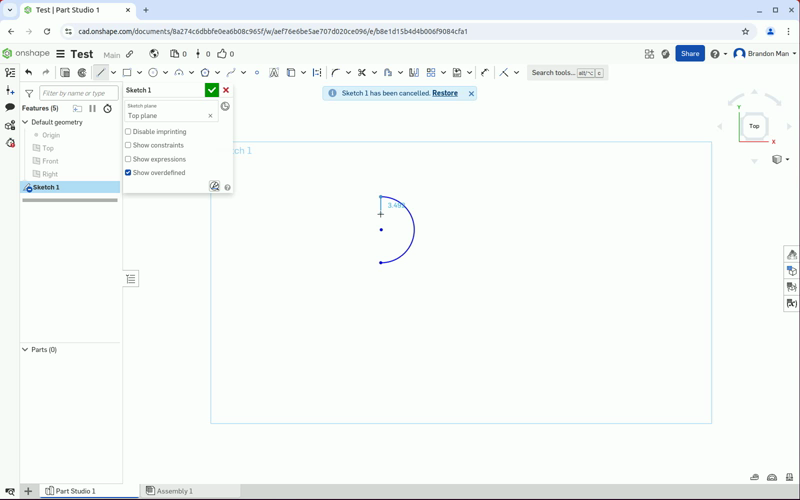
key(esc)
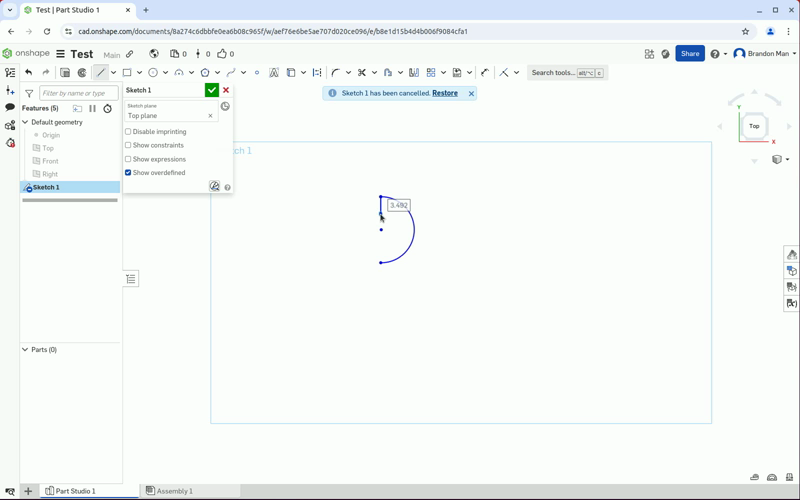
key(a)
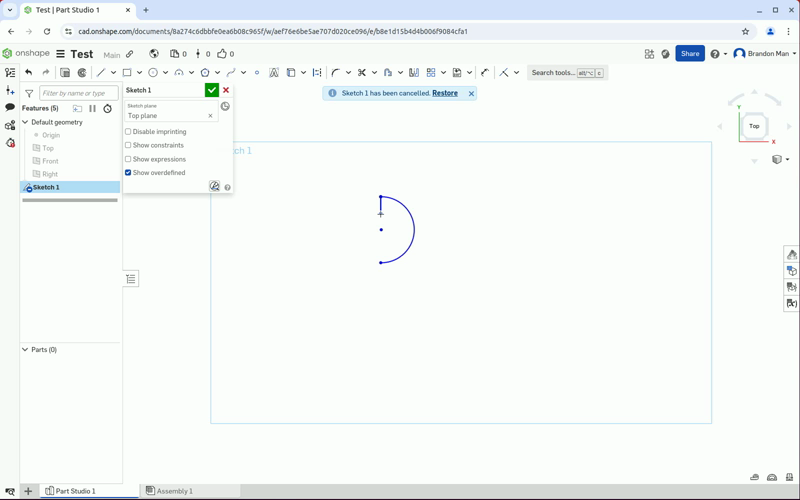
mouse_move(380, 213)
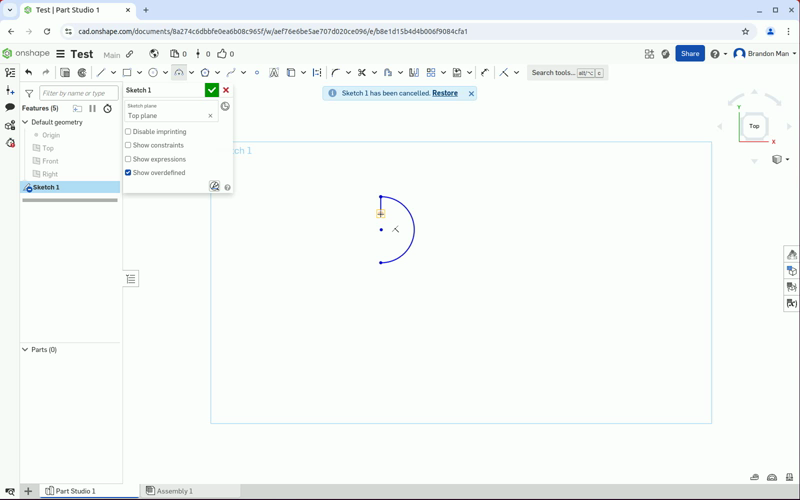
click(380, 213)
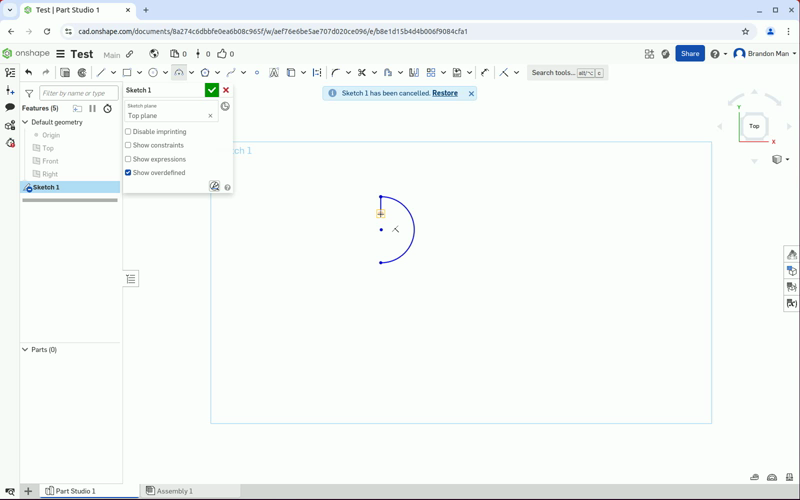
key_down(shift)
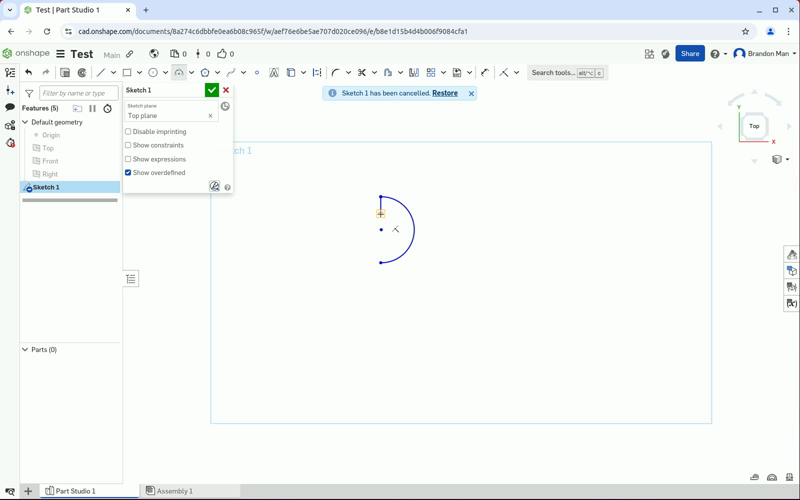
mouse_move(380, 246)
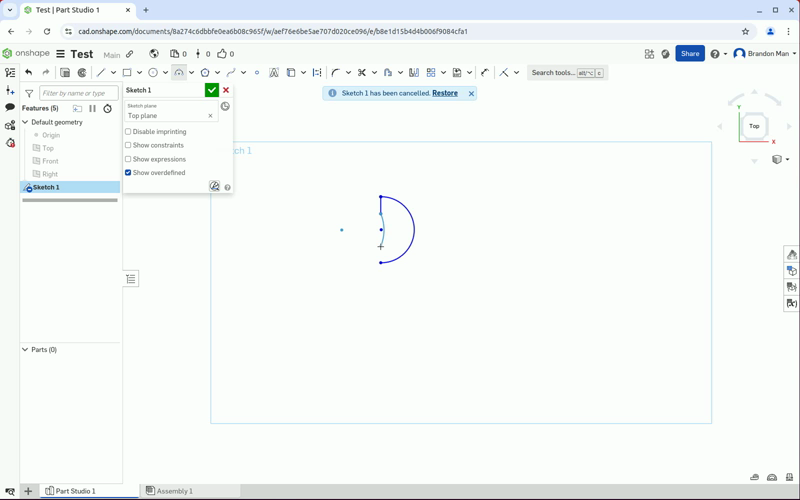
click(380, 246)
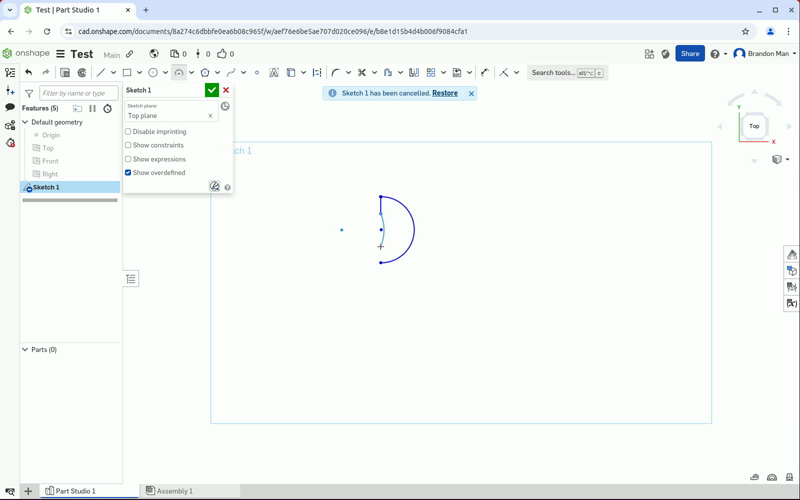
mouse_move(397, 229)
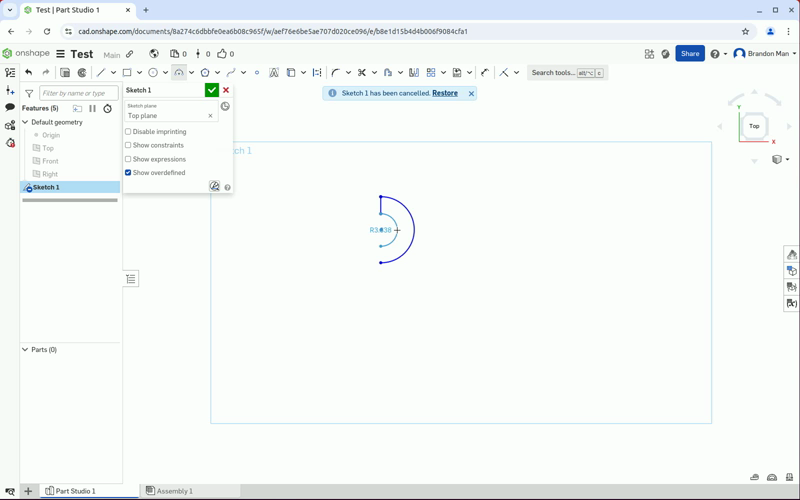
click(397, 229)
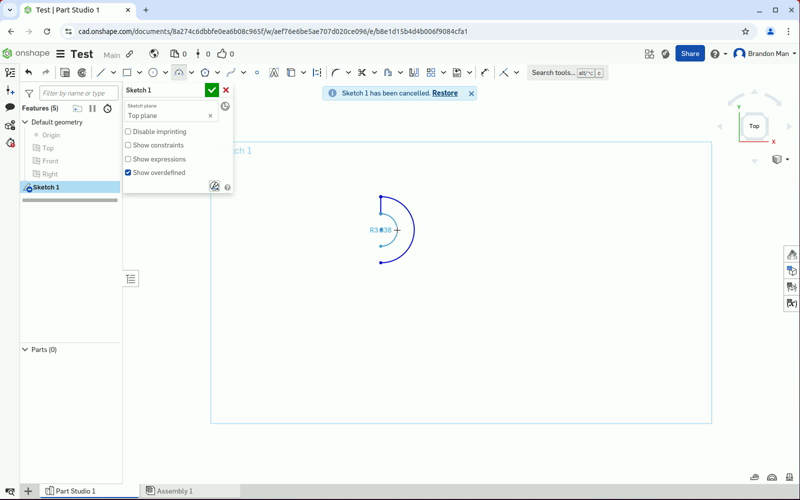
key_up(shift)
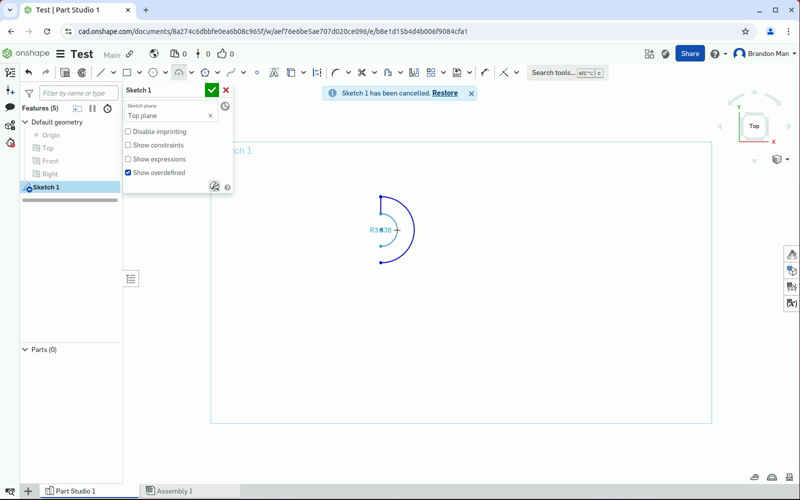
key(esc)
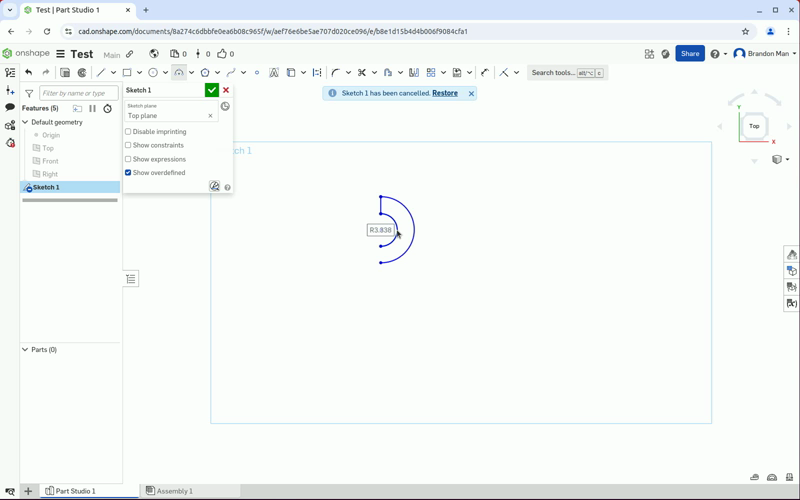
key(l)
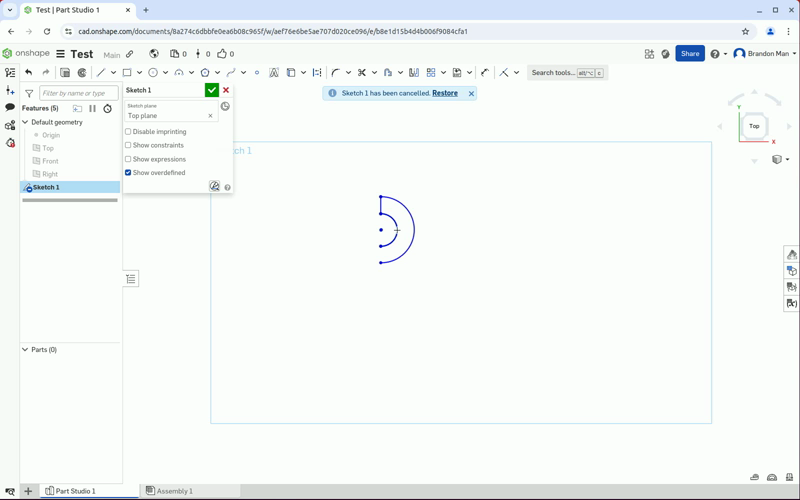
mouse_move(380, 246)
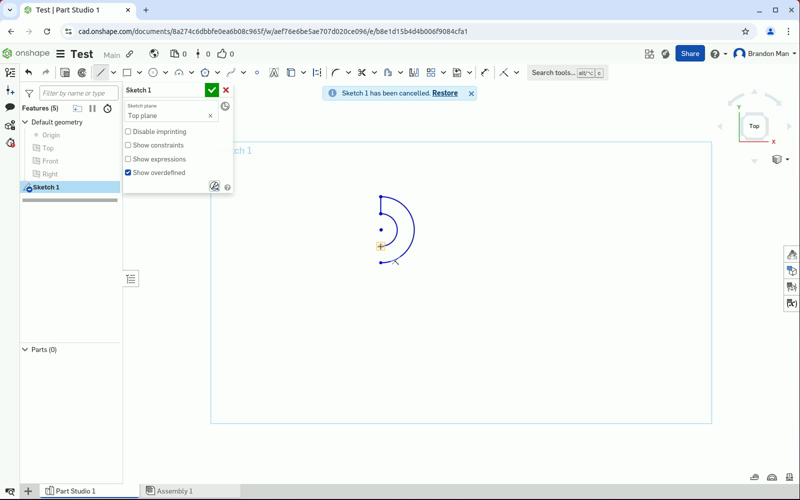
click(380, 246)
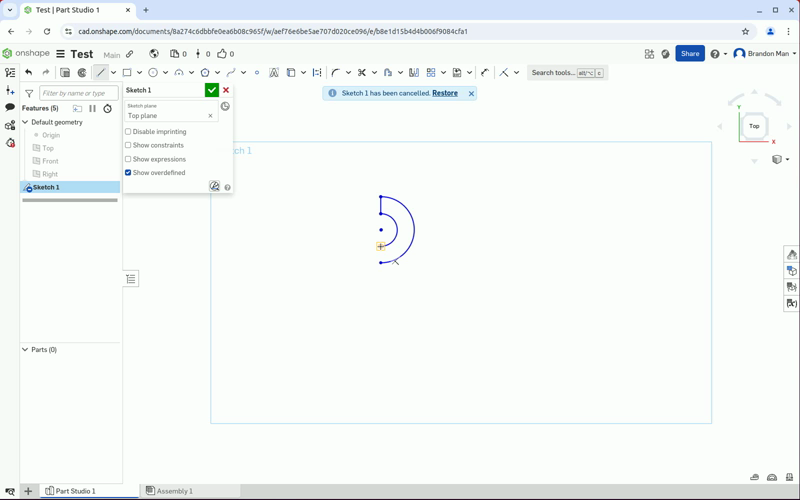
mouse_move(410, 246)
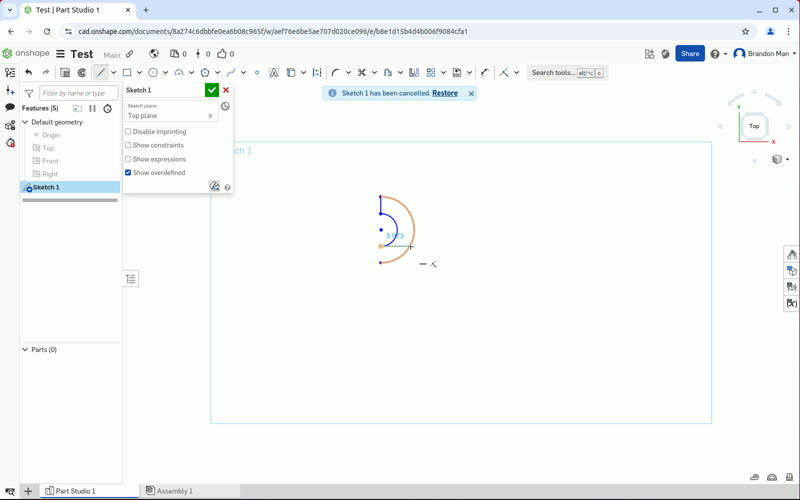
key_down(shift)
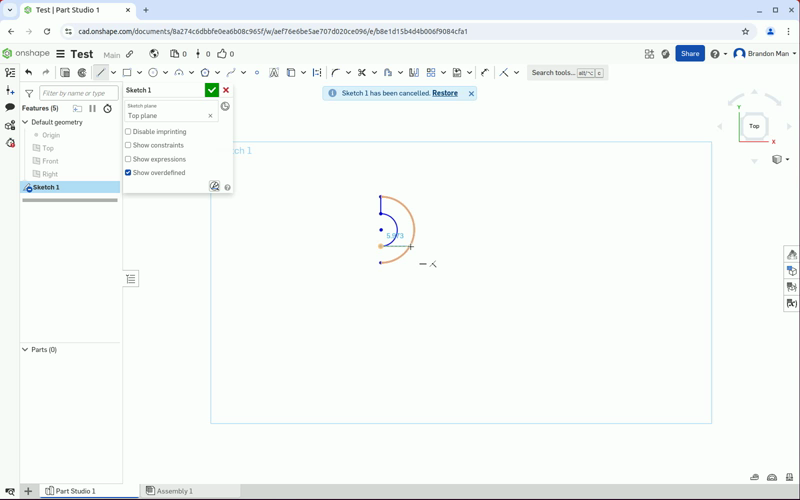
mouse_move(380, 262)
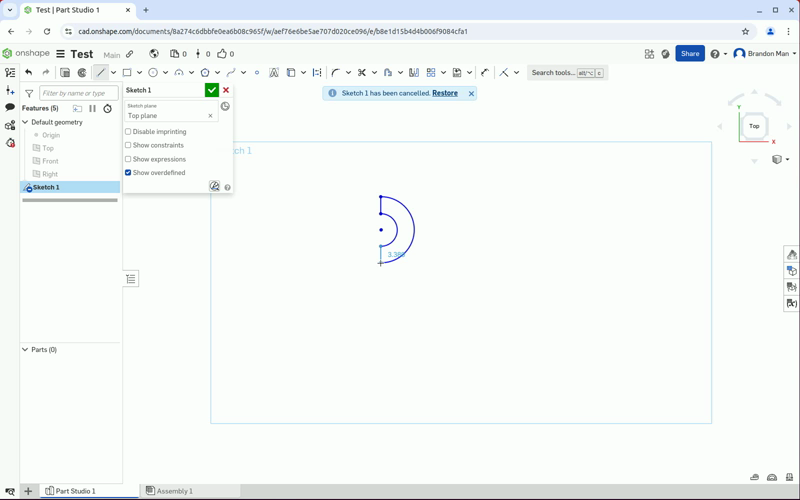
key_up(shift)
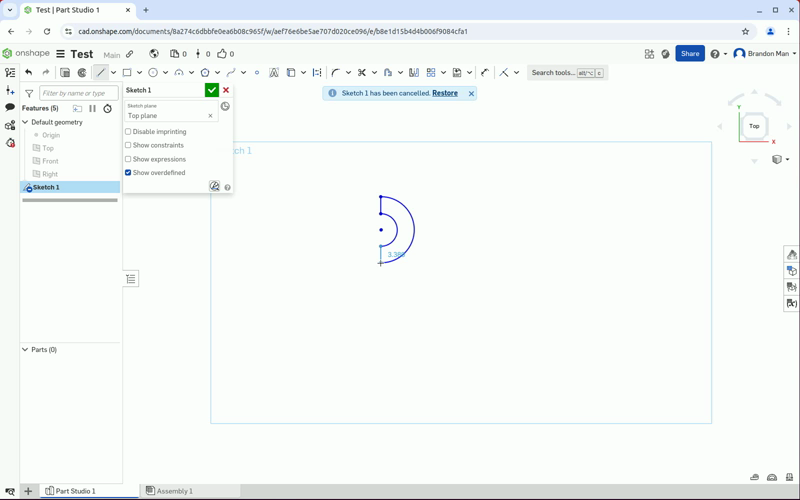
click(380, 262)
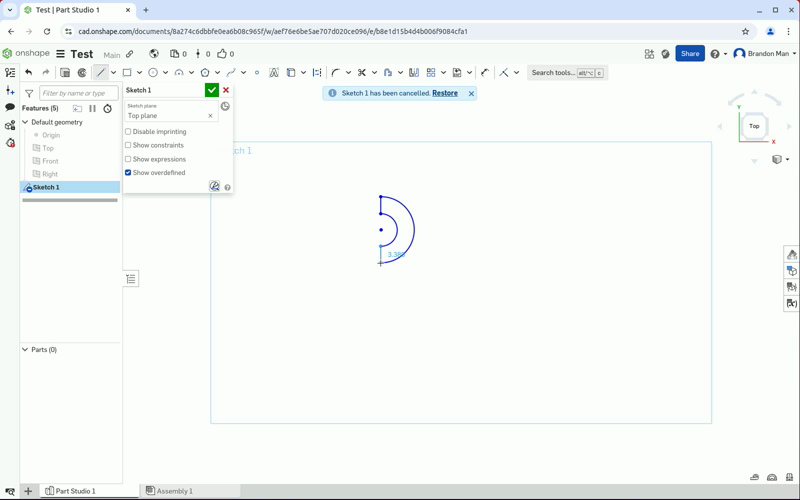
key(esc)
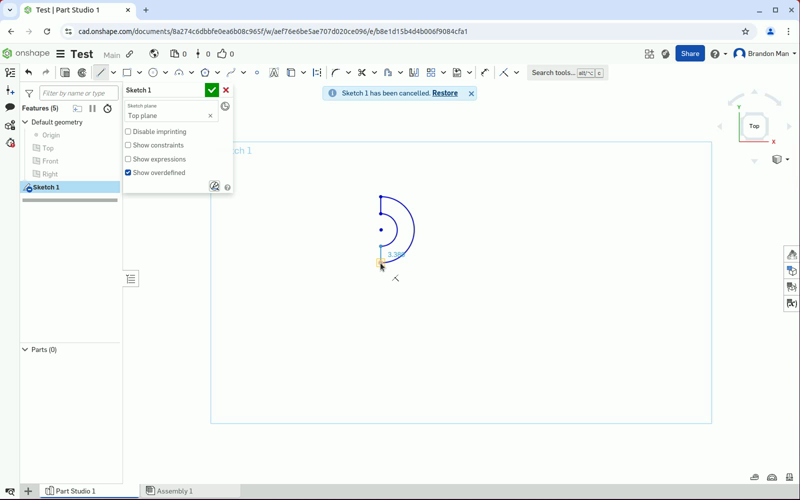
mouse_move(384, 205)
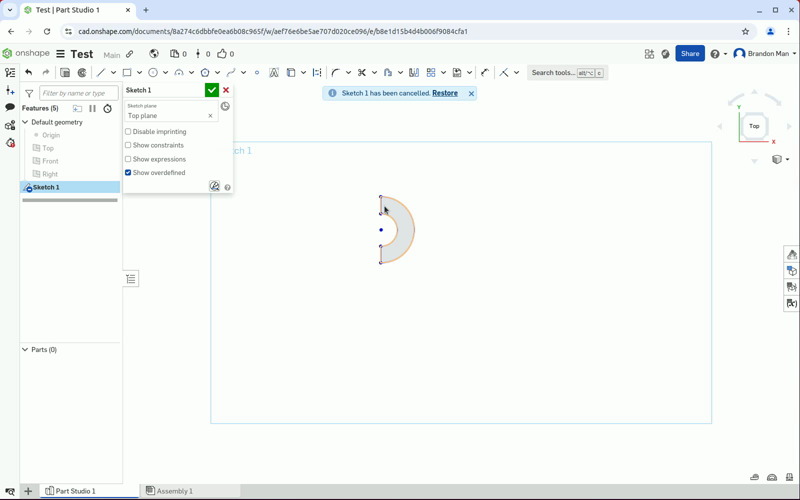
scroll(6)
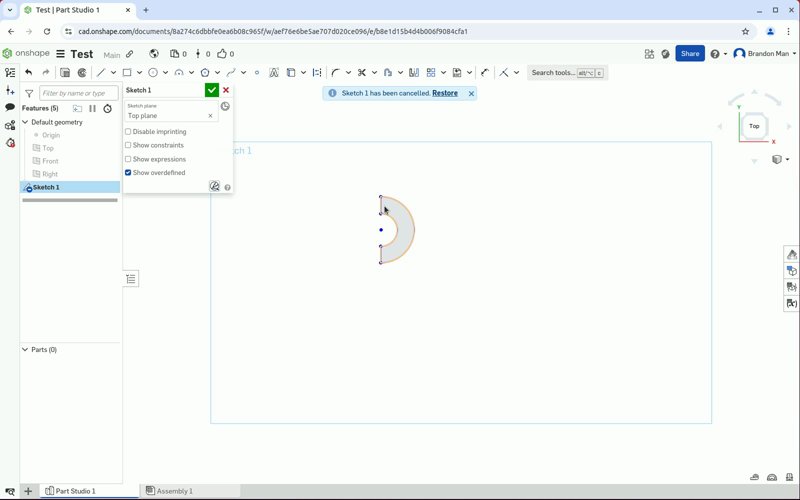
scroll(6)
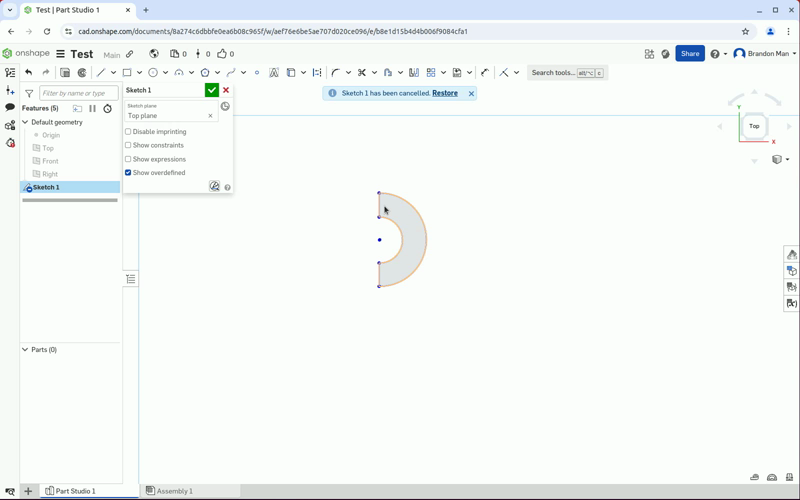
scroll(6)
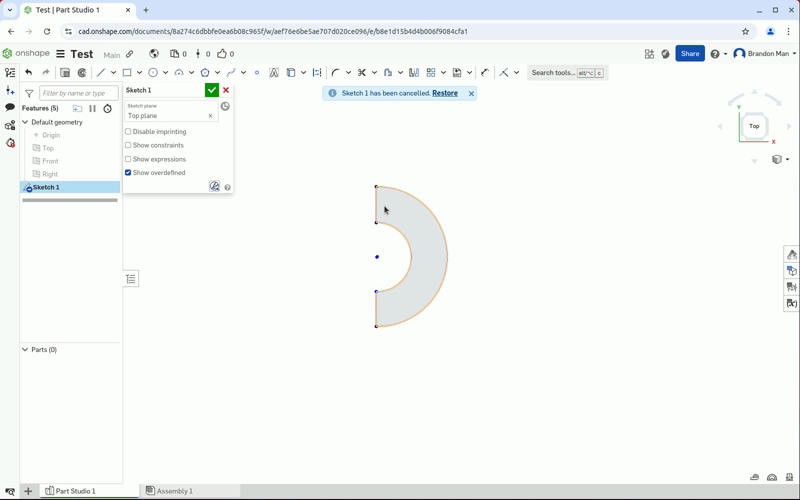
scroll(6)
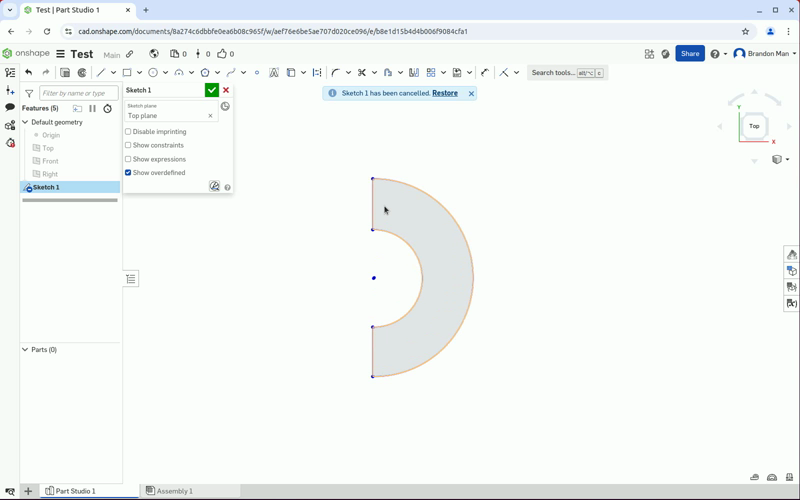
scroll(6)
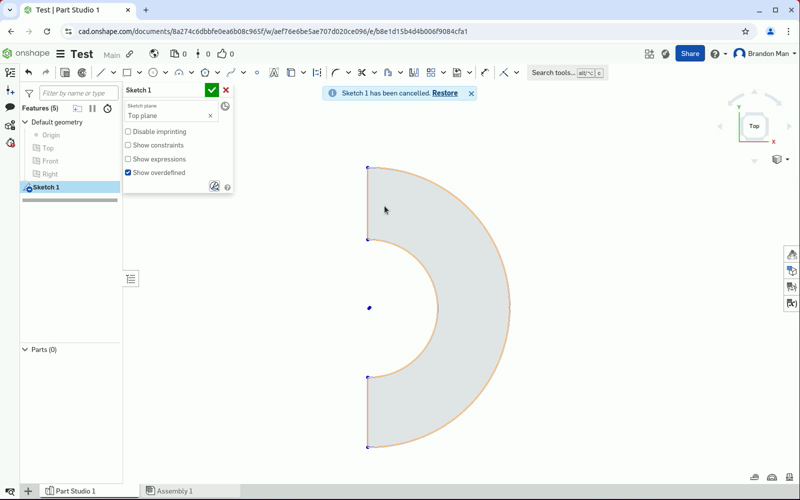
scroll(6)
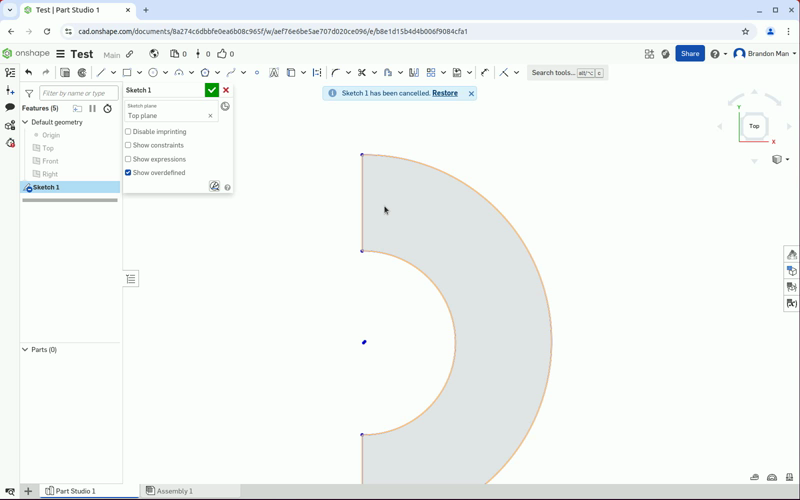
scroll(6)
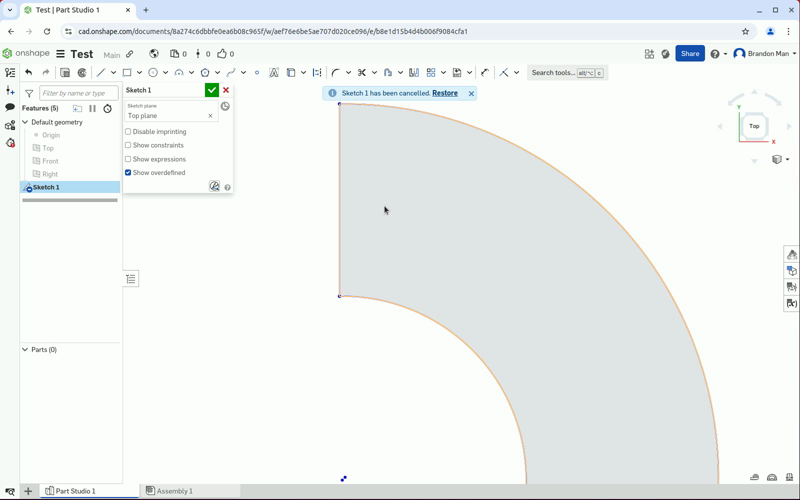
click(384, 205)
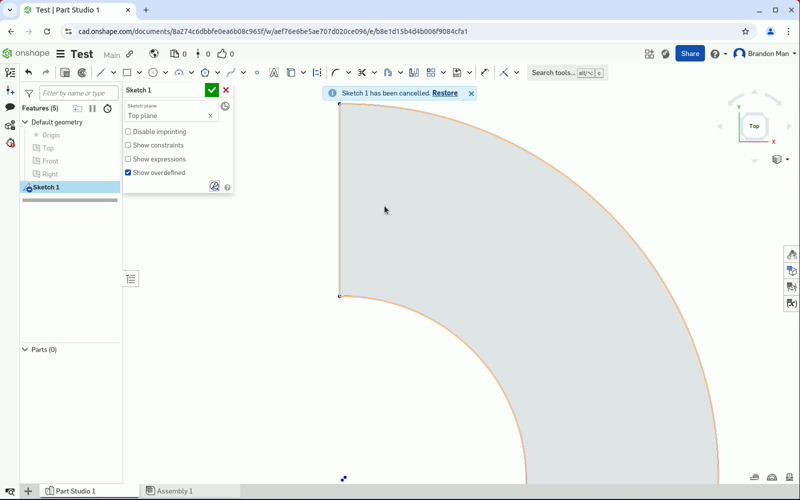
scroll(-6)
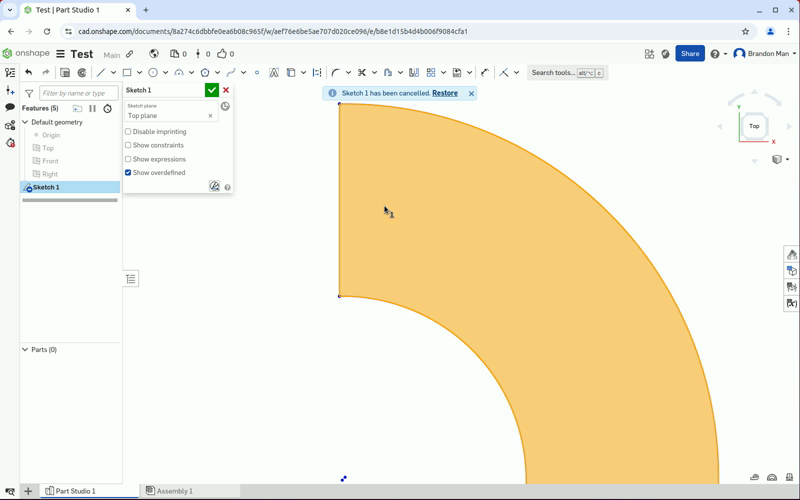
scroll(-6)
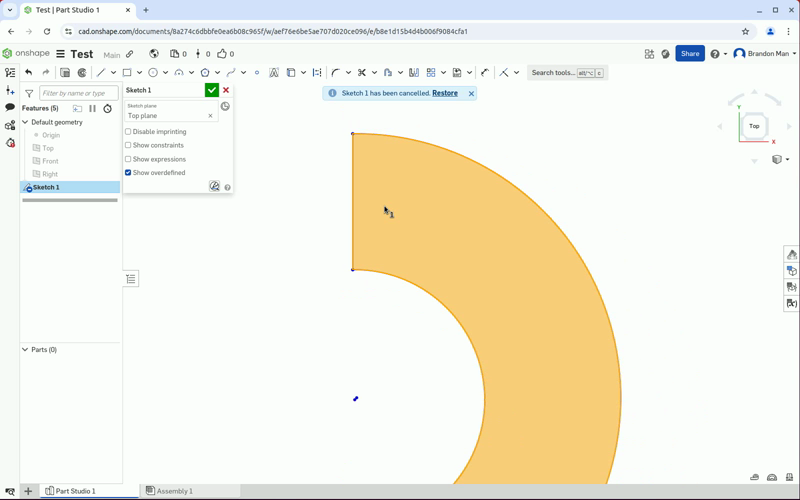
scroll(-6)
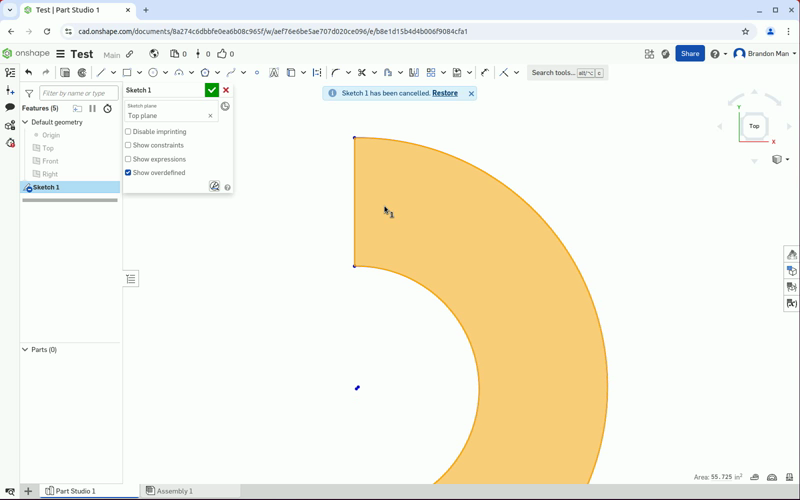
scroll(-6)
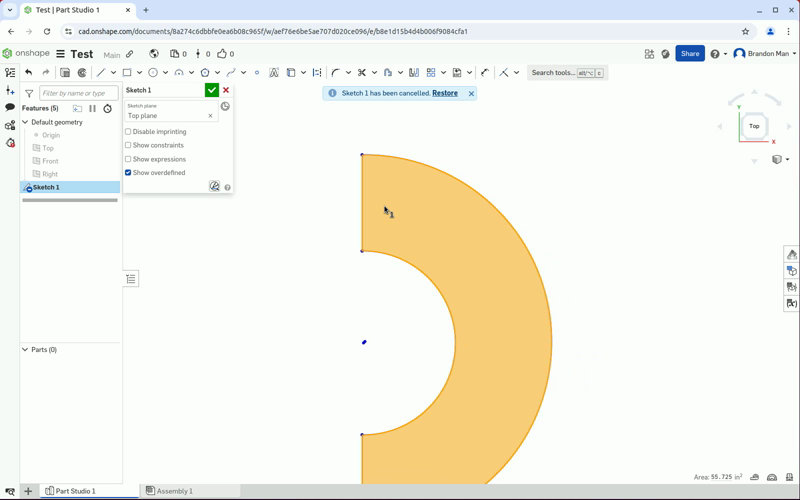
scroll(-6)
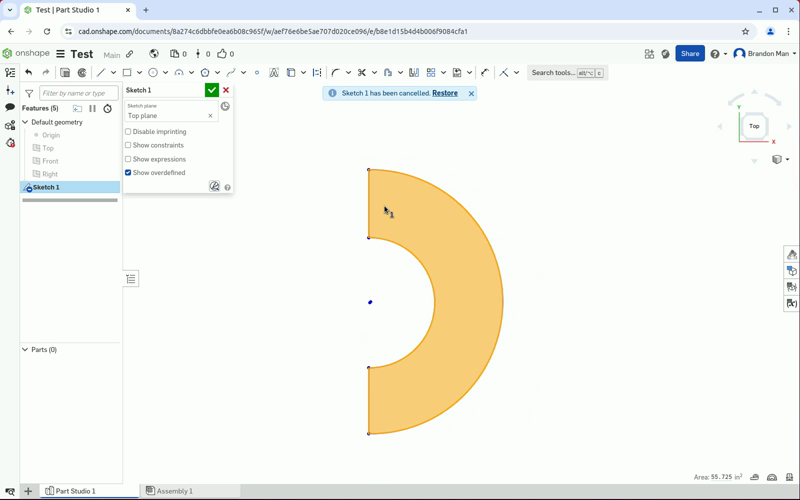
scroll(-6)
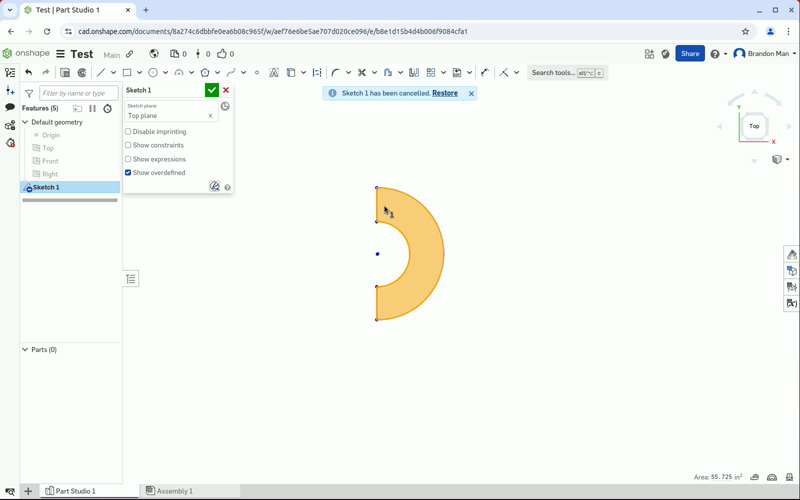
scroll(-6)
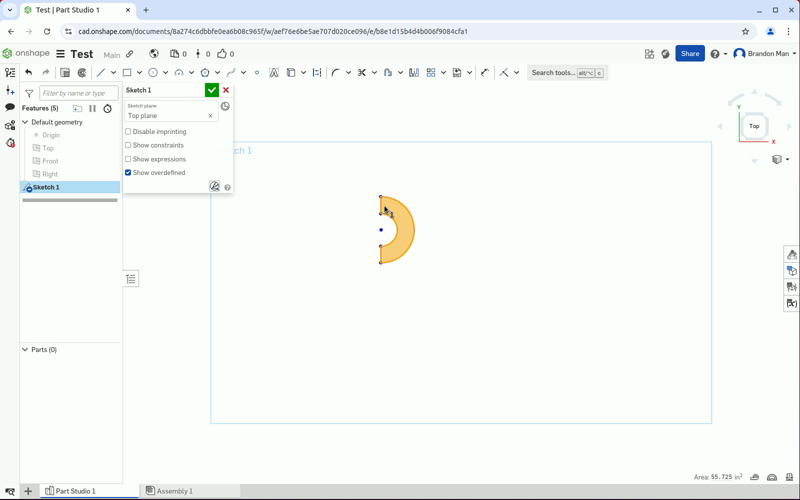
mouse_move(73, 352)
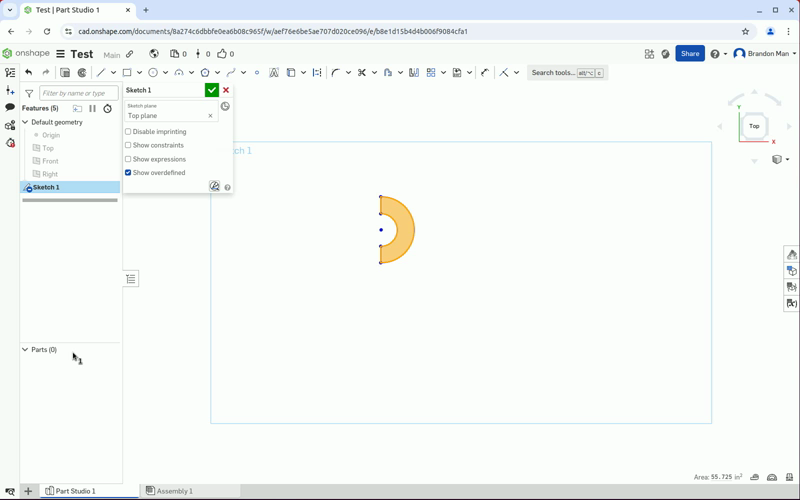
key(shift+y)
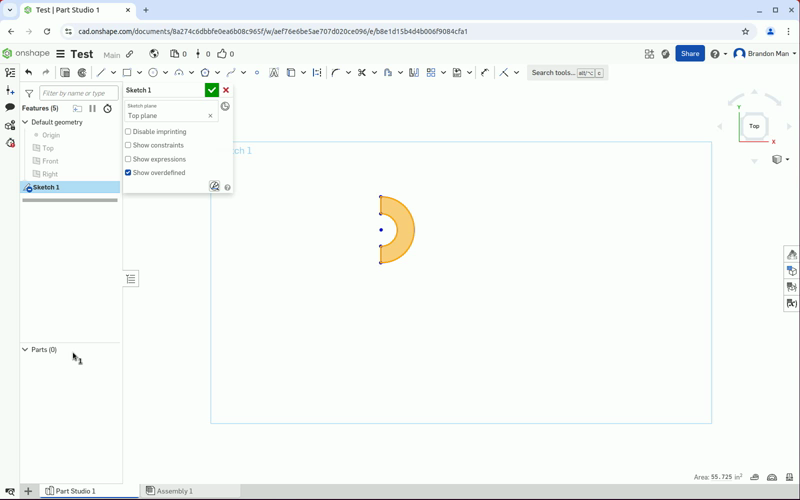
key(shift+e)
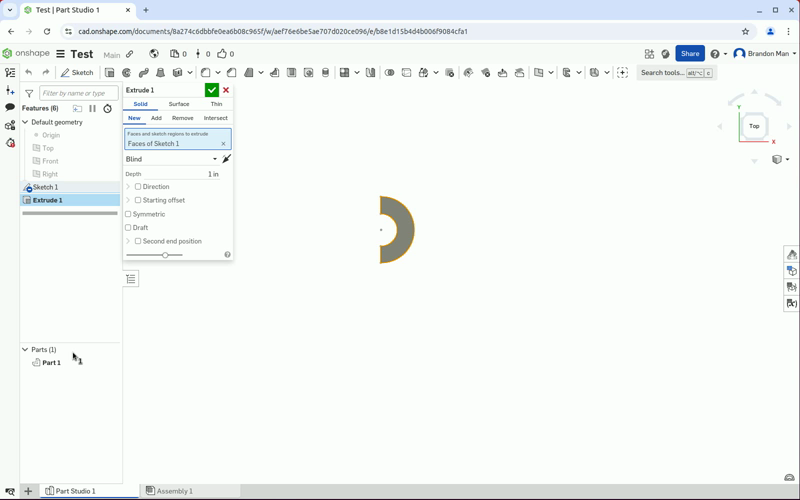
mouse_move(143, 106)
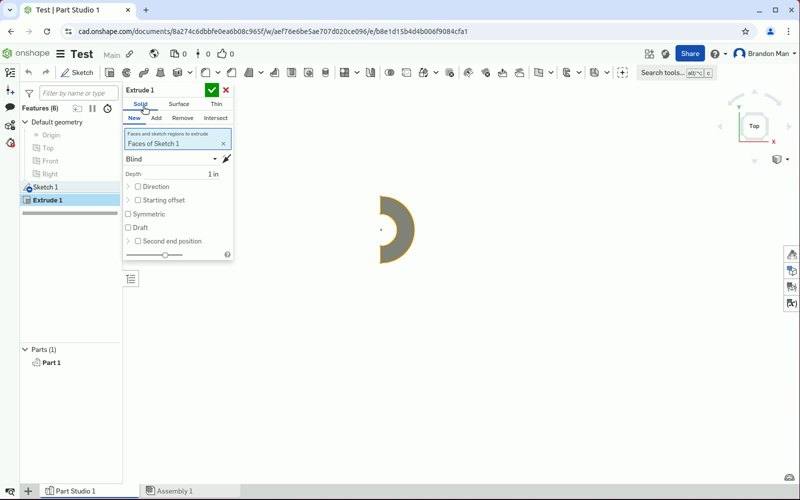
click(143, 106)
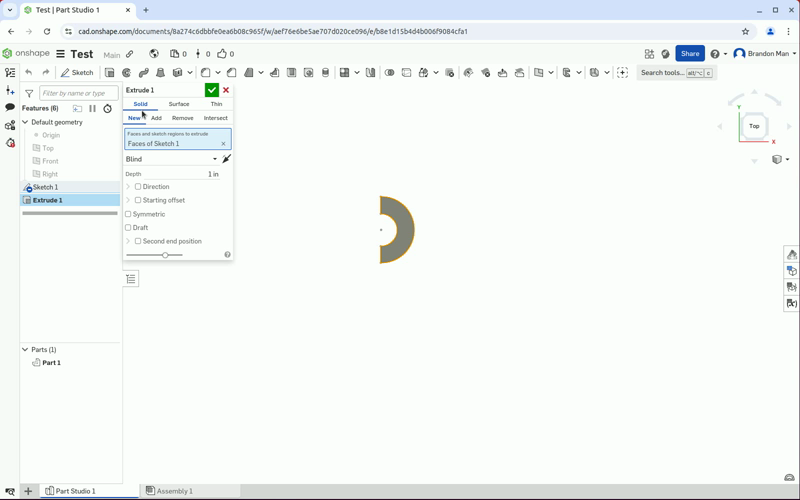
mouse_move(137, 120)
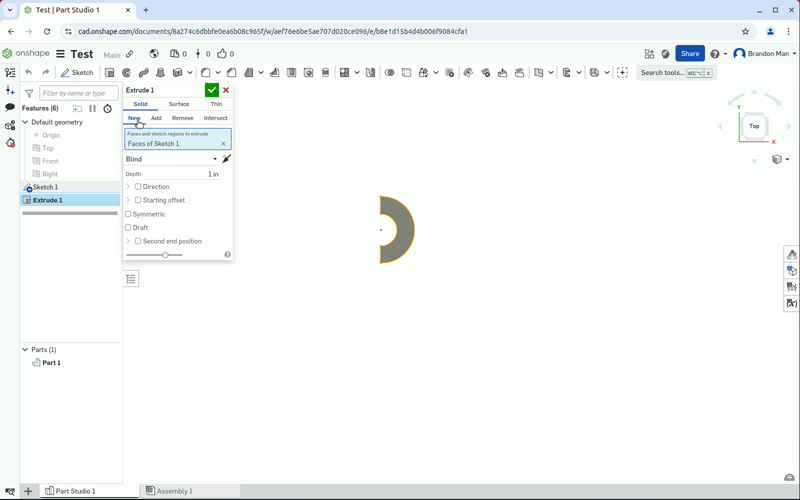
click(137, 120)
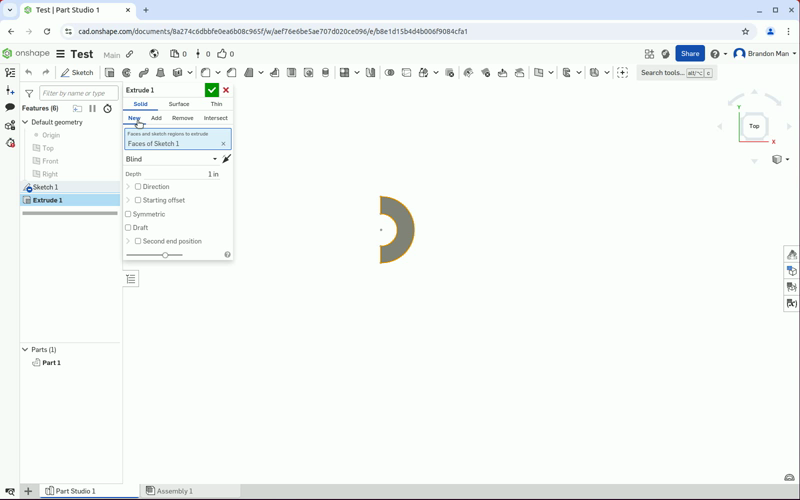
key(tab, 4)
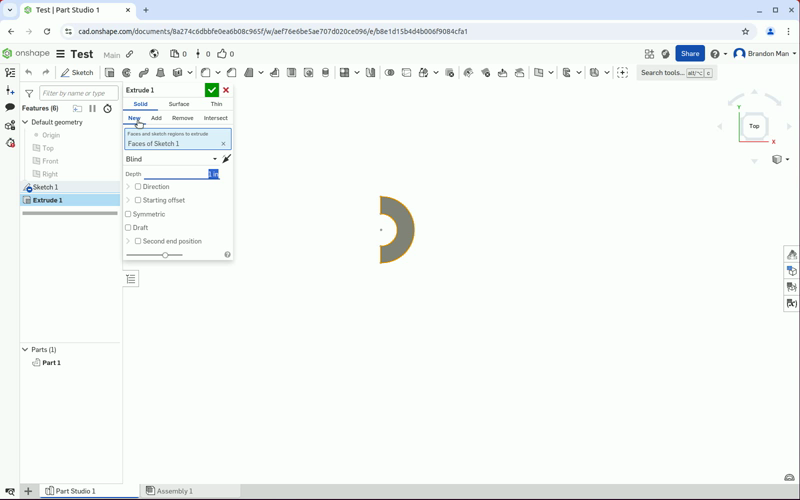
text(13.48)
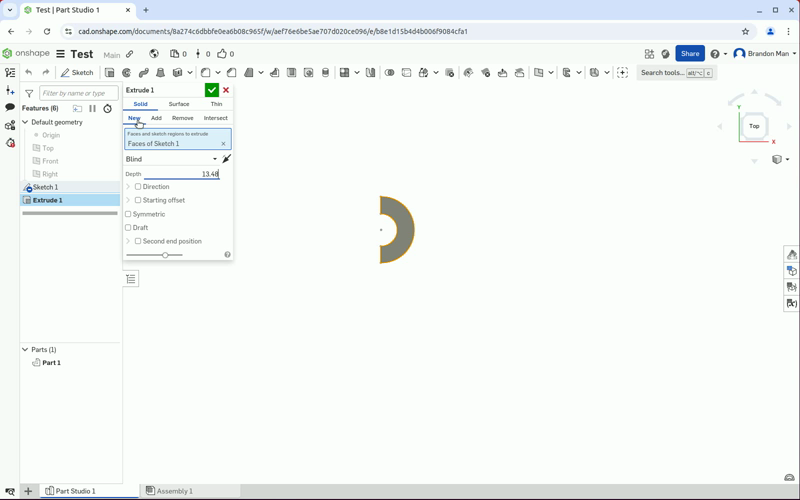
key(enter)
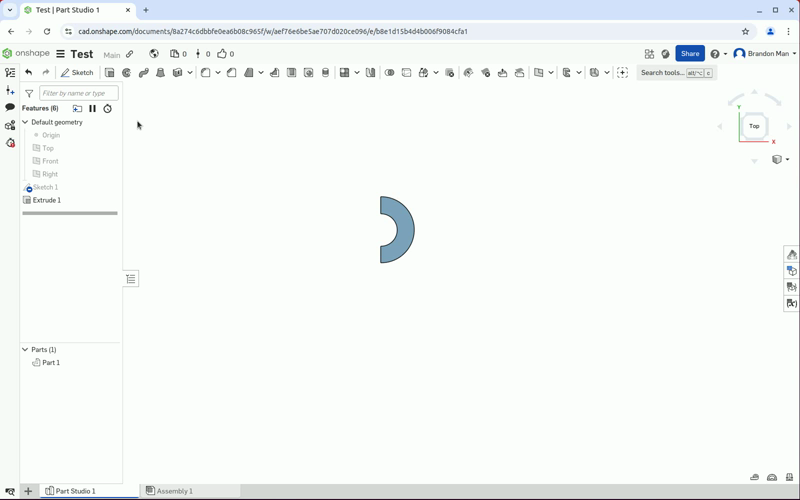
key(shift+h)
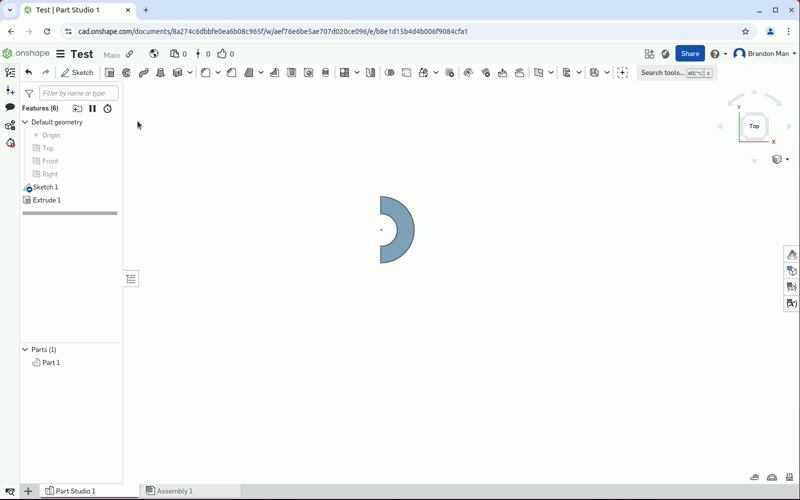
key(shift+h)
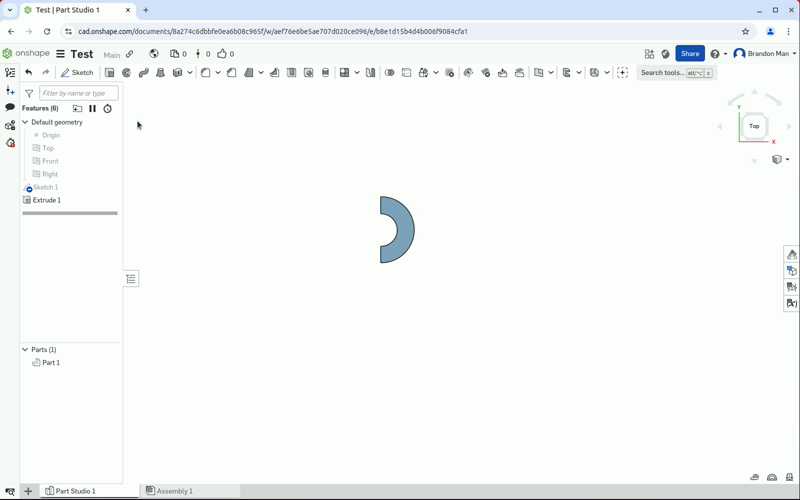
mouse_move(73, 189)
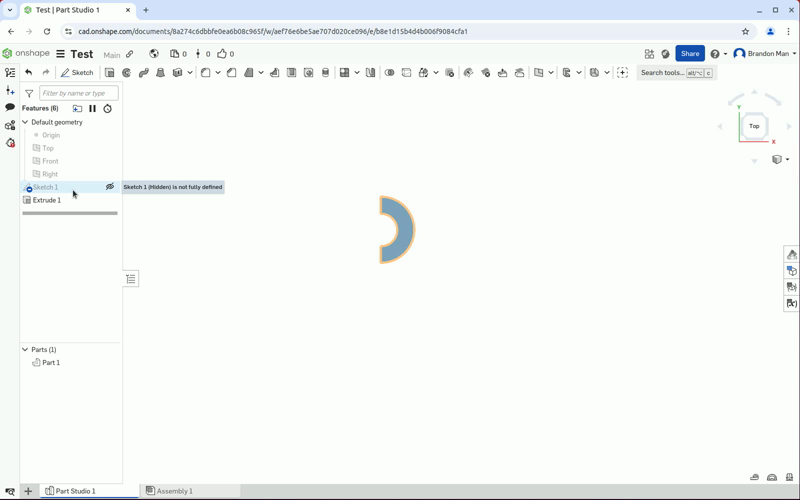
click(73, 189)
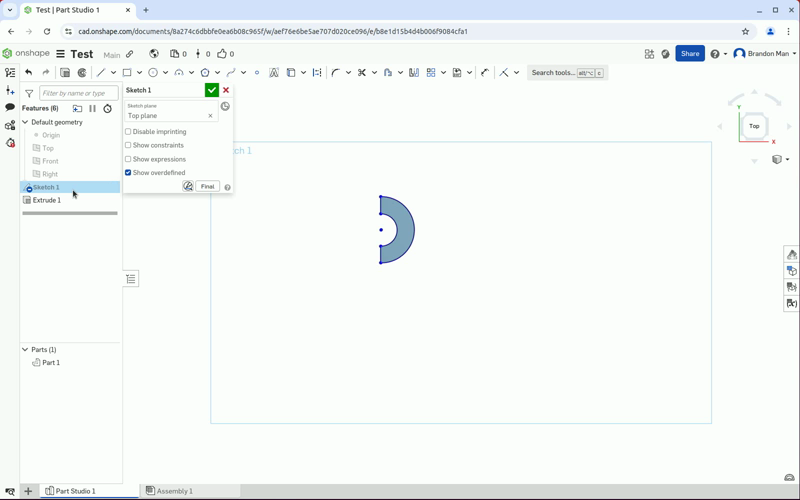
mouse_move(229, 92)
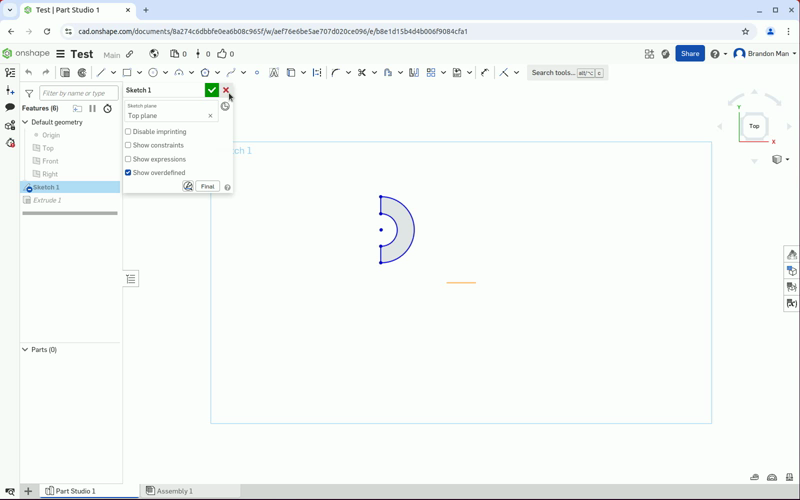
click(229, 92)
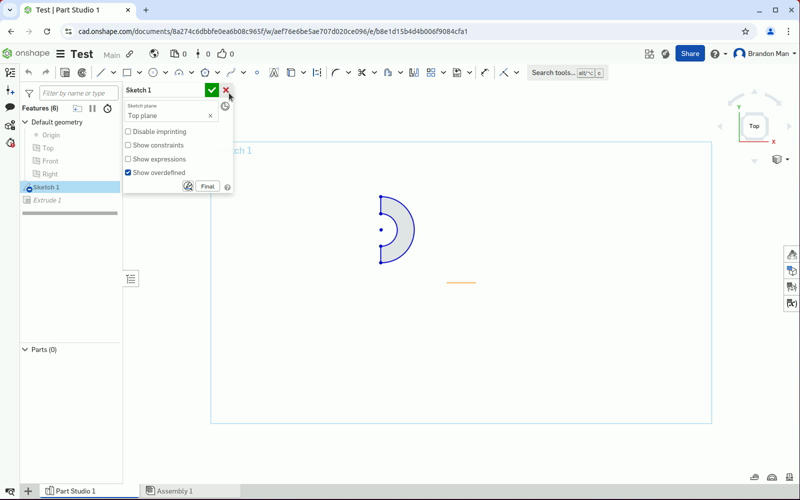
key(shift+s)
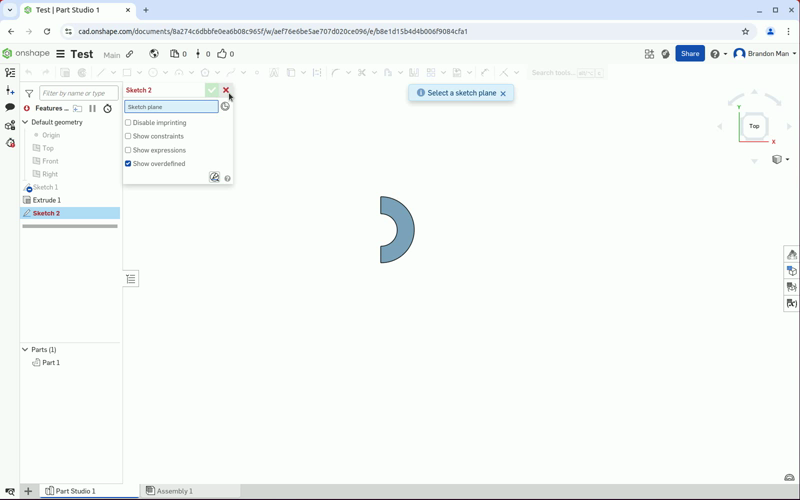
mouse_move(73, 150)
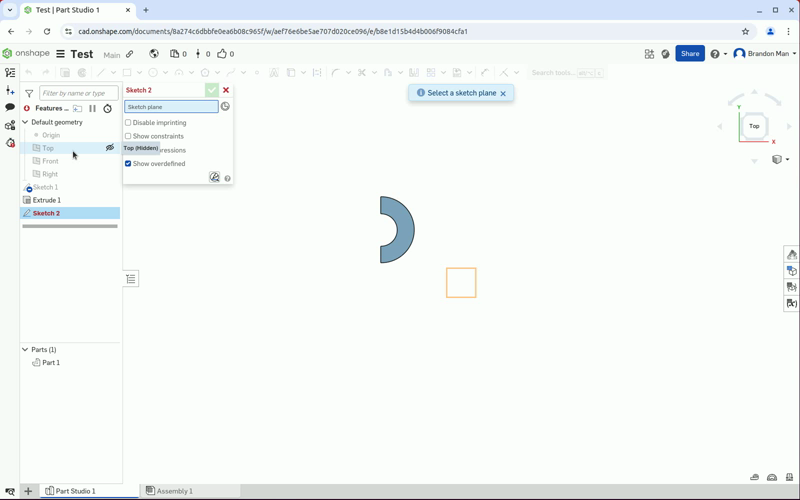
click(73, 150)
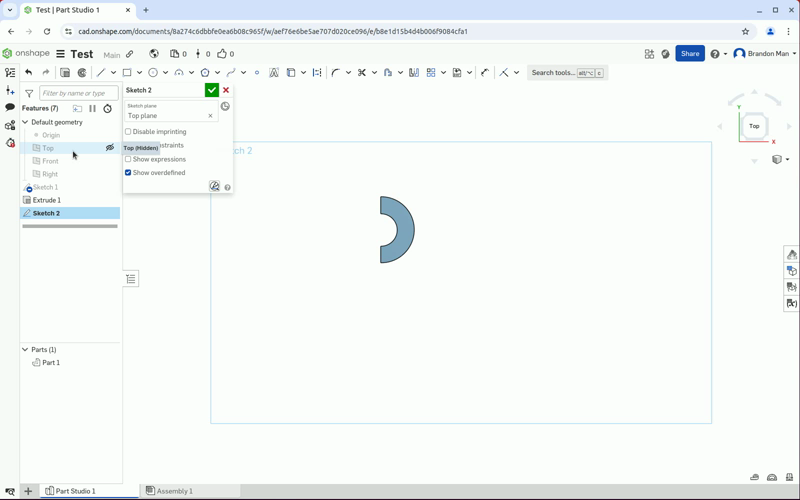
mouse_move(73, 352)
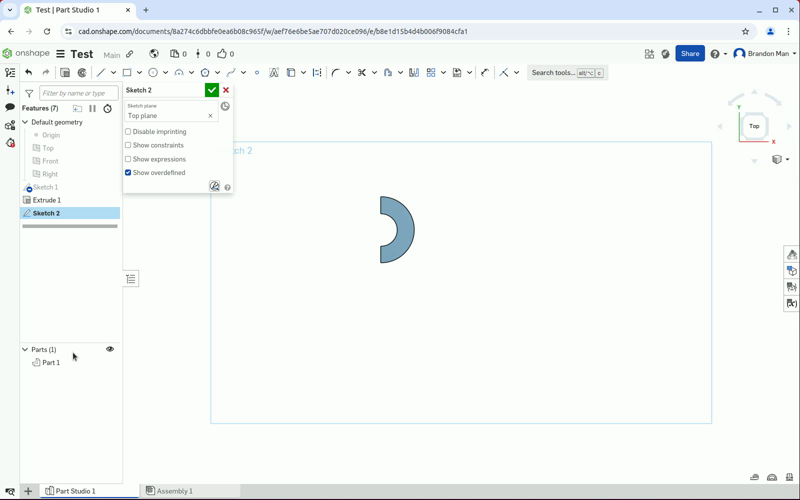
key(y)
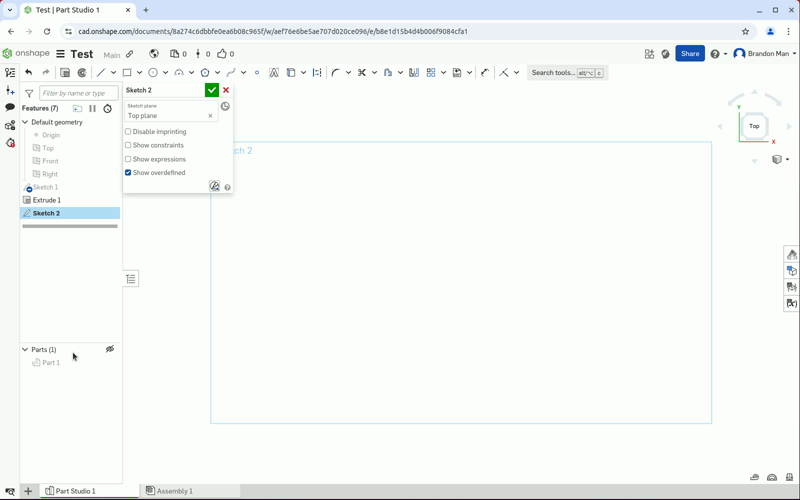
key(a)
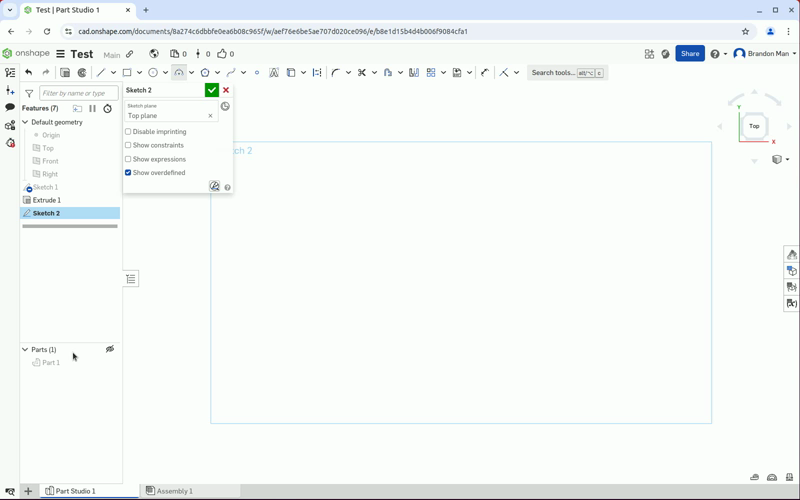
key_down(shift)
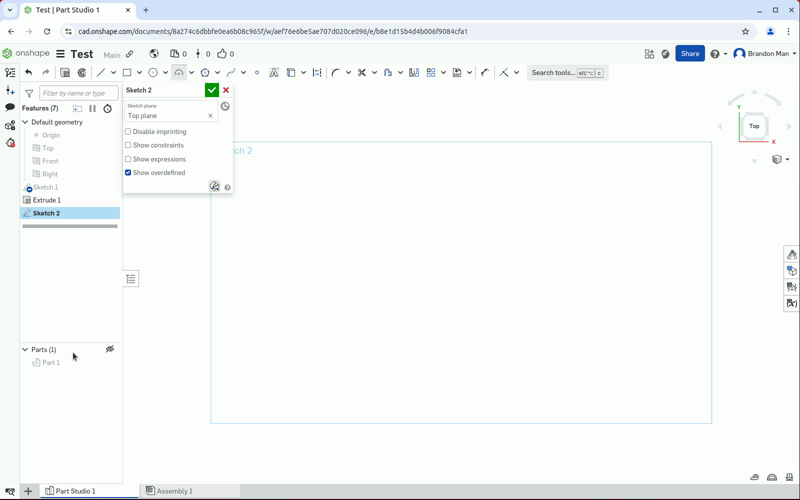
mouse_move(380, 262)
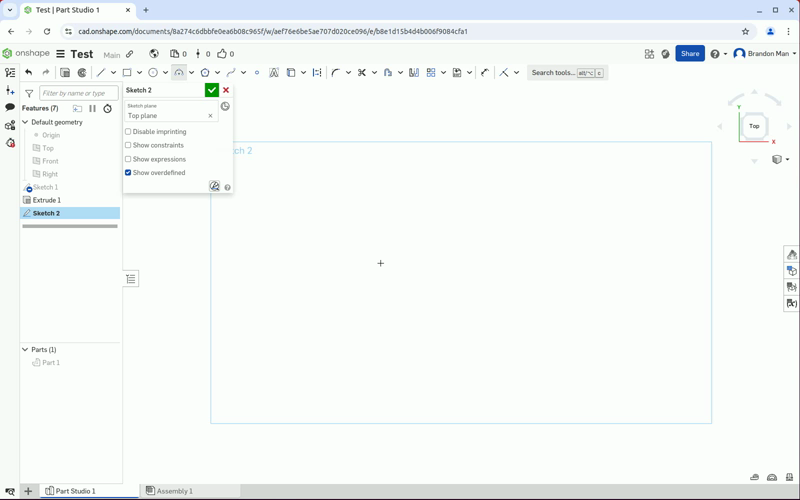
click(380, 262)
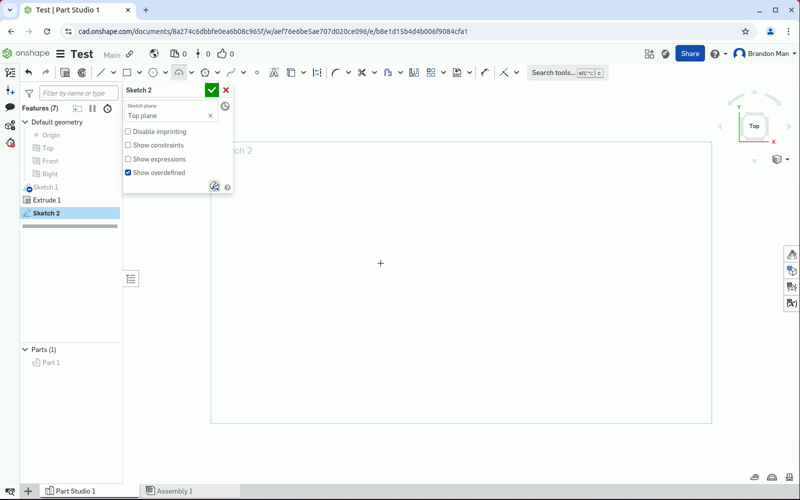
key_up(shift)
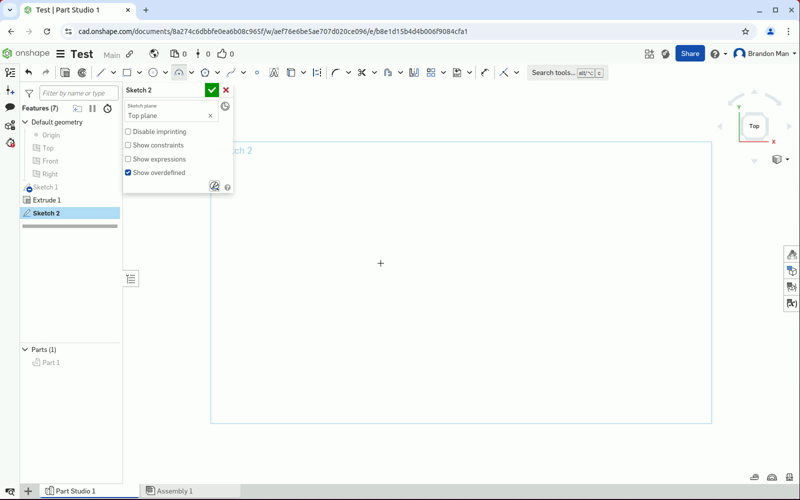
key_down(shift)
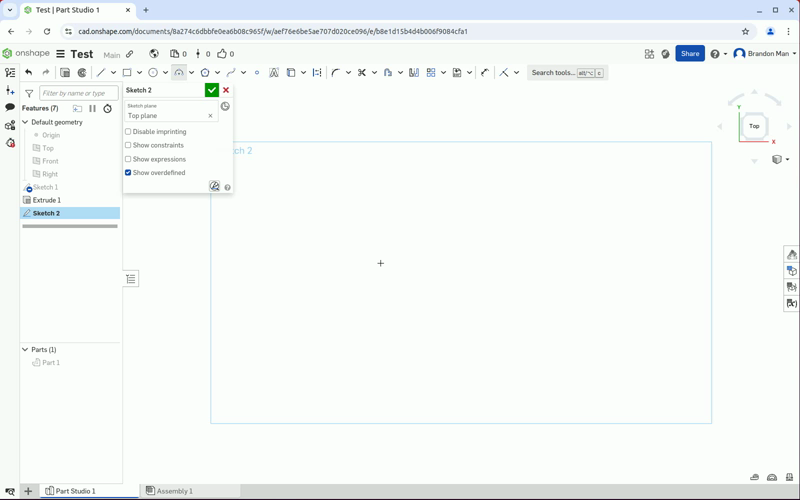
mouse_move(380, 196)
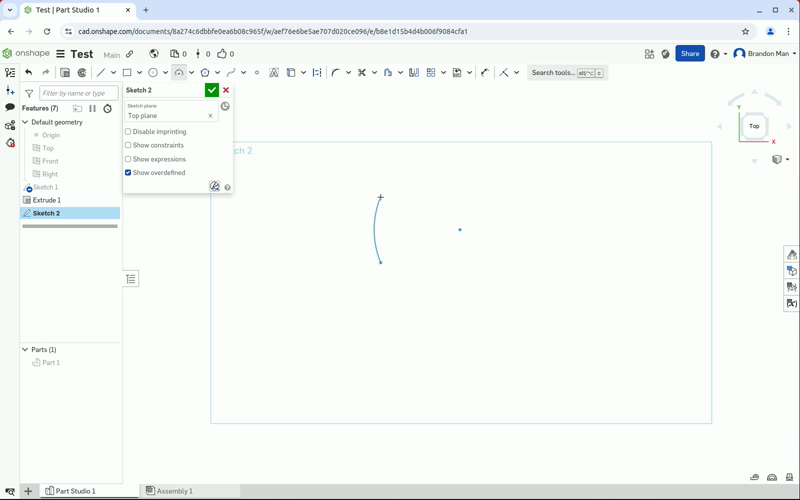
click(380, 196)
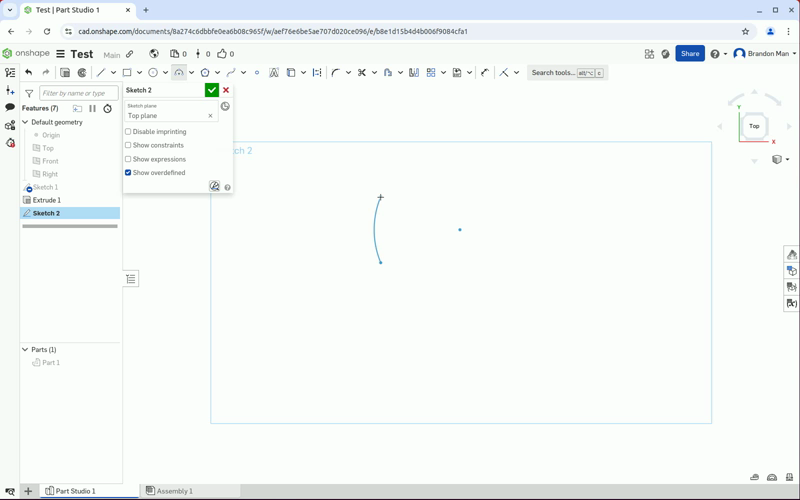
mouse_move(414, 229)
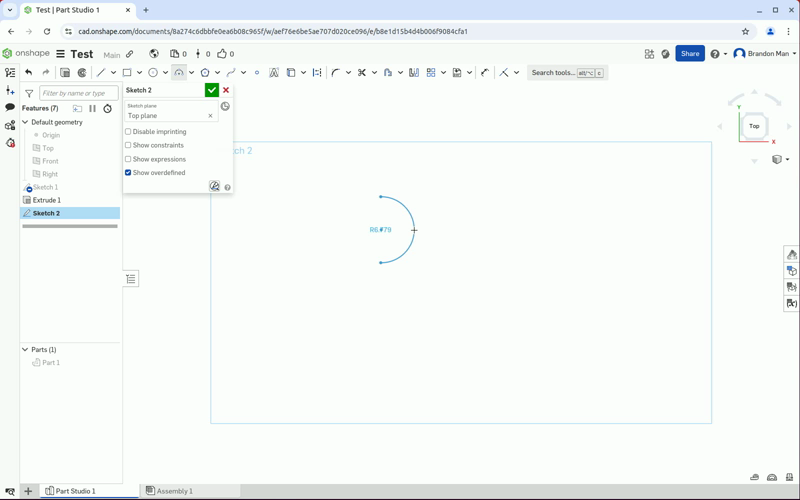
click(414, 229)
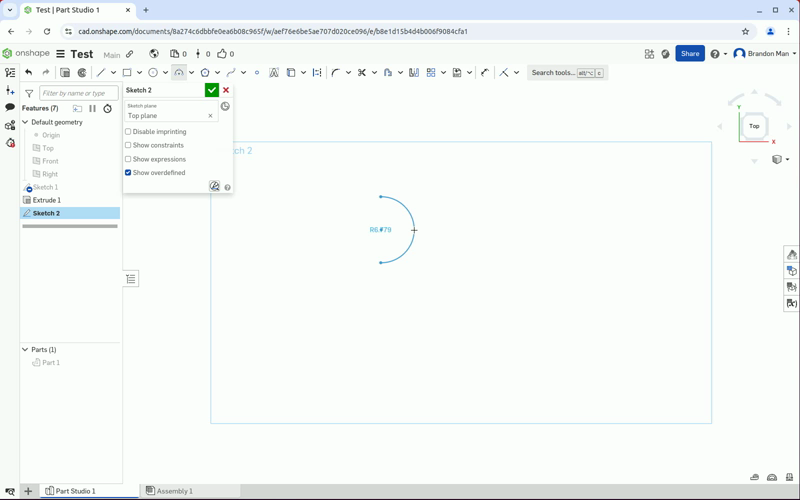
key_up(shift)
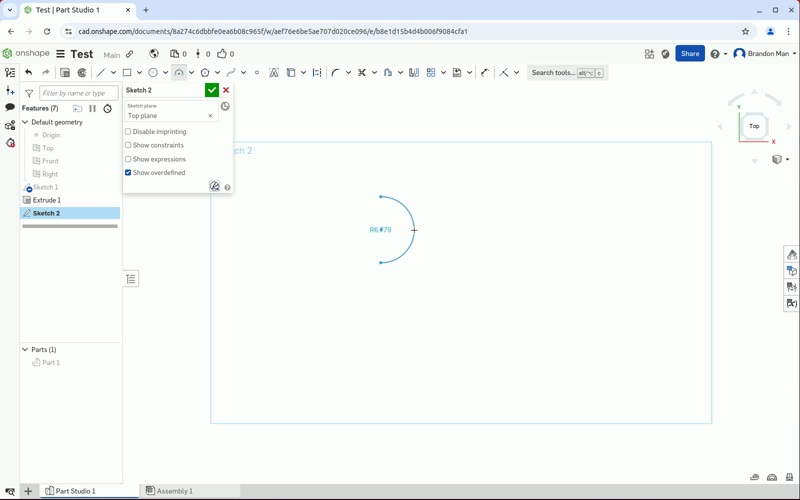
key(esc)
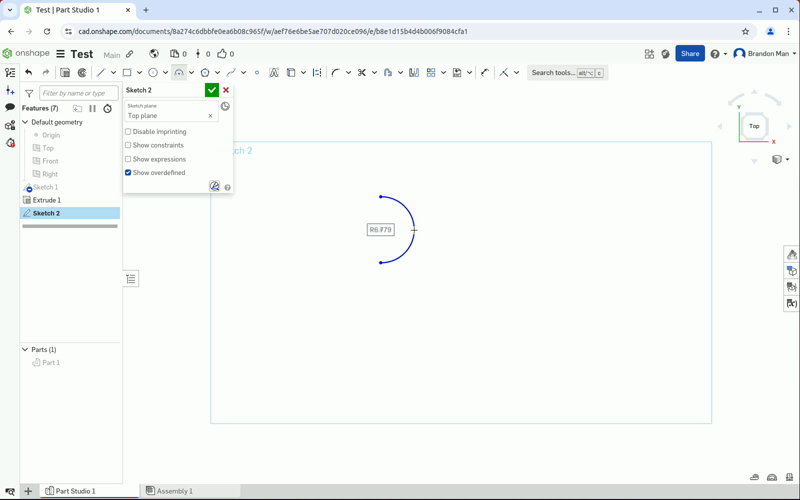
key(l)
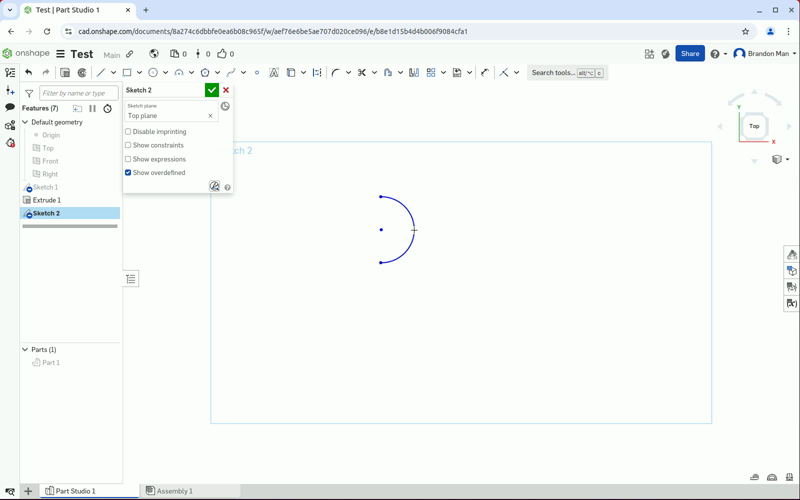
mouse_move(380, 196)
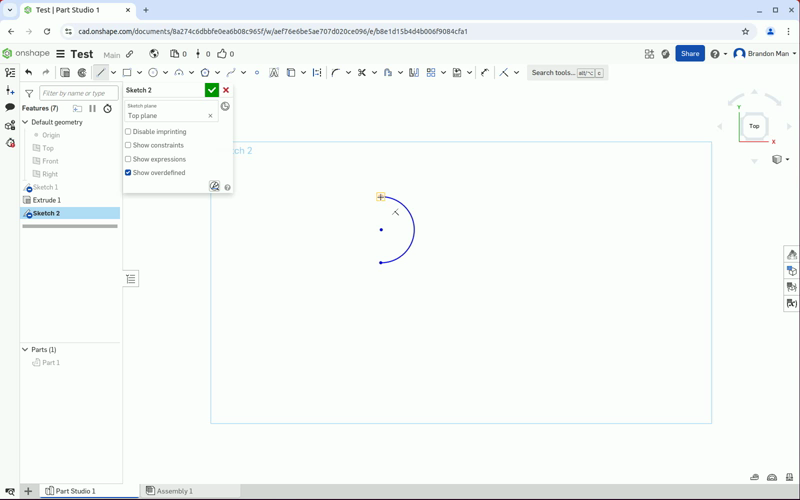
click(380, 196)
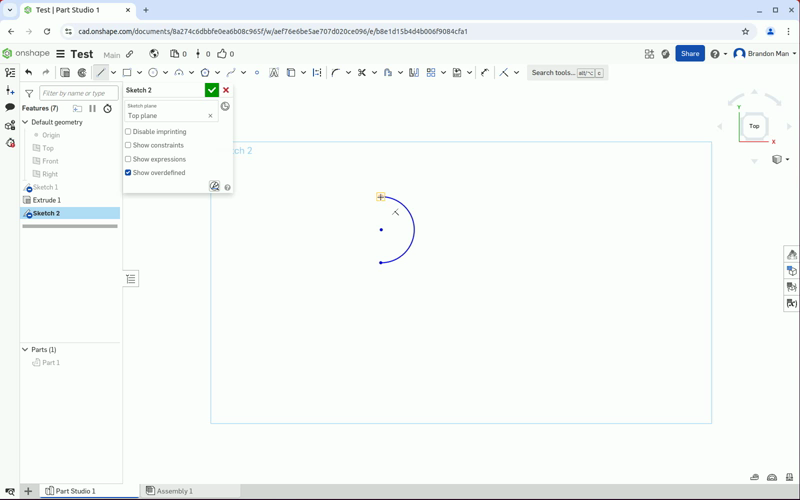
key_down(shift)
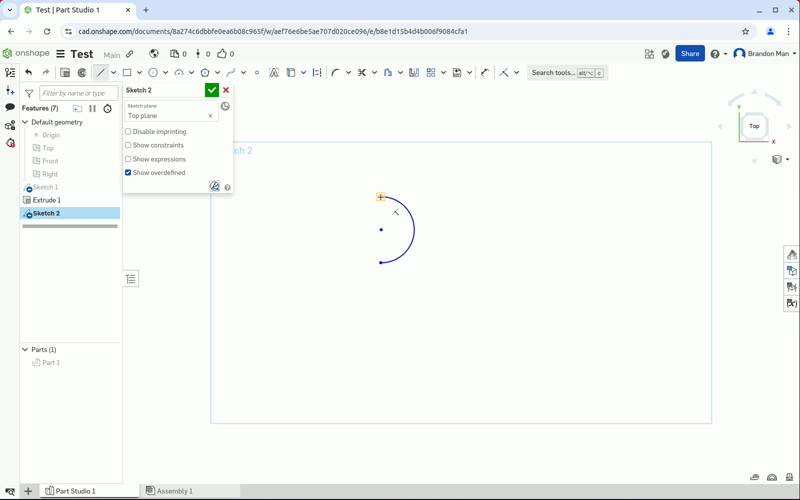
mouse_move(410, 196)
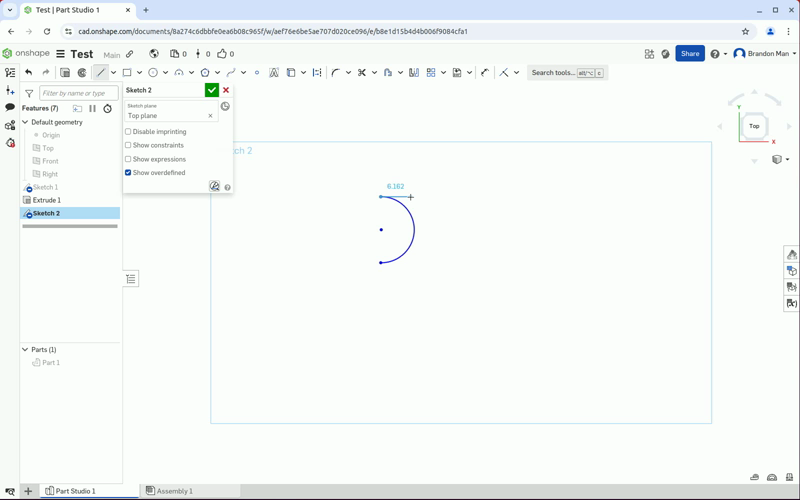
mouse_move(380, 213)
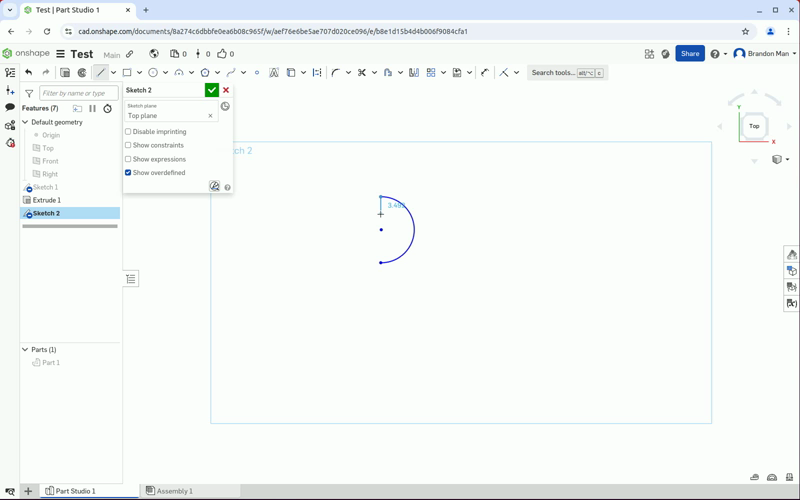
click(380, 213)
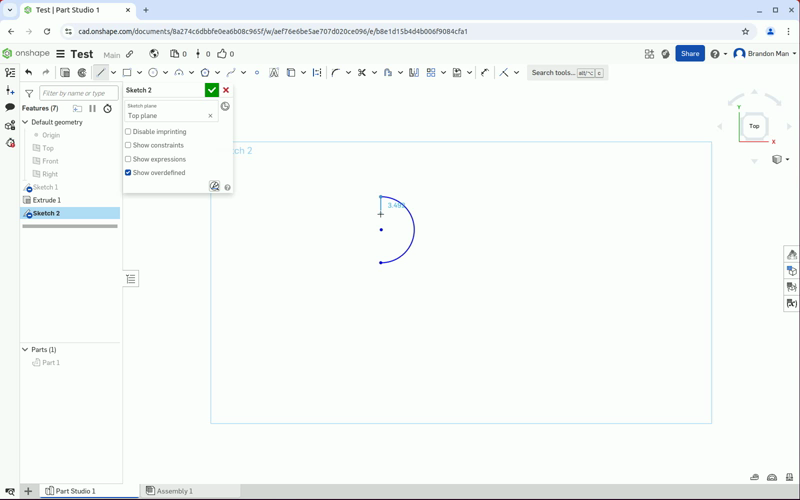
key_up(shift)
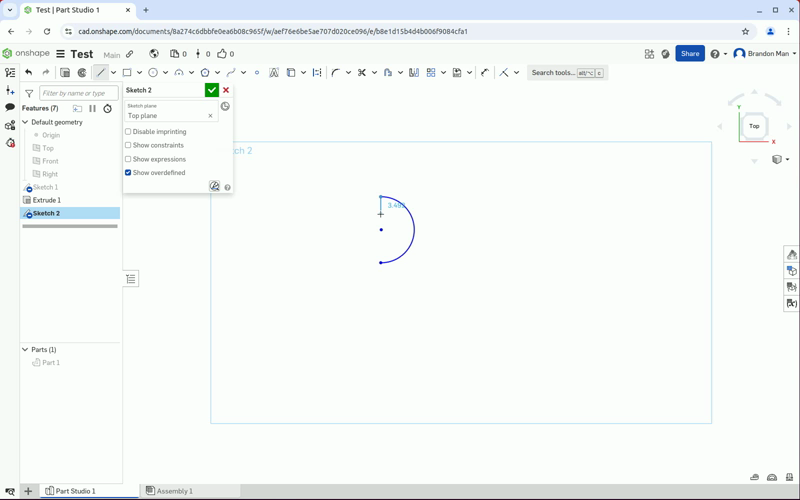
key(esc)
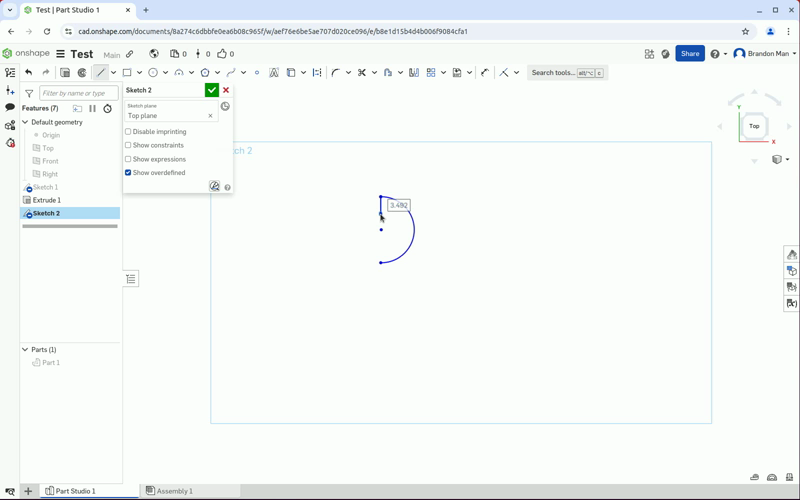
key(a)
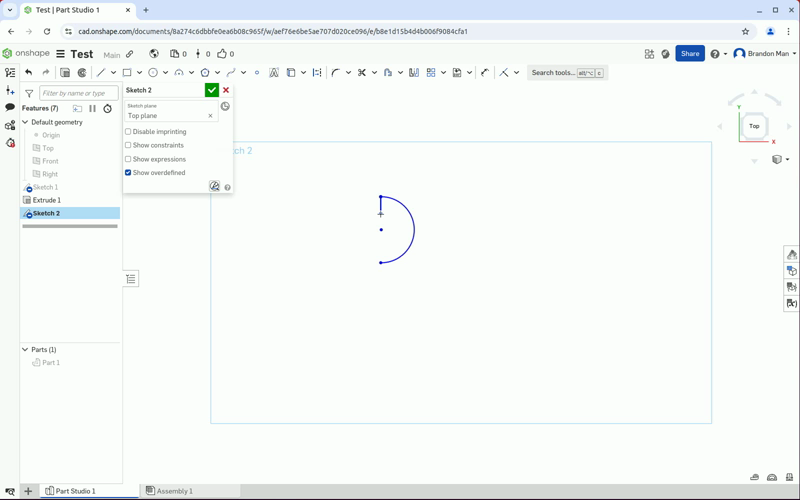
mouse_move(380, 213)
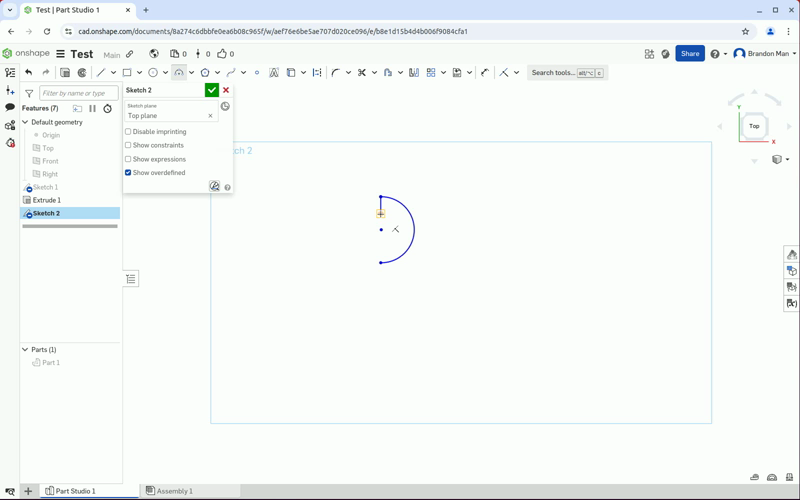
click(380, 213)
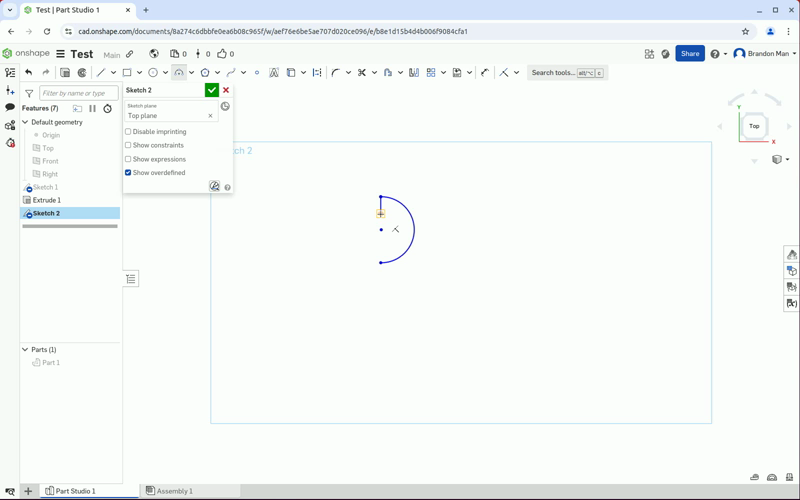
key_down(shift)
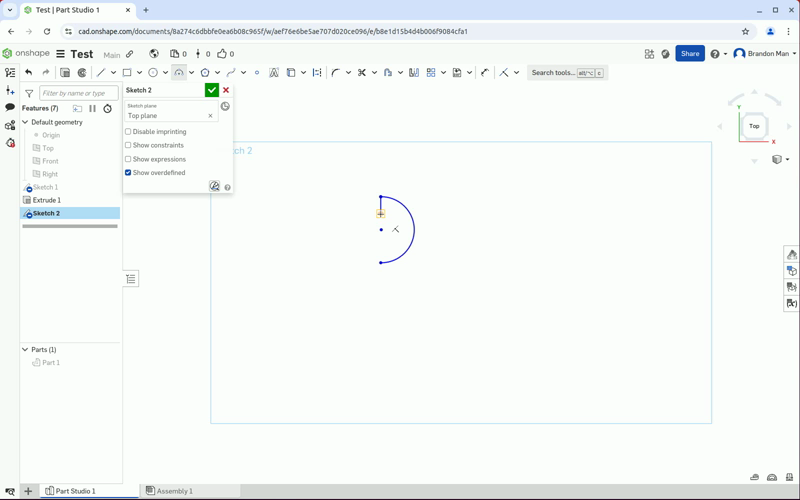
mouse_move(380, 246)
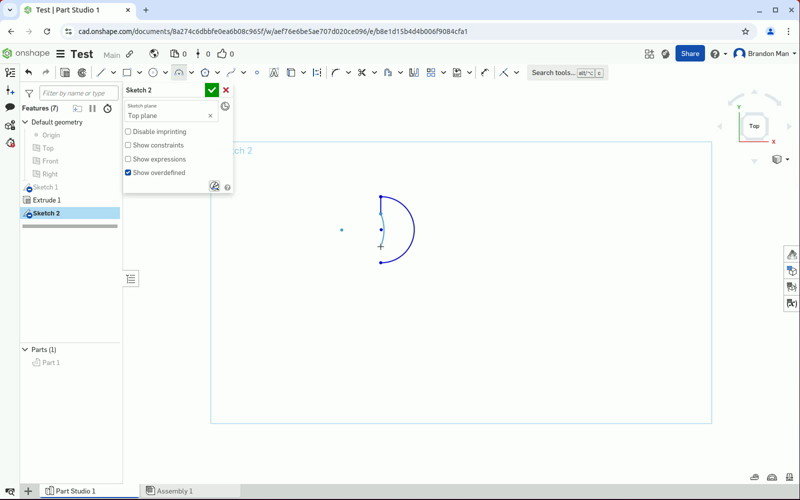
click(380, 246)
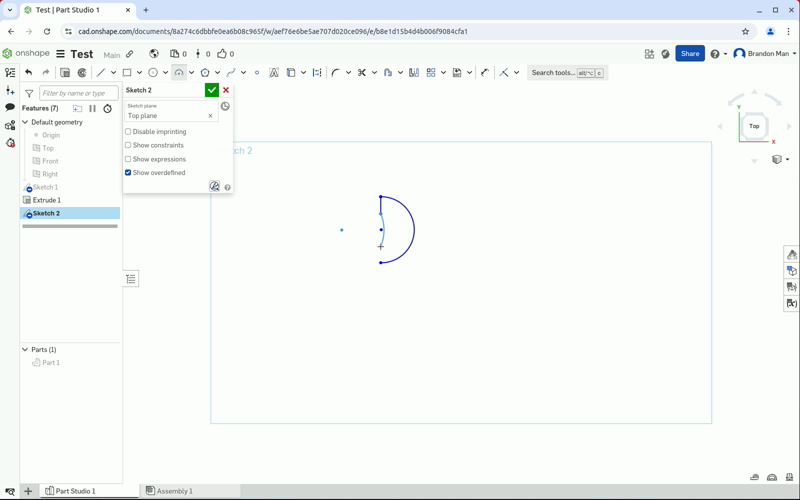
mouse_move(397, 229)
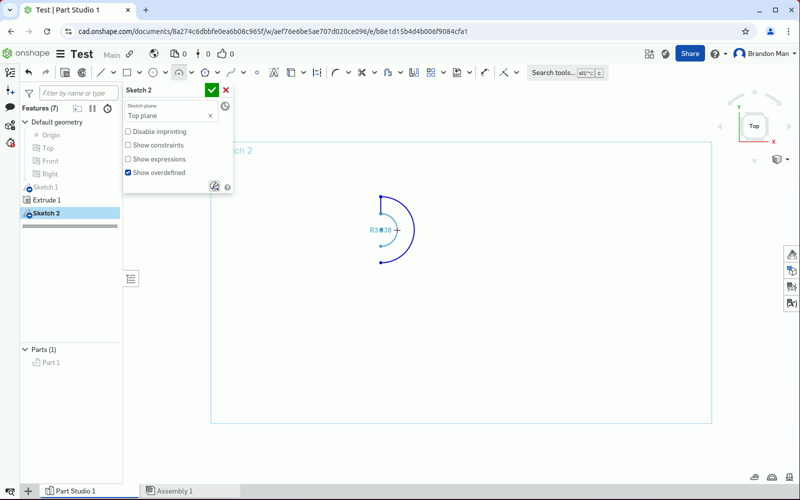
click(397, 229)
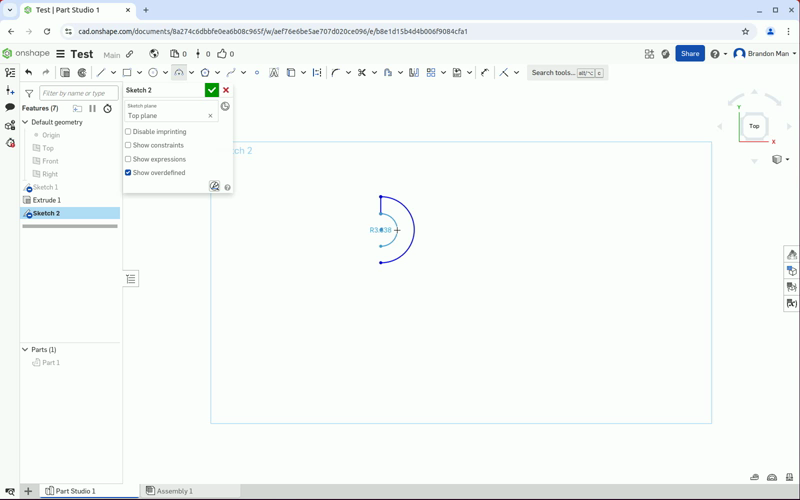
key_up(shift)
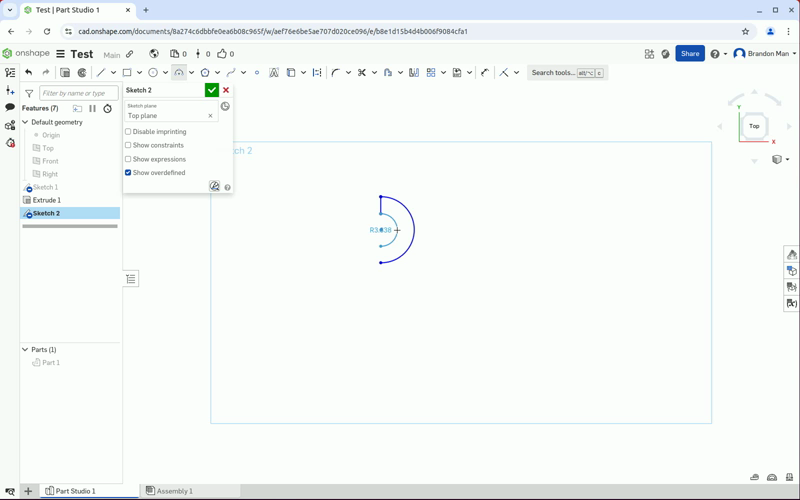
key(esc)
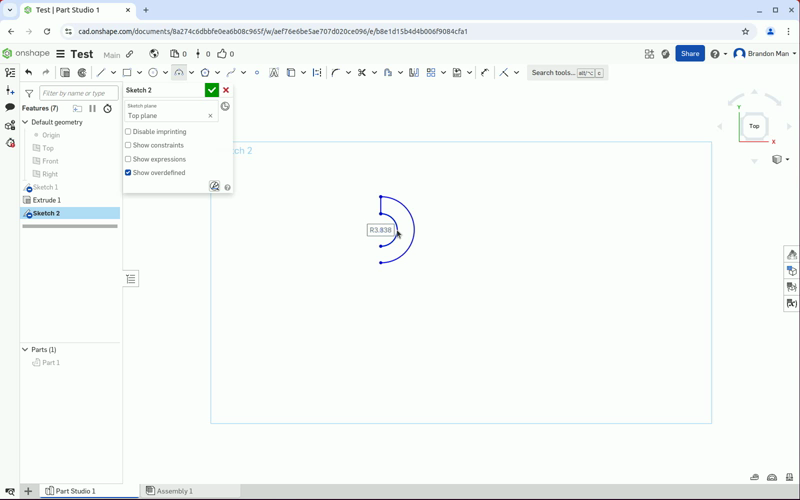
key(l)
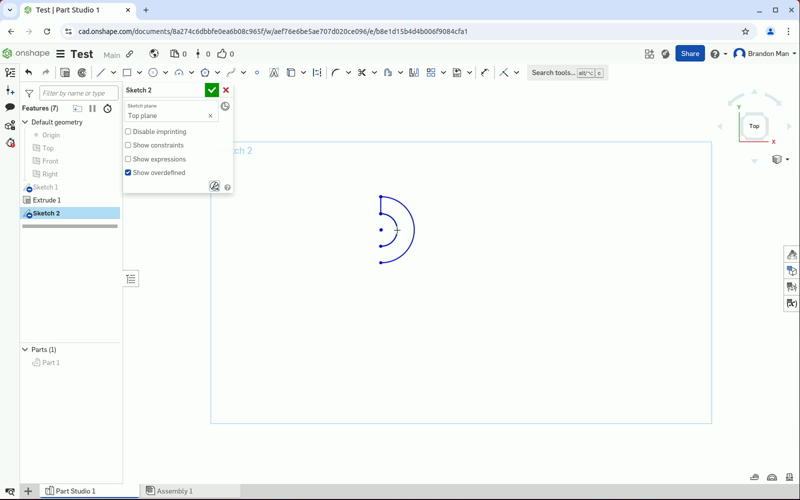
mouse_move(380, 246)
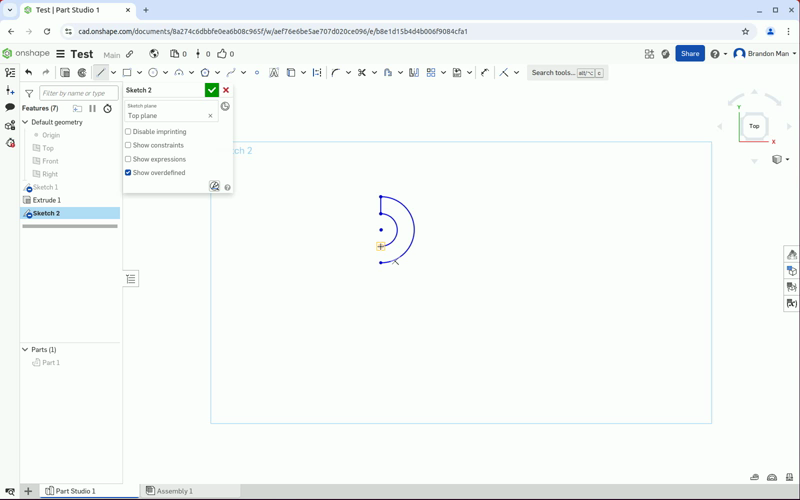
click(380, 246)
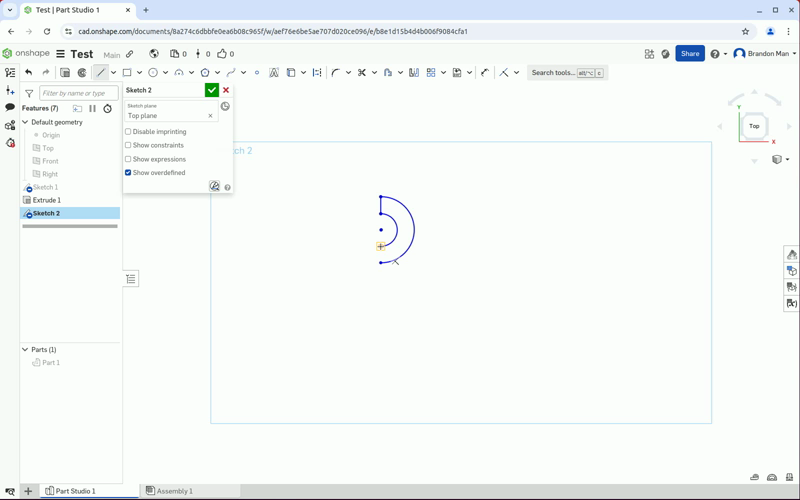
mouse_move(410, 246)
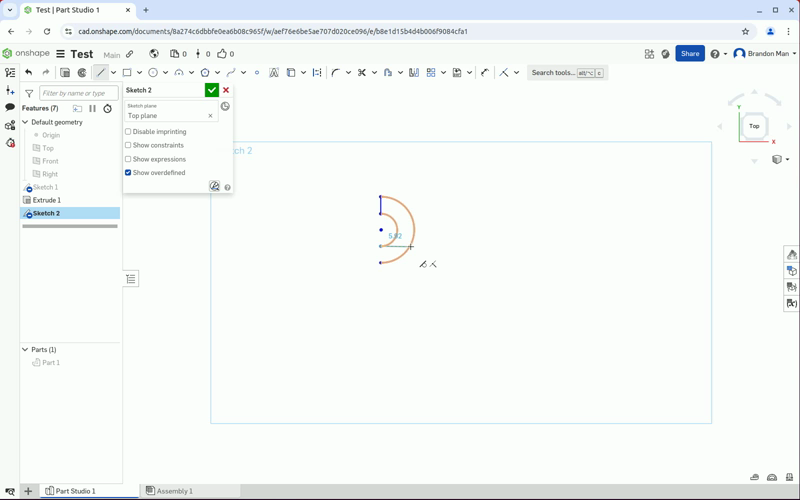
key_down(shift)
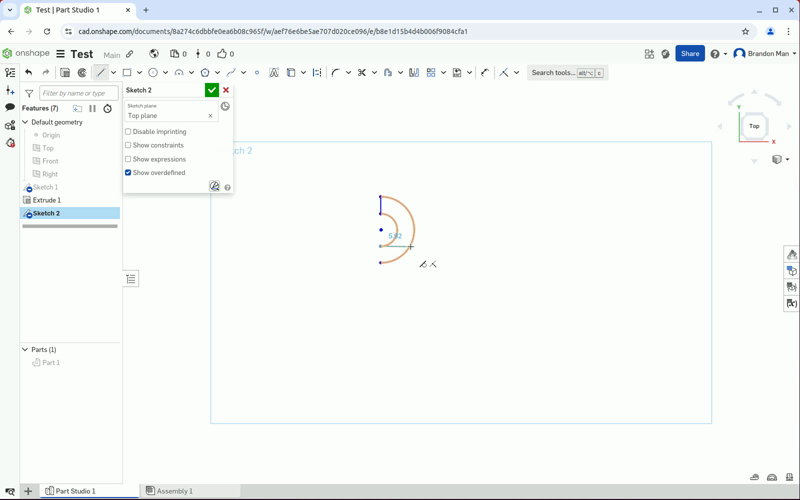
mouse_move(380, 262)
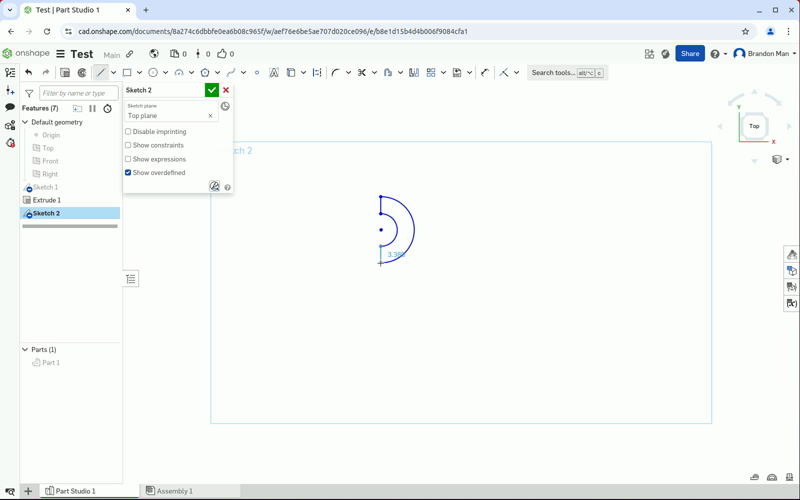
key_up(shift)
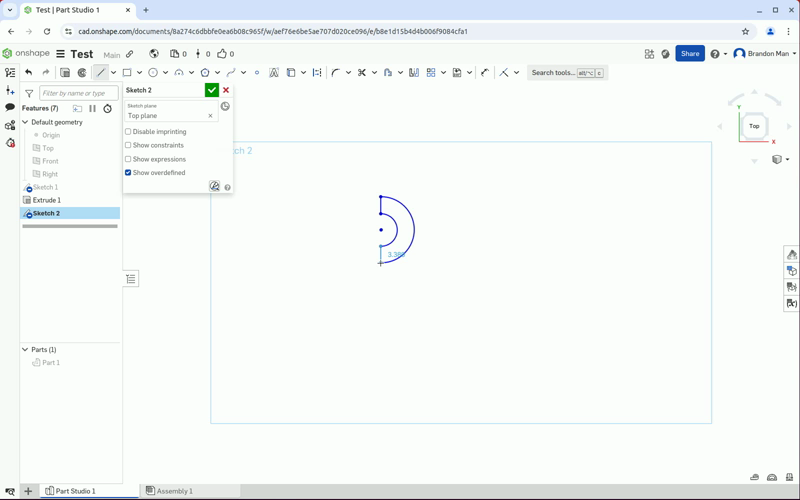
click(380, 262)
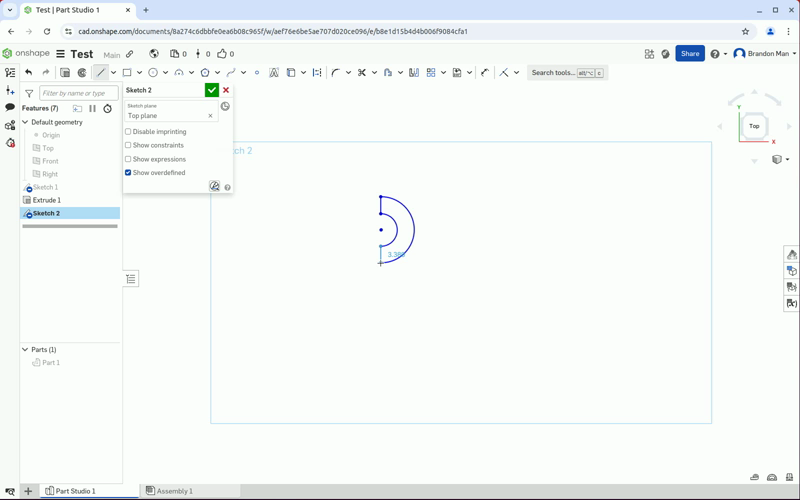
key(esc)
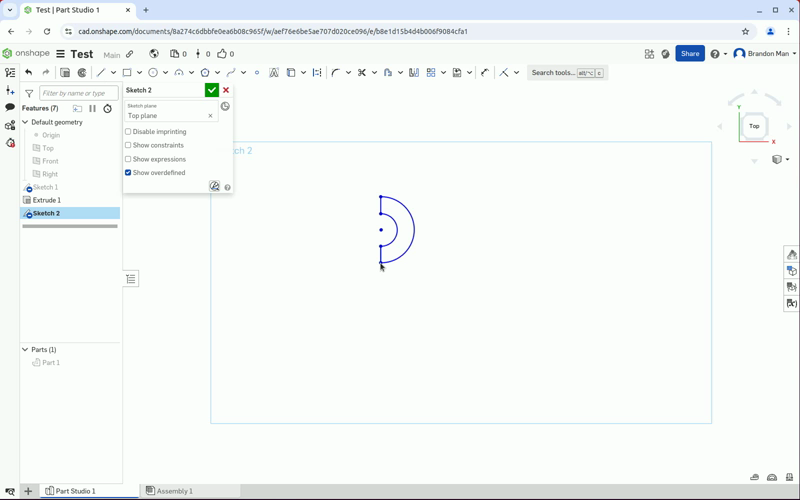
mouse_move(404, 237)
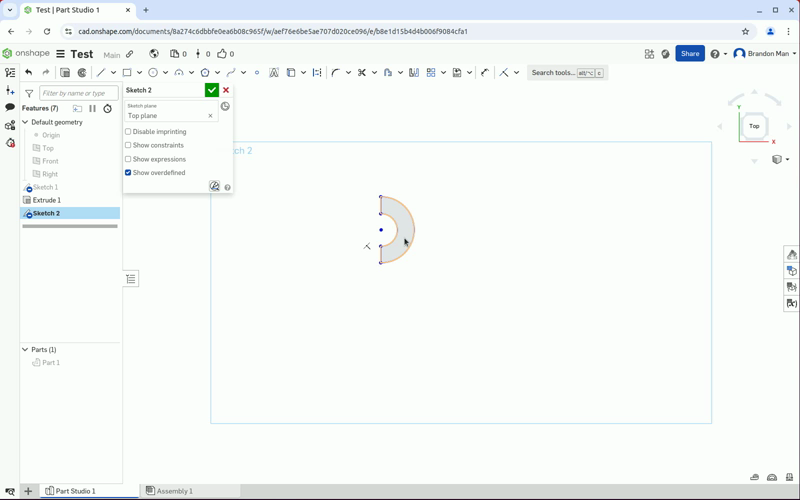
scroll(6)
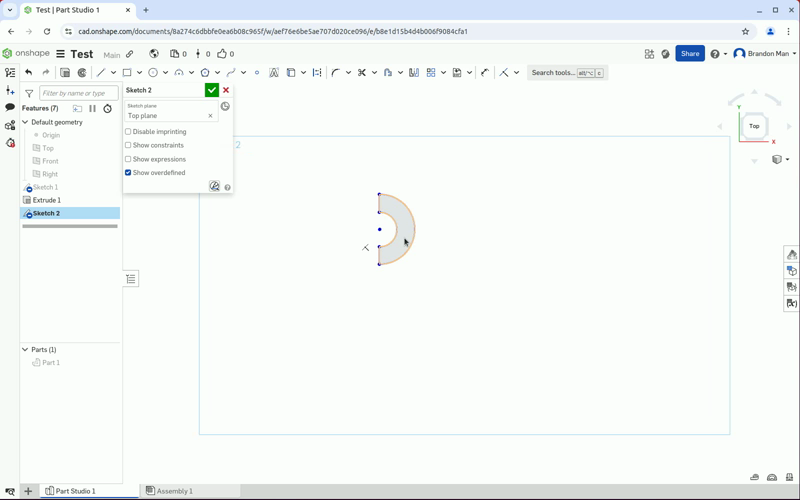
scroll(6)
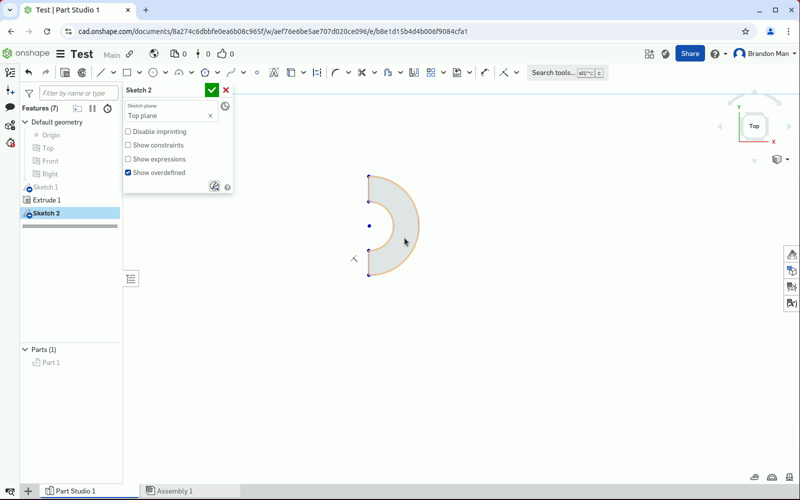
scroll(6)
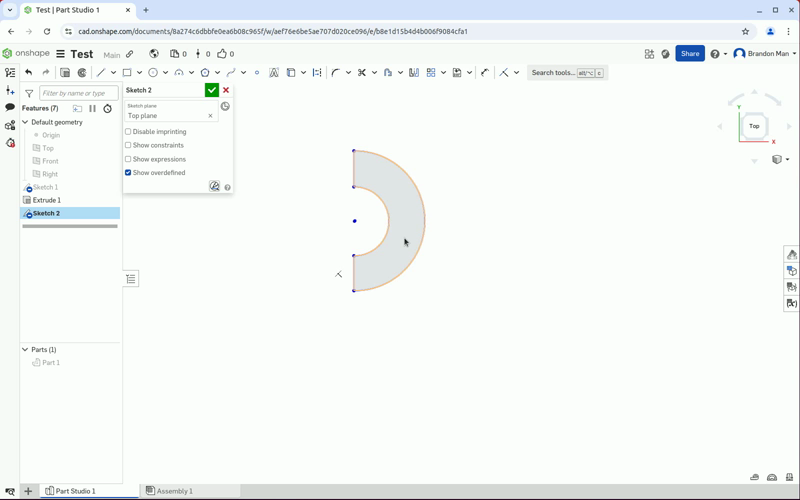
scroll(6)
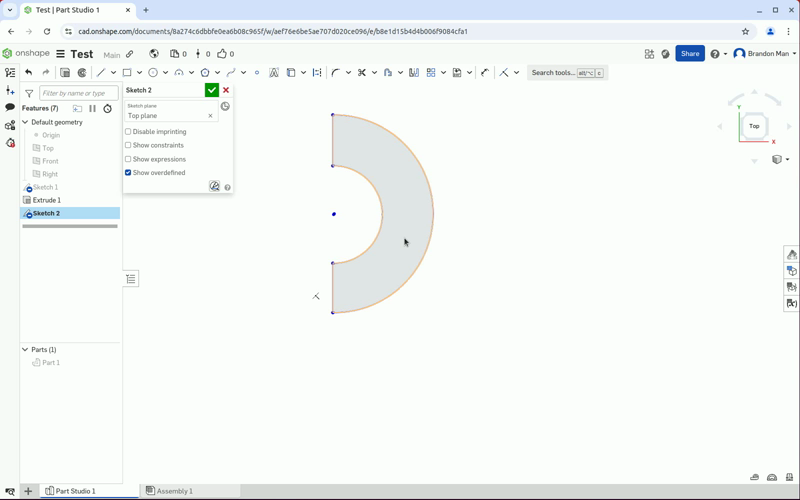
scroll(6)
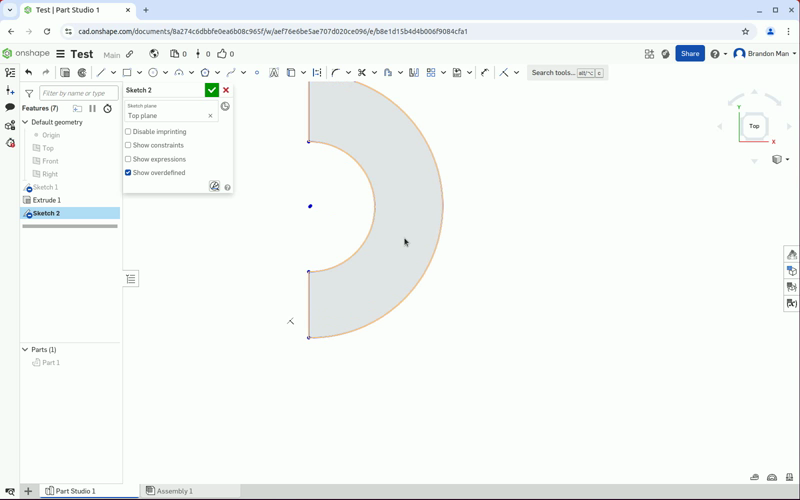
scroll(6)
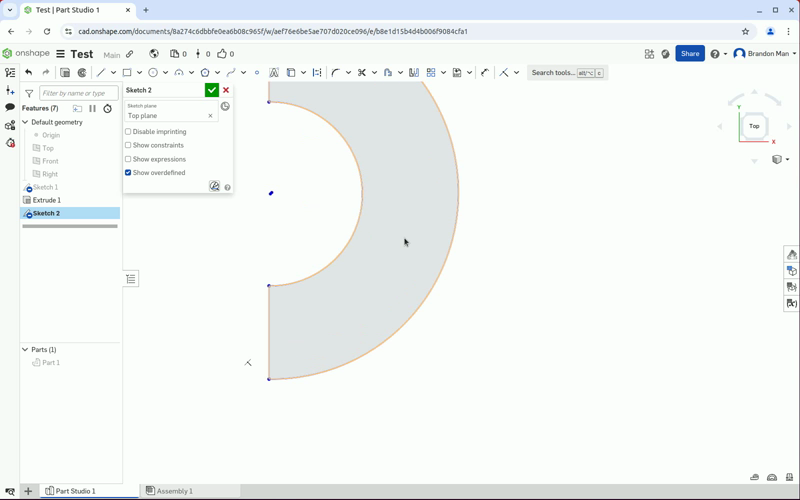
scroll(6)
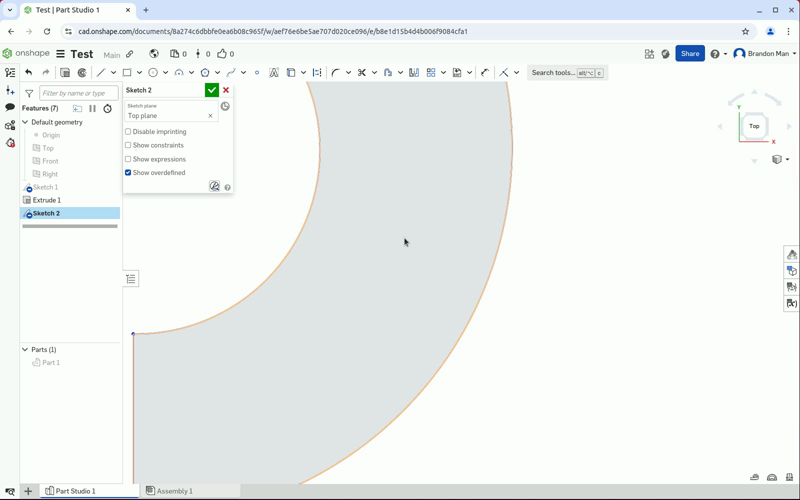
click(404, 237)
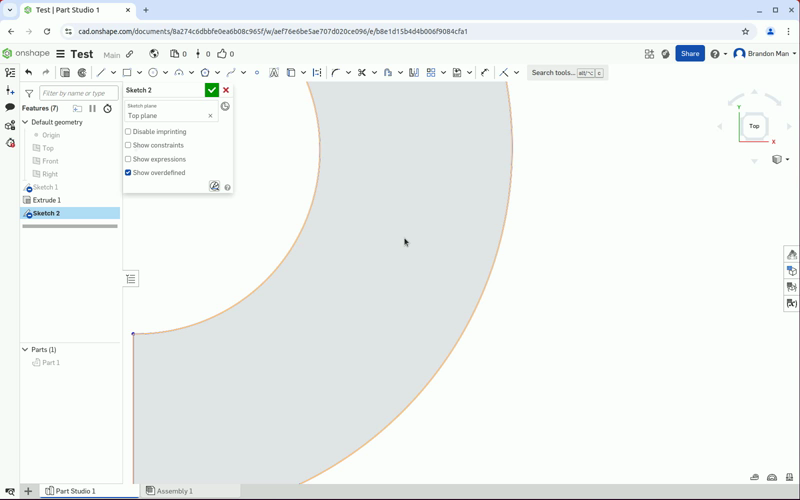
scroll(-6)
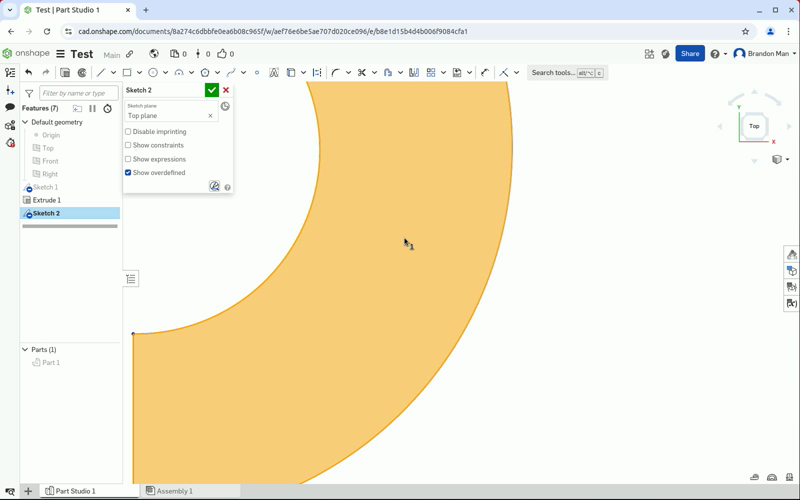
scroll(-6)
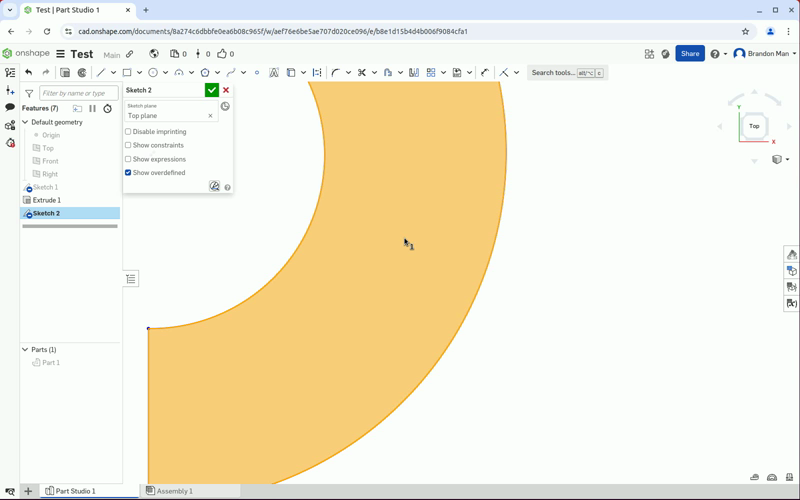
scroll(-6)
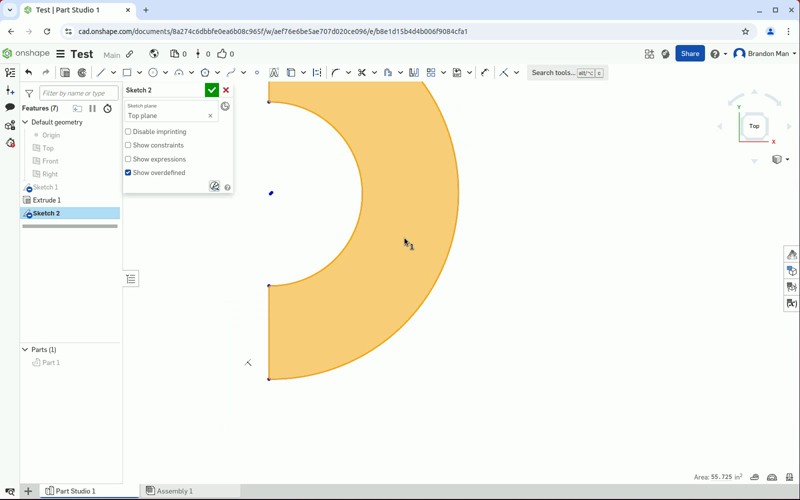
scroll(-6)
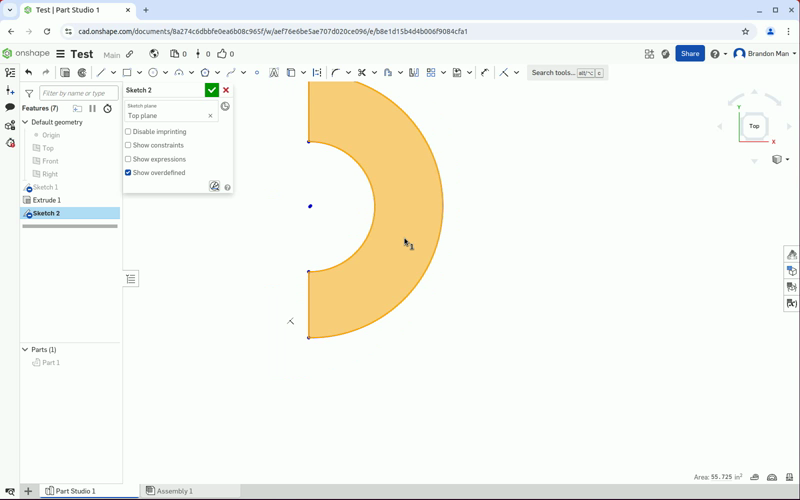
scroll(-6)
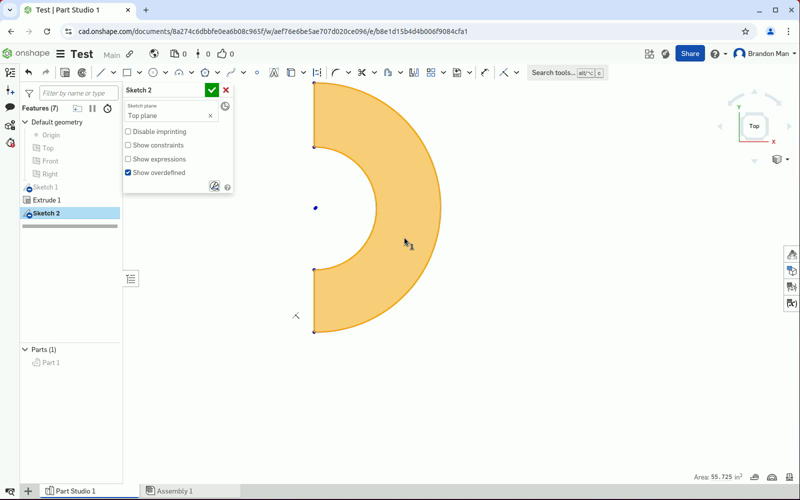
scroll(-6)
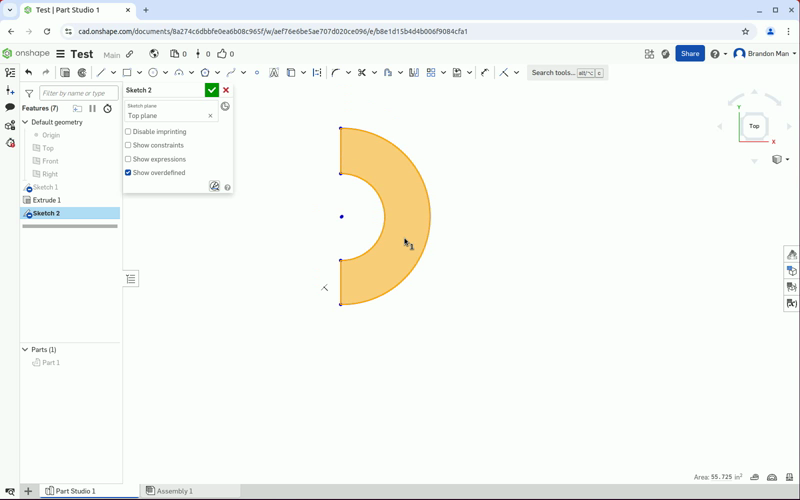
scroll(-6)
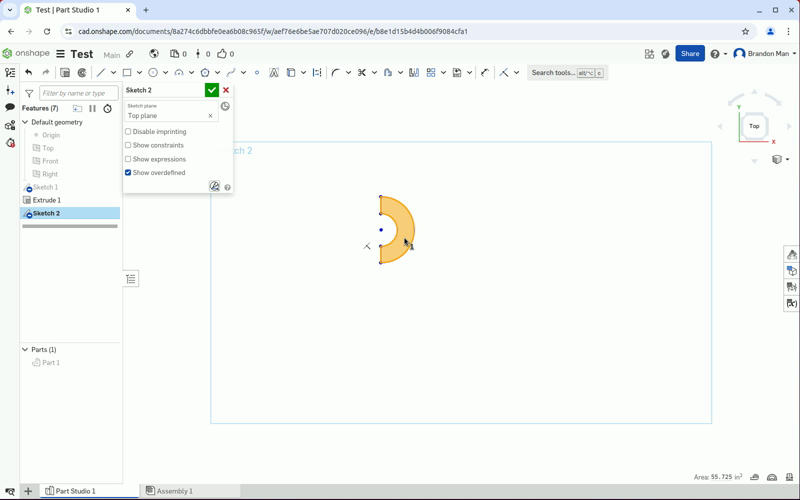
mouse_move(73, 352)
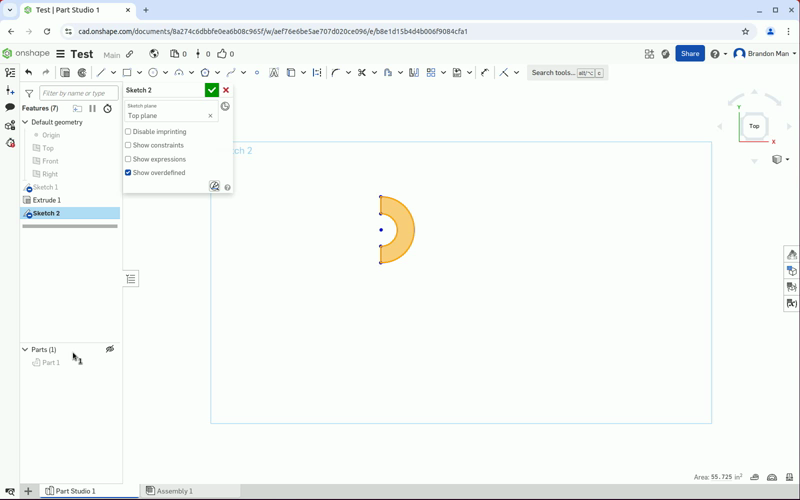
key(shift+y)
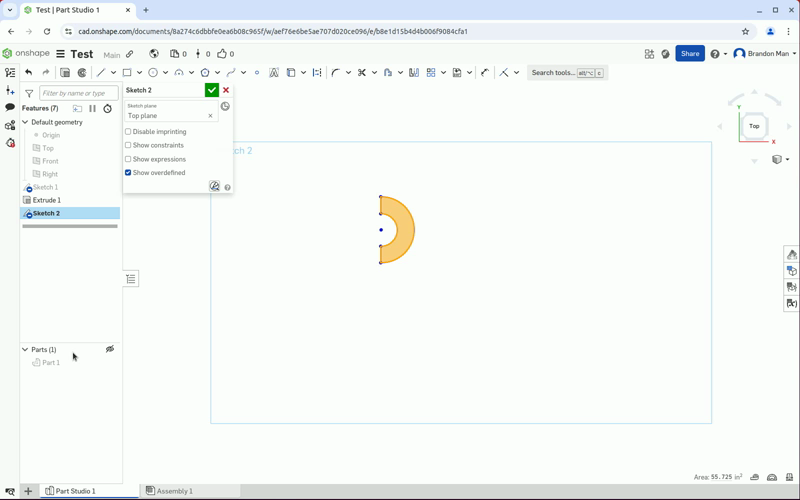
key(shift+e)
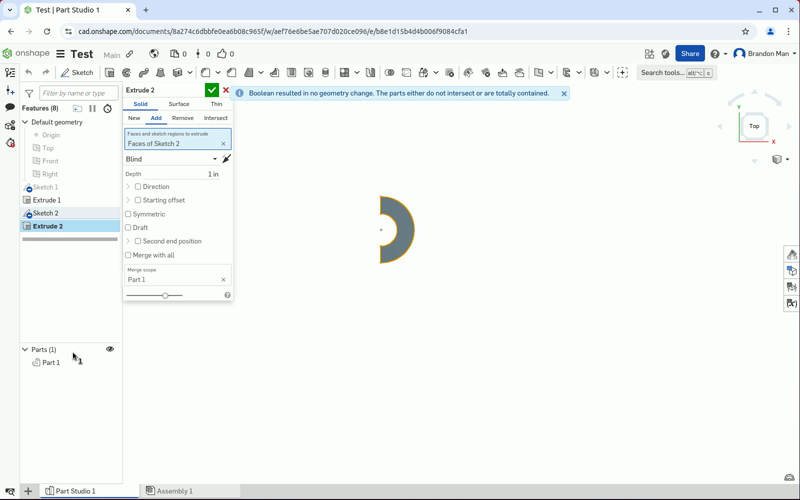
mouse_move(143, 106)
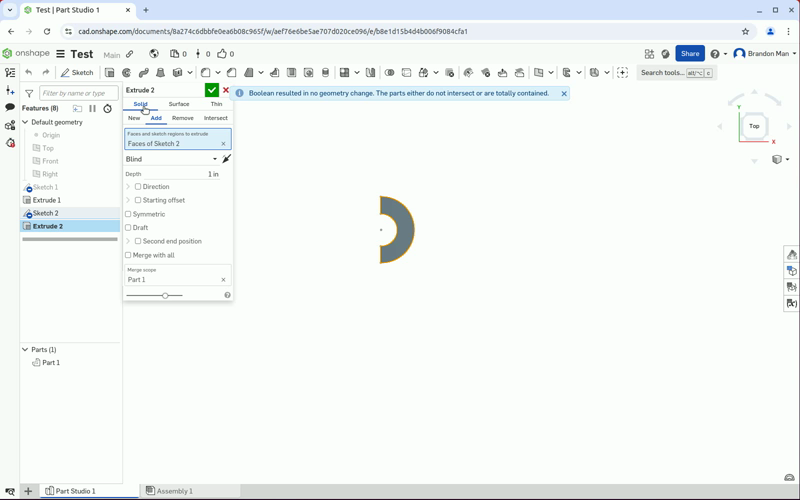
click(143, 106)
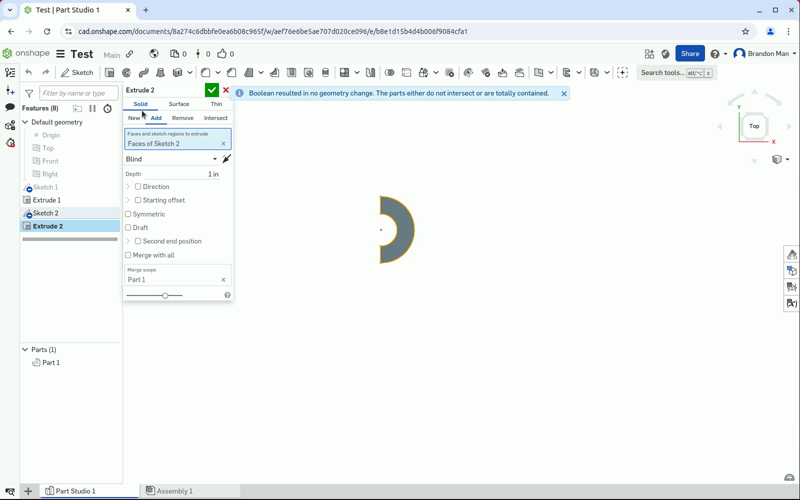
mouse_move(137, 120)
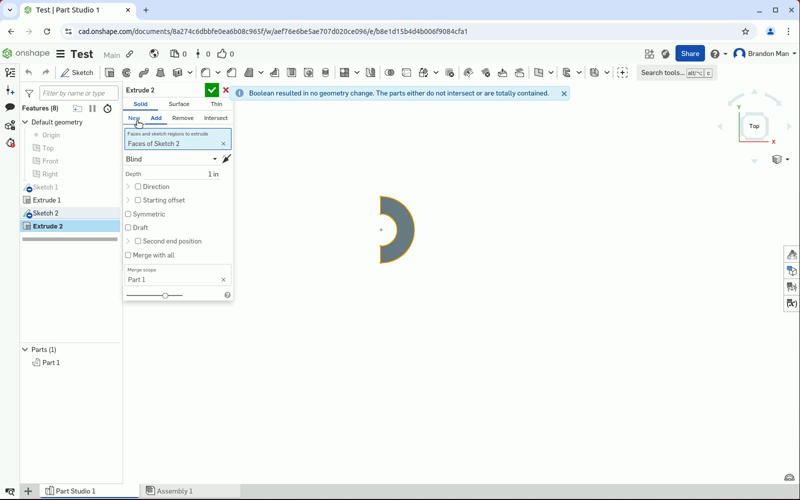
click(137, 120)
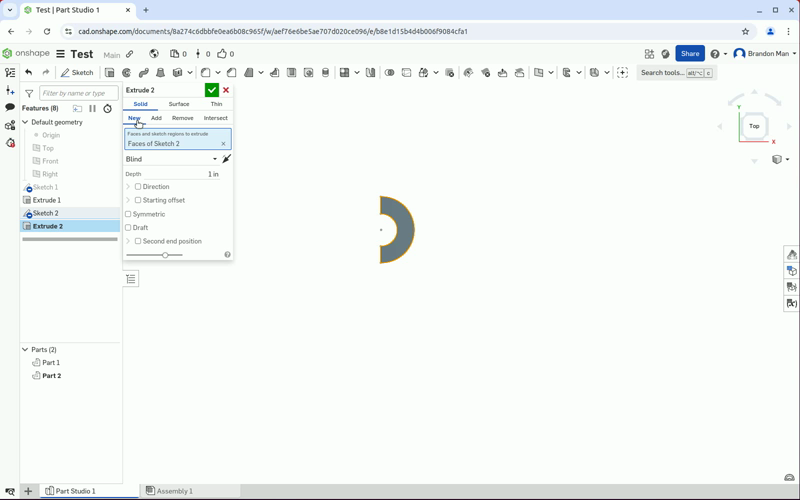
key(tab, 4)
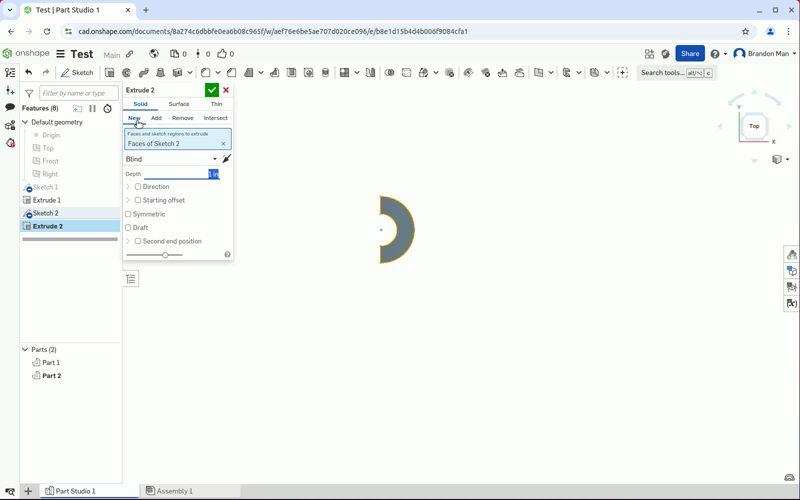
text(13.48)
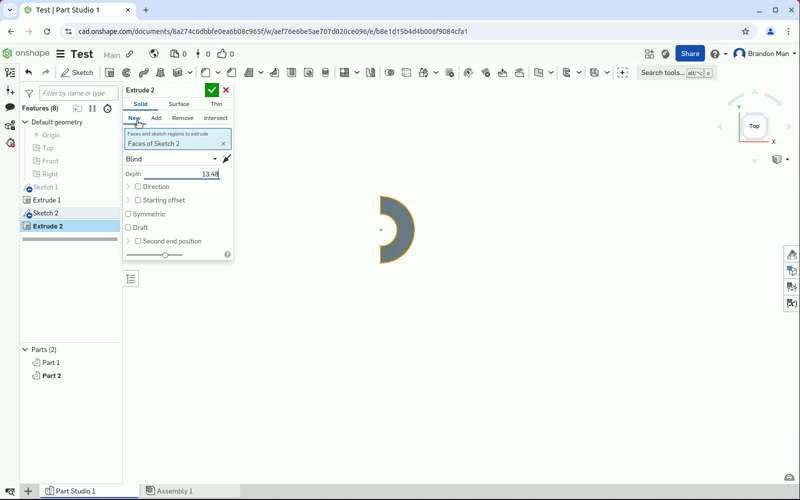
key(enter)
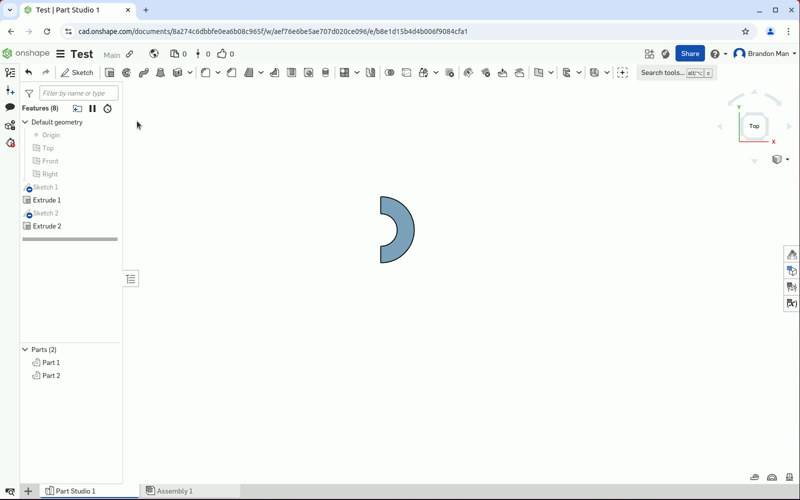
key(shift+h)
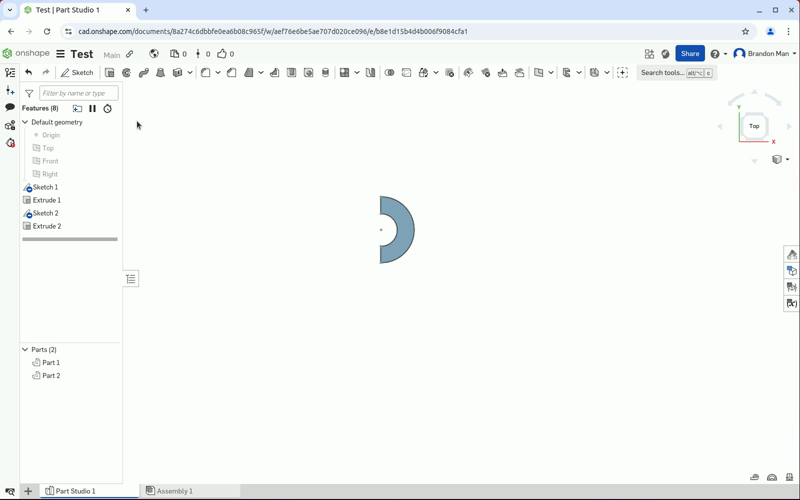
key(shift+h)
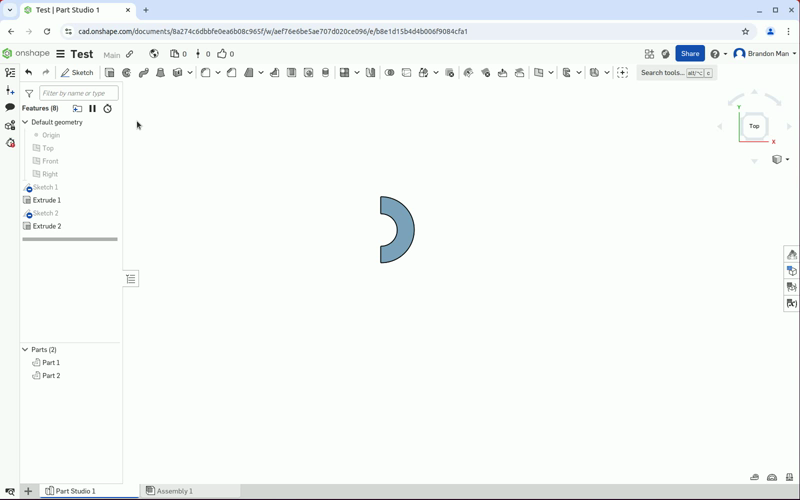
mouse_move(73, 189)
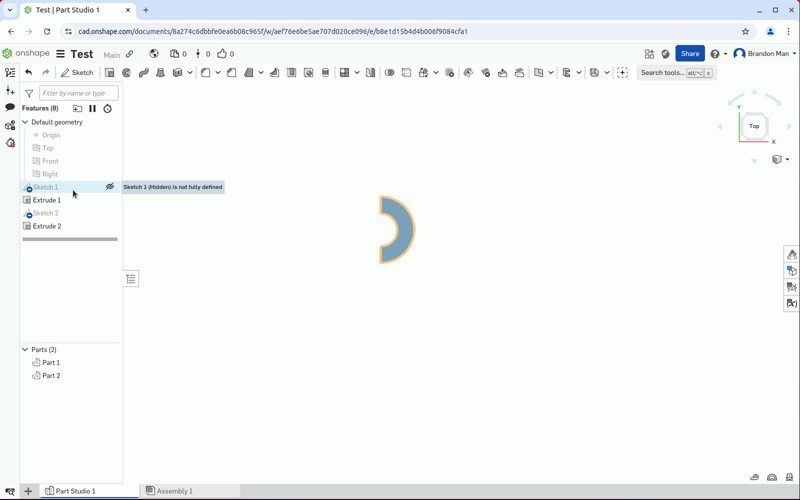
click(73, 189)
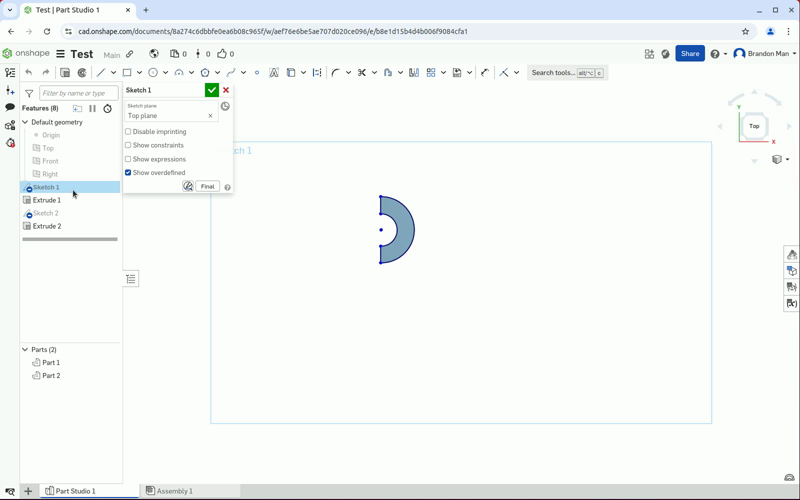
mouse_move(229, 92)
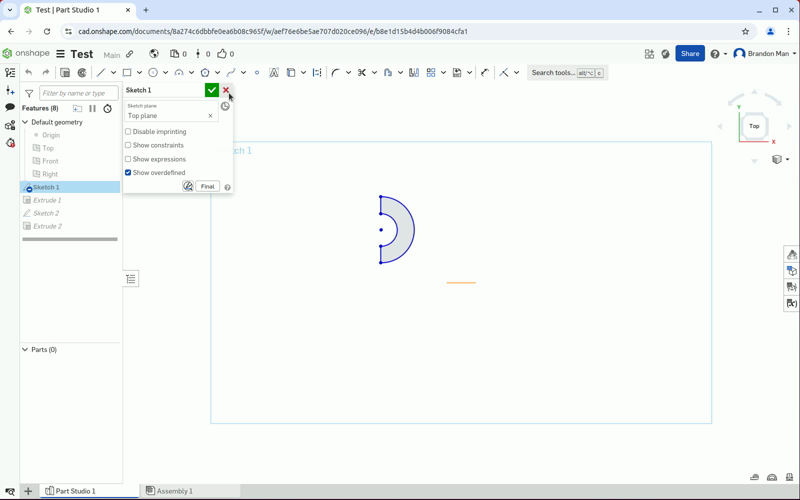
click(229, 92)
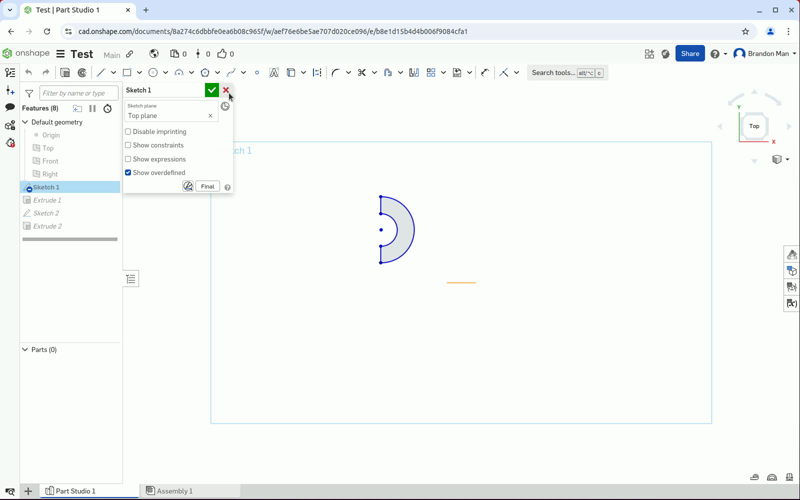
key(shift+s)
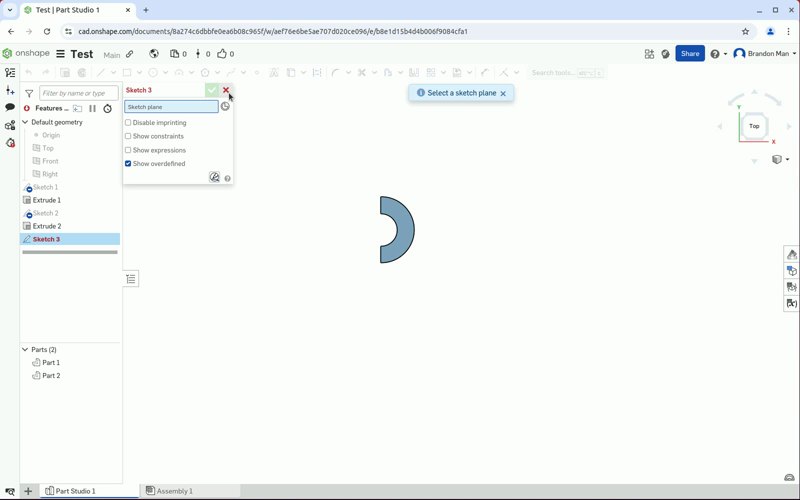
mouse_move(73, 150)
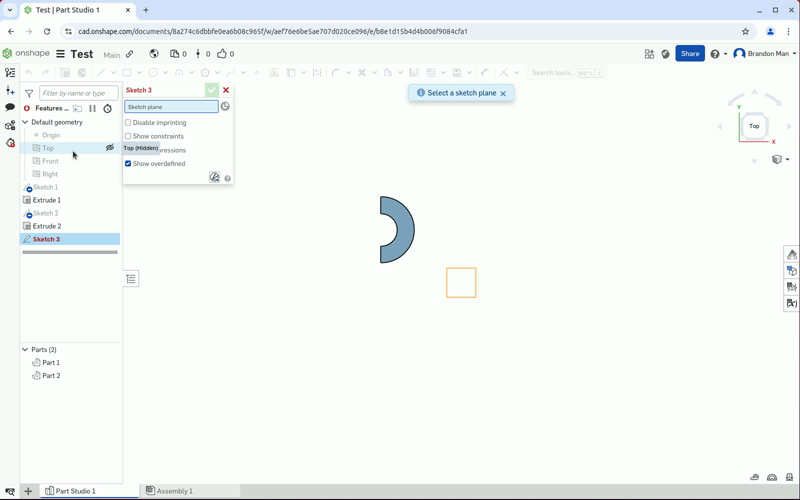
click(73, 150)
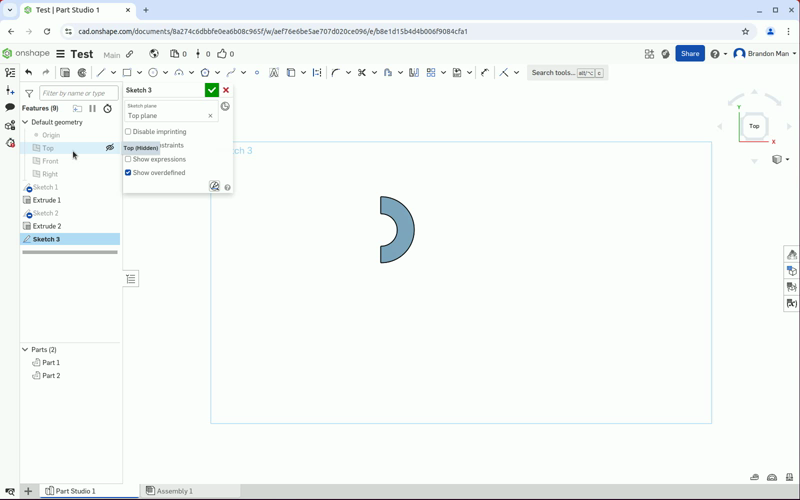
mouse_move(73, 352)
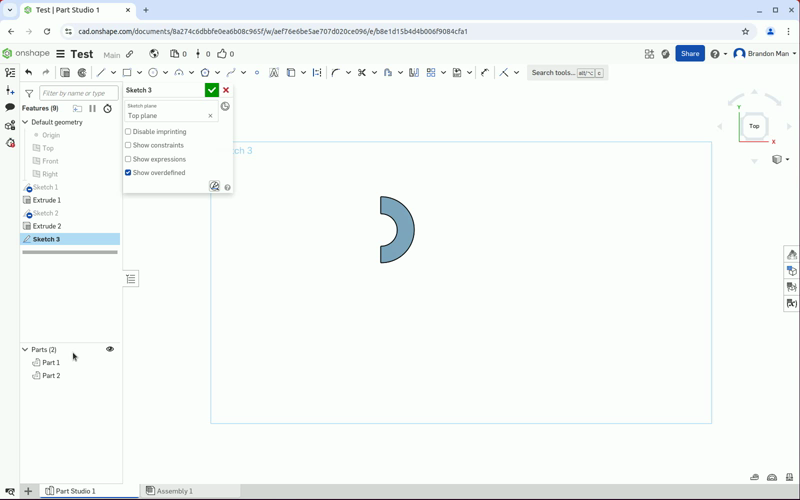
key(y)
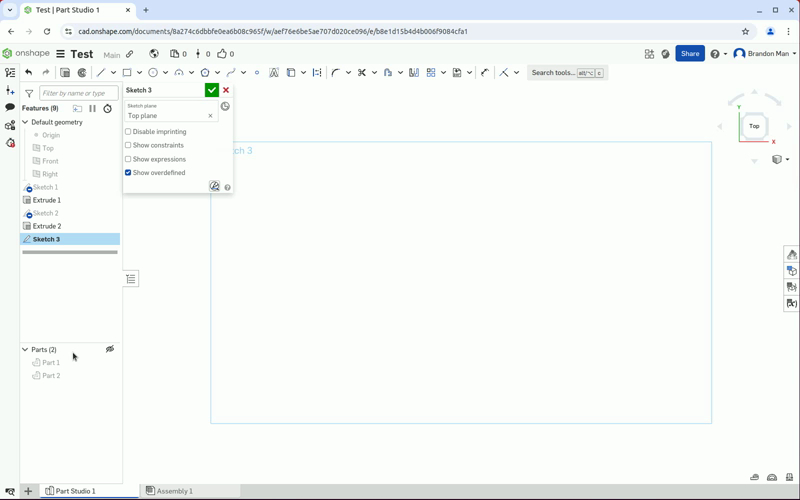
key(l)
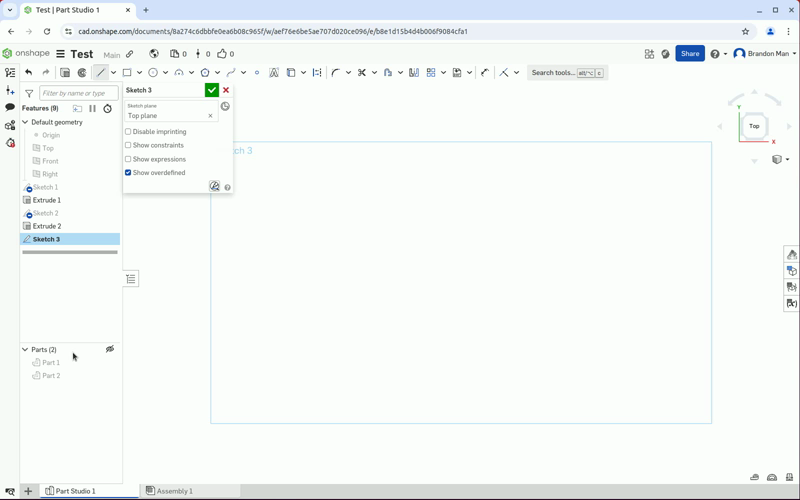
key_down(shift)
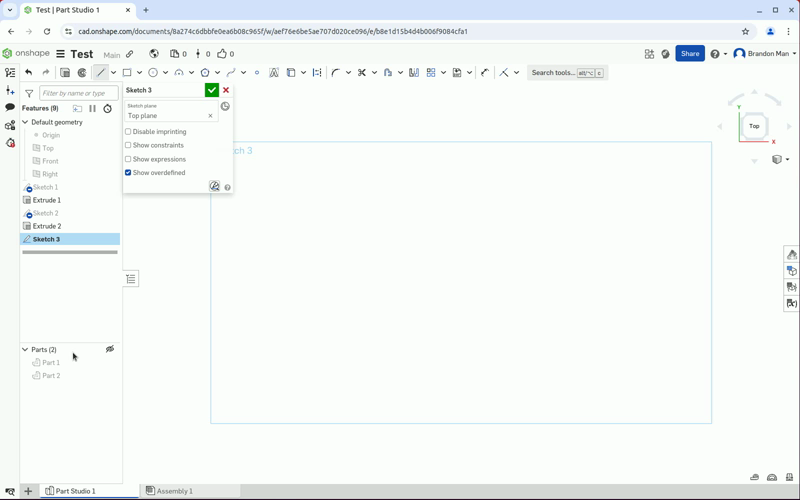
mouse_move(380, 262)
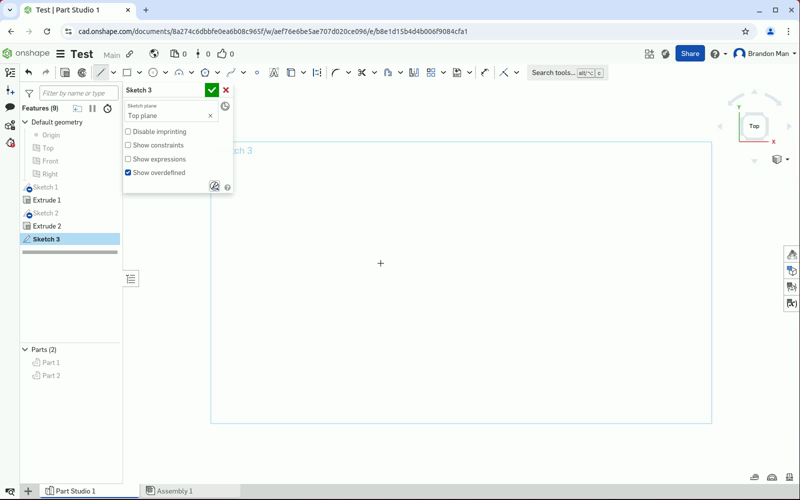
click(380, 262)
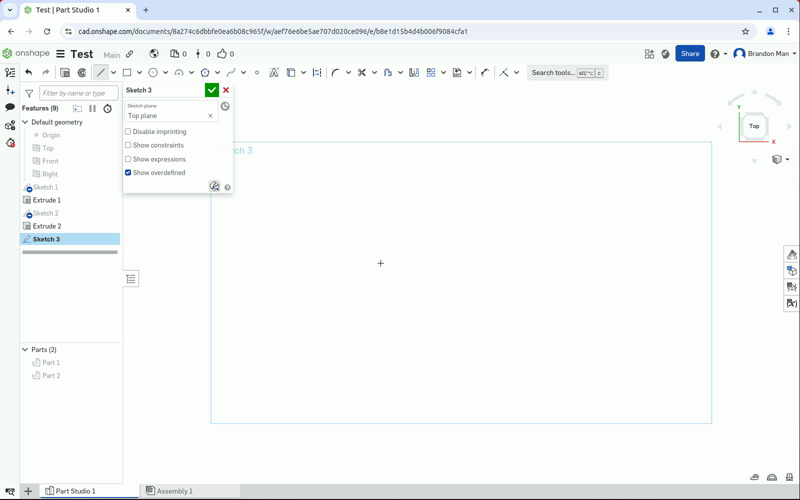
key_up(shift)
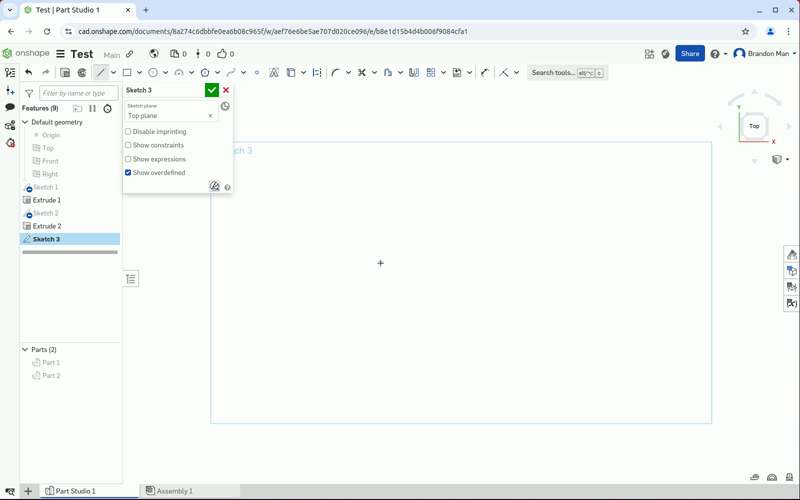
key_down(shift)
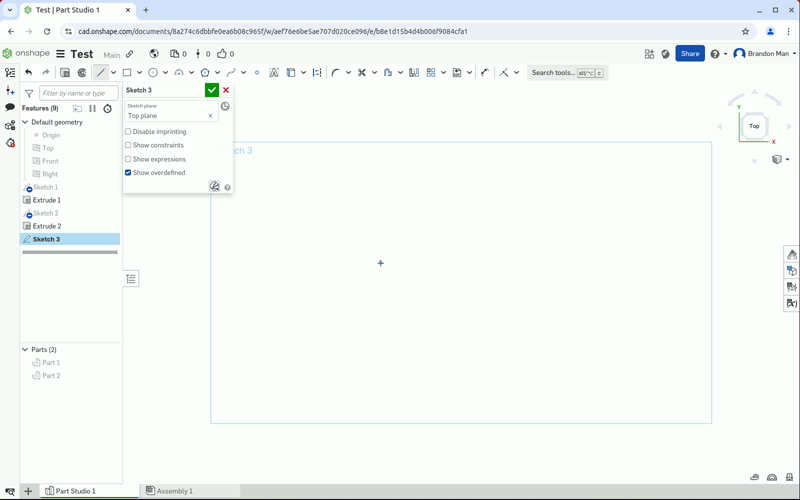
mouse_move(512, 262)
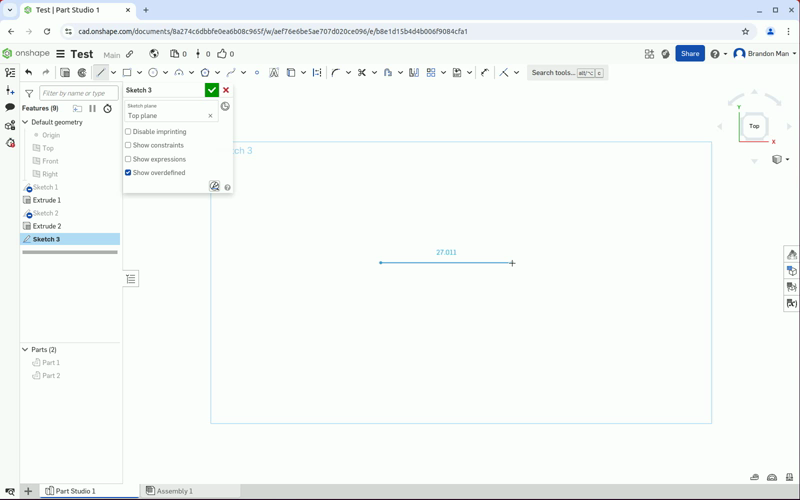
click(512, 262)
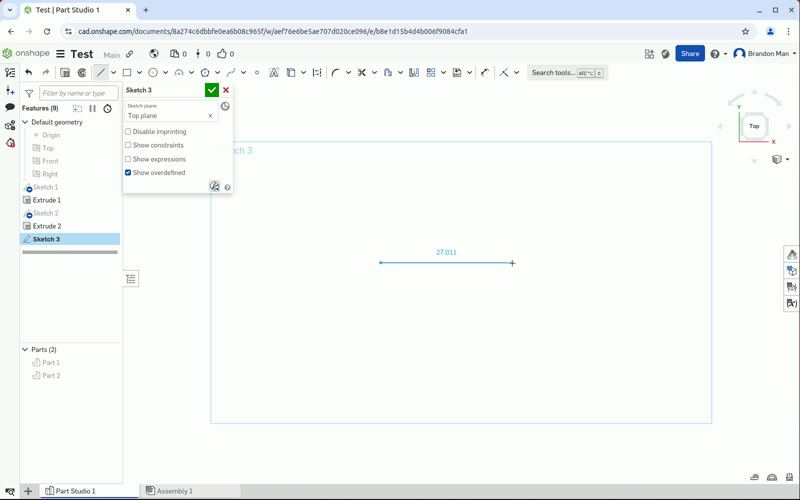
key_up(shift)
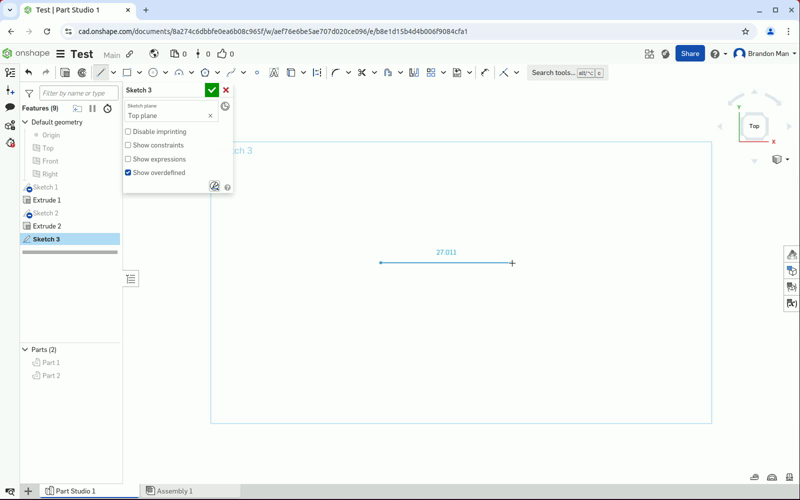
key_down(shift)
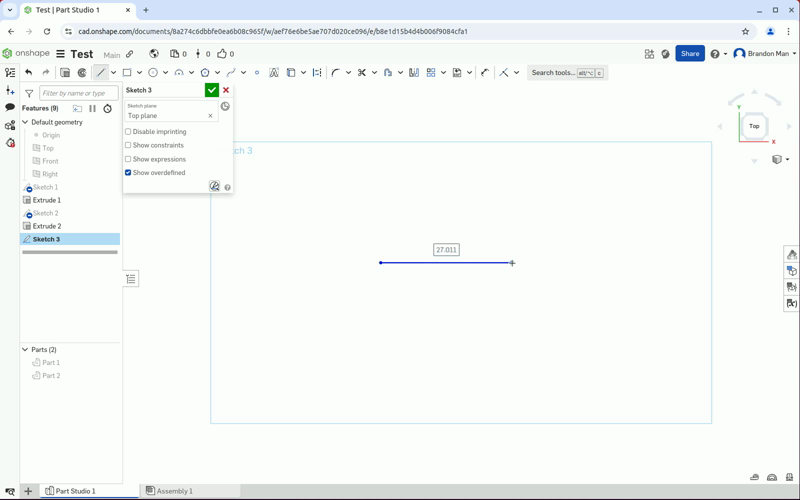
mouse_move(512, 196)
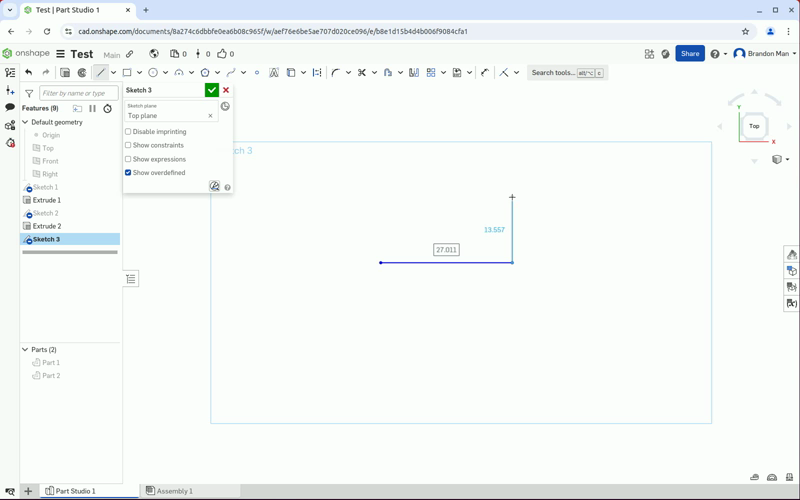
click(512, 196)
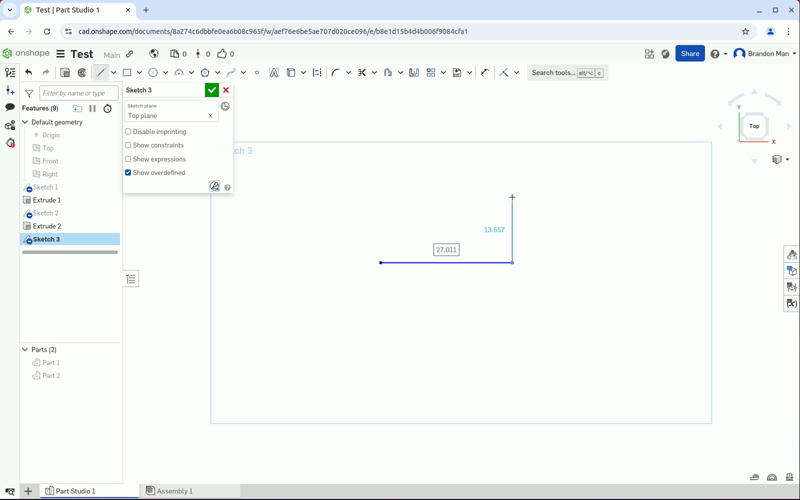
key_up(shift)
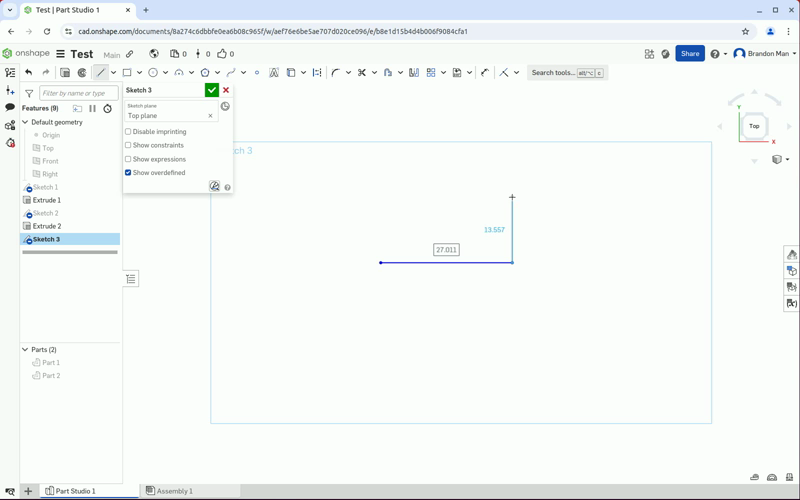
key_down(shift)
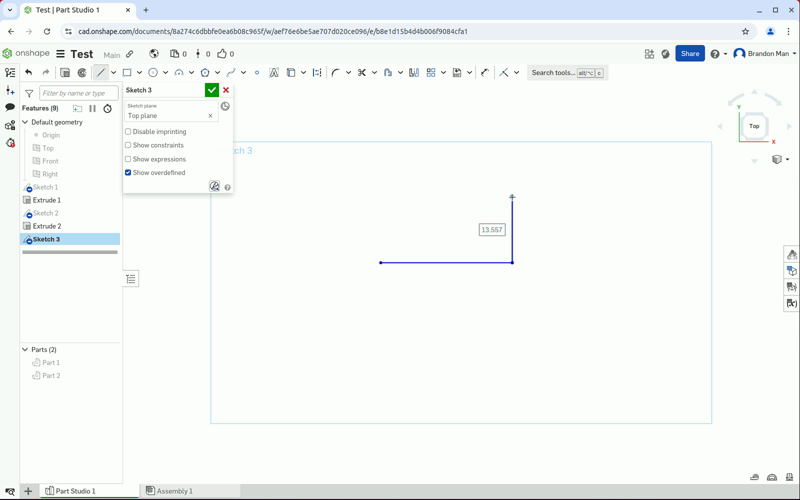
mouse_move(380, 196)
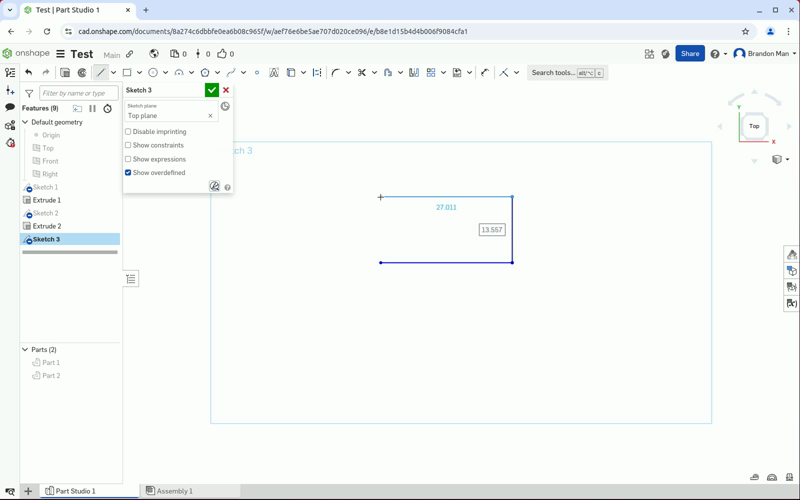
click(380, 196)
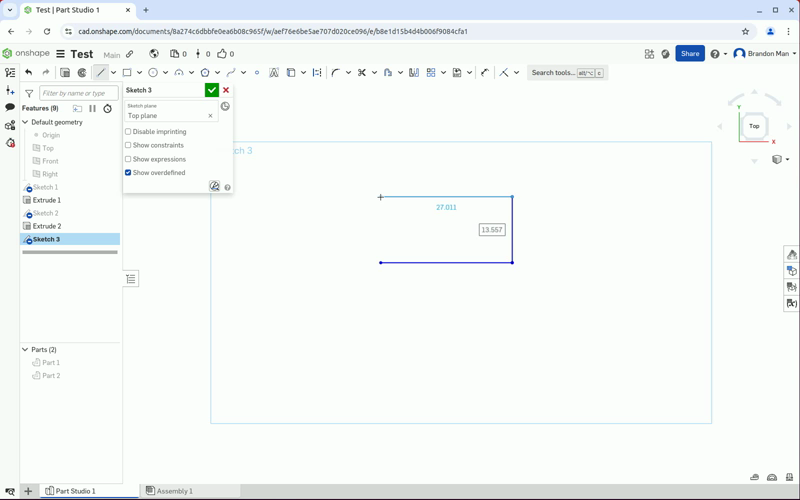
key_up(shift)
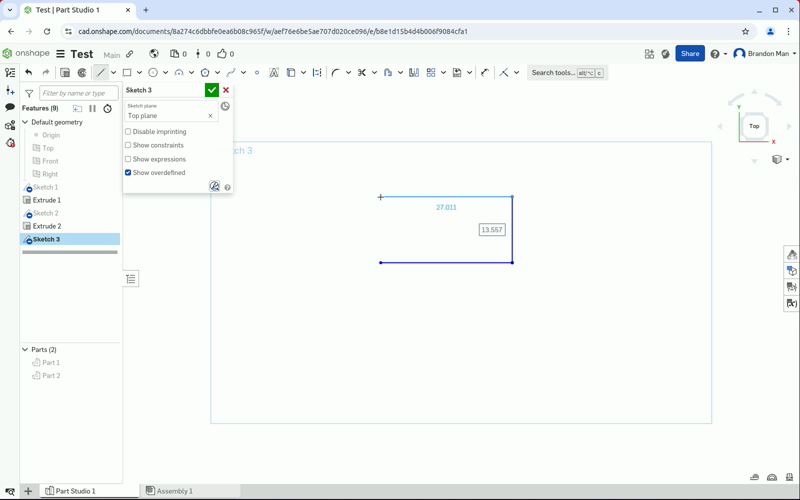
key(esc)
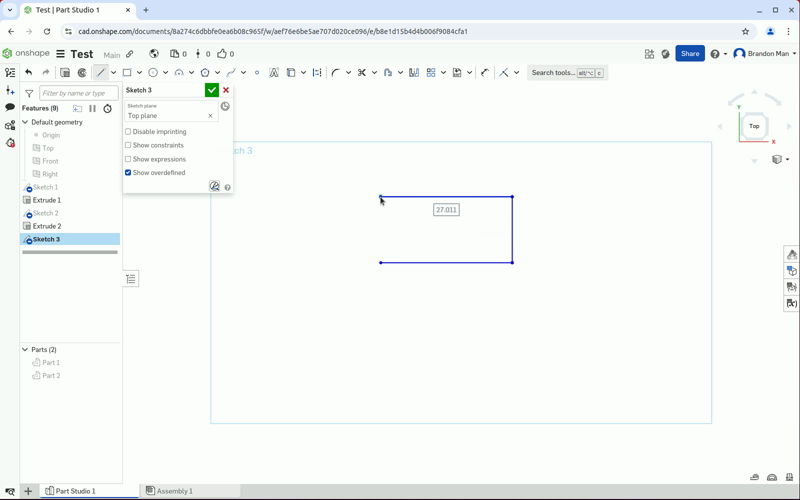
key(a)
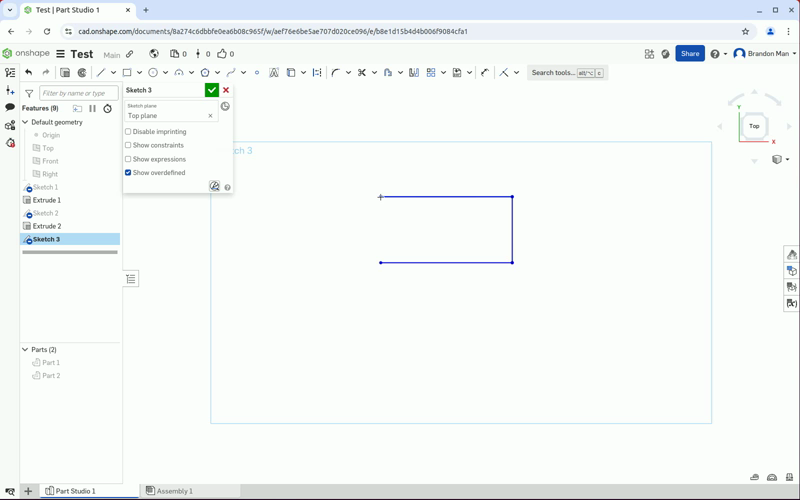
mouse_move(380, 196)
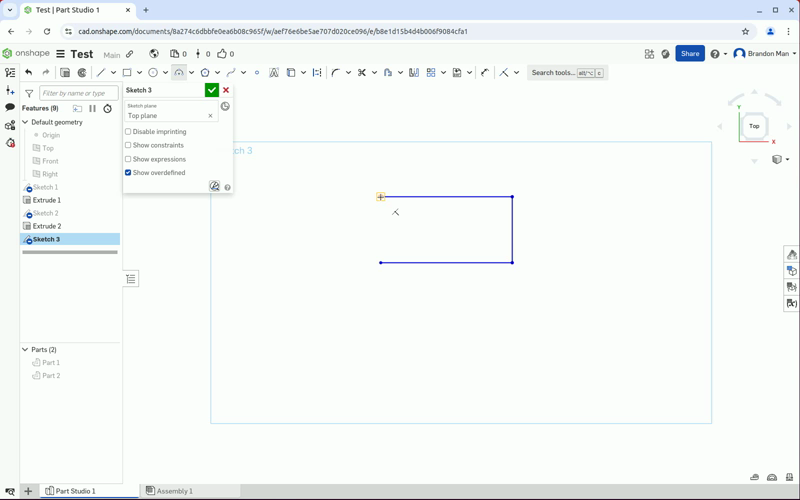
click(380, 196)
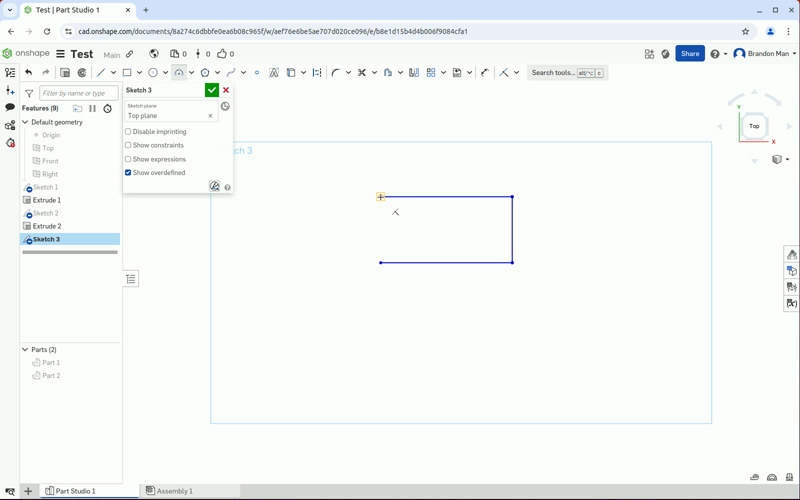
mouse_move(380, 262)
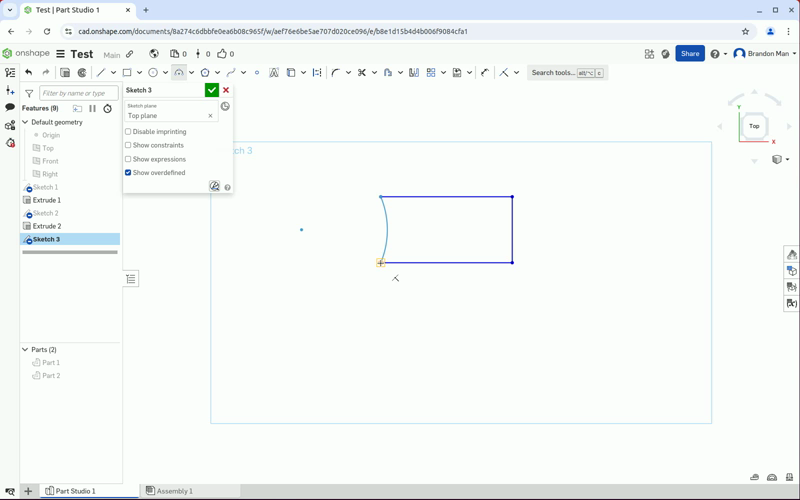
click(380, 262)
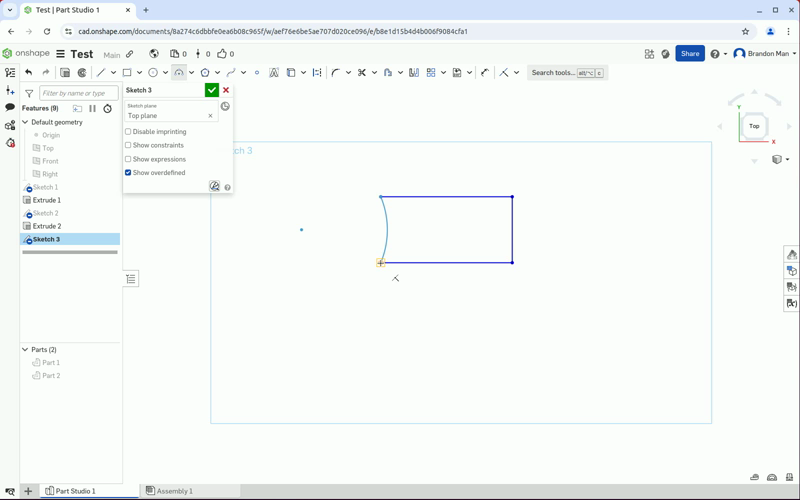
key_down(shift)
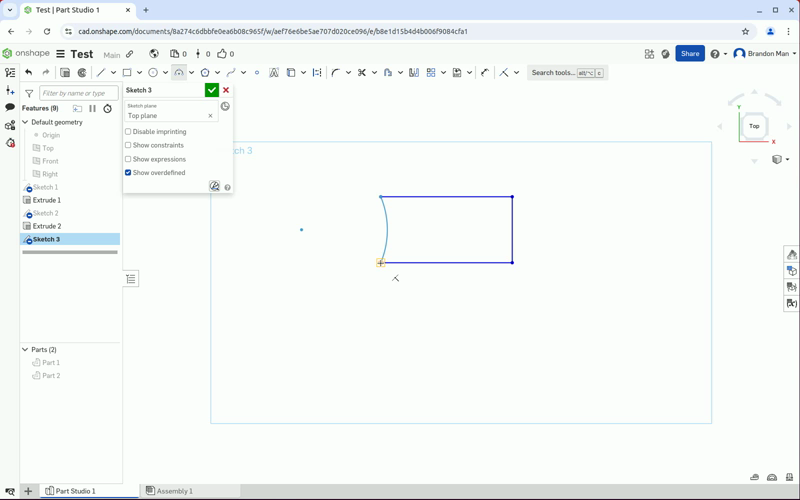
mouse_move(414, 229)
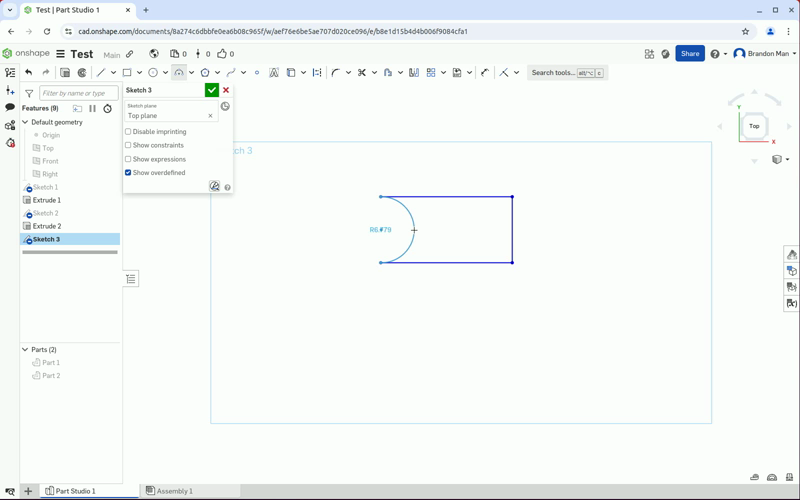
click(414, 229)
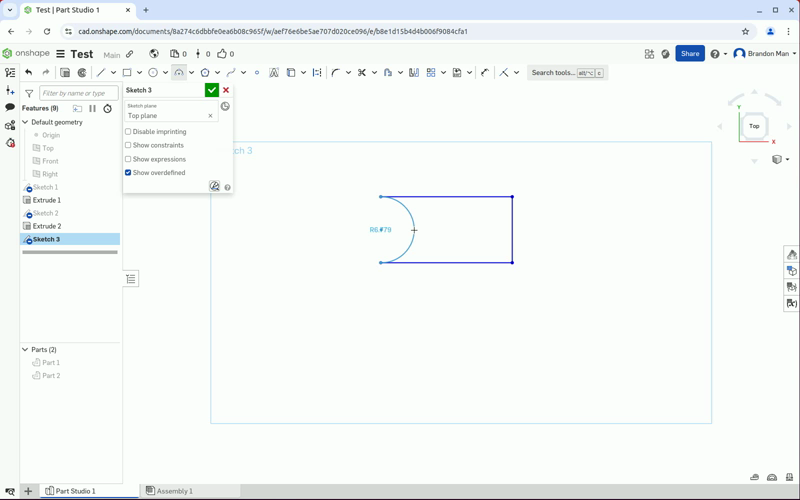
key_up(shift)
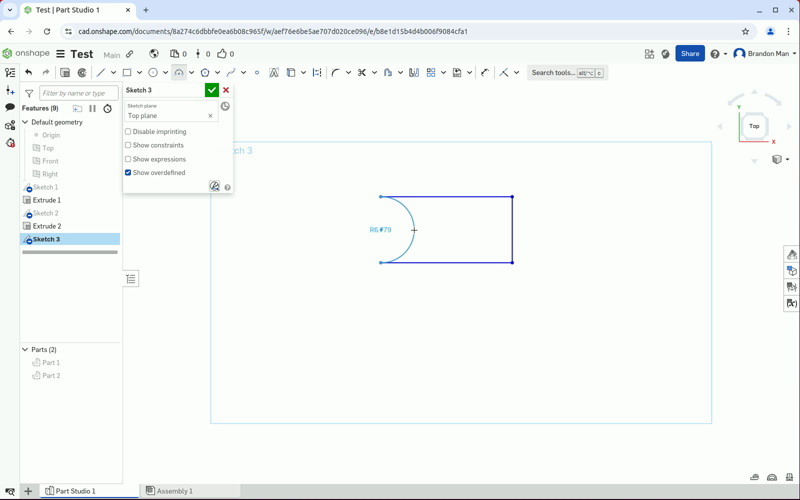
key(esc)
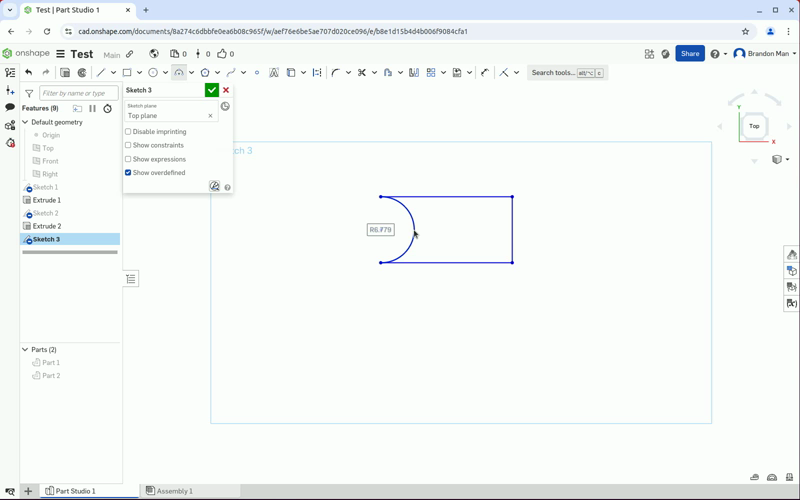
mouse_move(415, 204)
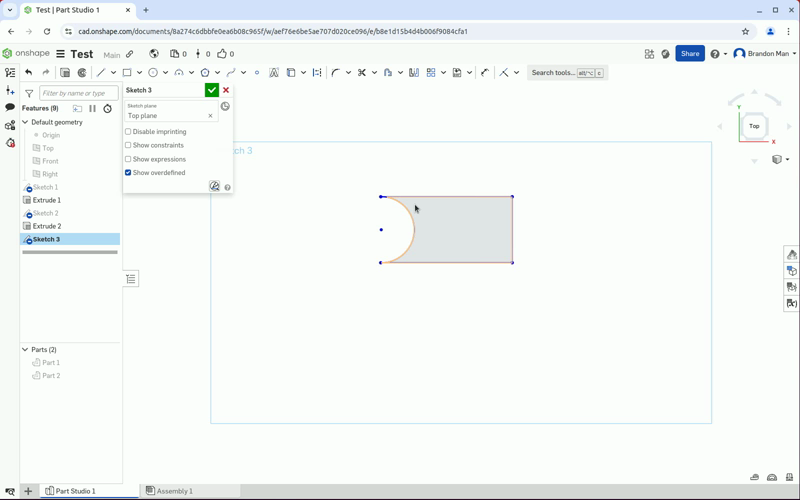
scroll(6)
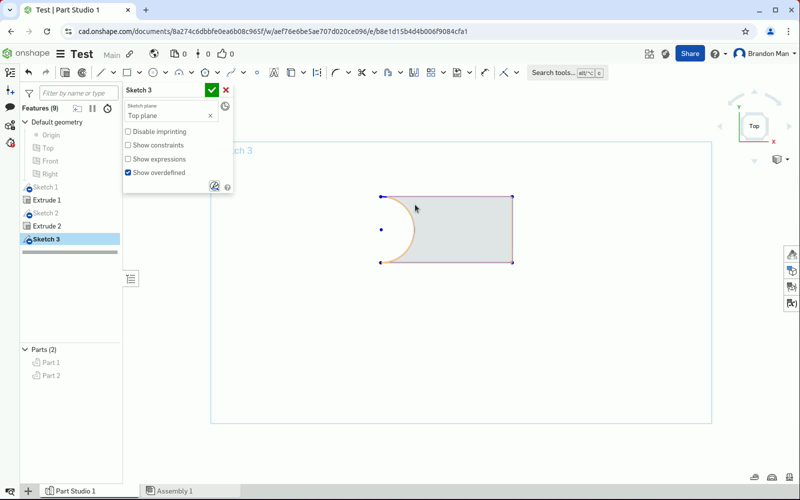
scroll(6)
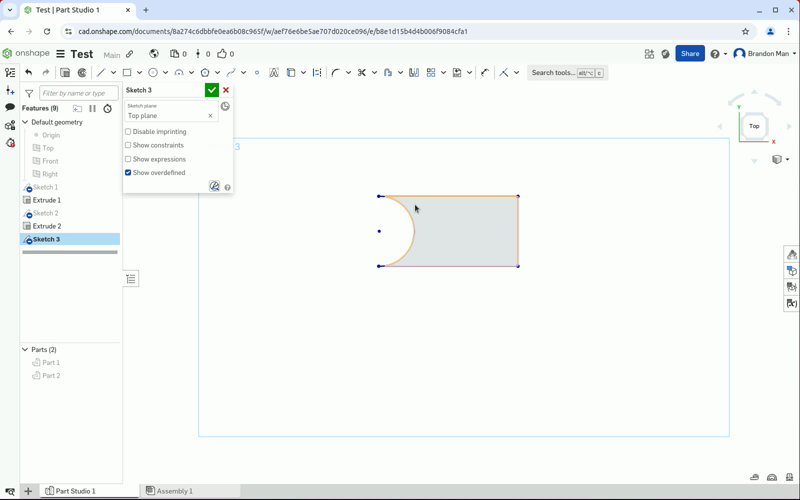
scroll(6)
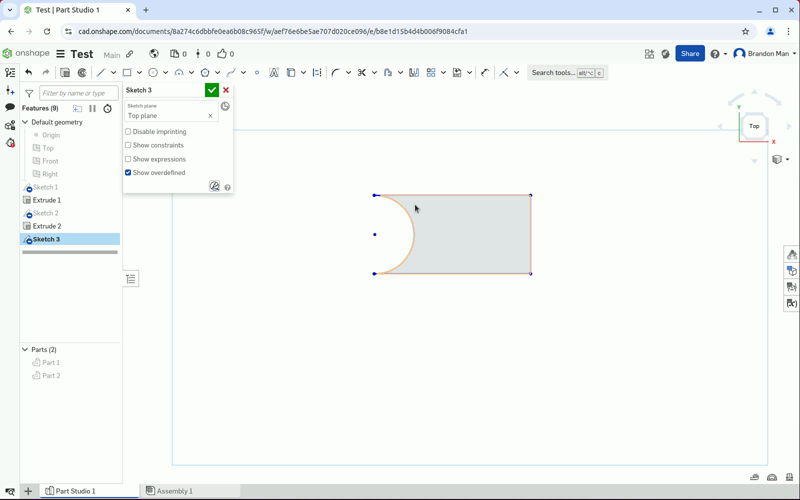
scroll(6)
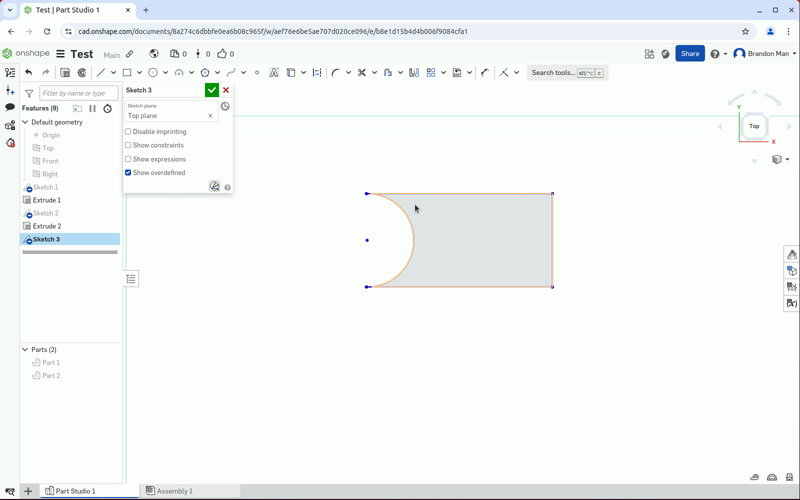
scroll(6)
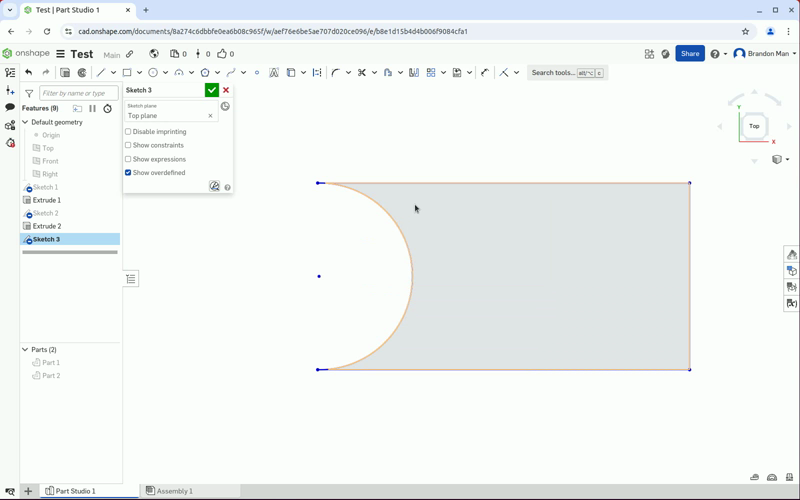
scroll(6)
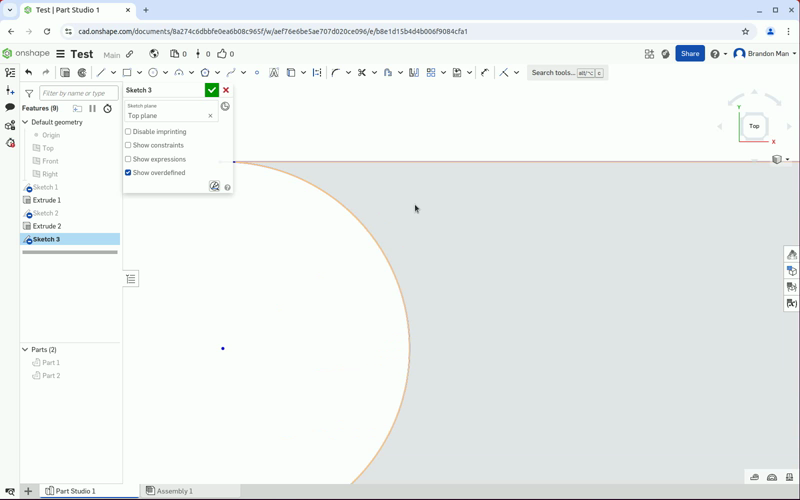
scroll(6)
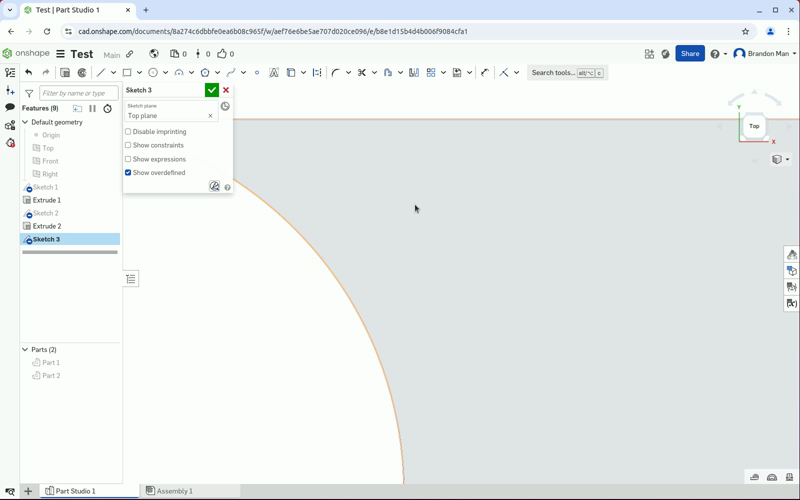
click(415, 204)
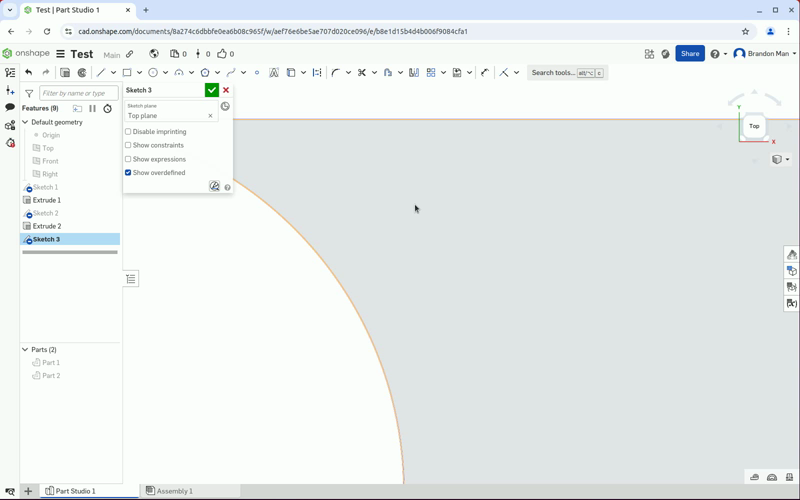
scroll(-6)
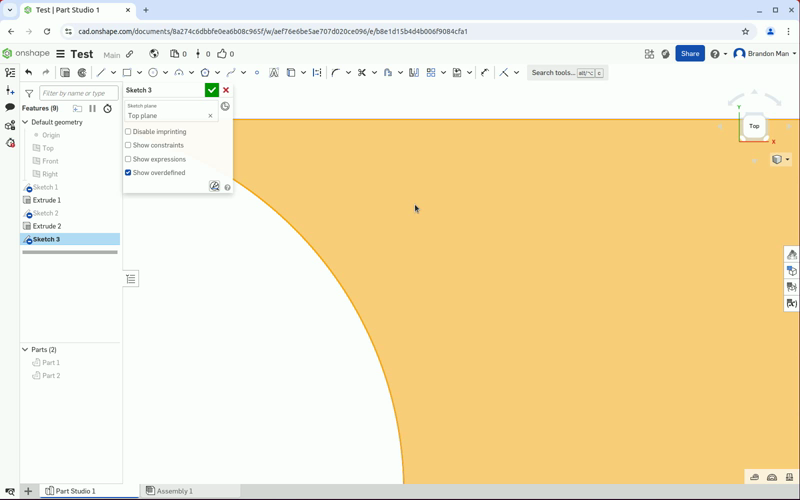
scroll(-6)
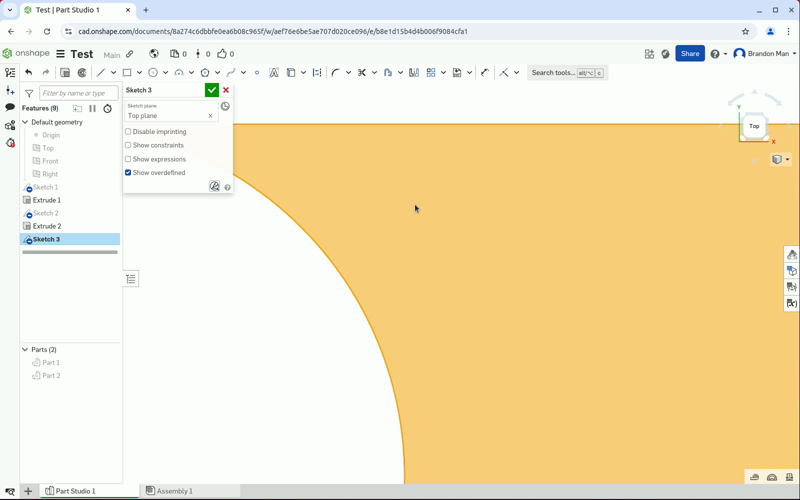
scroll(-6)
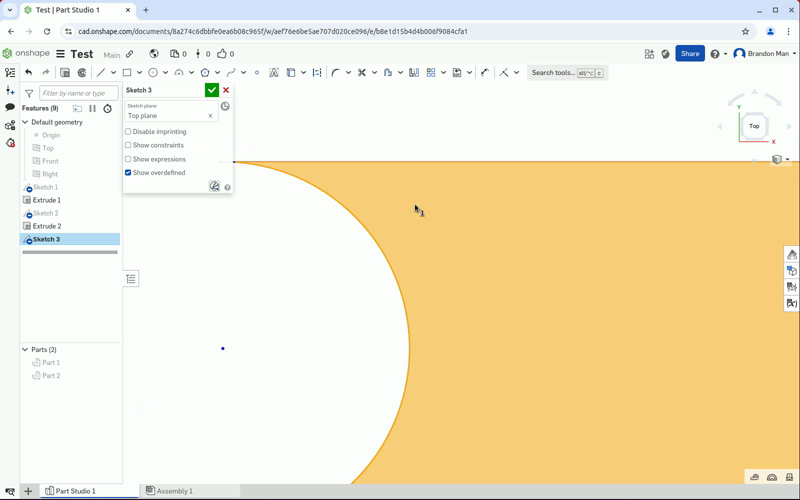
scroll(-6)
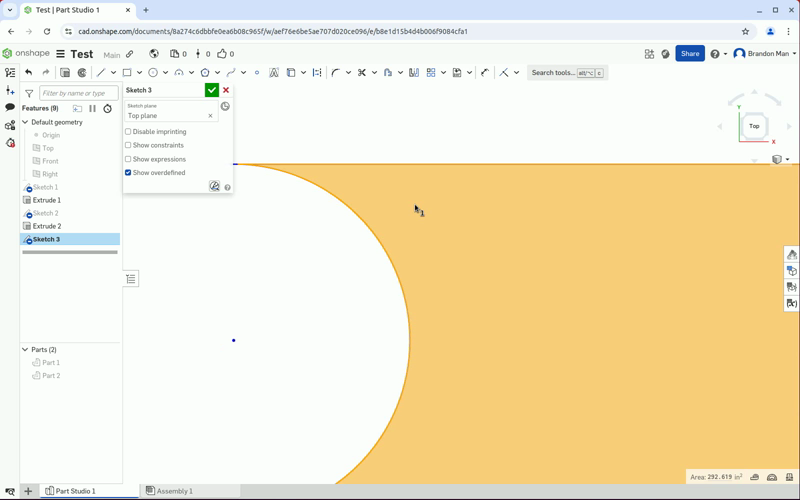
scroll(-6)
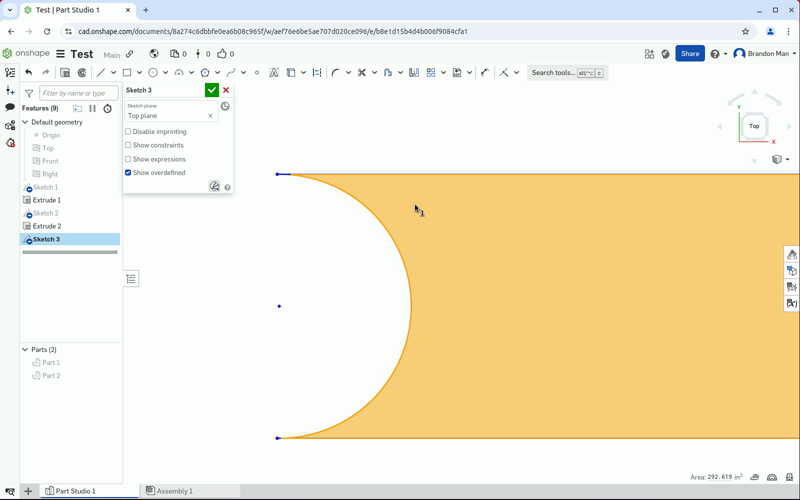
scroll(-6)
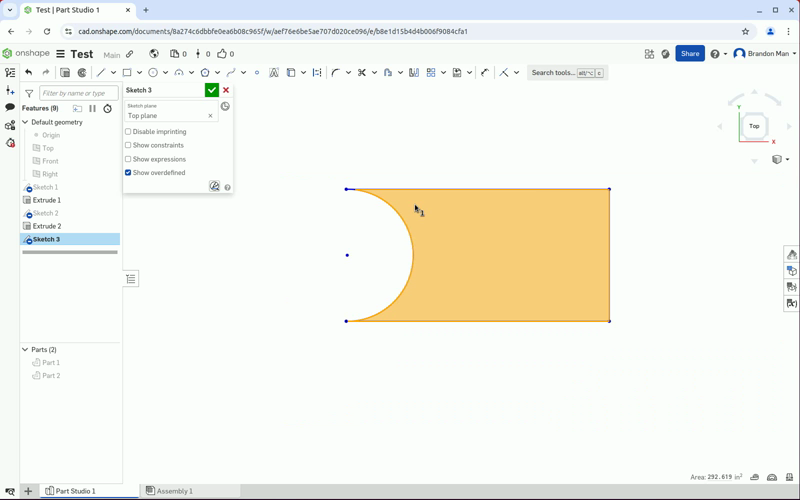
scroll(-6)
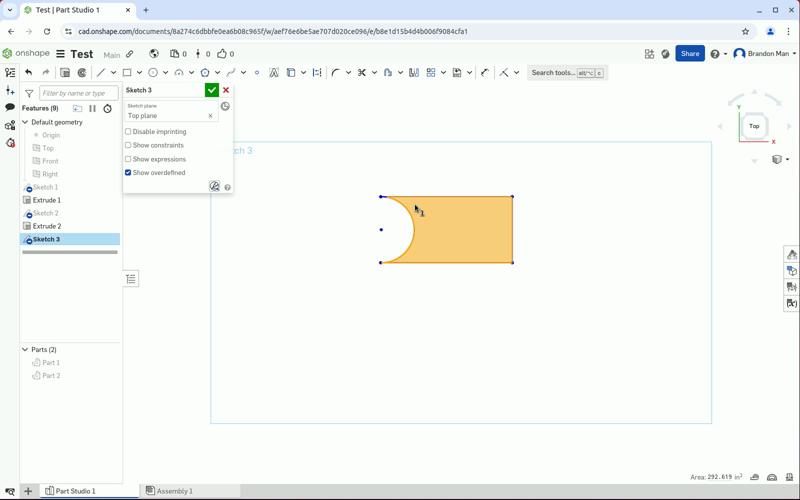
mouse_move(73, 352)
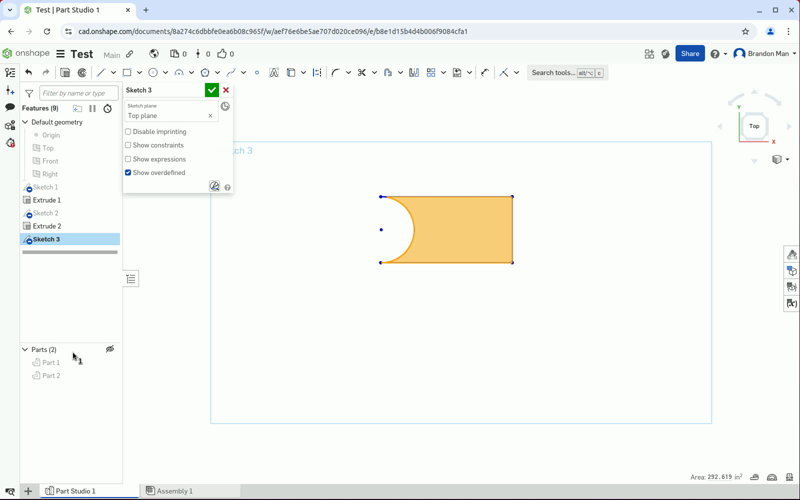
key(shift+y)
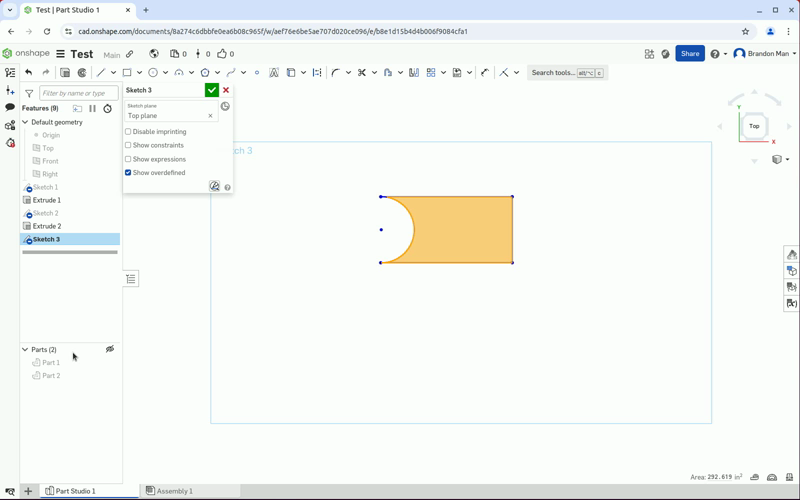
key(shift+e)
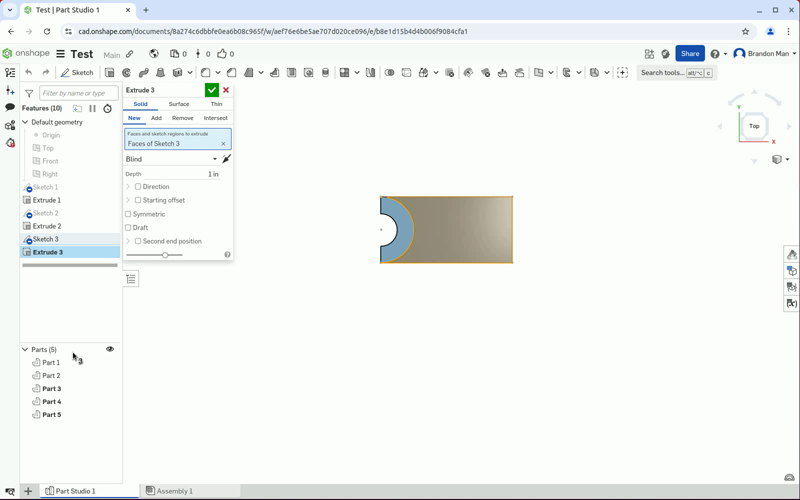
mouse_move(143, 106)
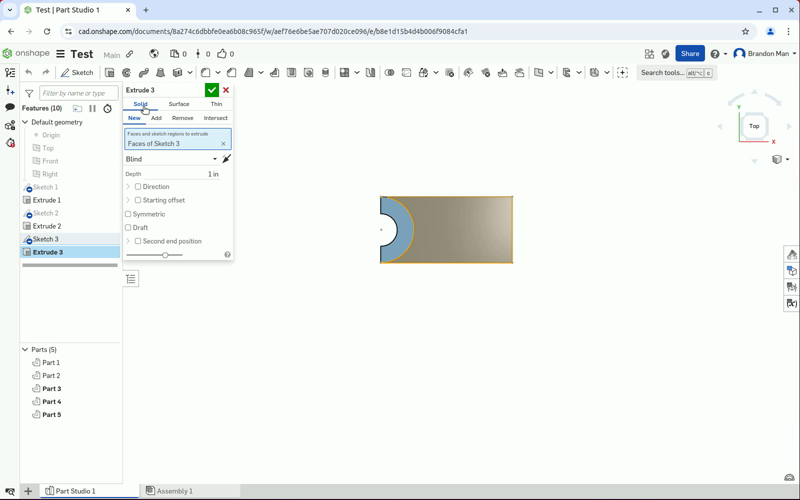
click(143, 106)
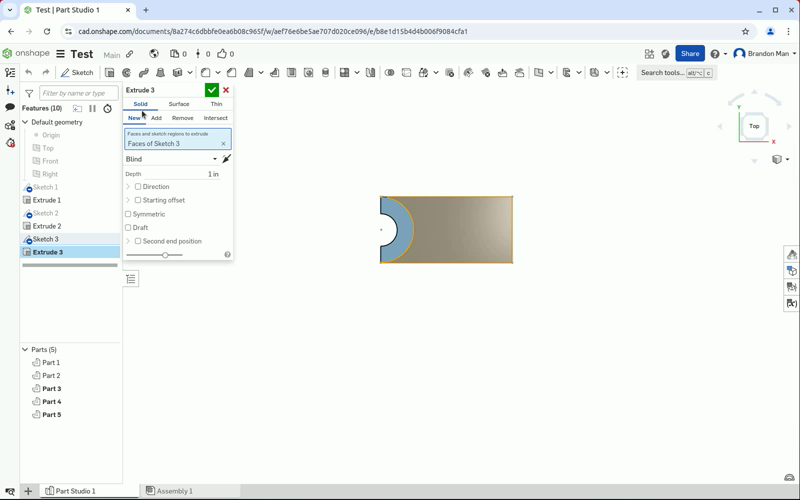
mouse_move(137, 120)
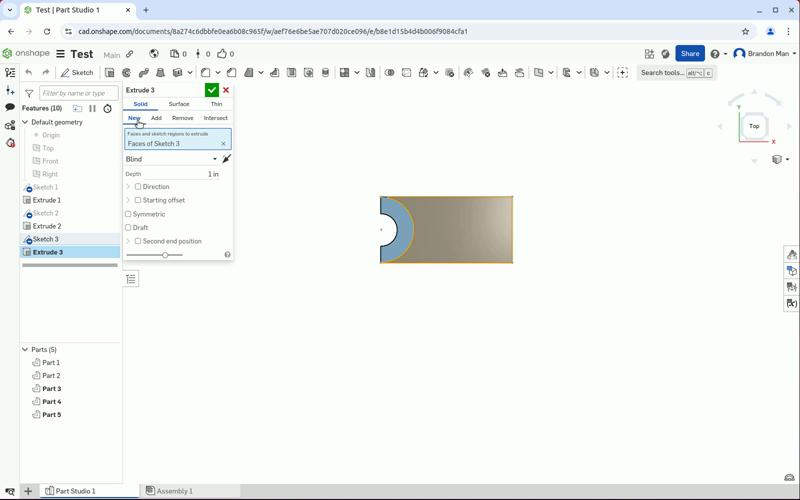
click(137, 120)
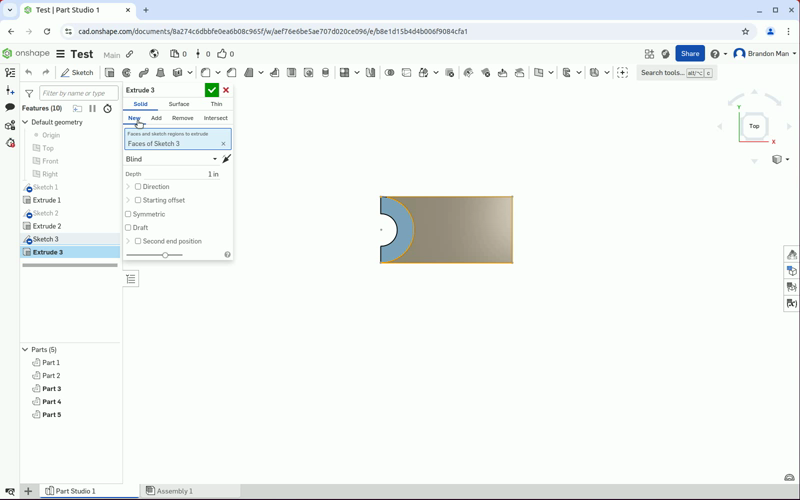
key(tab, 4)
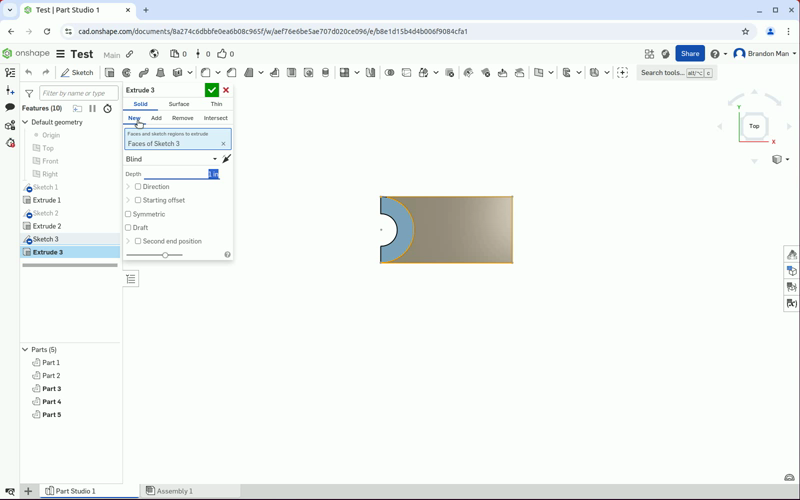
text(6.74)
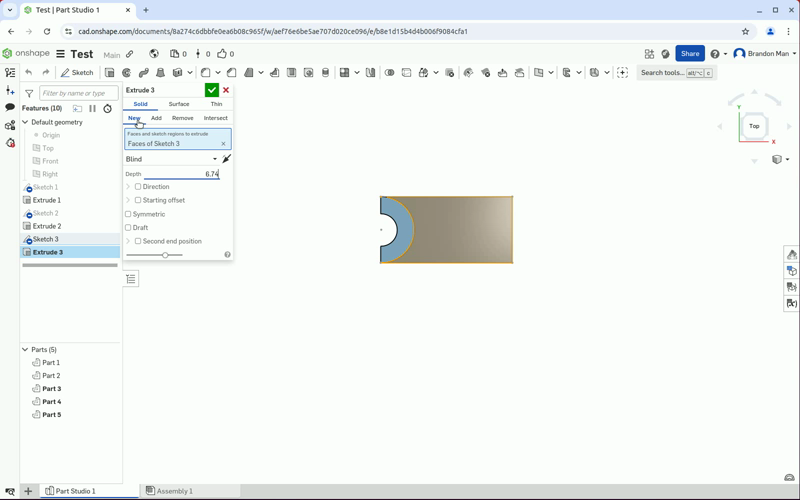
key(enter)
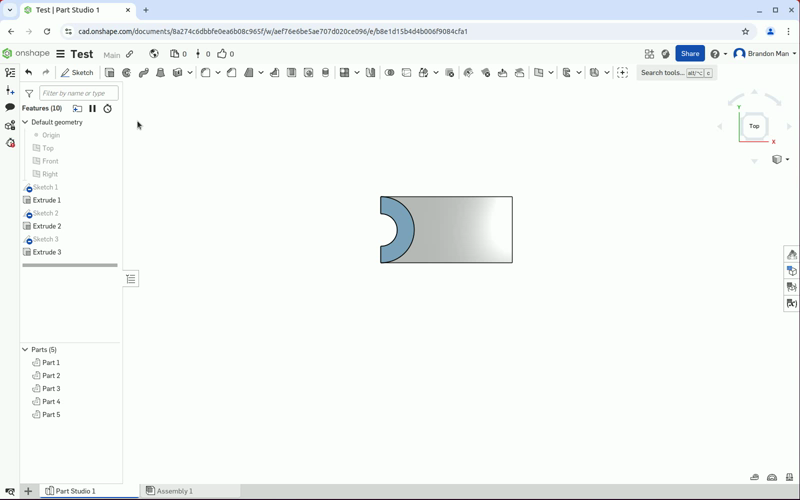
key(shift+h)
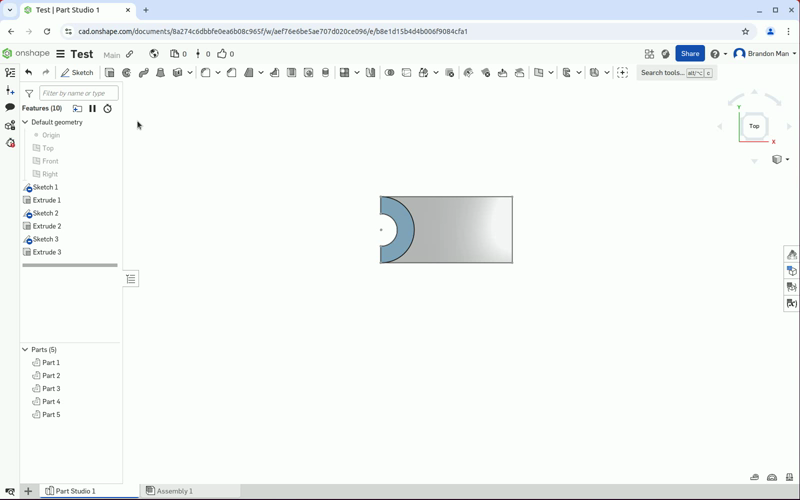
key(shift+h)
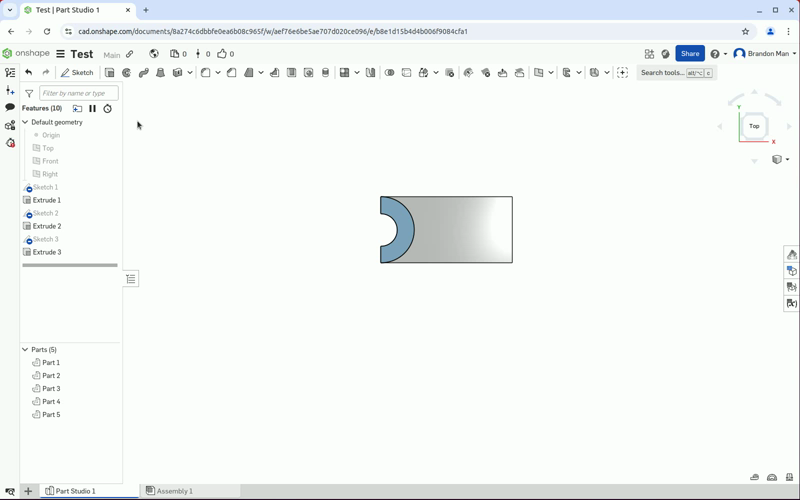
mouse_move(73, 189)
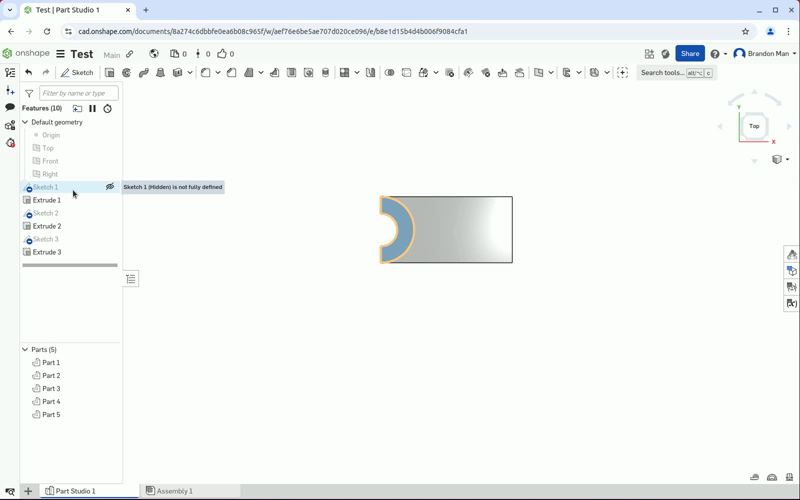
click(73, 189)
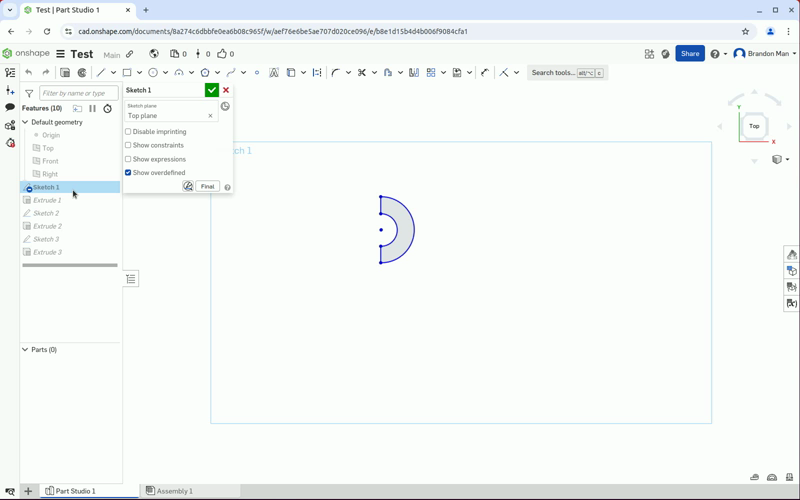
mouse_move(229, 92)
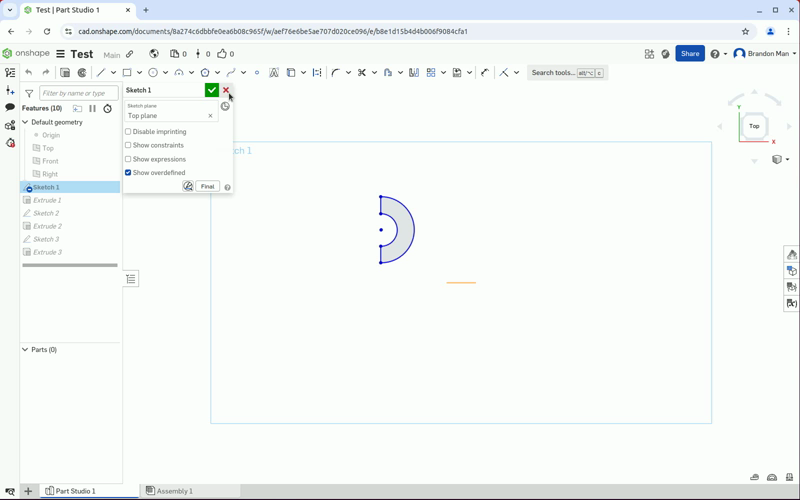
click(229, 92)
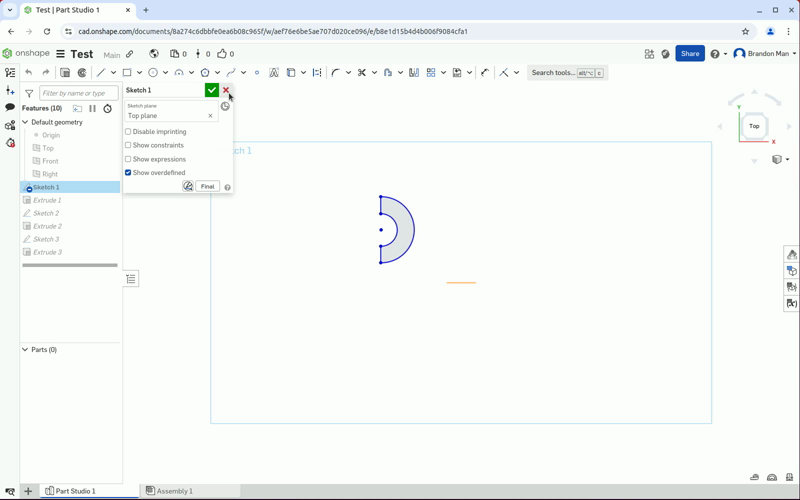
key(shift+s)
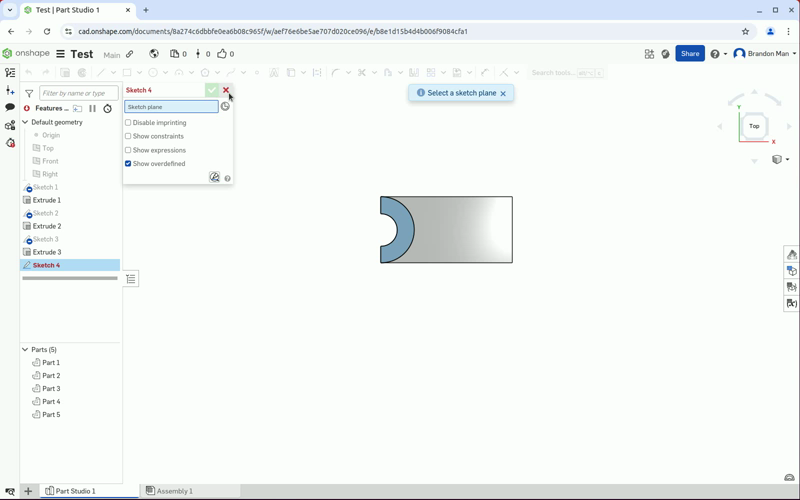
mouse_move(73, 150)
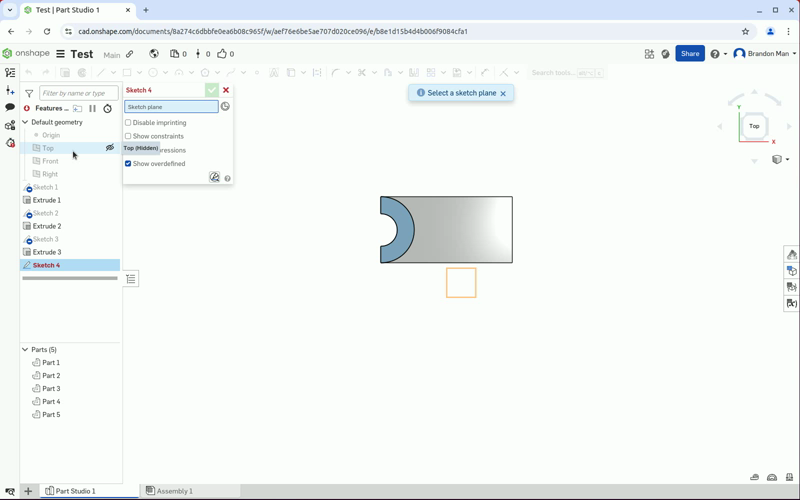
click(73, 150)
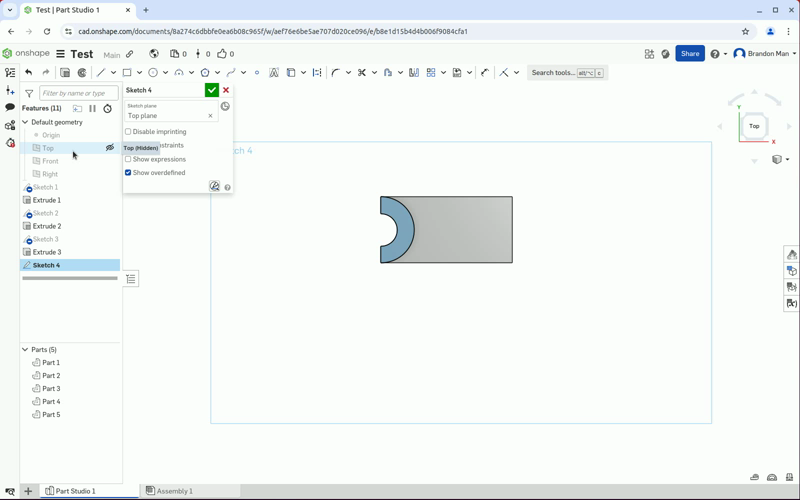
mouse_move(73, 352)
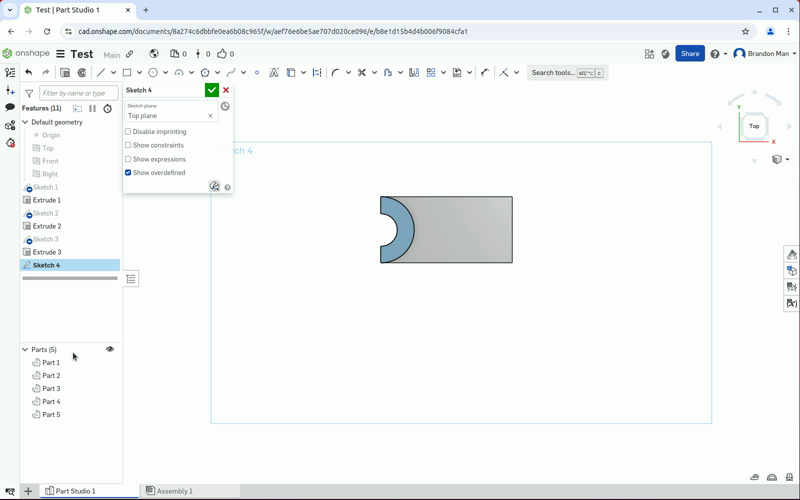
key(y)
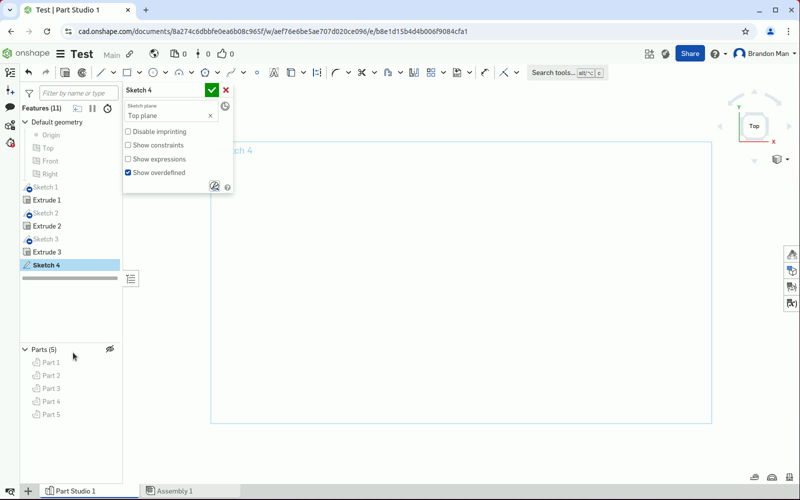
key(l)
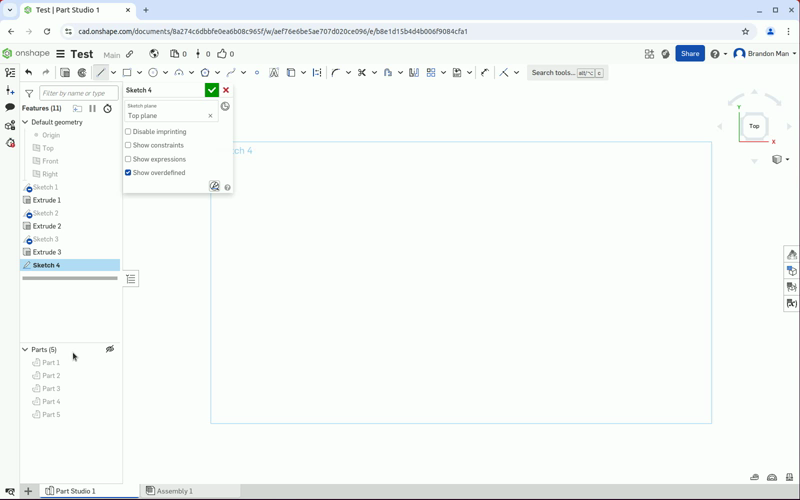
key_down(shift)
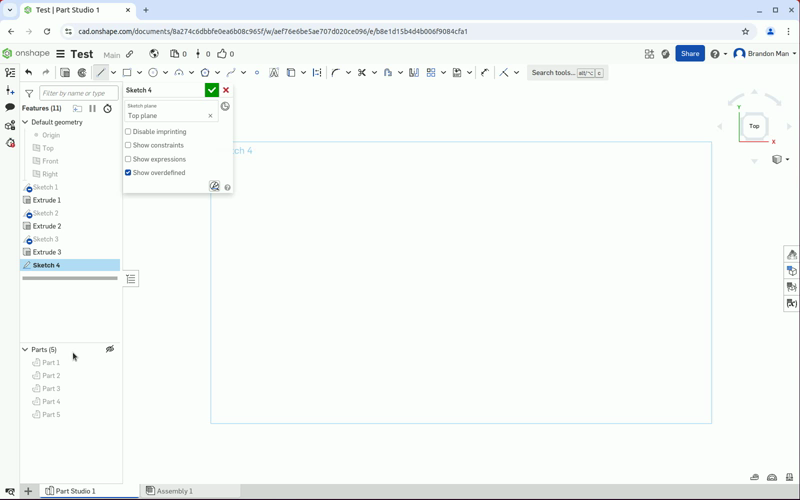
mouse_move(446, 262)
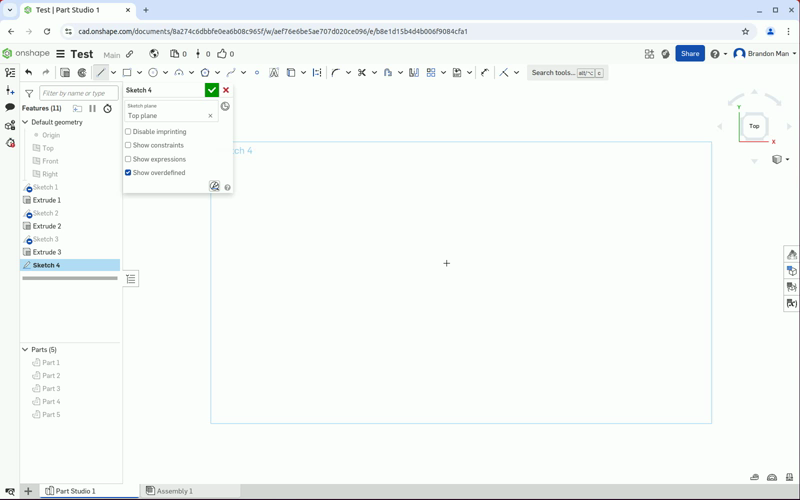
click(446, 262)
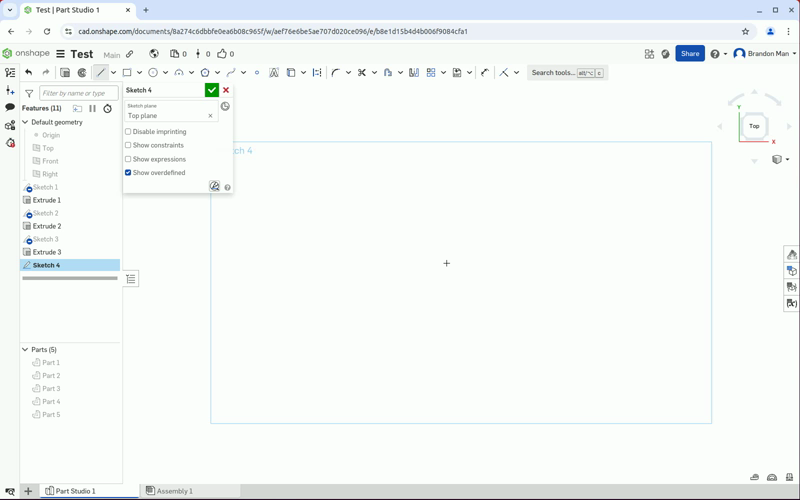
key_up(shift)
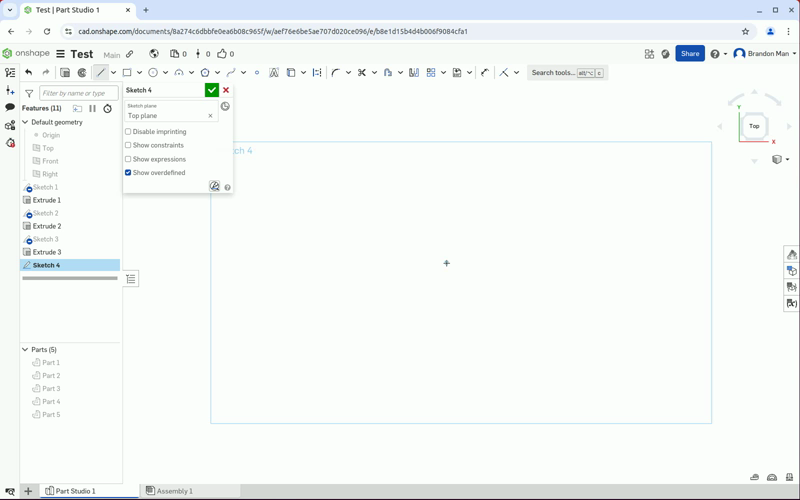
key_down(shift)
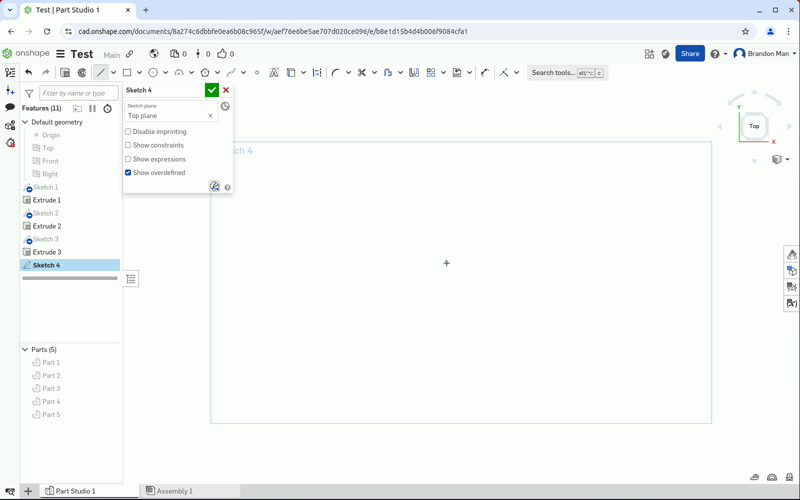
mouse_move(512, 262)
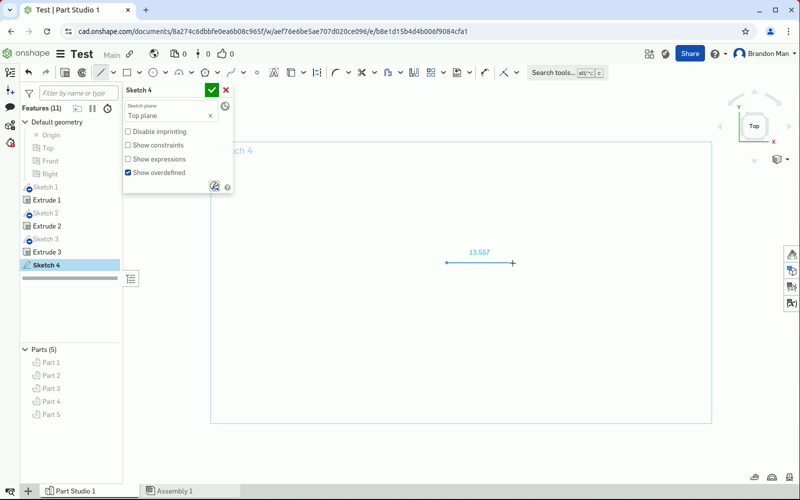
click(512, 262)
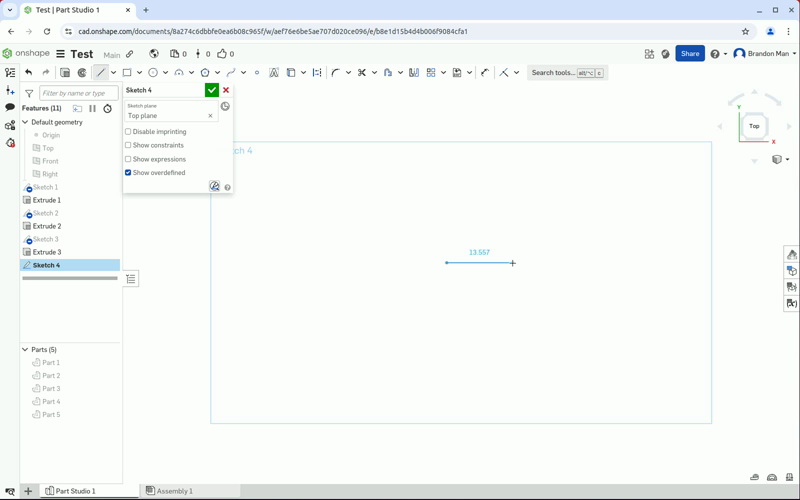
key_up(shift)
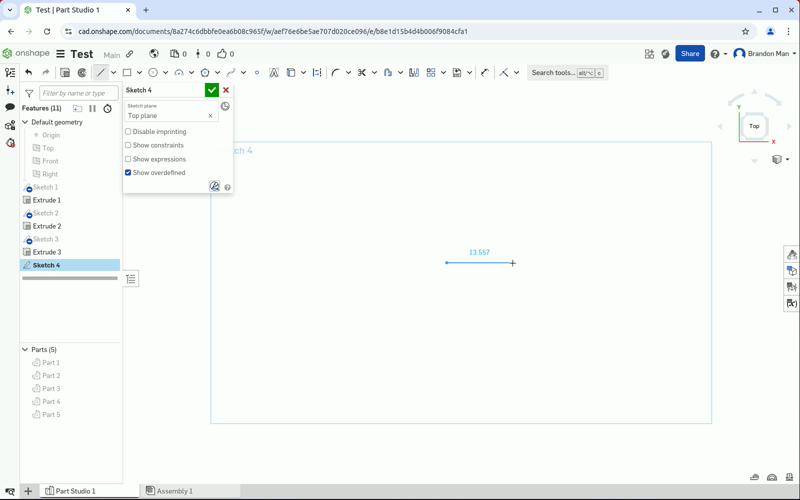
key_down(shift)
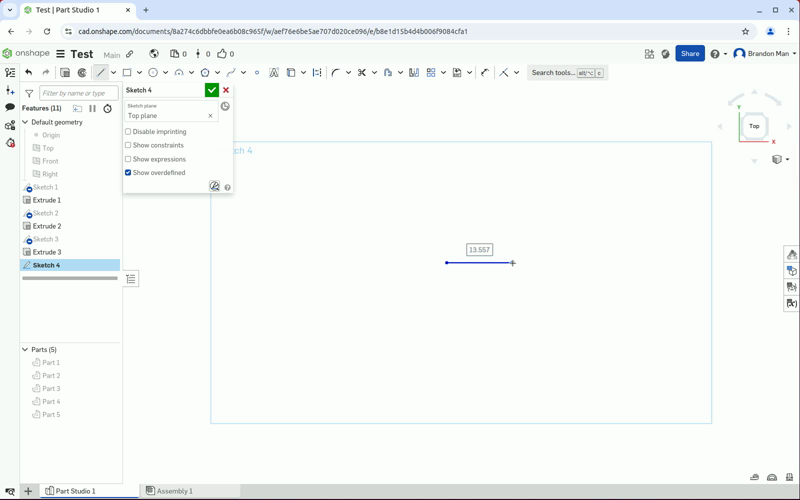
mouse_move(512, 196)
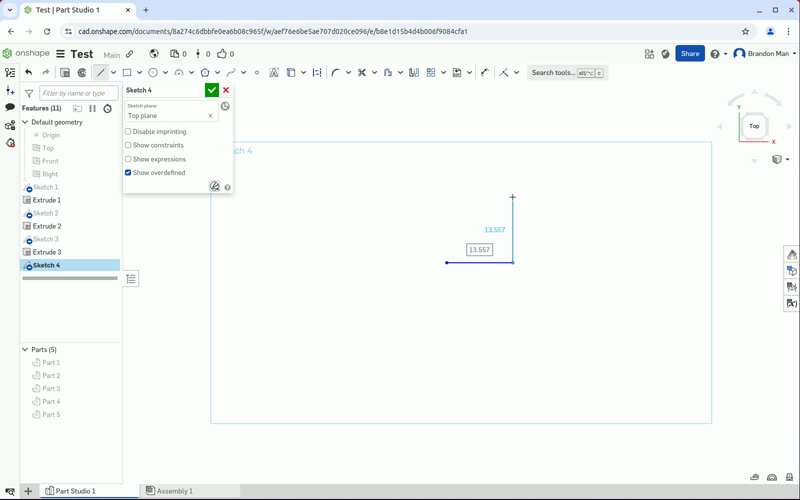
click(512, 196)
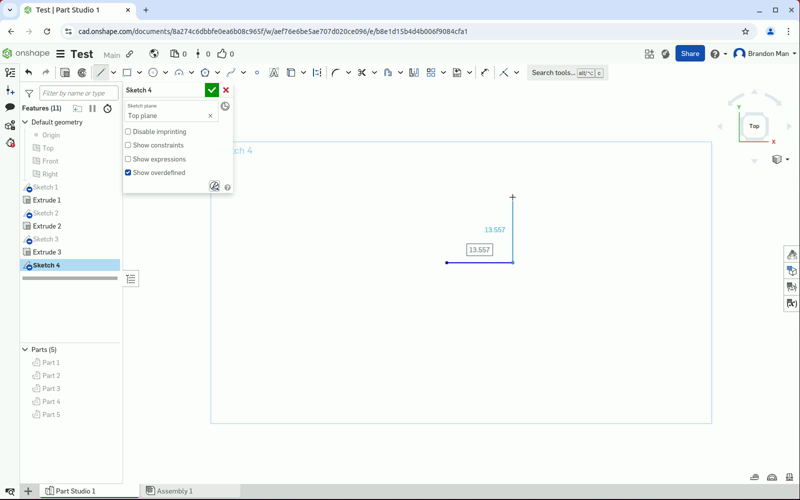
key_up(shift)
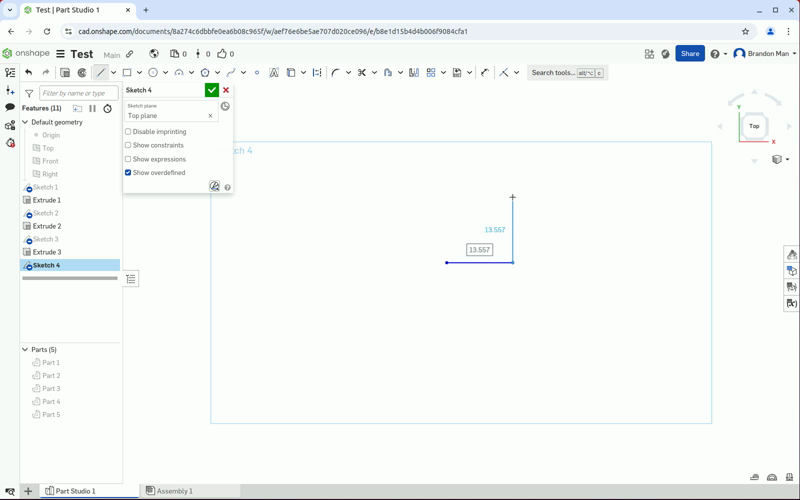
key_down(shift)
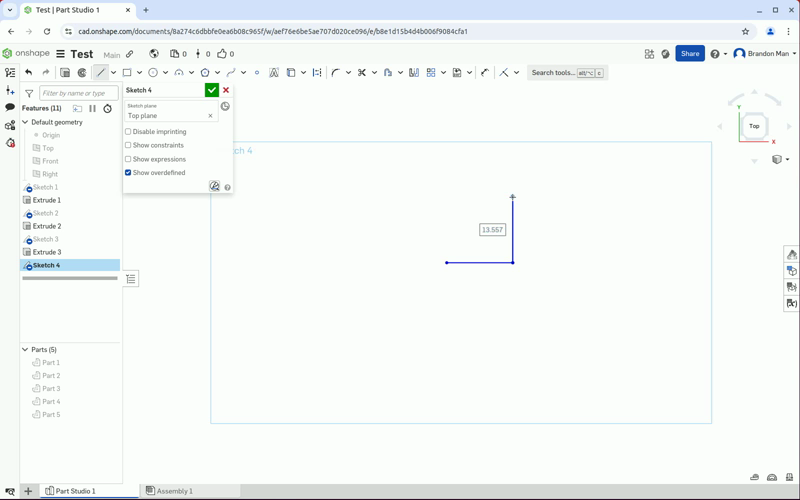
mouse_move(446, 196)
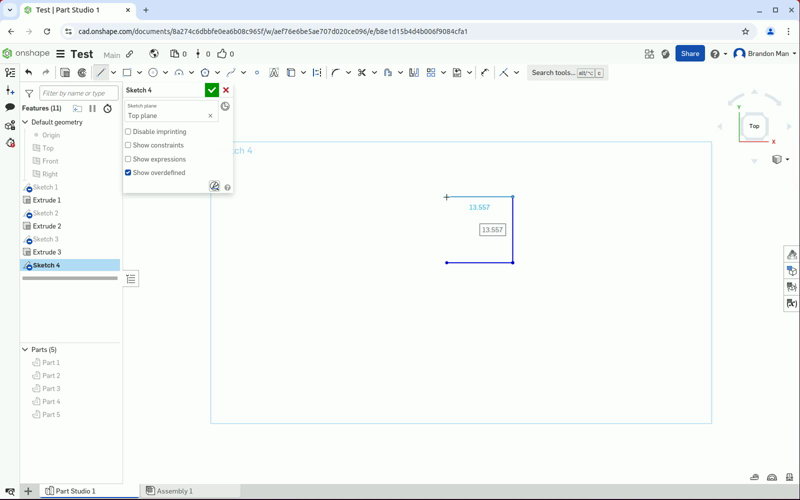
click(446, 196)
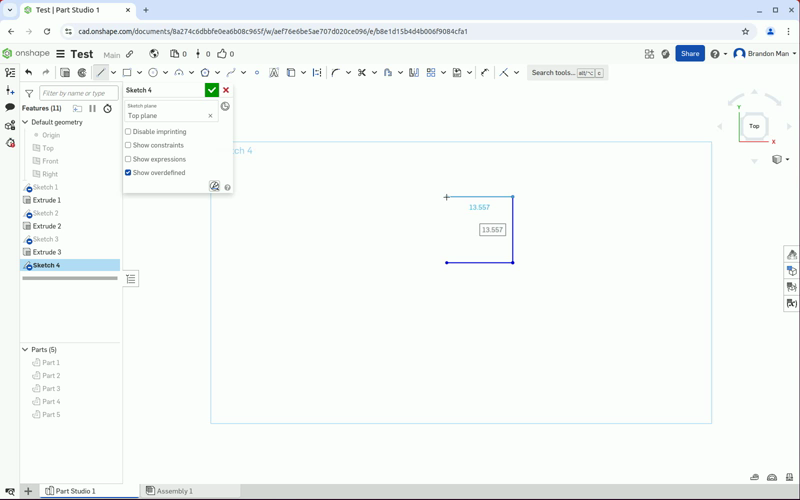
key_up(shift)
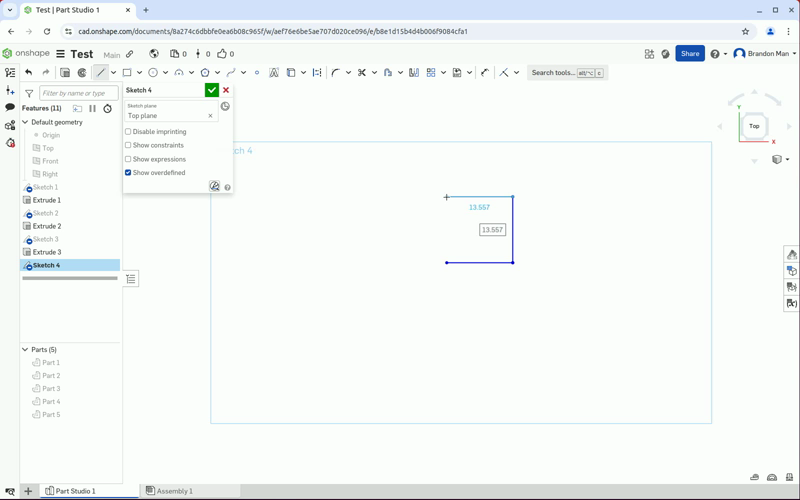
key_down(shift)
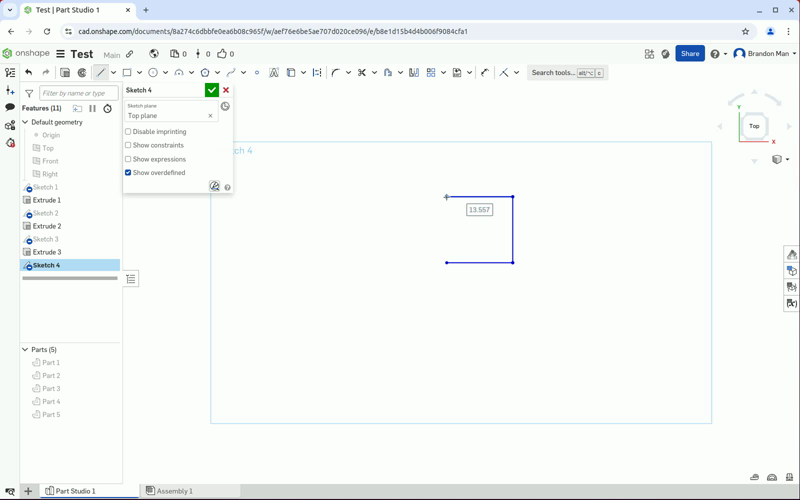
mouse_move(446, 262)
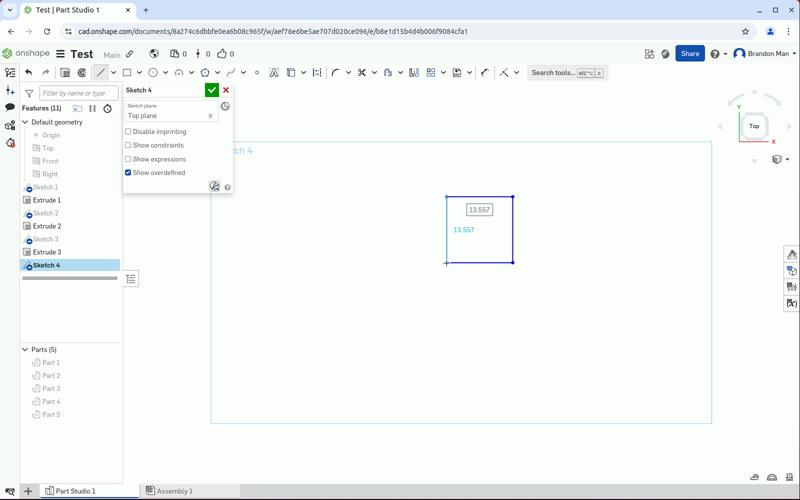
key_up(shift)
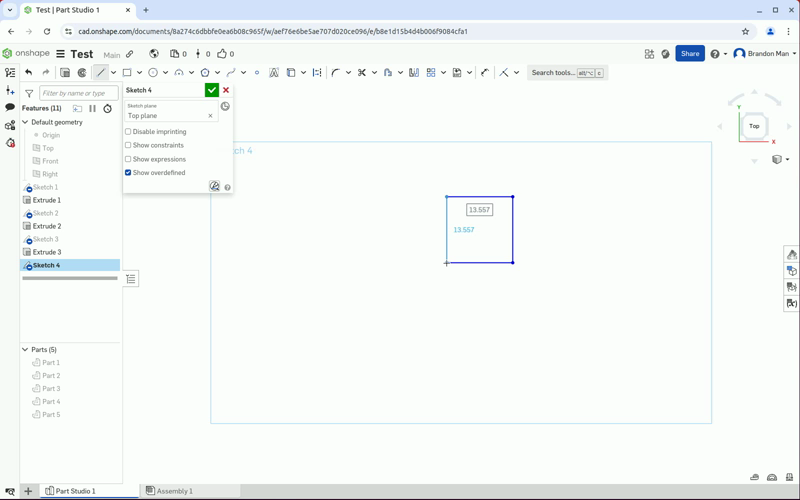
click(446, 262)
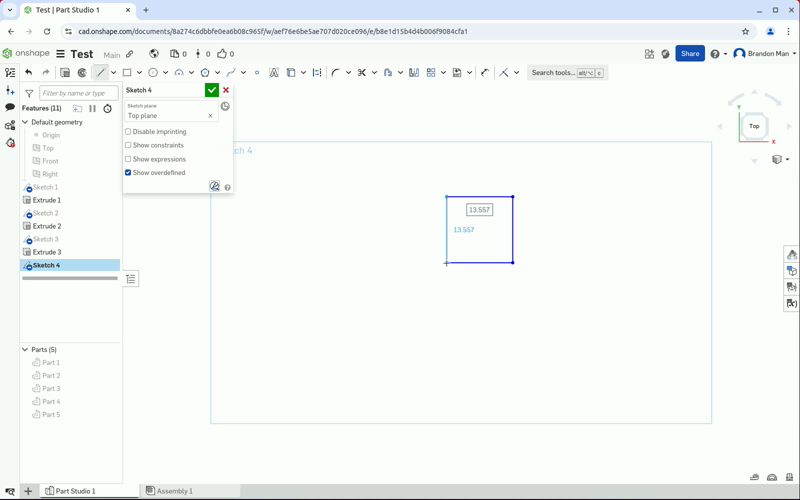
key(esc)
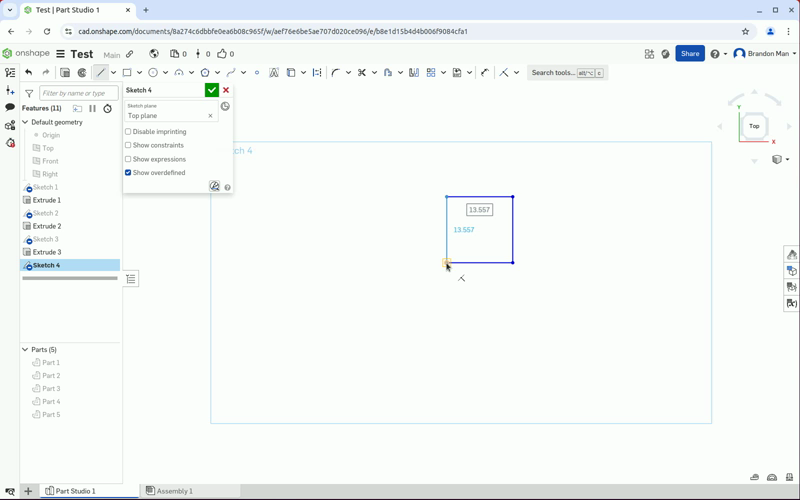
mouse_move(449, 230)
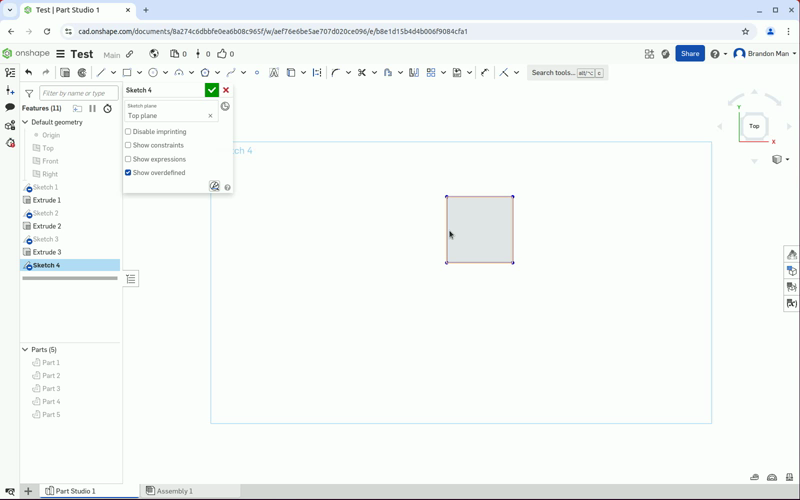
click(449, 230)
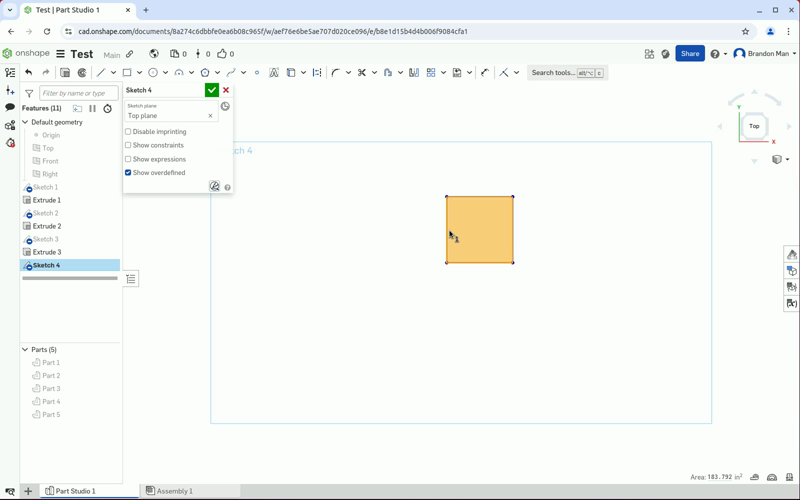
mouse_move(73, 352)
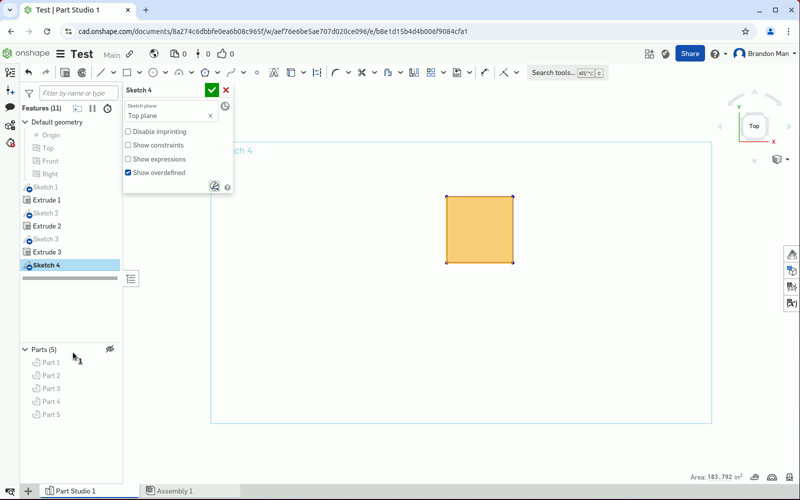
key(shift+y)
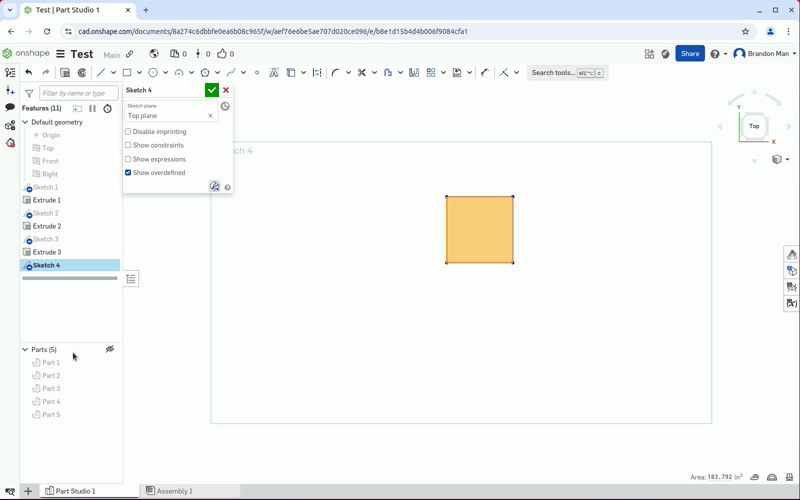
key(shift+e)
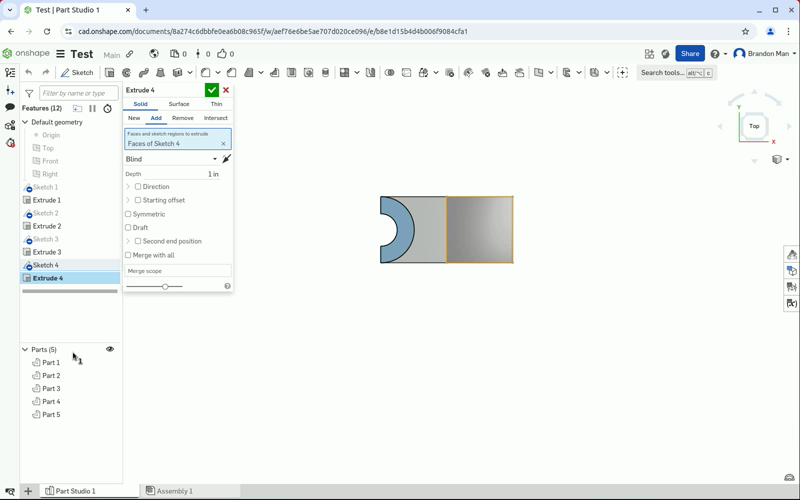
mouse_move(143, 106)
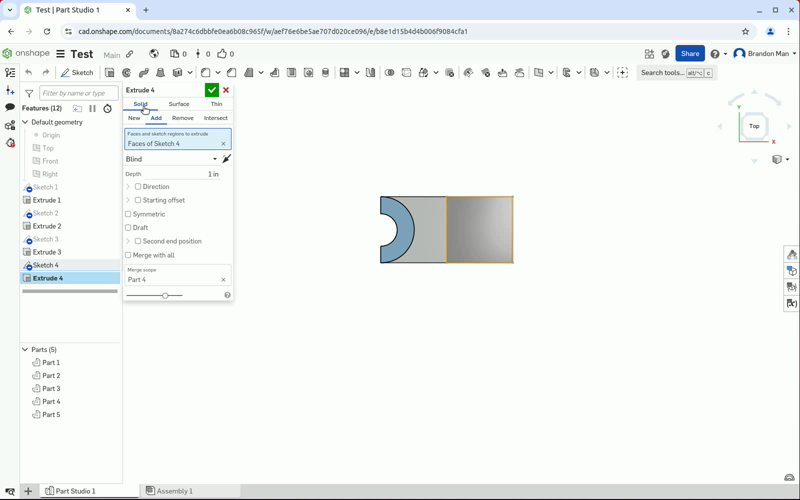
click(143, 106)
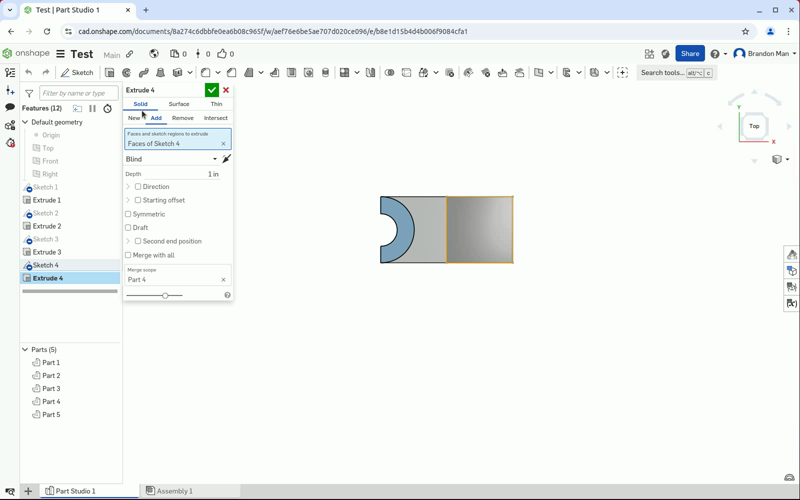
mouse_move(137, 120)
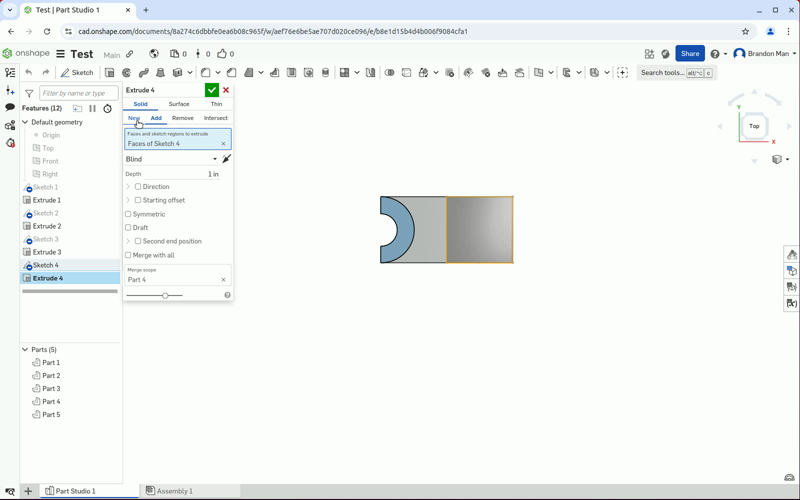
click(137, 120)
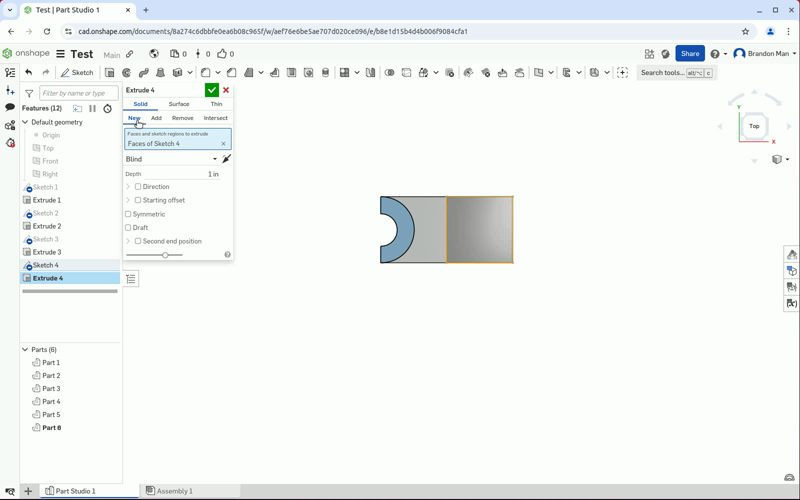
key(tab, 4)
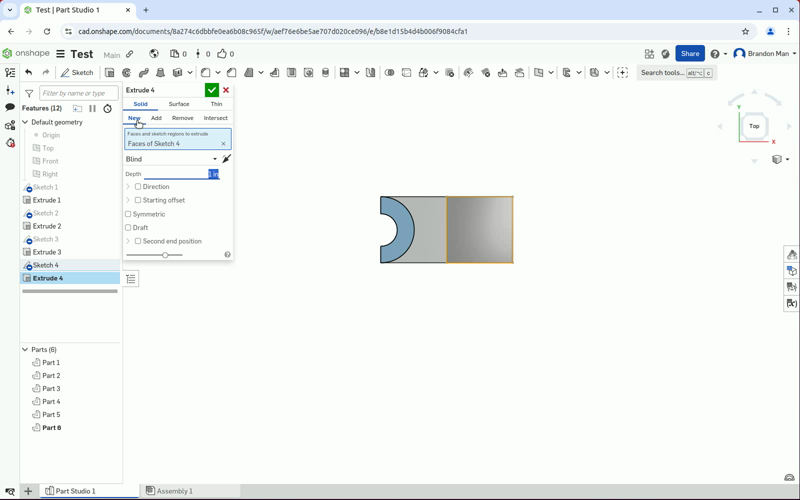
text(-6.74)
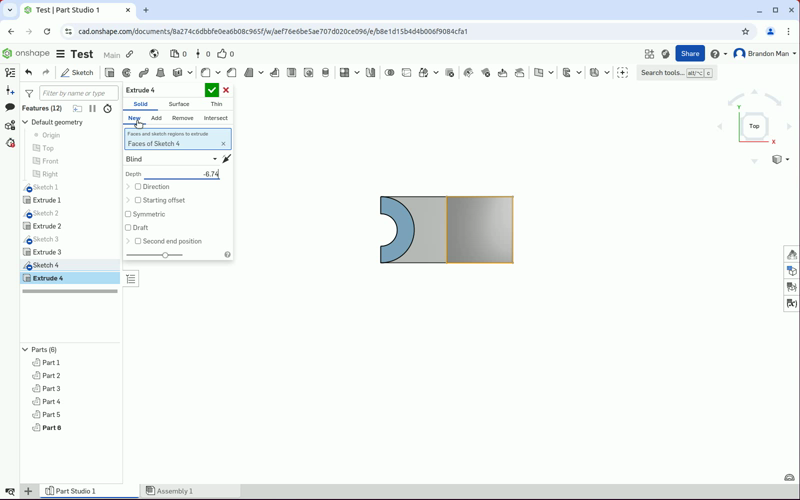
key(enter)
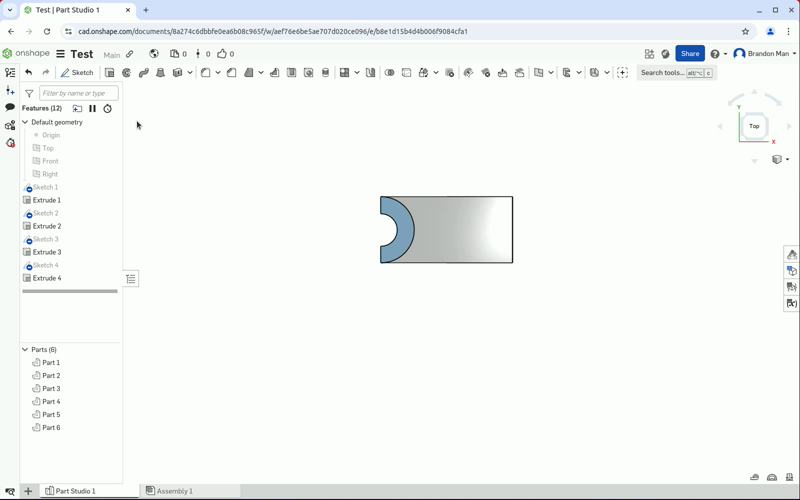
key(shift+h)
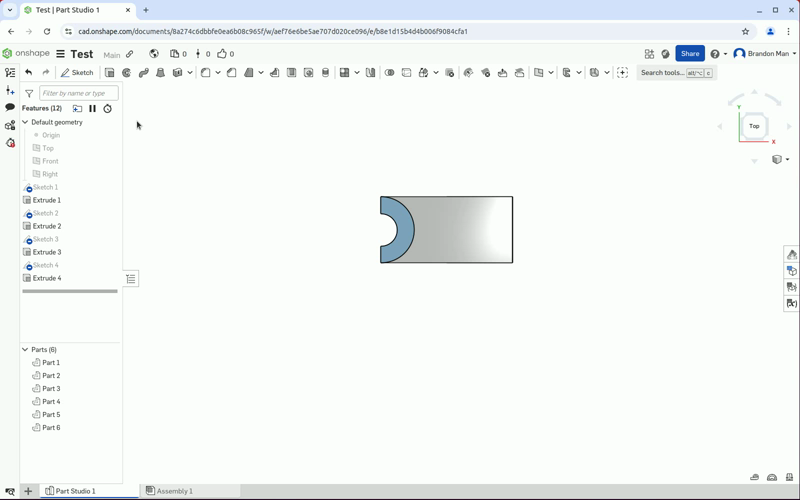
key(shift+h)
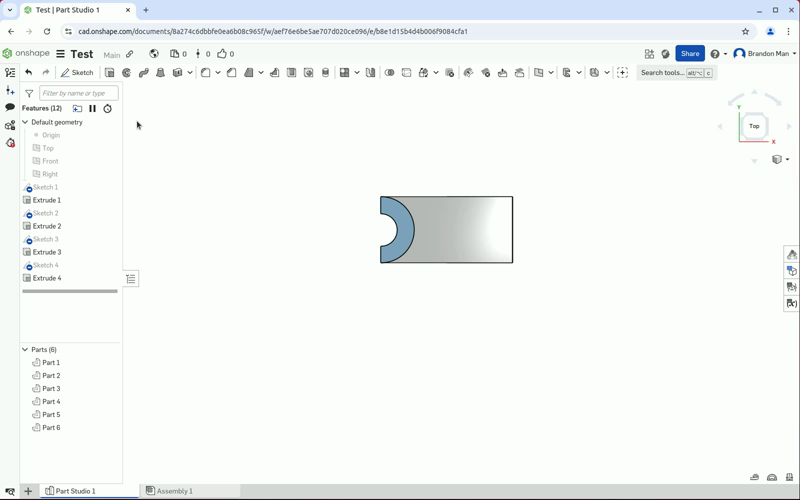
mouse_move(73, 189)
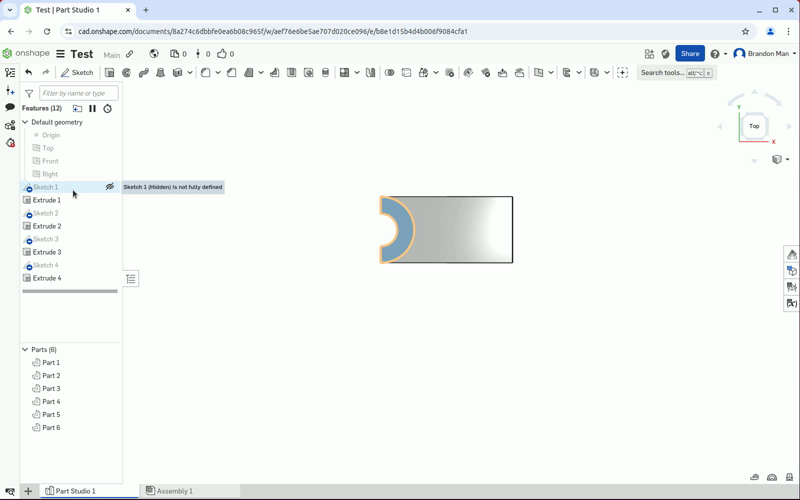
click(73, 189)
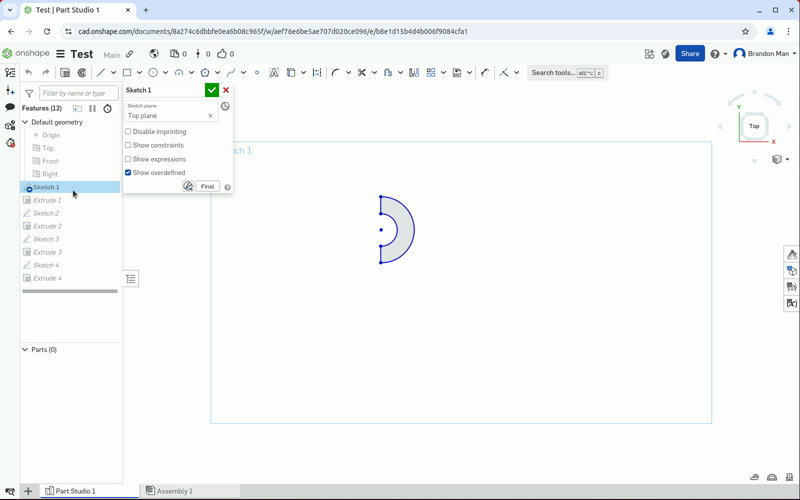
mouse_move(229, 92)
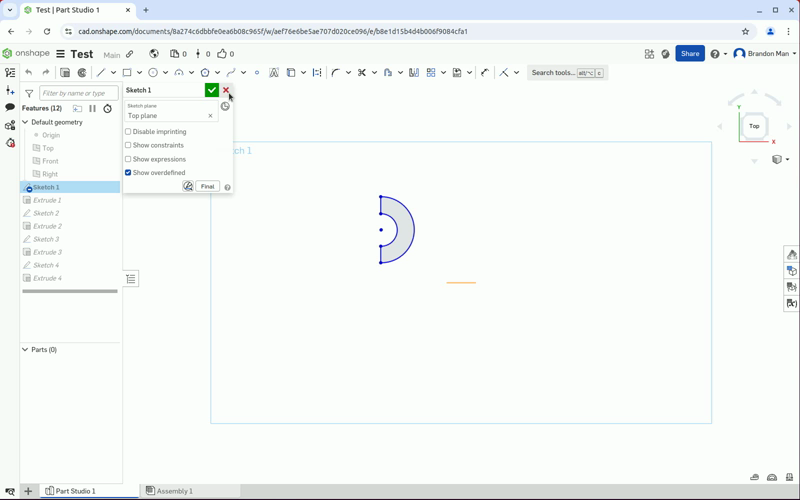
click(229, 92)
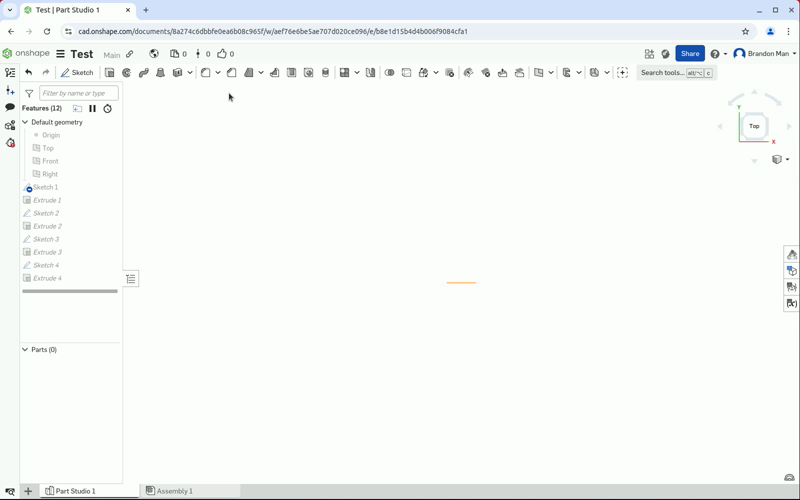
mouse_move(73, 352)
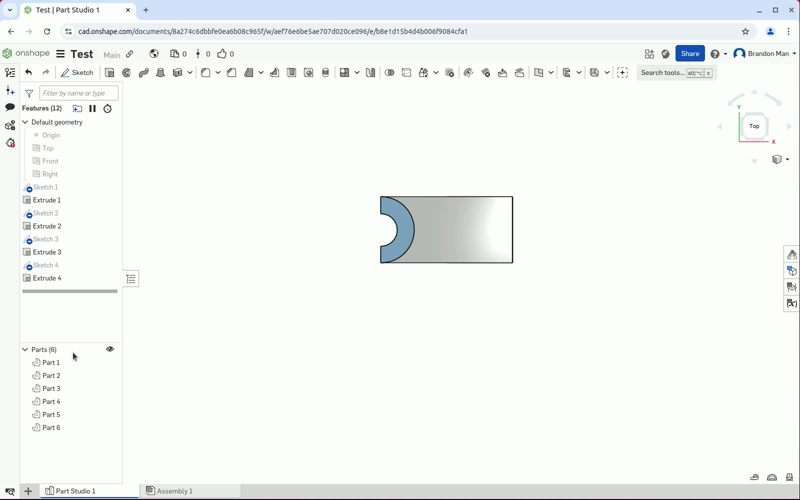
key(y)
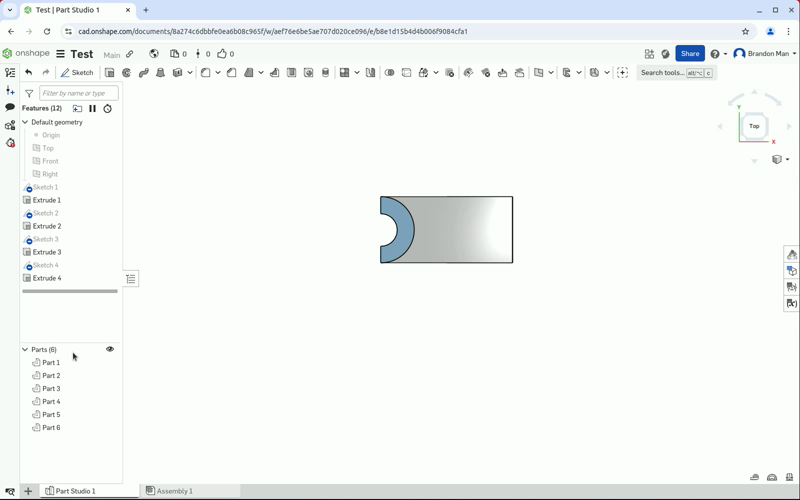
key(shift+p)
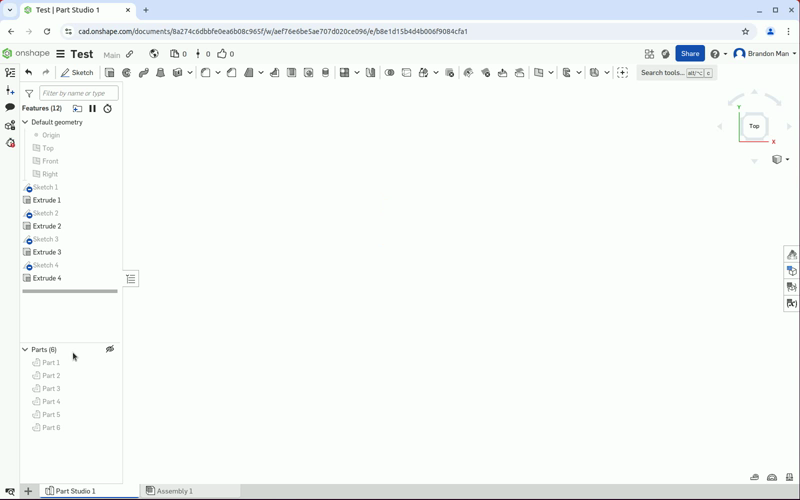
key(space)
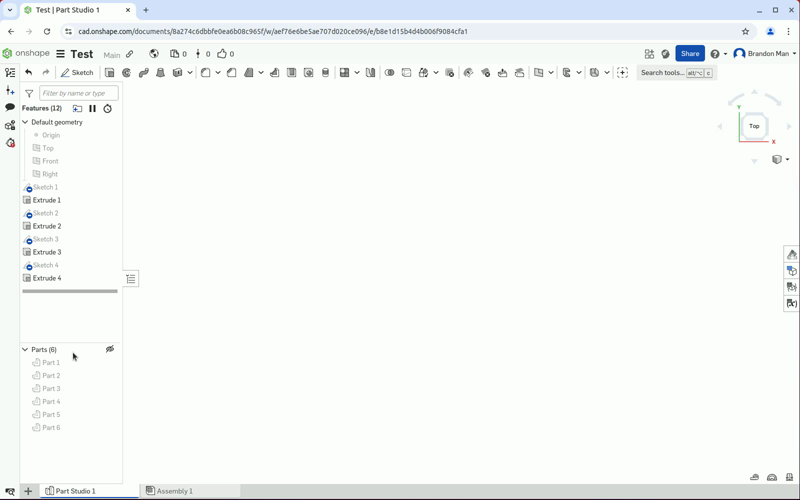
key_down(shift)
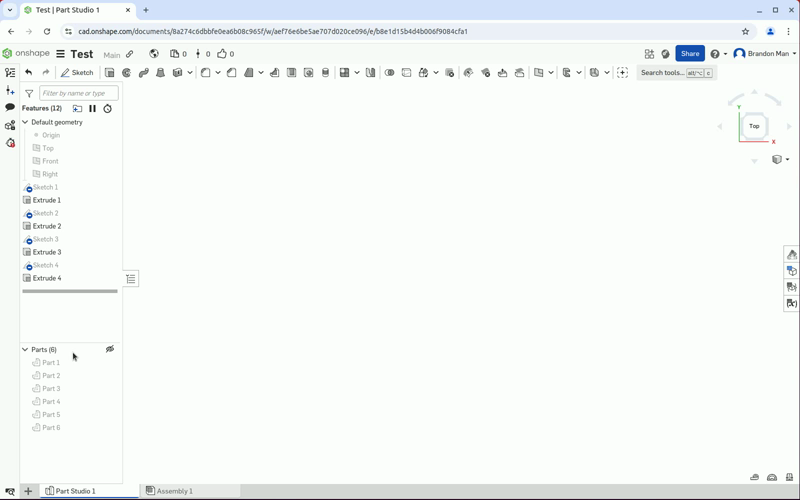
key(up)
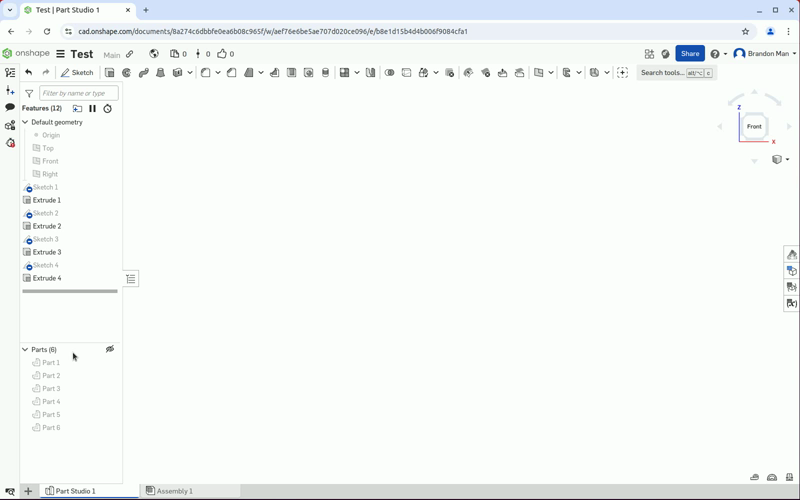
key_up(shift)
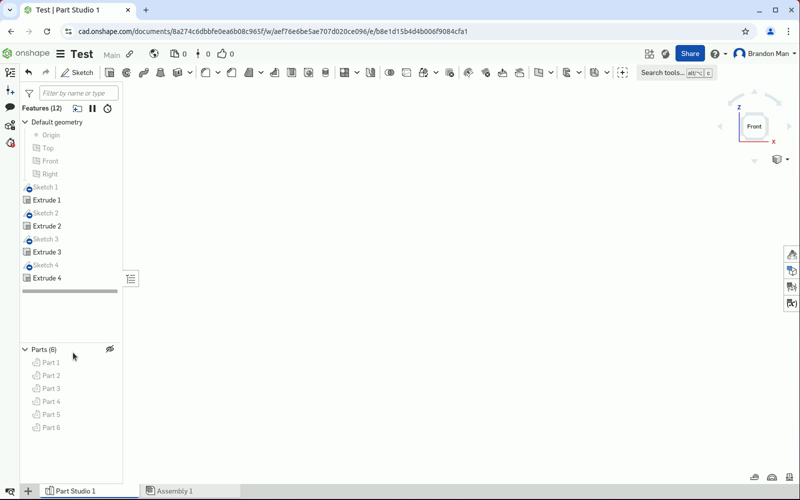
key(space)
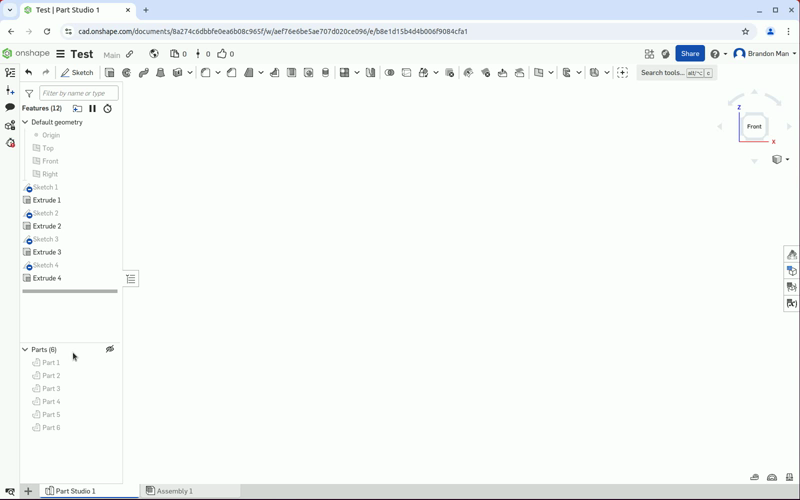
key_down(shift)
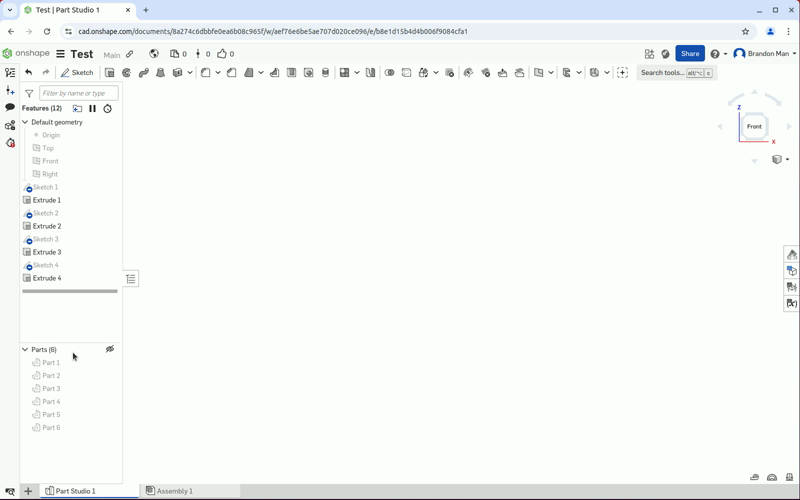
key(left)
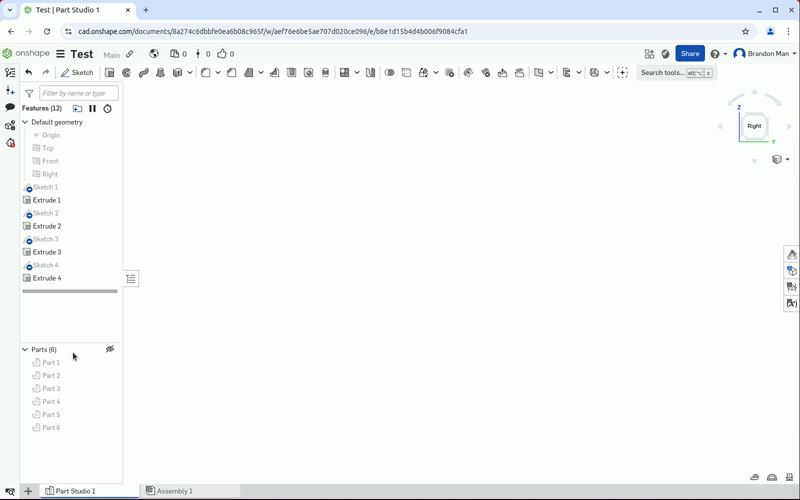
key_up(shift)
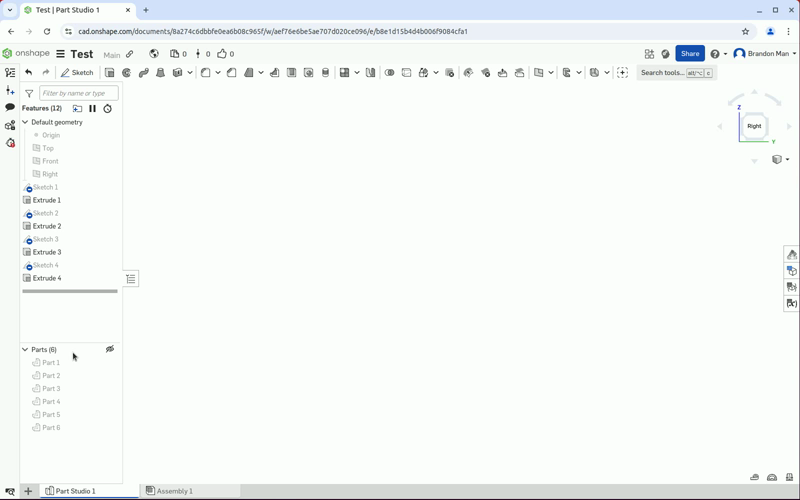
mouse_move(73, 352)
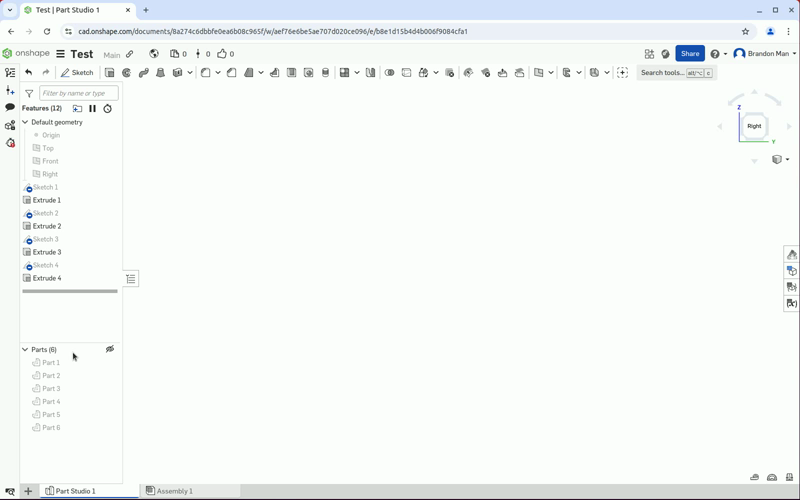
key(shift+y)
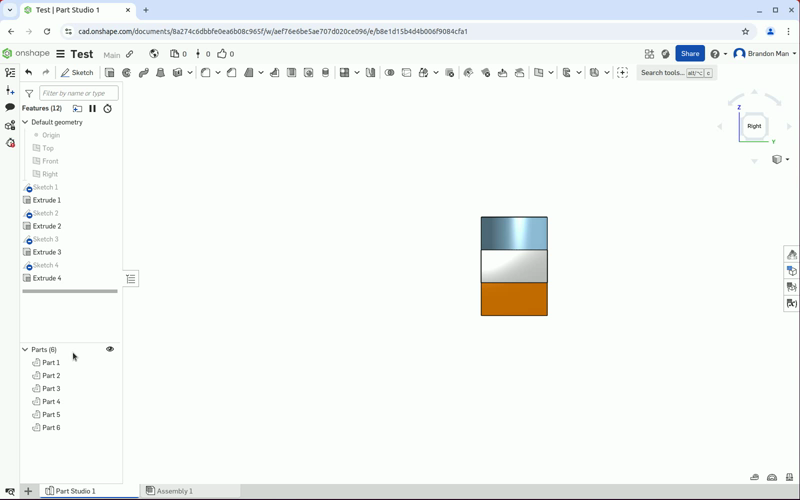
mouse_move(541, 75)
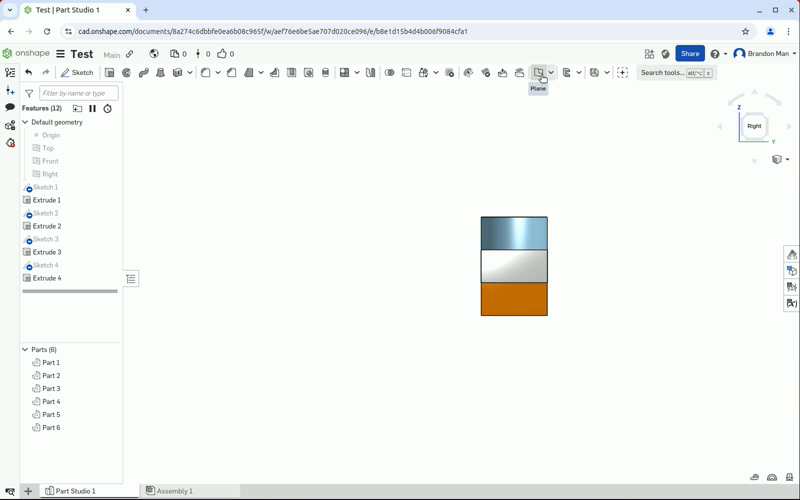
click(541, 75)
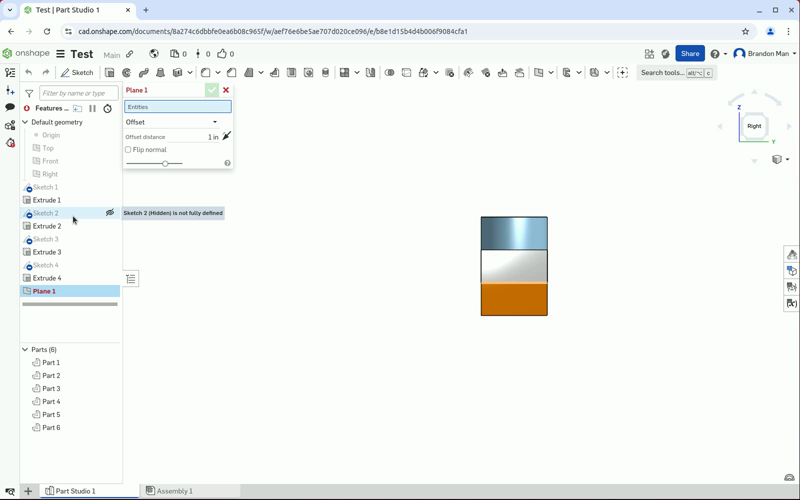
scroll(3)
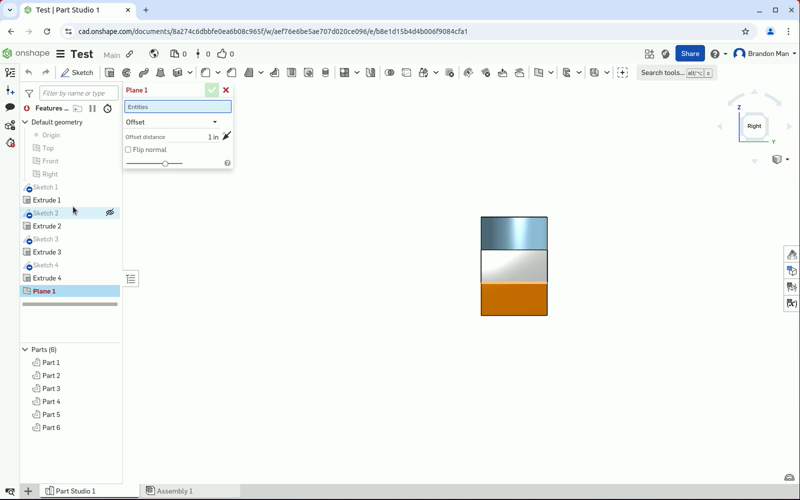
mouse_move(73, 176)
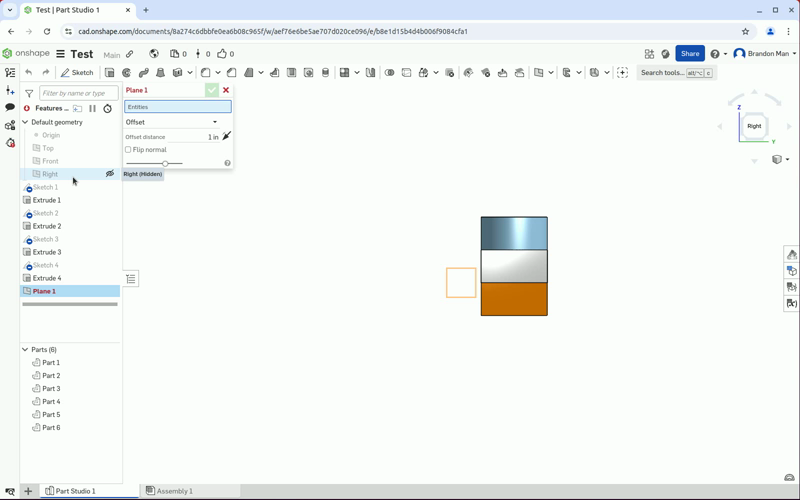
click(73, 176)
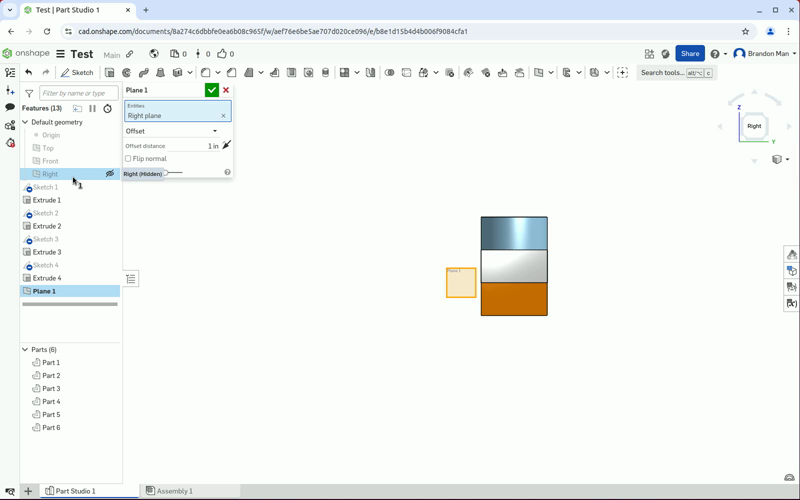
key(tab, 2)
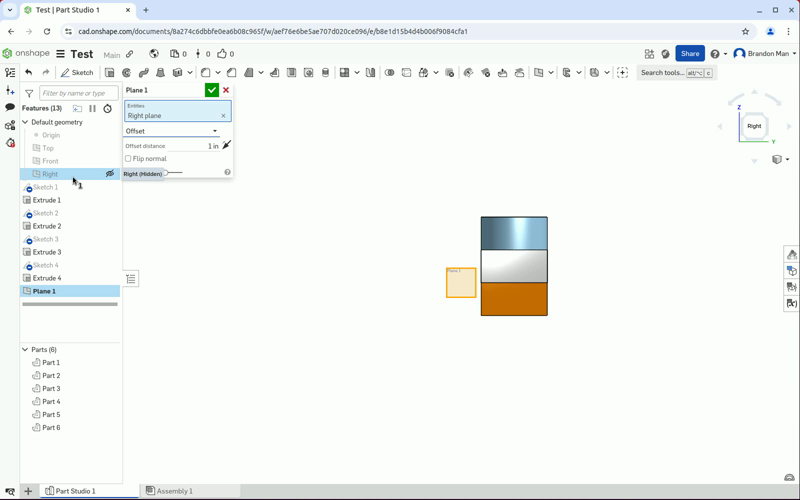
text(10.599)
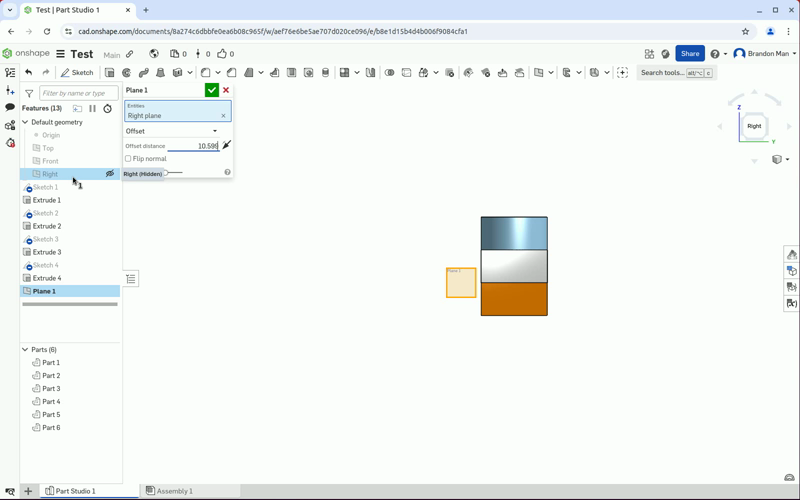
key(enter, 2)
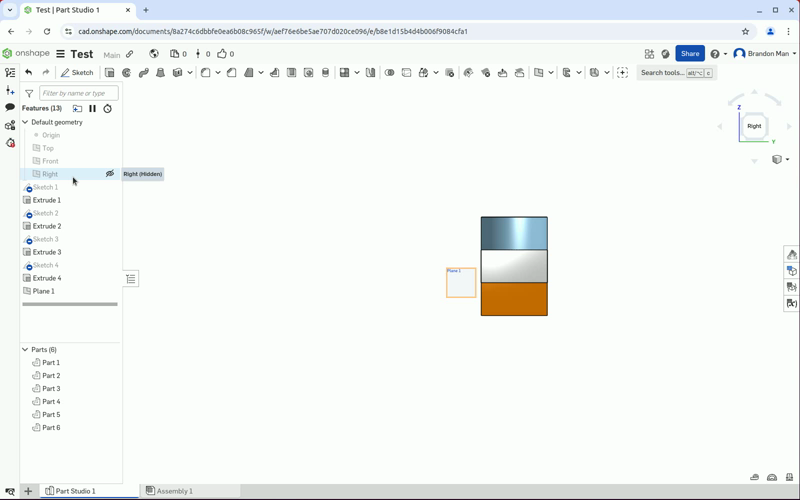
key(shift+s)
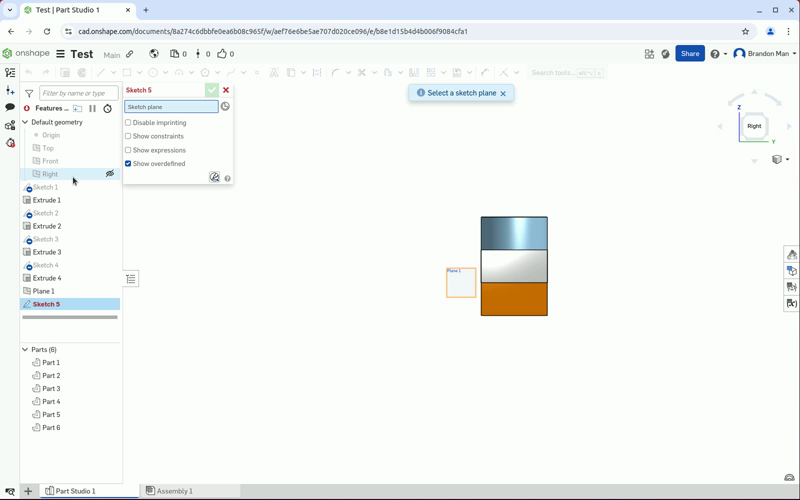
mouse_move(73, 293)
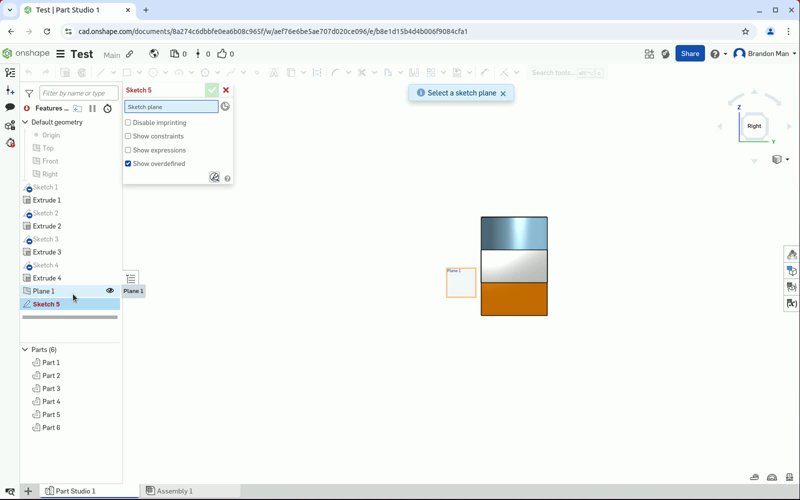
click(73, 293)
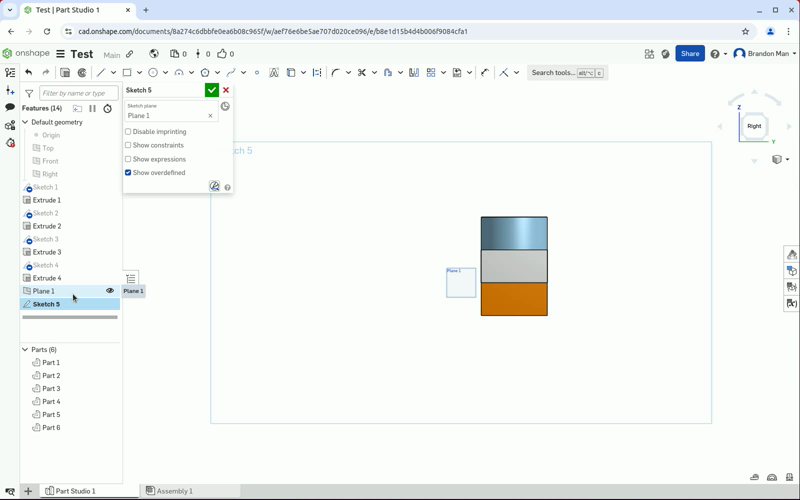
mouse_move(73, 352)
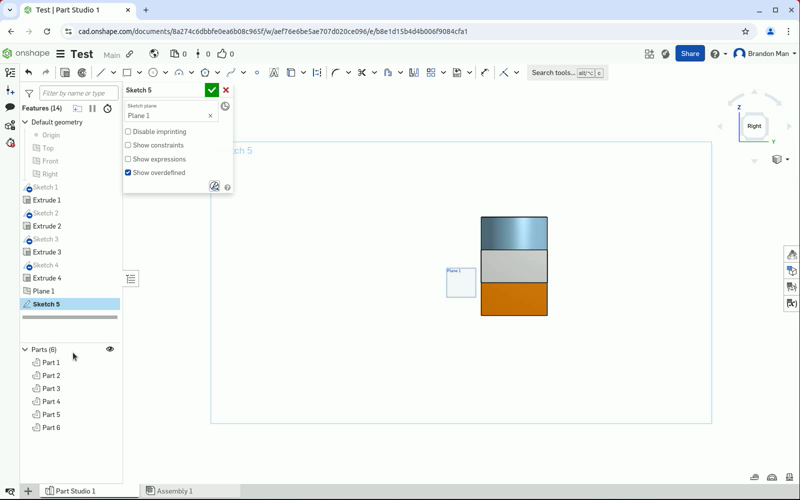
key(y)
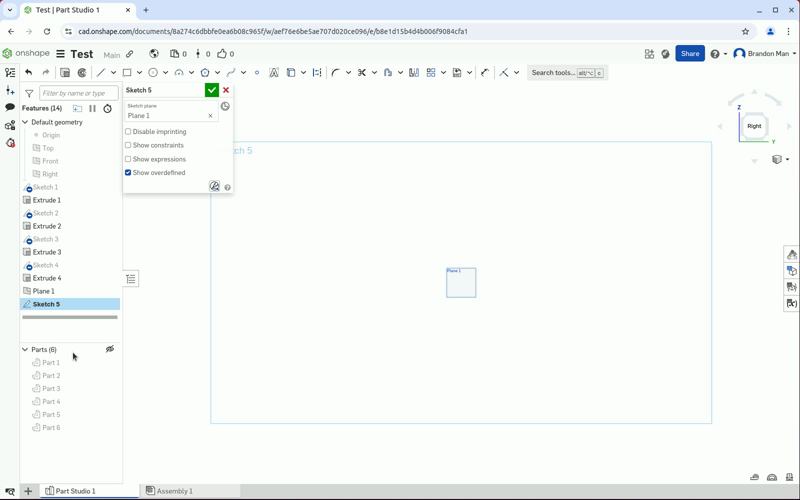
key(c)
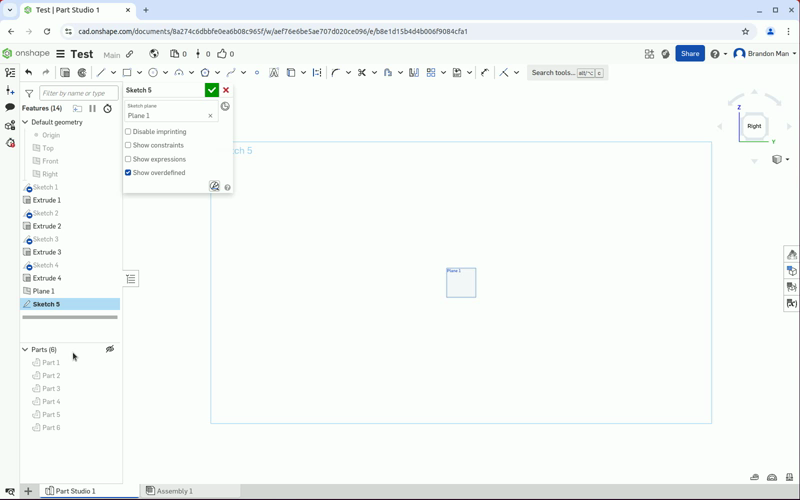
key_down(shift)
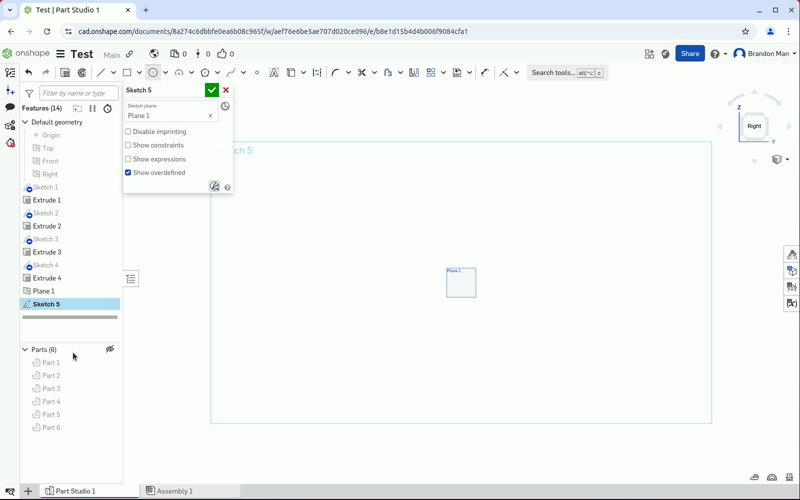
mouse_move(497, 299)
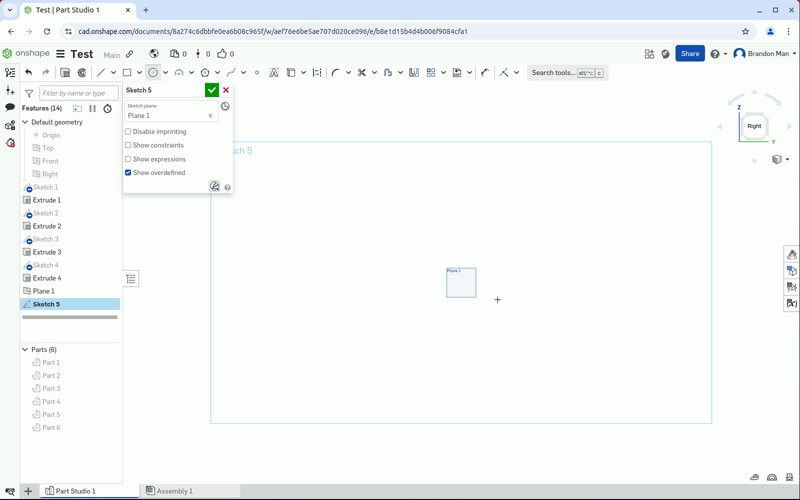
click(497, 299)
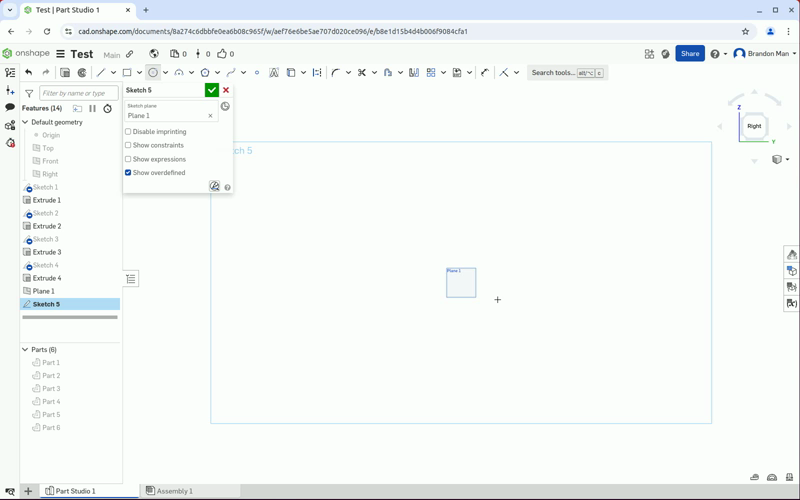
key_up(shift)
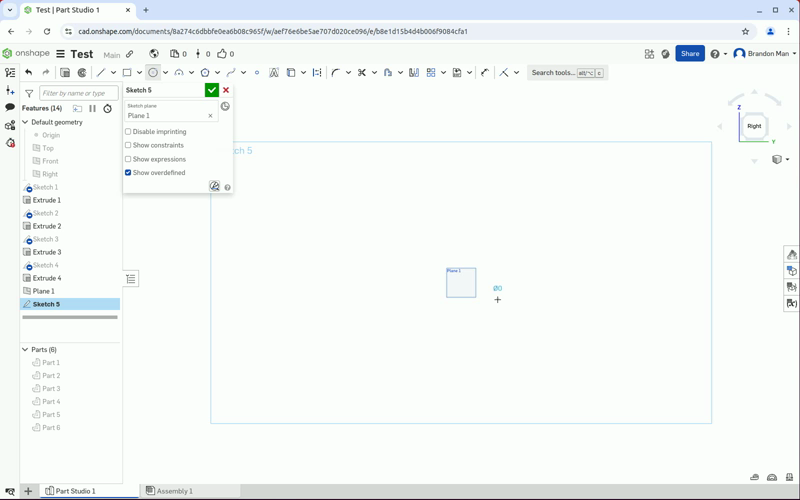
mouse_move(506, 299)
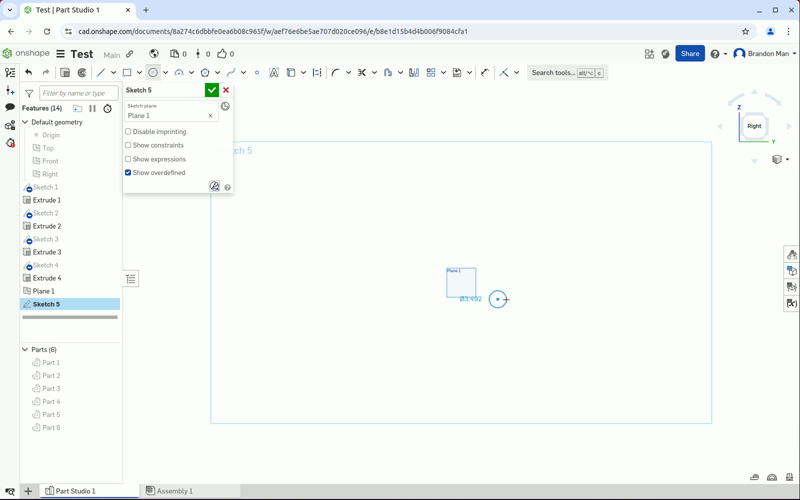
click(506, 299)
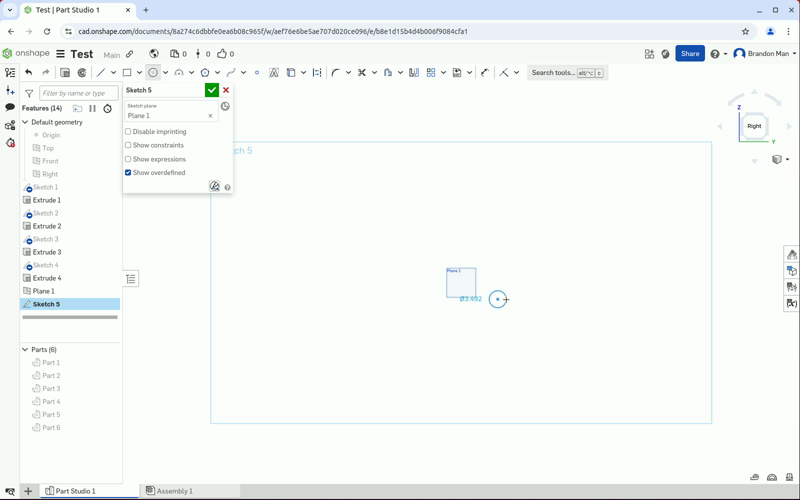
key(esc)
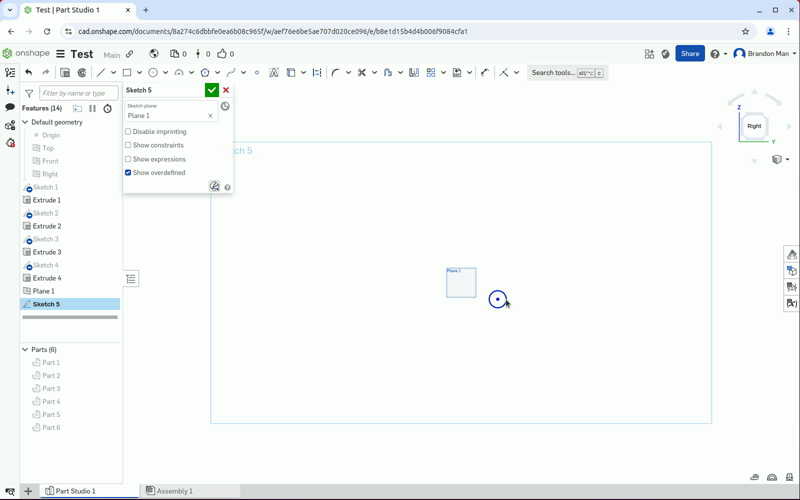
mouse_move(495, 305)
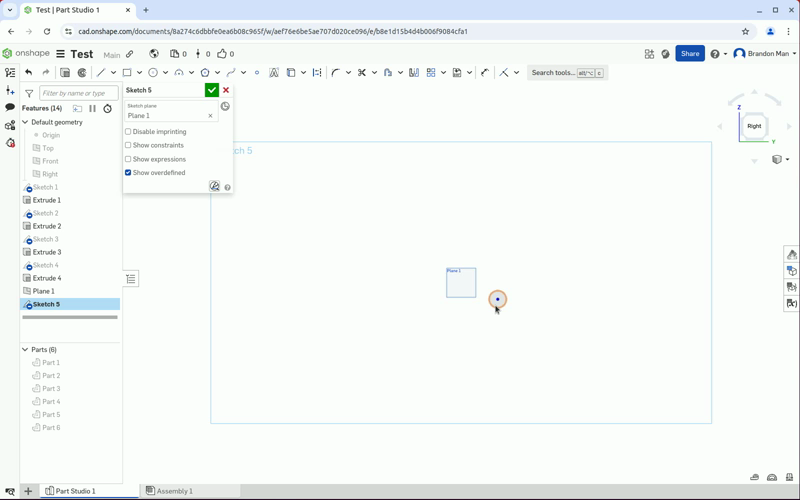
scroll(6)
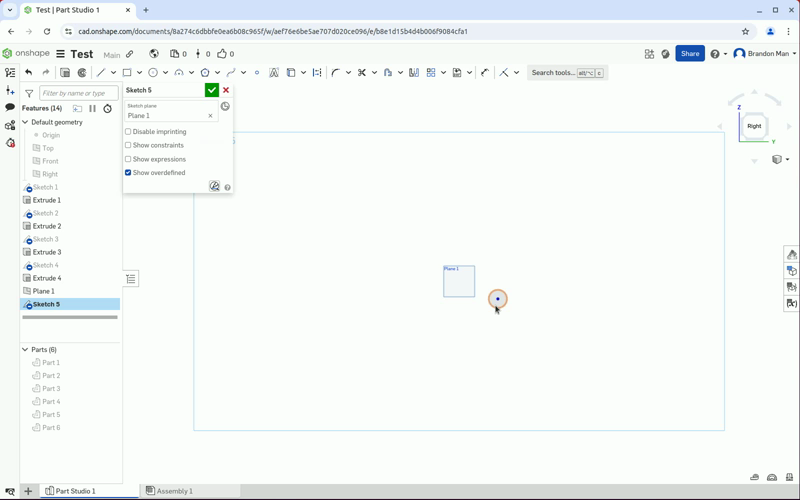
scroll(6)
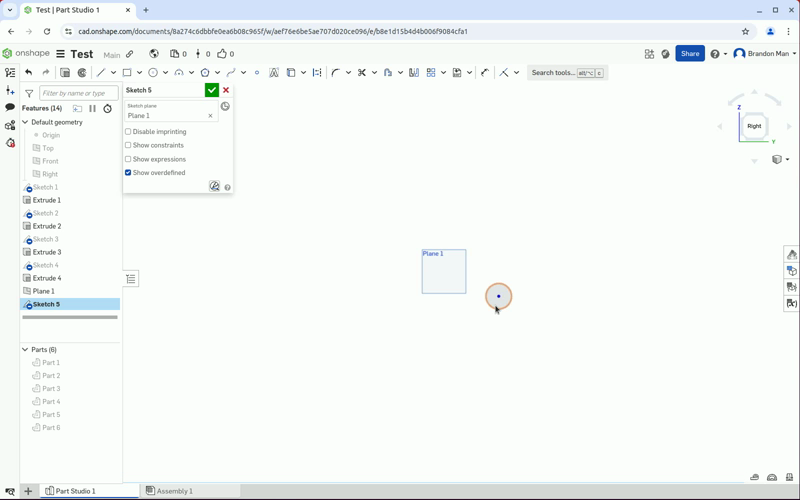
scroll(6)
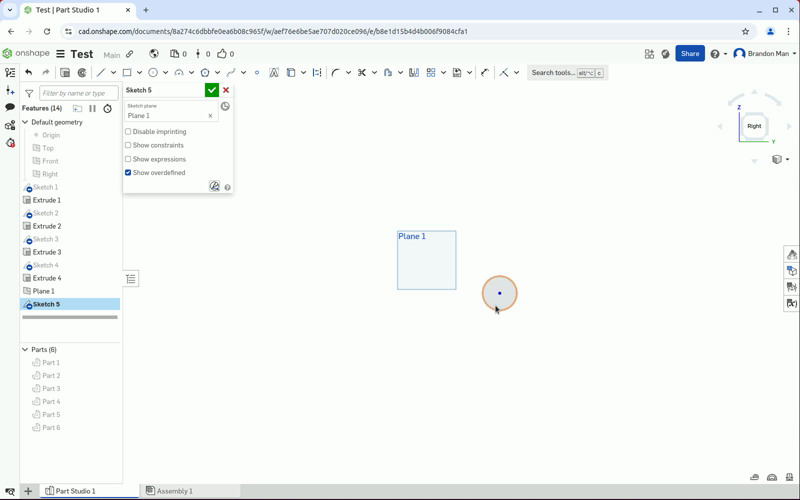
scroll(6)
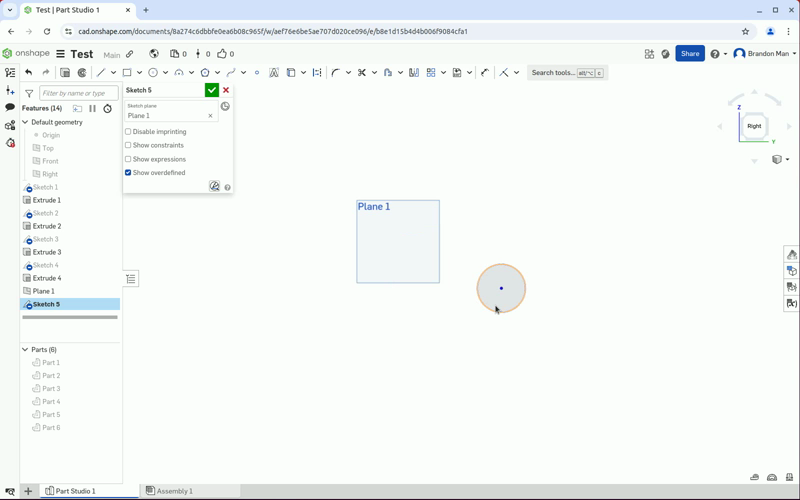
scroll(6)
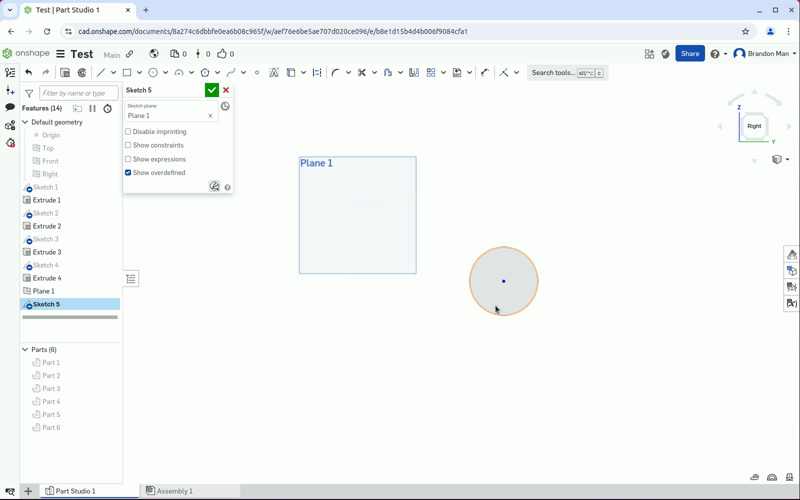
scroll(6)
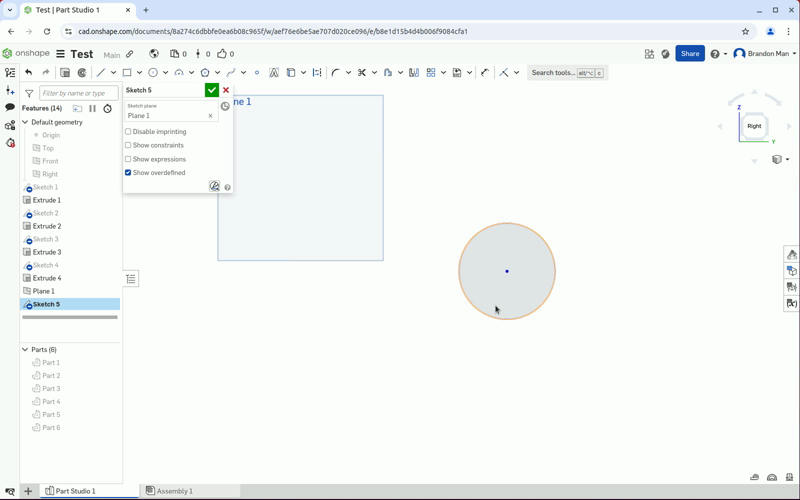
scroll(6)
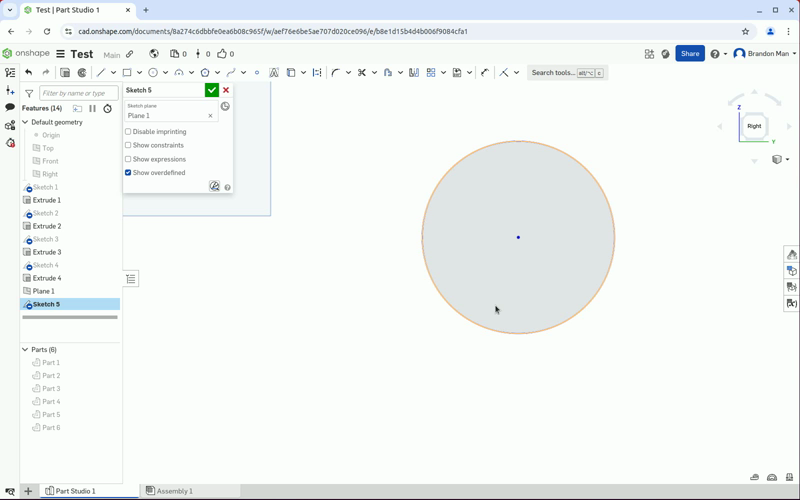
click(495, 305)
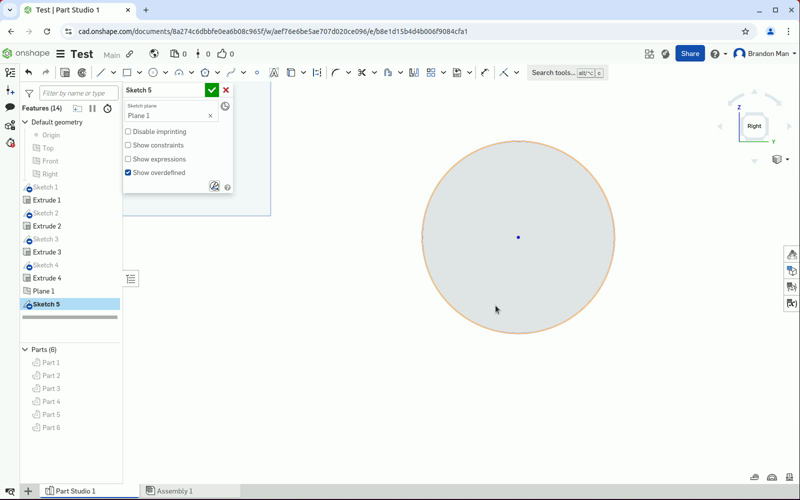
scroll(-6)
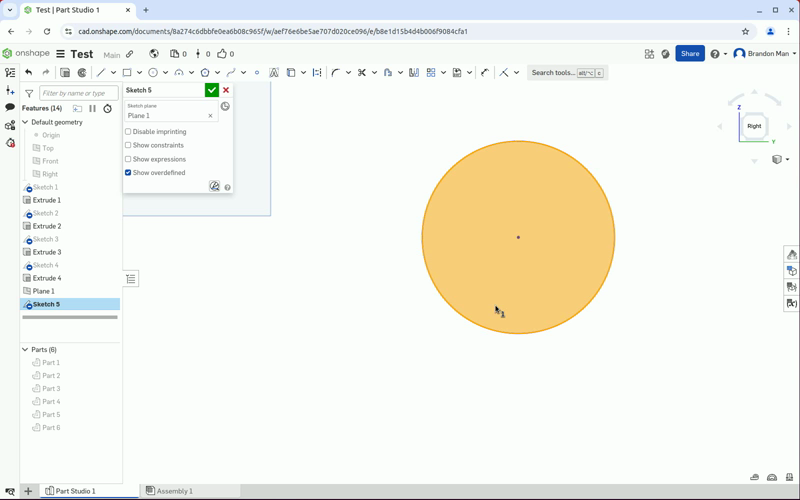
scroll(-6)
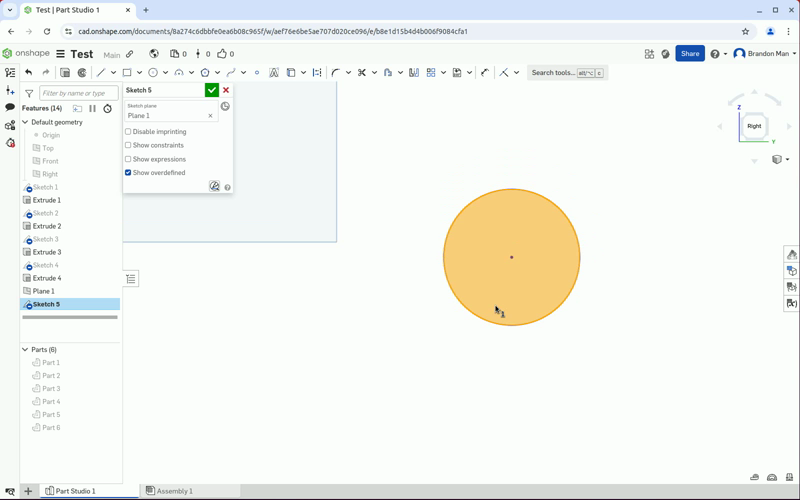
scroll(-6)
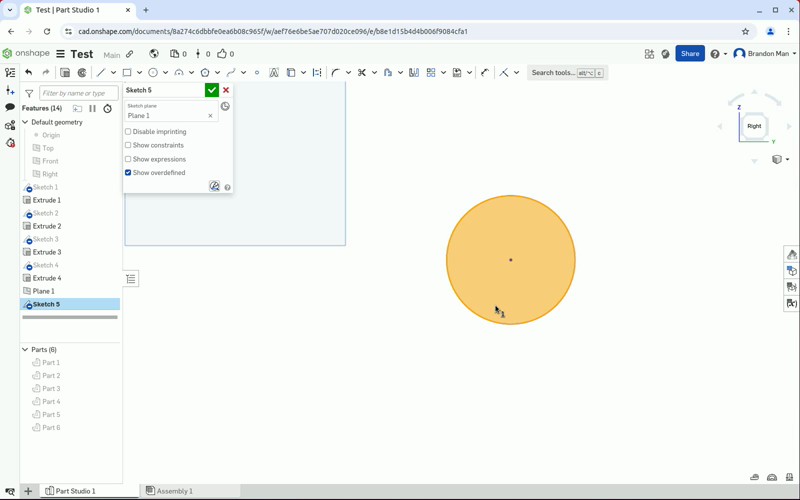
scroll(-6)
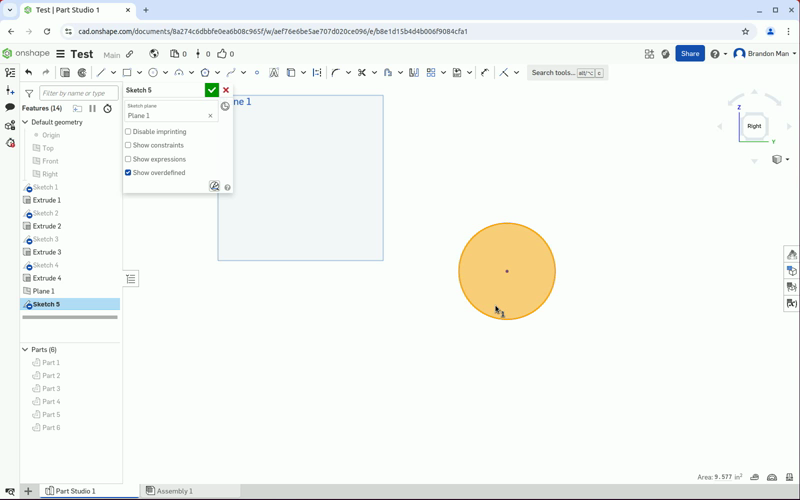
scroll(-6)
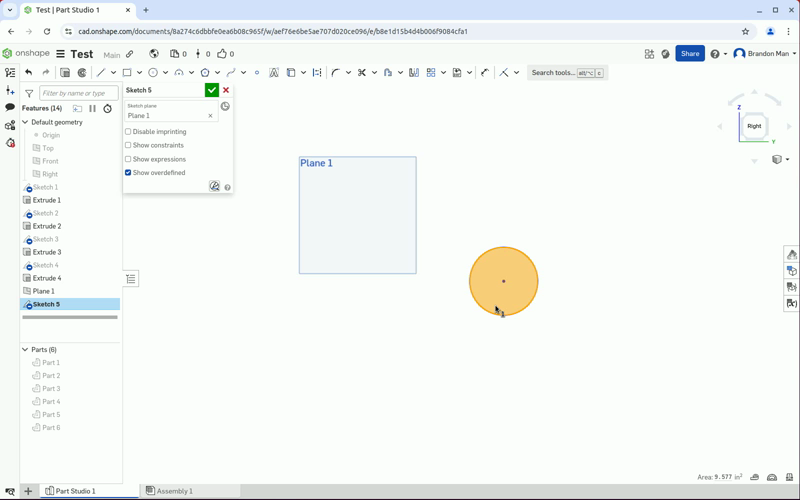
scroll(-6)
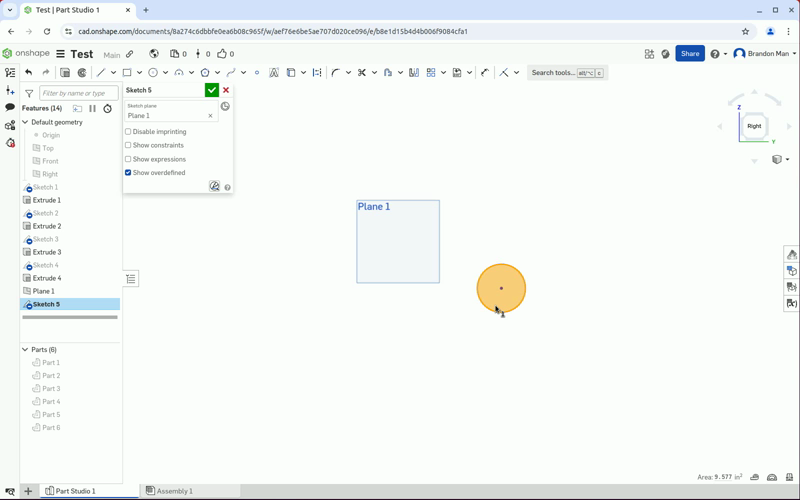
scroll(-6)
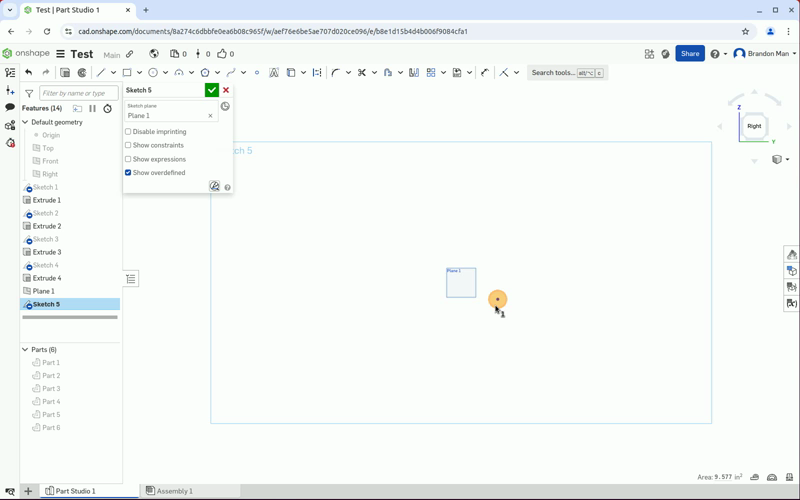
mouse_move(73, 352)
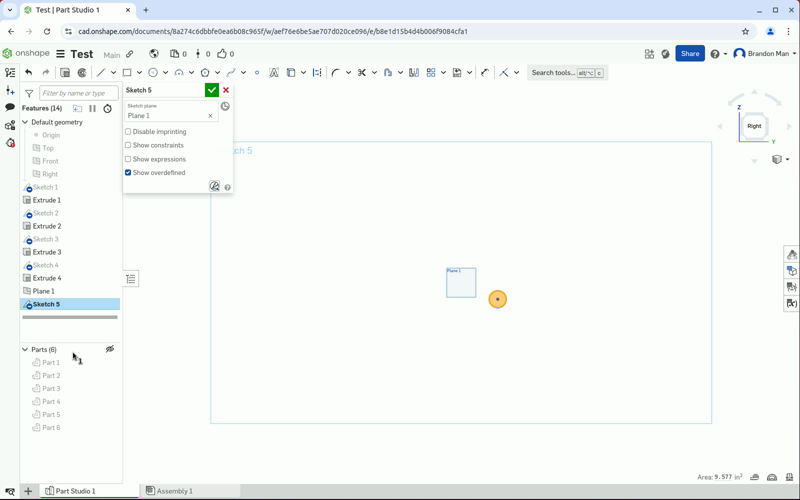
key(shift+y)
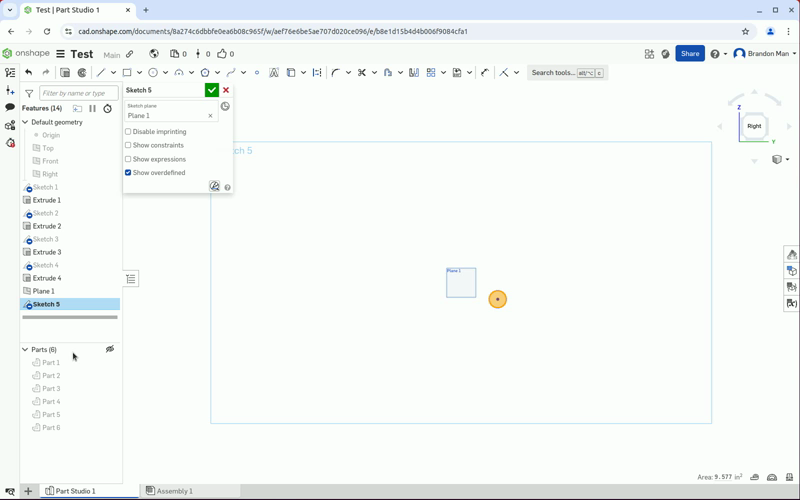
key(shift+e)
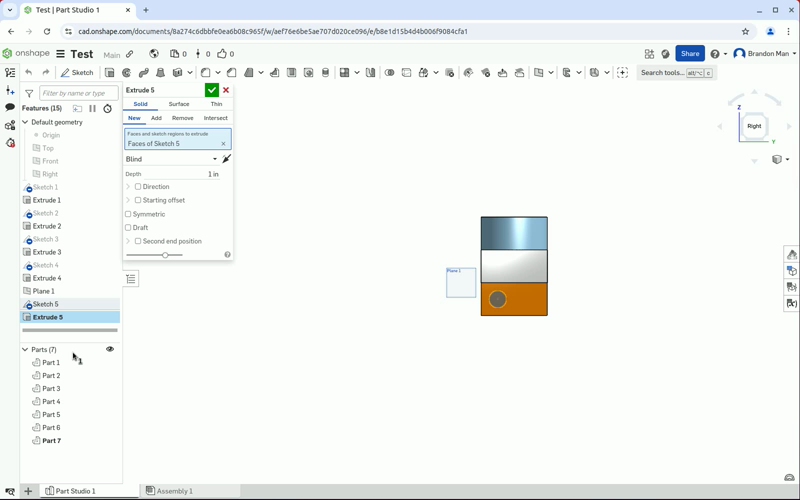
mouse_move(143, 106)
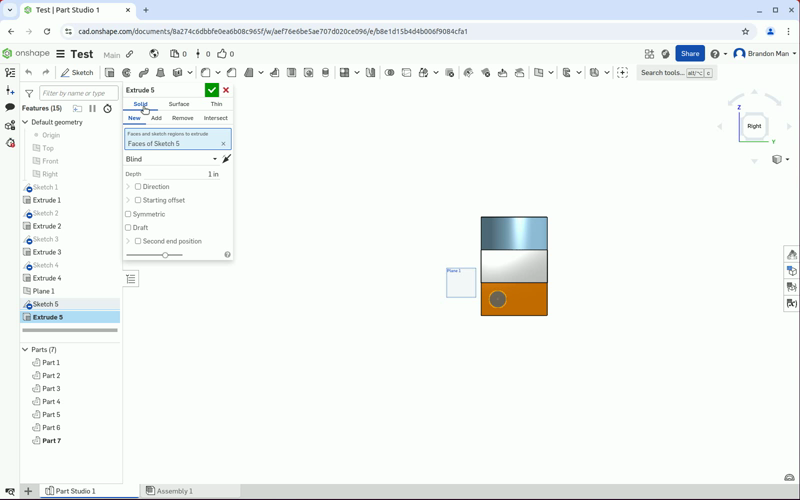
click(143, 106)
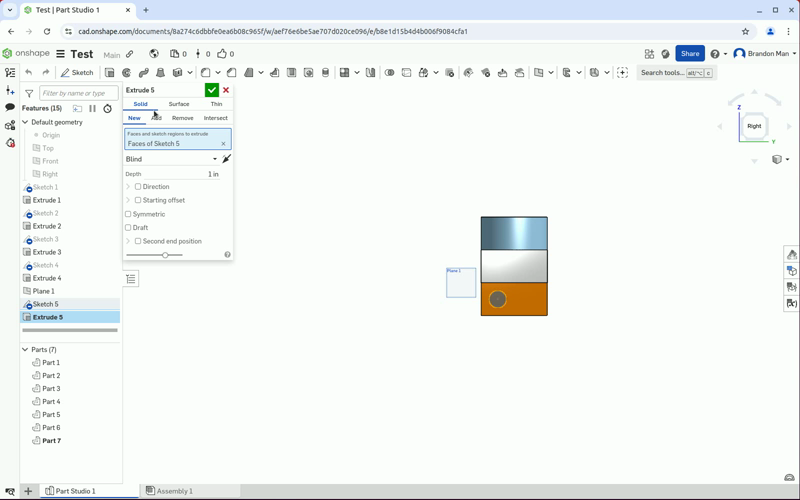
mouse_move(186, 120)
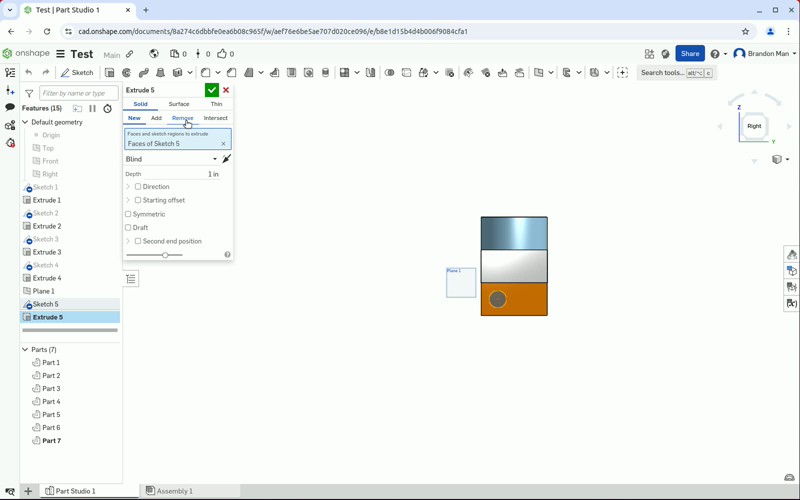
click(186, 120)
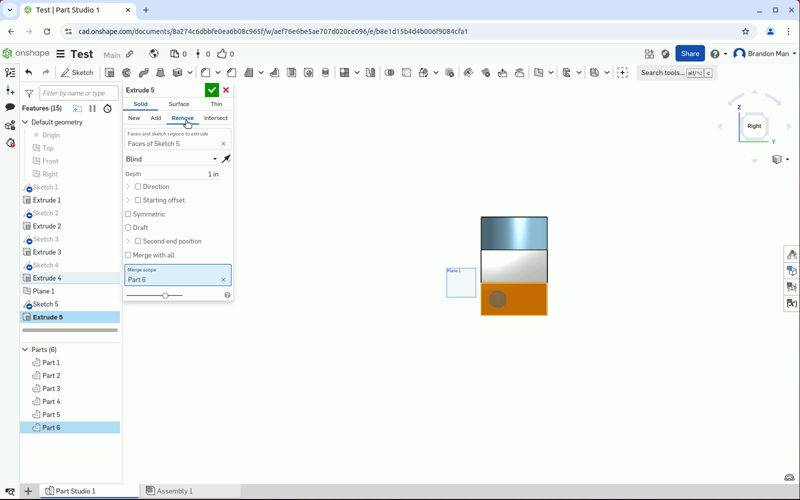
key(tab, 4)
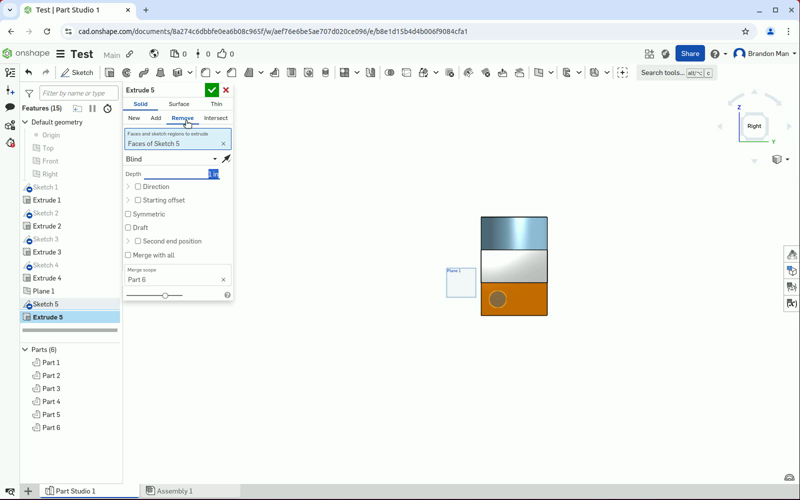
text(13.48)
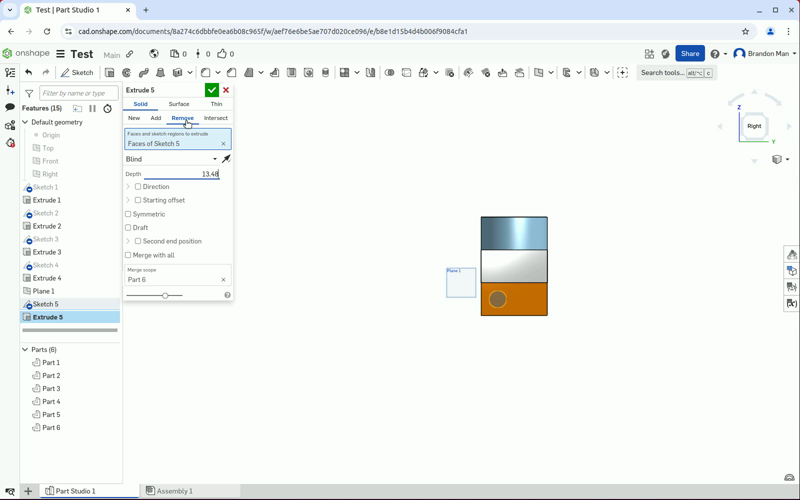
key(tab, 6)
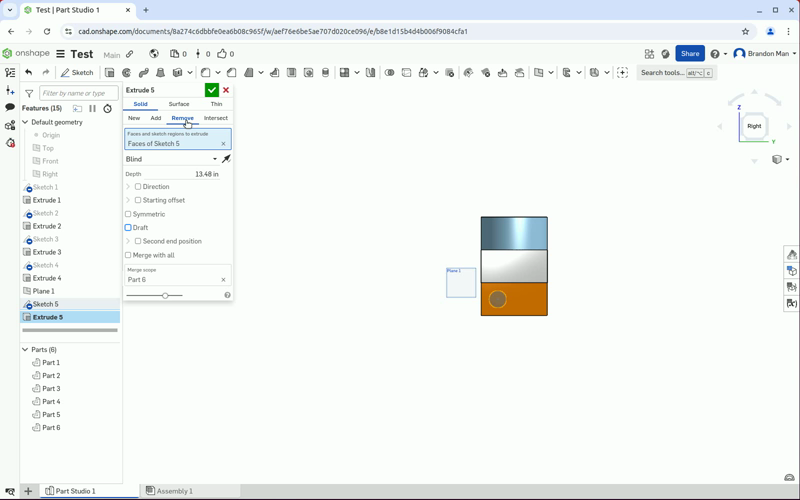
key(space)
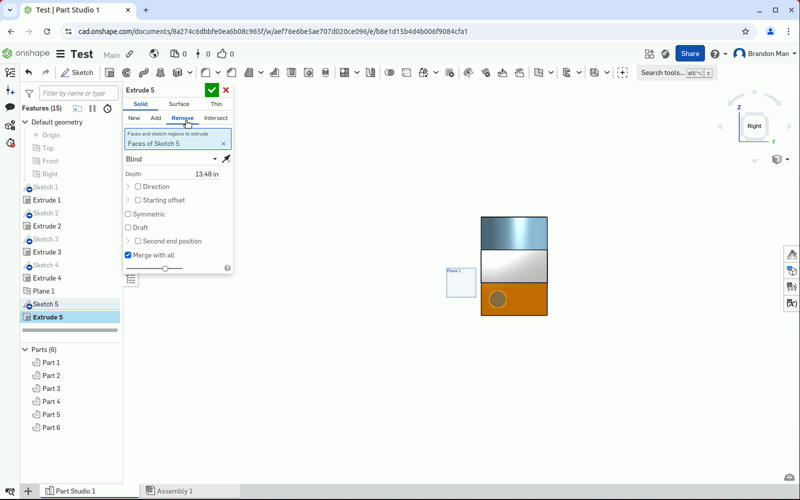
key(enter)
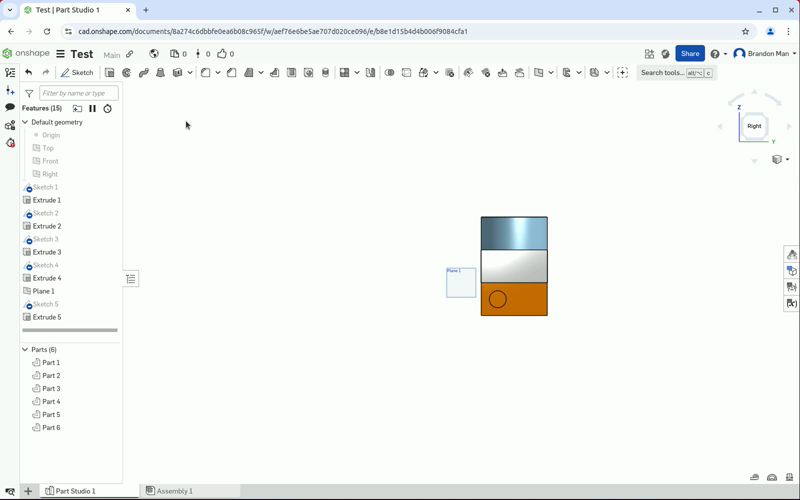
key(shift+h)
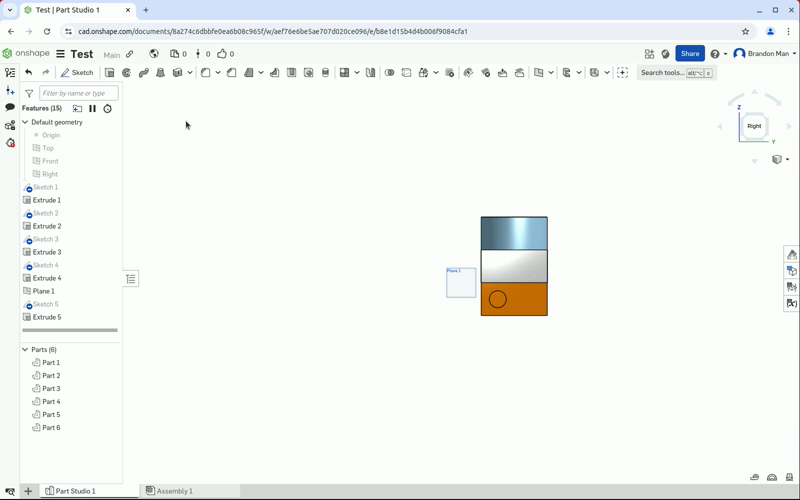
key(shift+h)
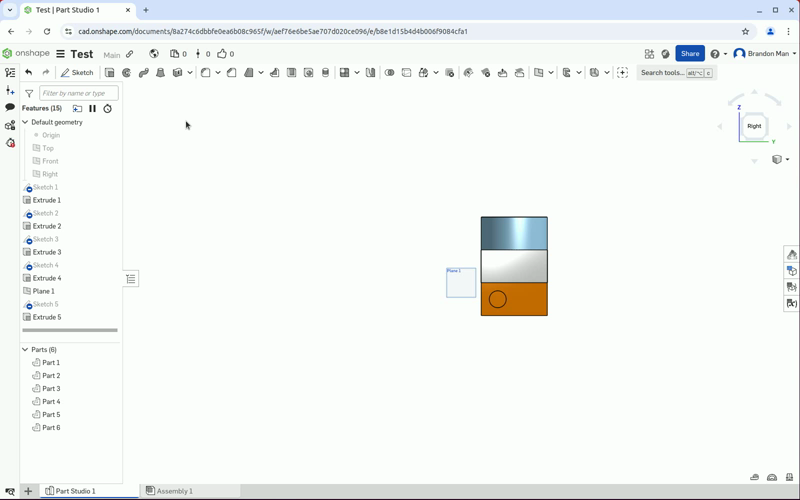
mouse_move(73, 189)
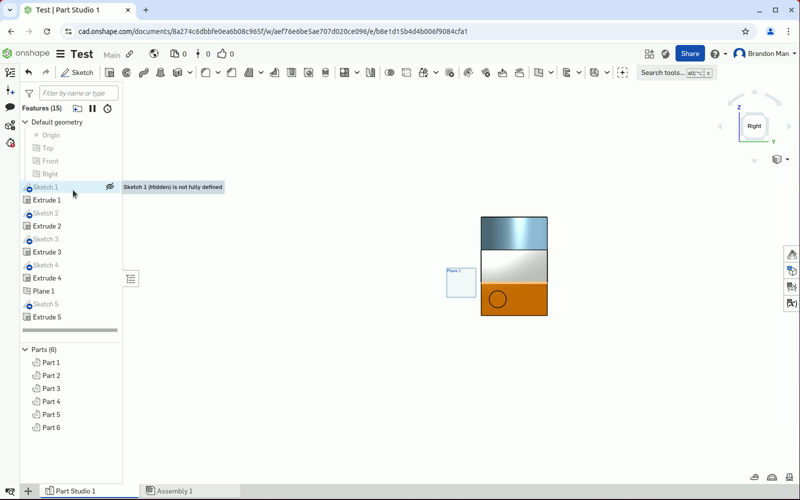
click(73, 189)
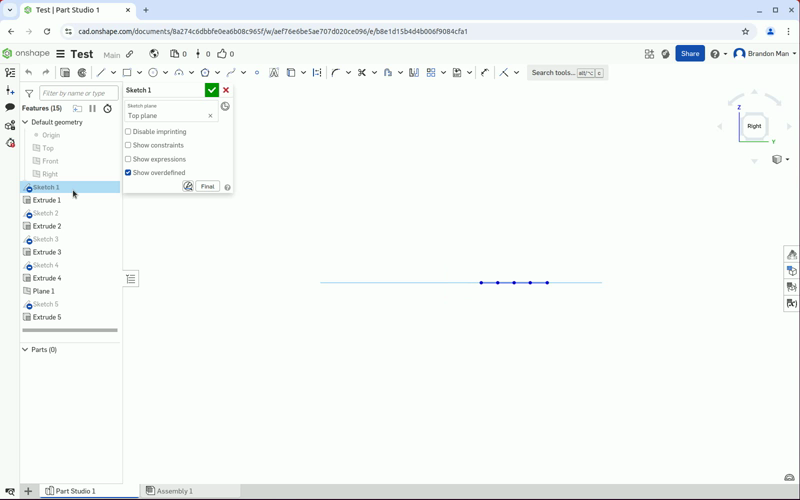
mouse_move(229, 92)
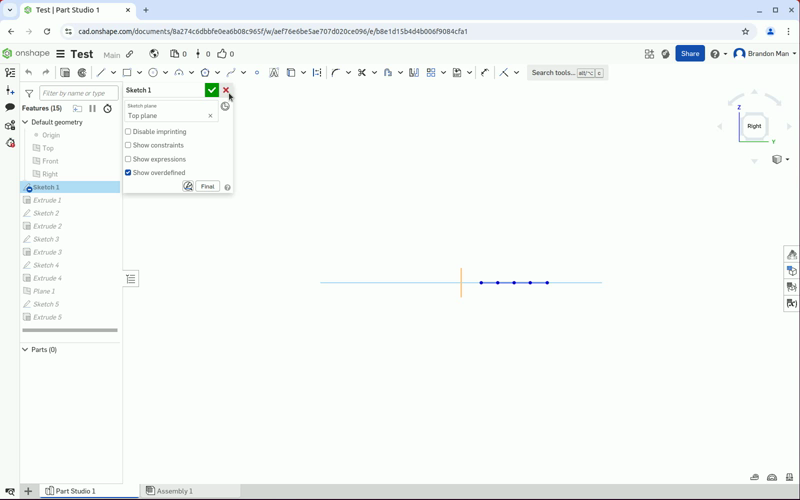
click(229, 92)
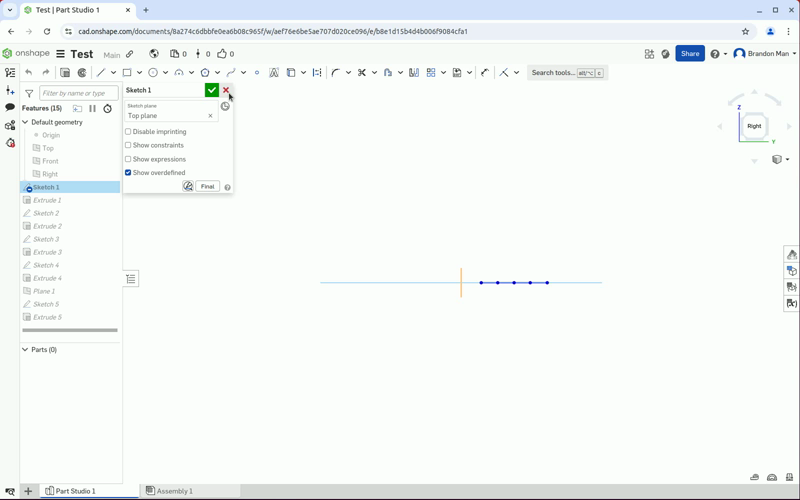
key(shift+s)
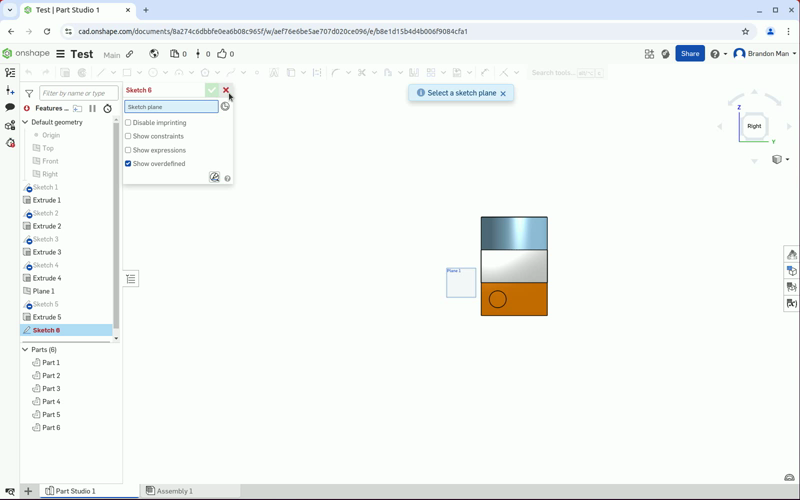
mouse_move(69, 293)
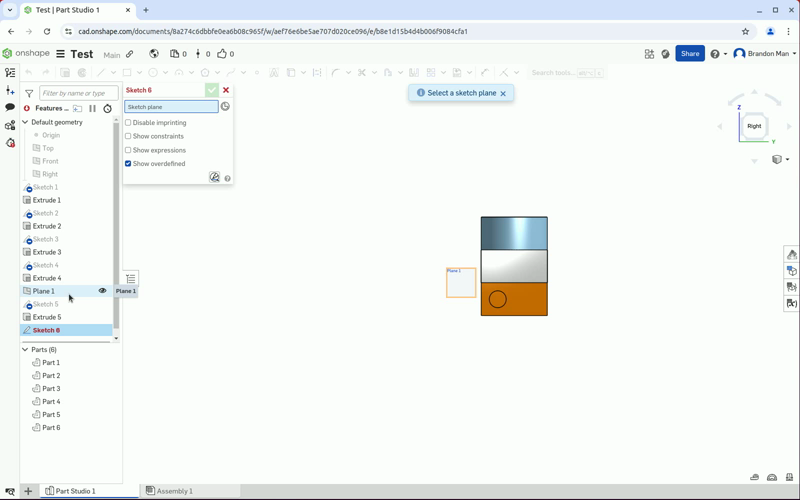
click(69, 293)
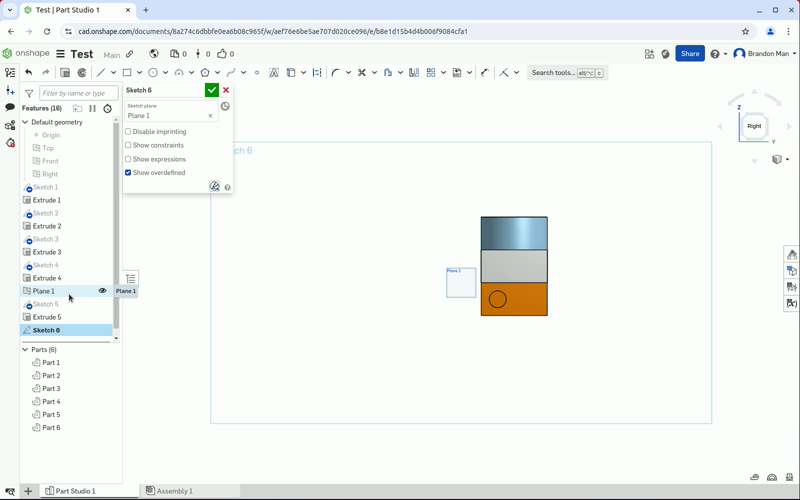
mouse_move(73, 352)
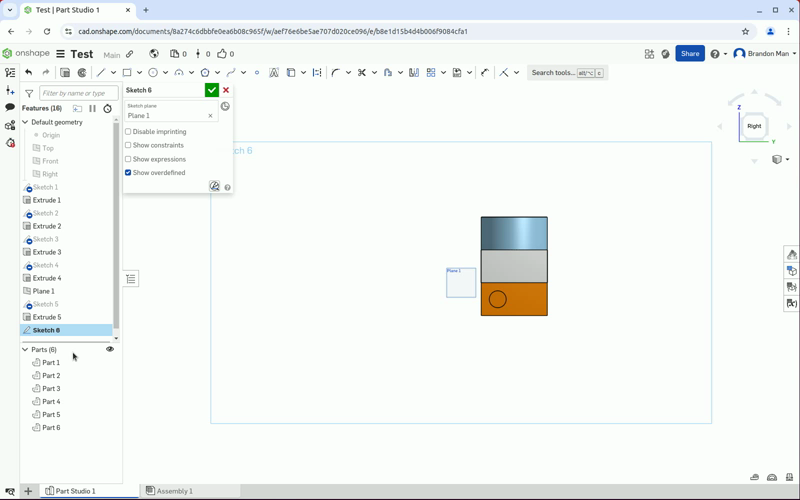
key(y)
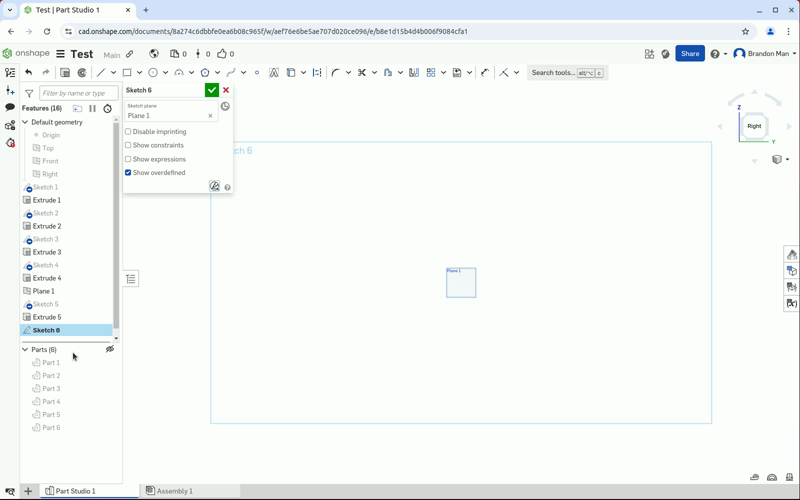
key(c)
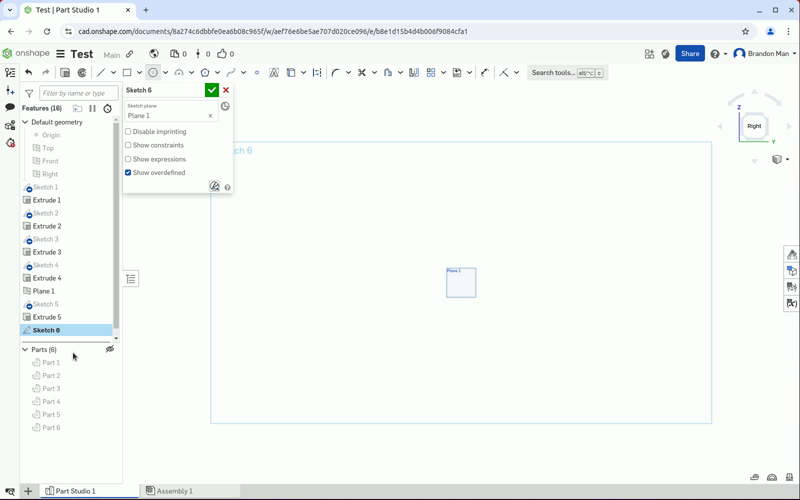
key_down(shift)
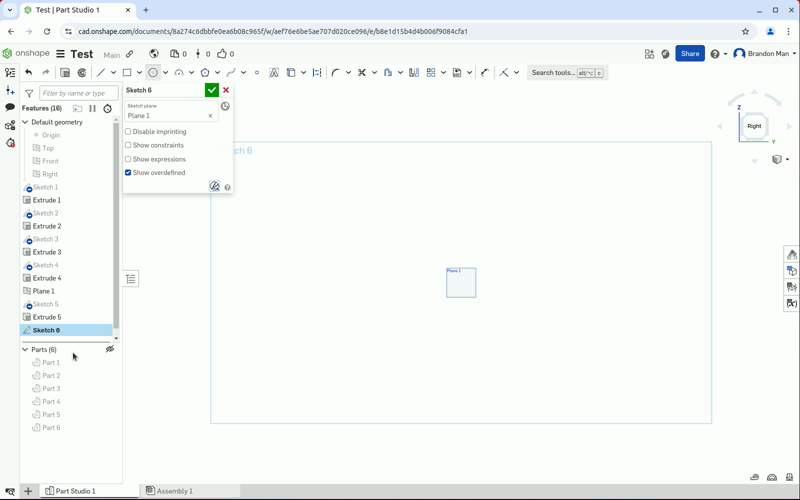
mouse_move(530, 299)
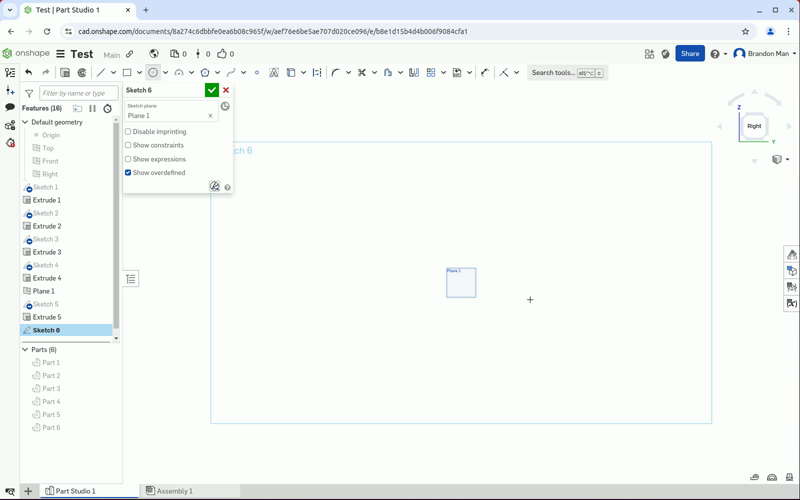
click(530, 299)
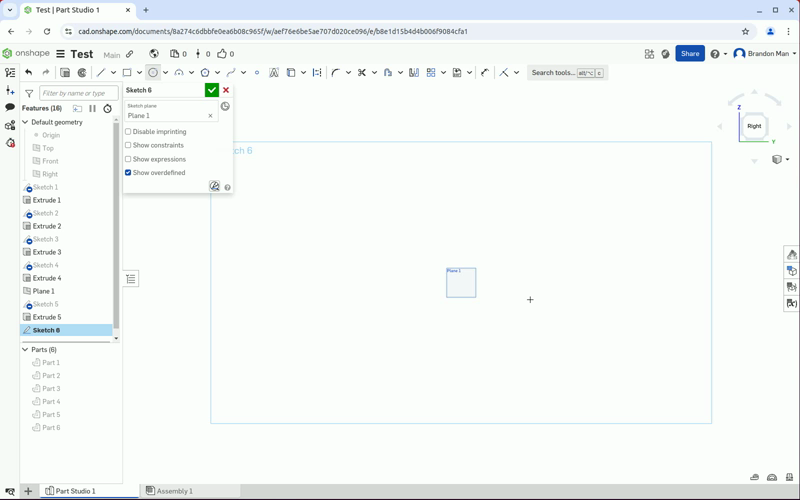
key_up(shift)
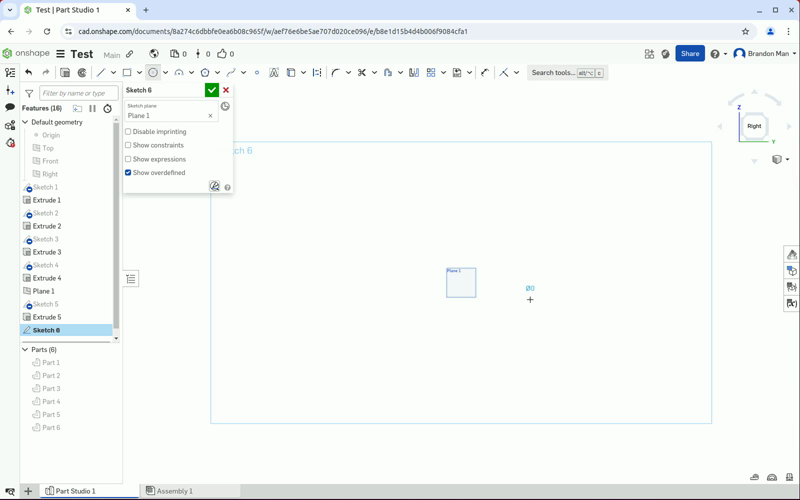
mouse_move(539, 299)
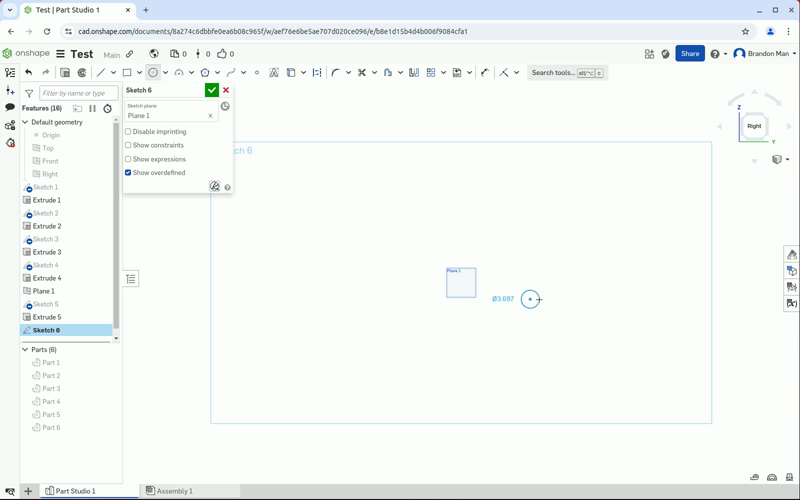
click(539, 299)
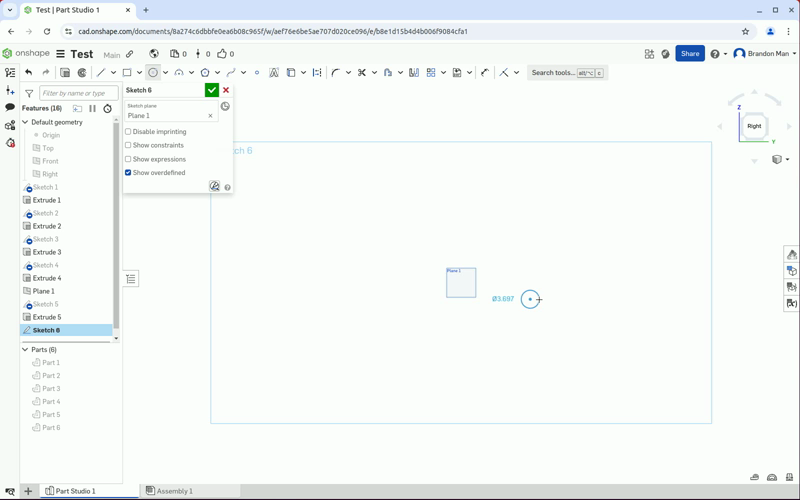
key(esc)
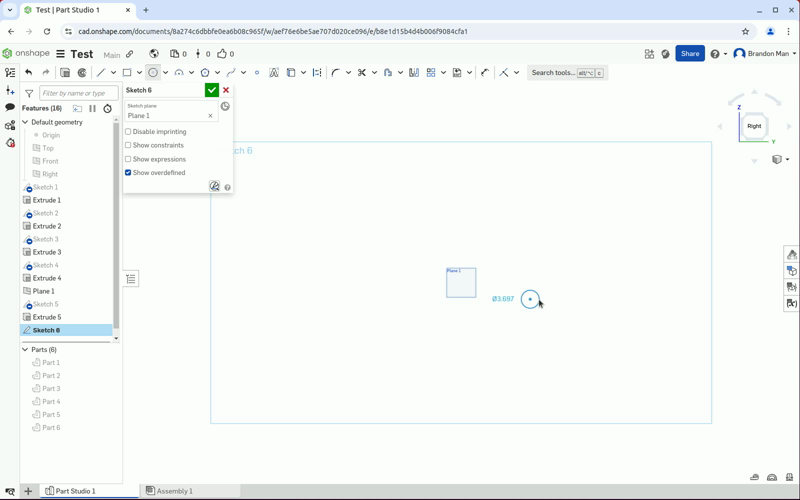
mouse_move(537, 300)
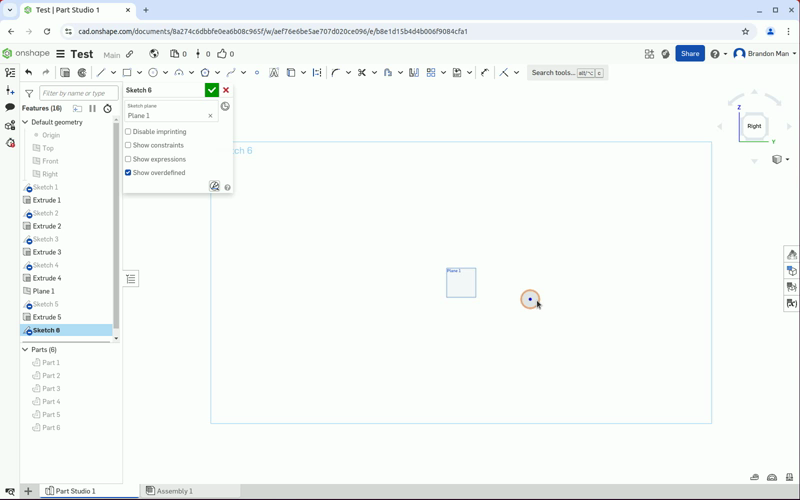
scroll(6)
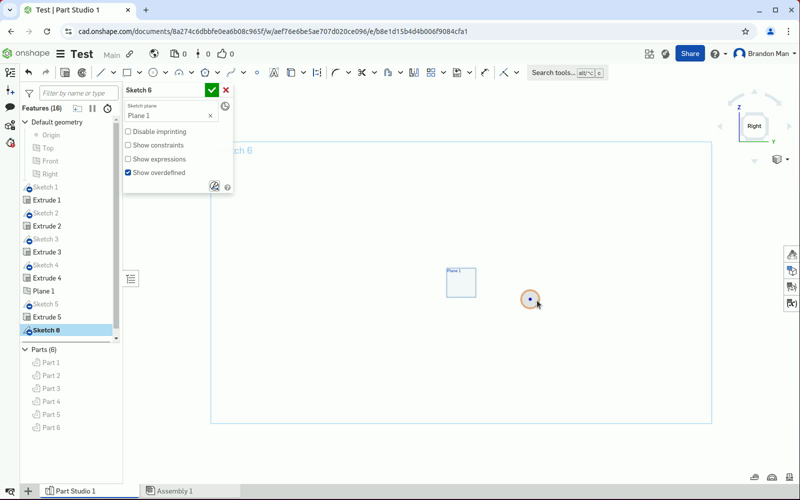
scroll(6)
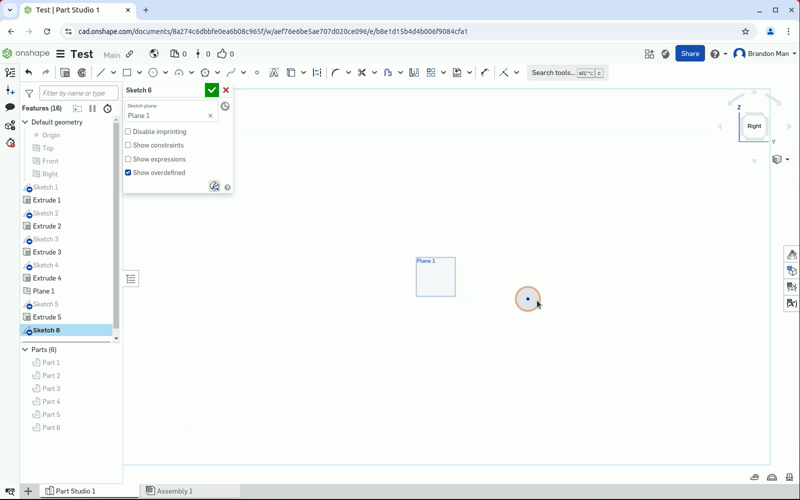
scroll(6)
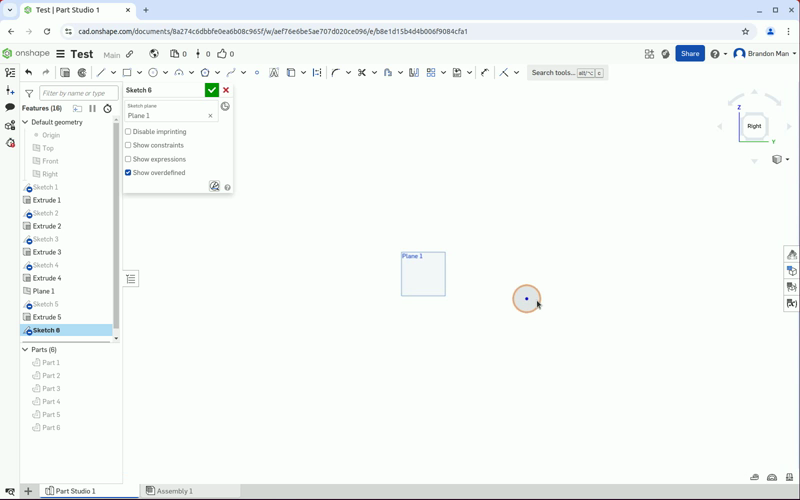
scroll(6)
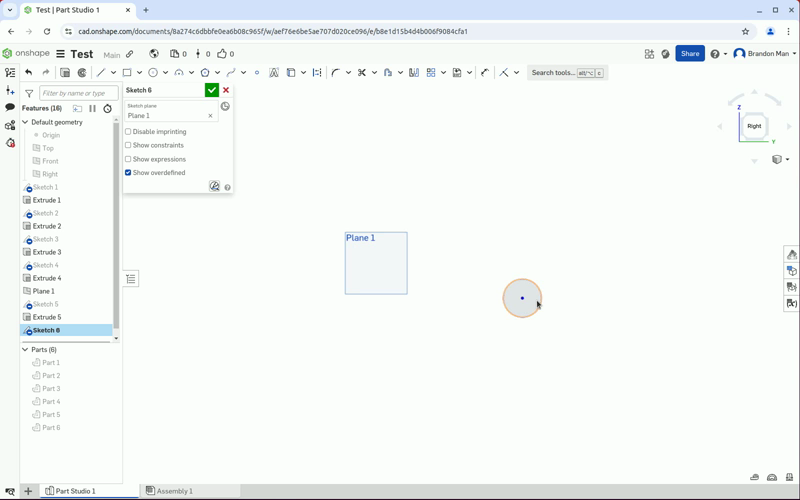
scroll(6)
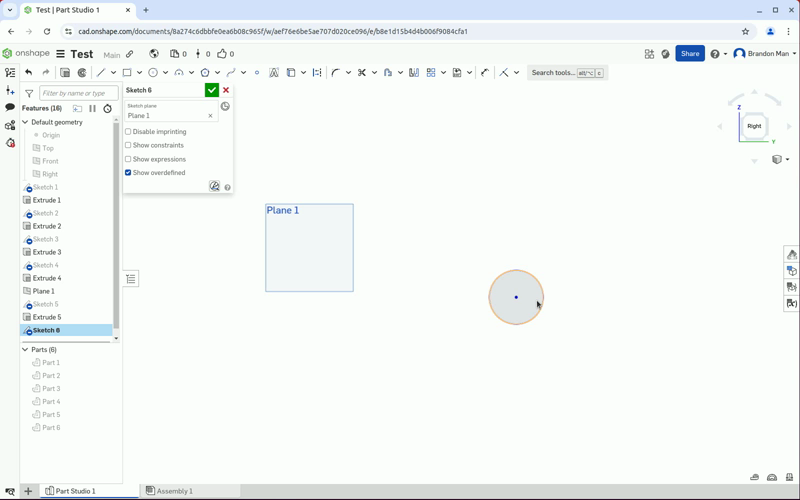
scroll(6)
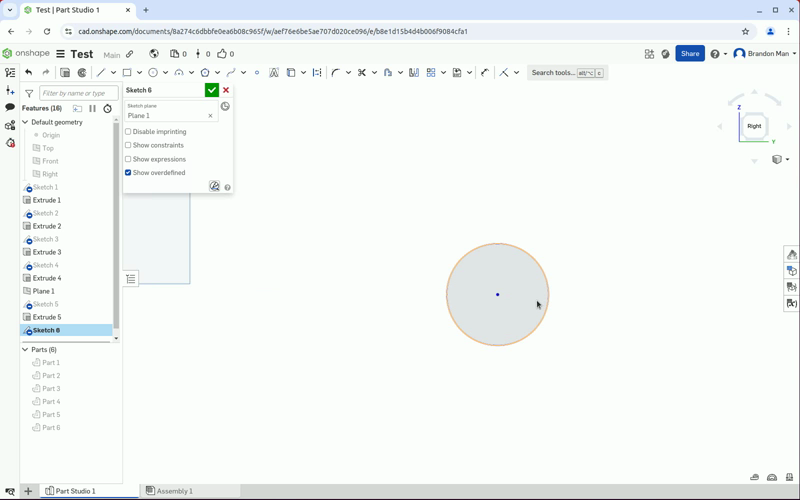
scroll(6)
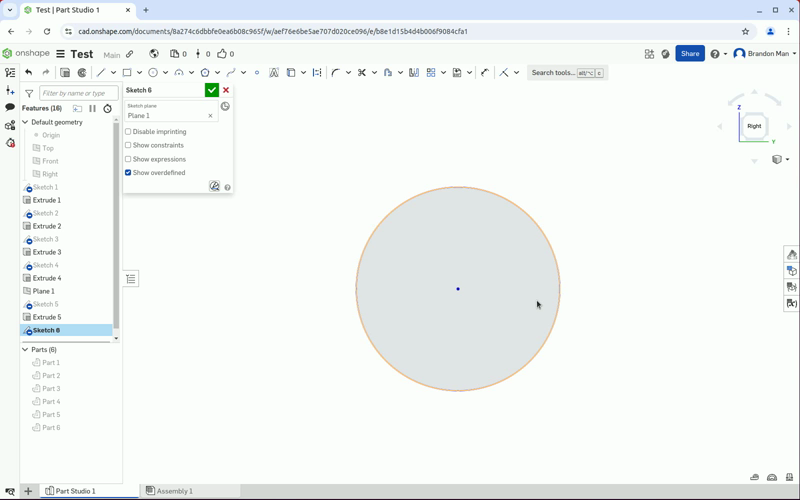
click(537, 300)
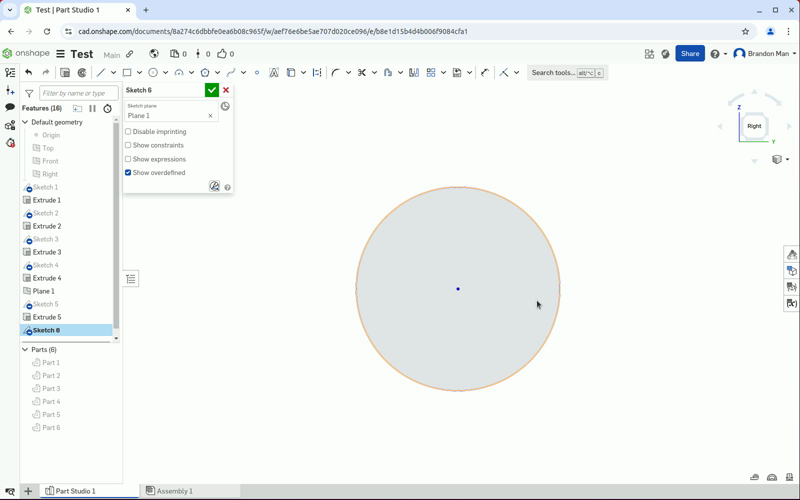
scroll(-6)
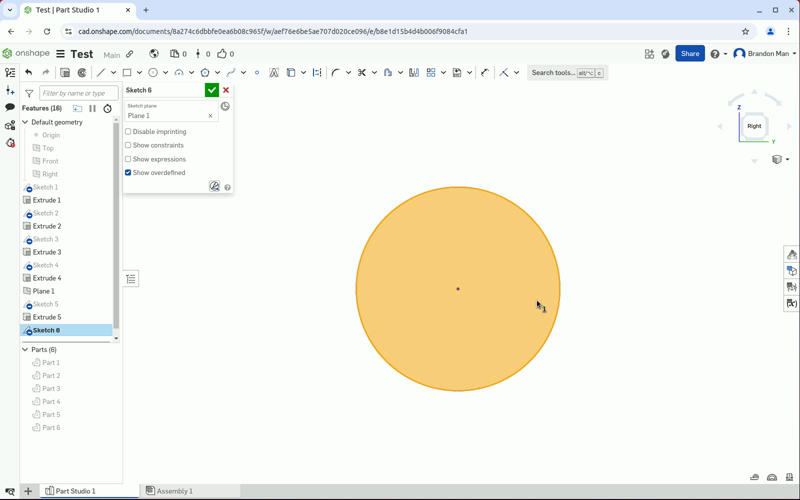
scroll(-6)
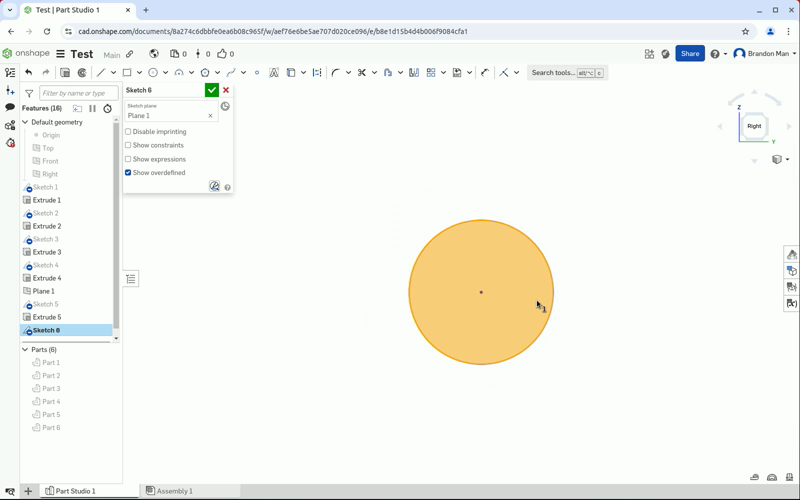
scroll(-6)
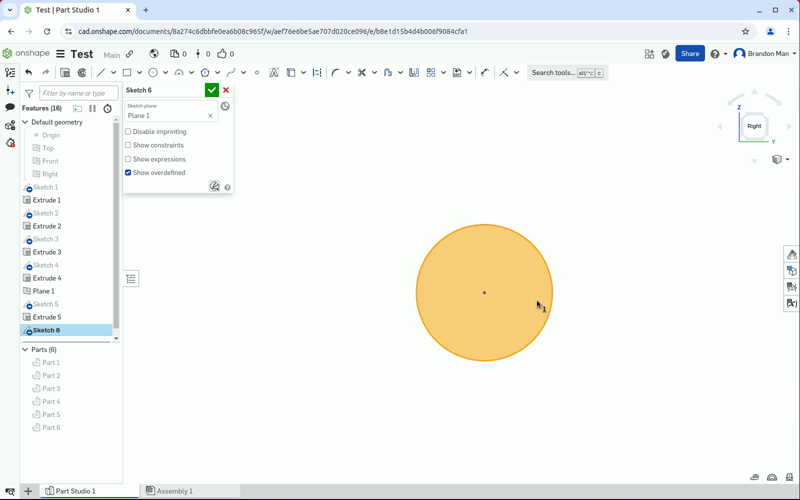
scroll(-6)
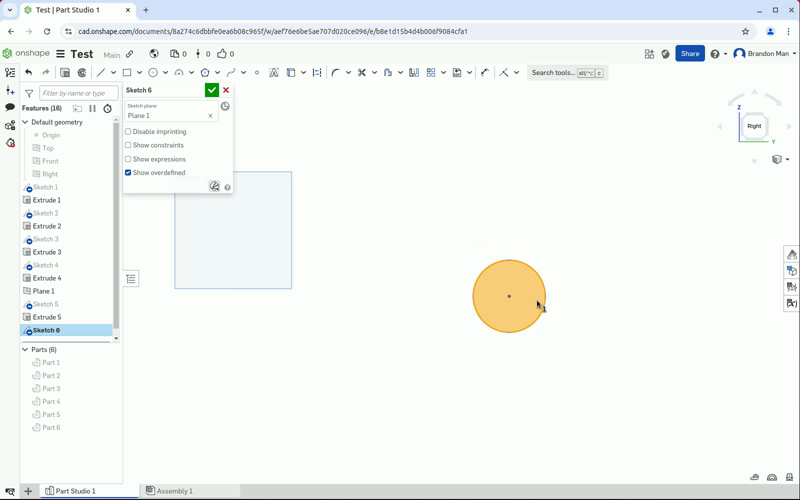
scroll(-6)
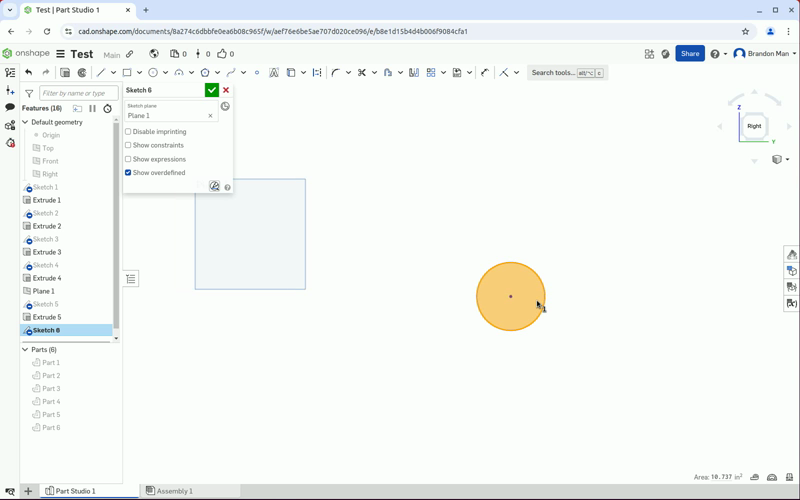
scroll(-6)
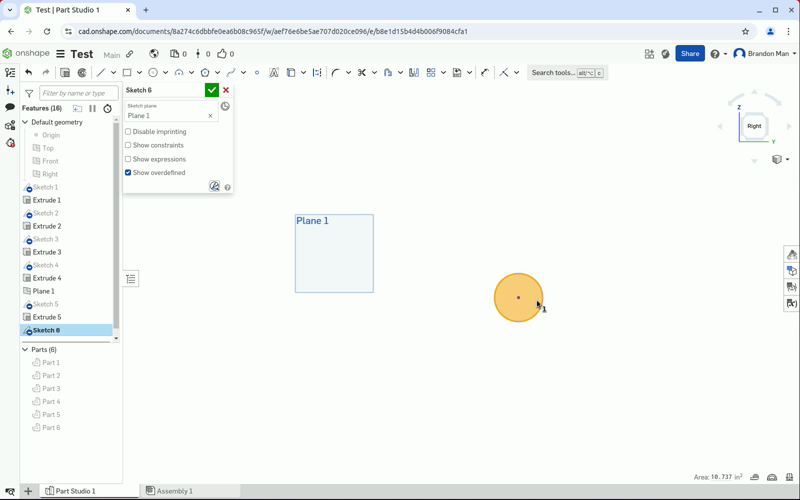
scroll(-6)
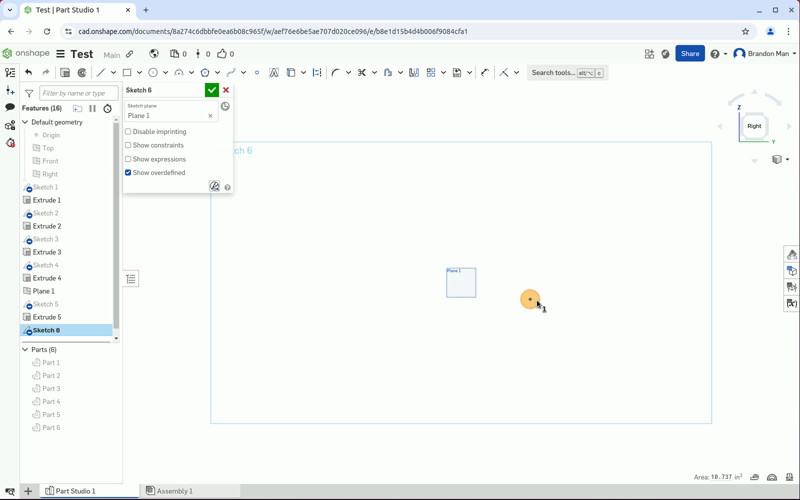
mouse_move(73, 352)
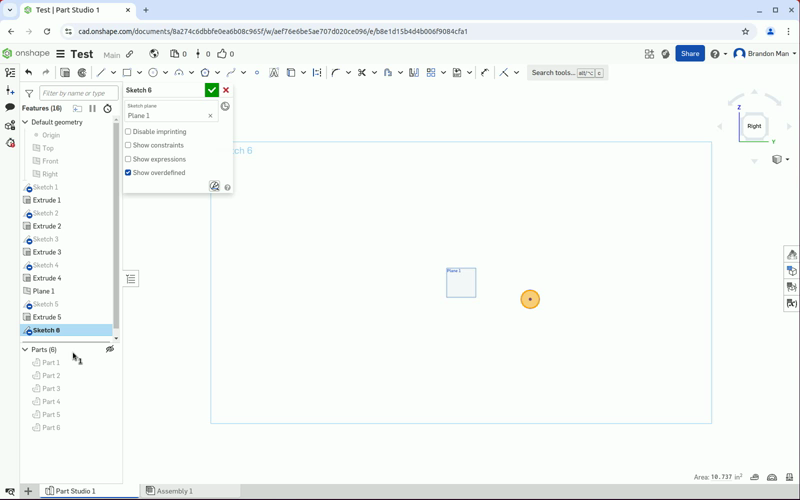
key(shift+y)
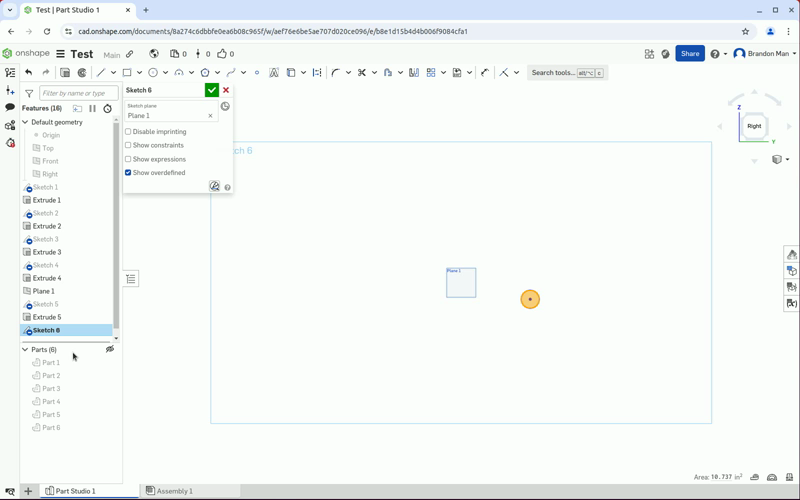
key(shift+e)
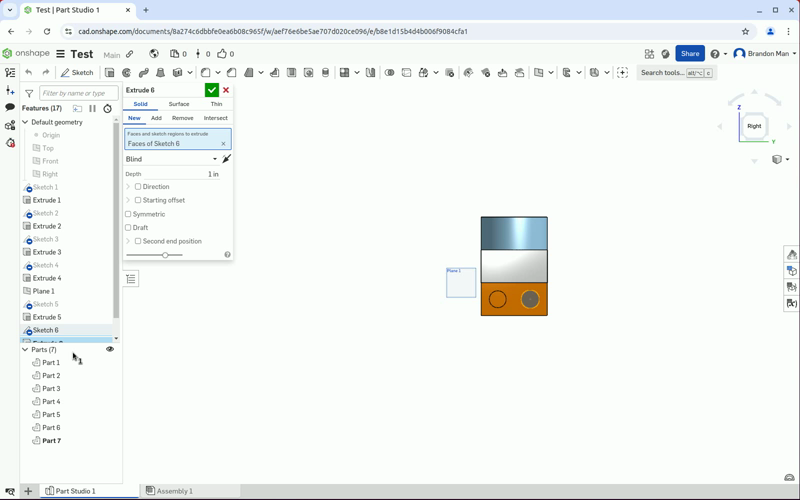
mouse_move(143, 106)
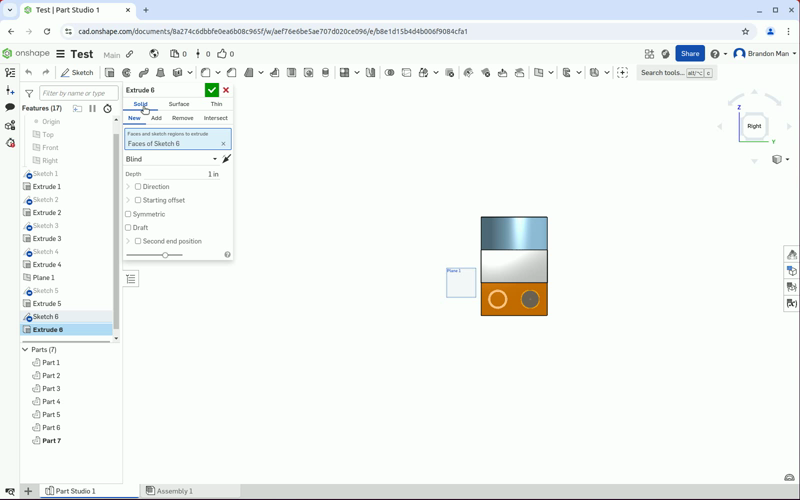
click(143, 106)
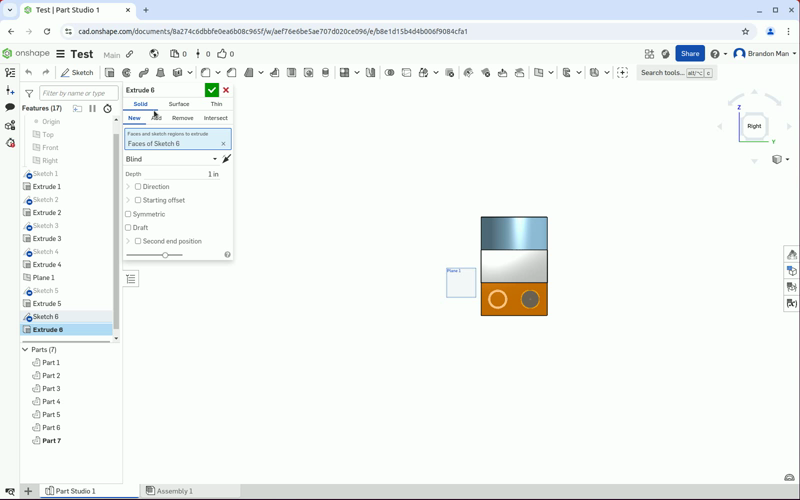
mouse_move(186, 120)
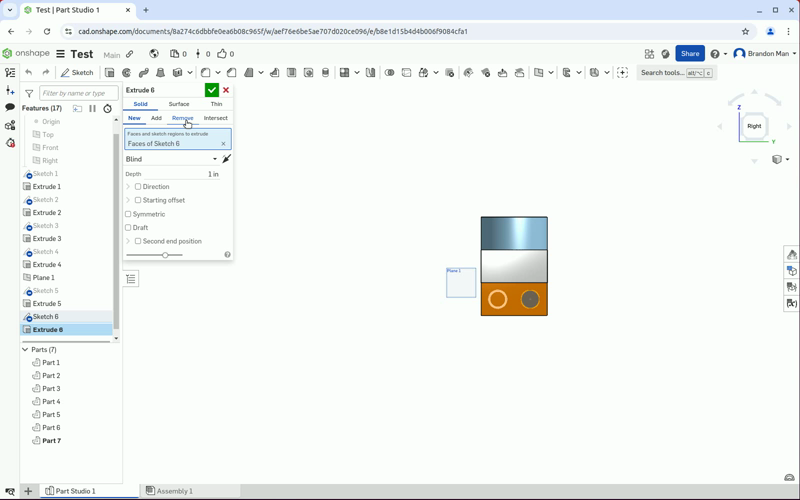
click(186, 120)
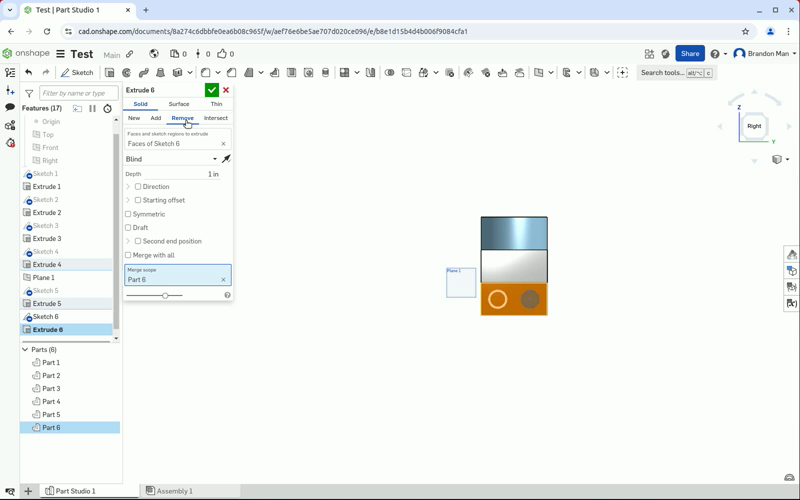
key(tab, 4)
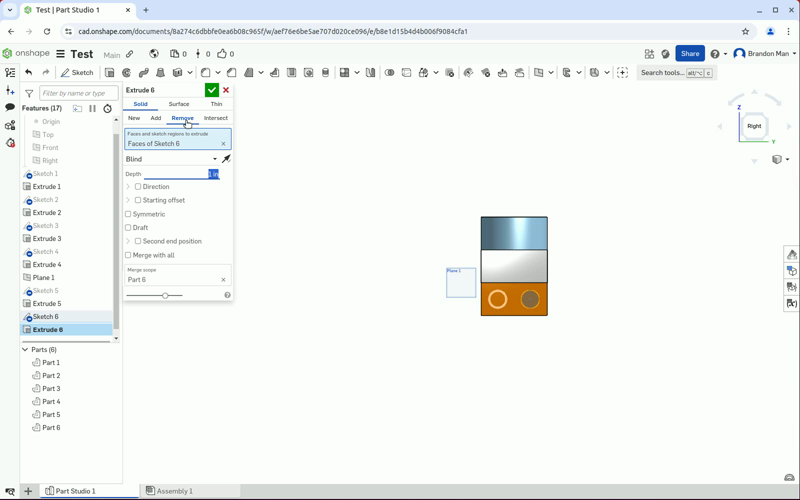
text(13.48)
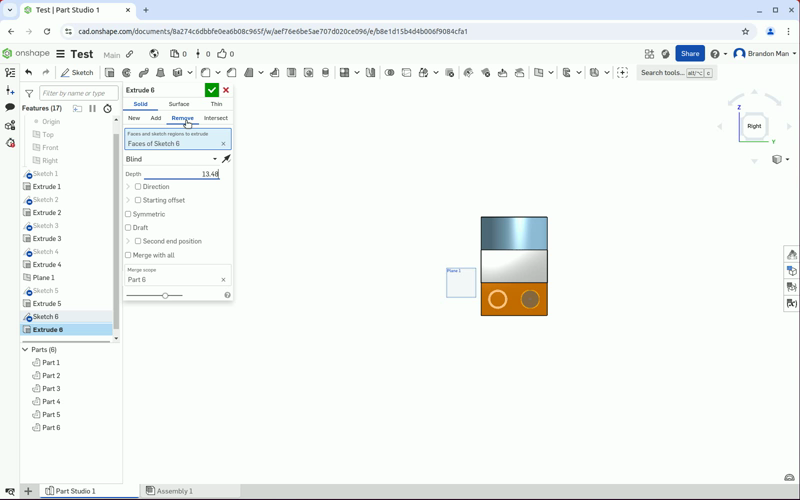
key(tab, 6)
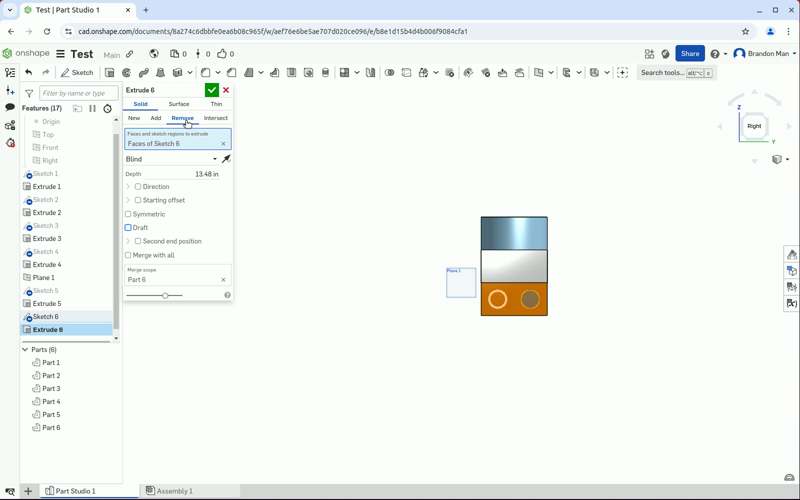
key(space)
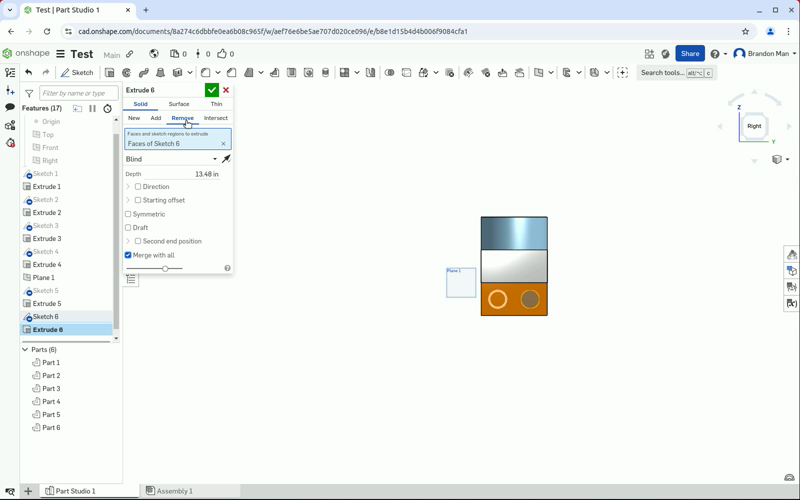
key(enter)
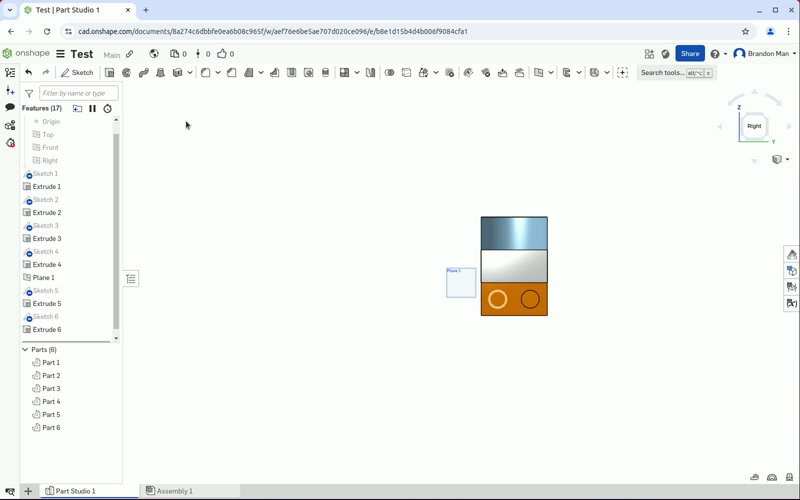
key(shift+h)
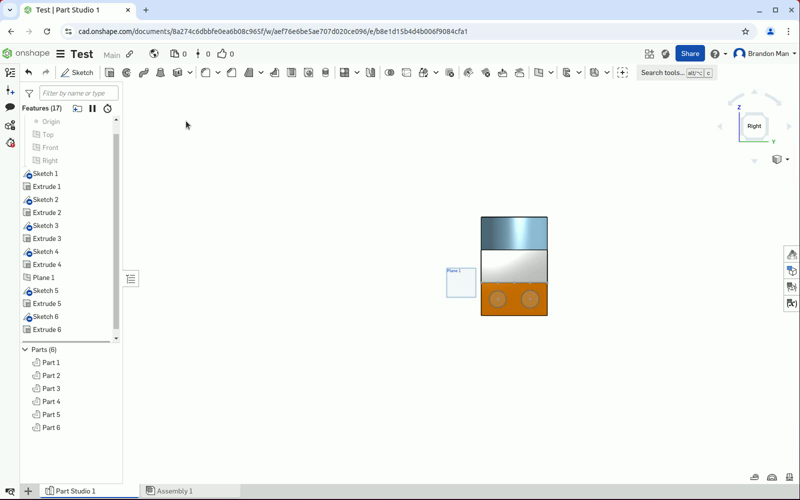
key(shift+h)
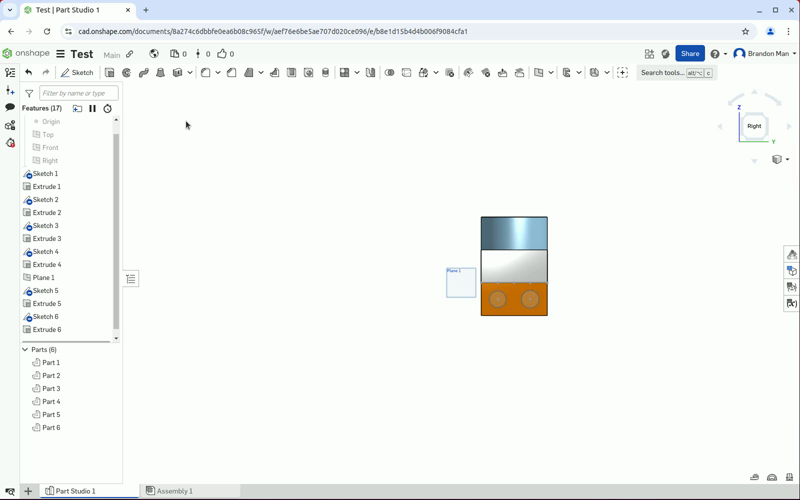
key(shift+7)
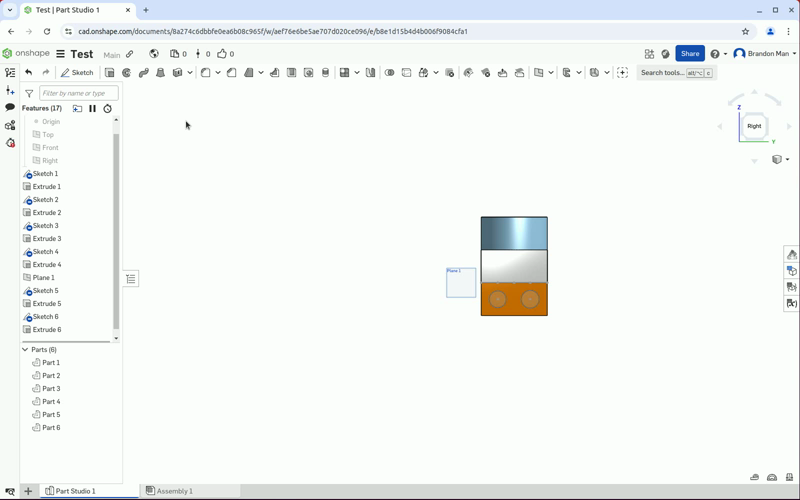
key(right, 2)
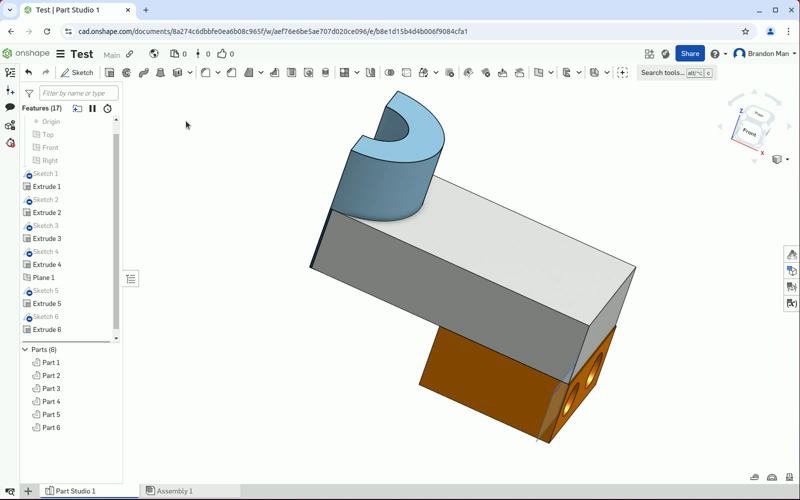
key(down, 2)
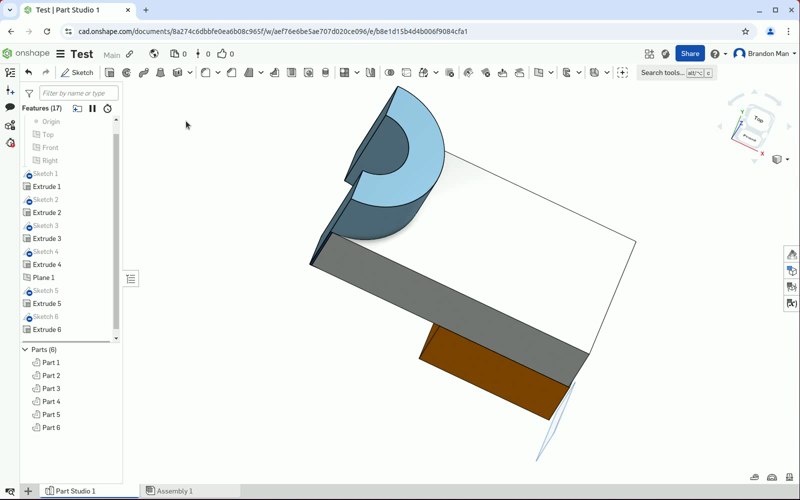
key(up, 2)
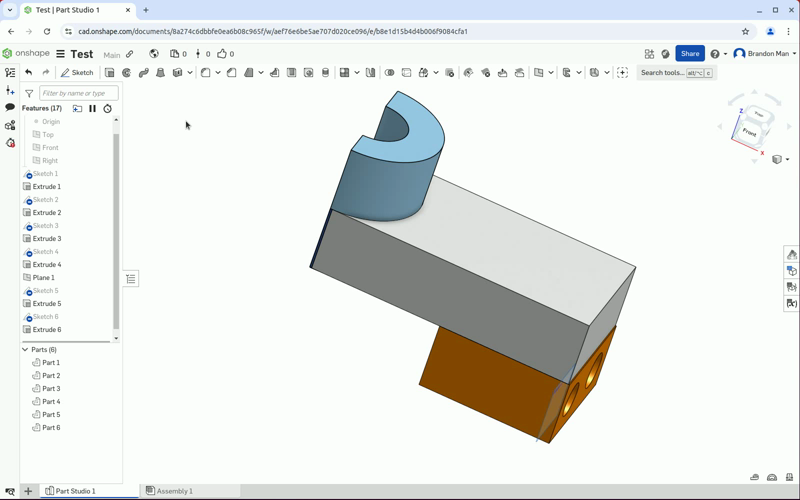
key(left, 2)
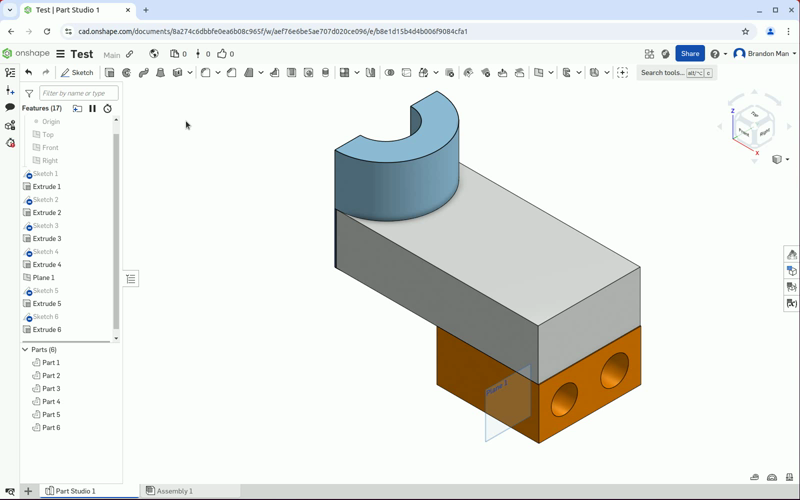
mouse_move(69, 176)
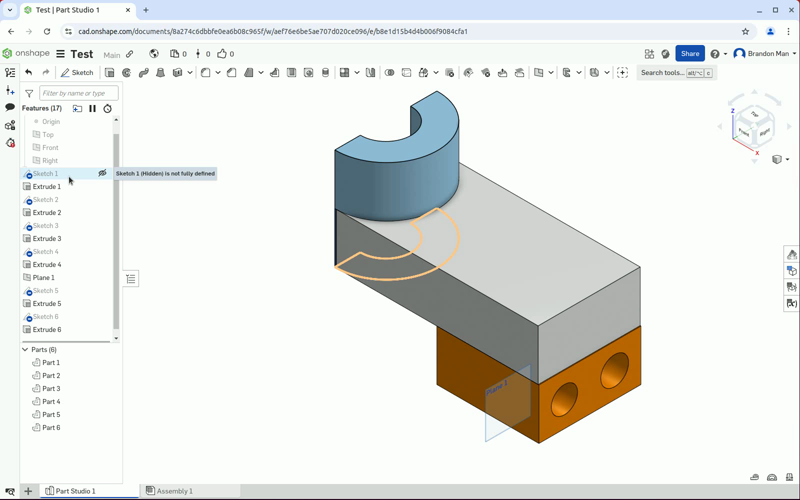
click(69, 176)